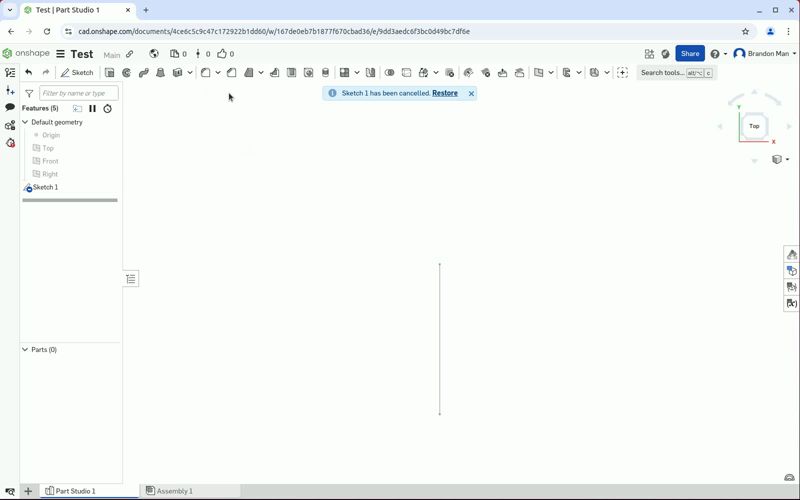
key(shift+h)
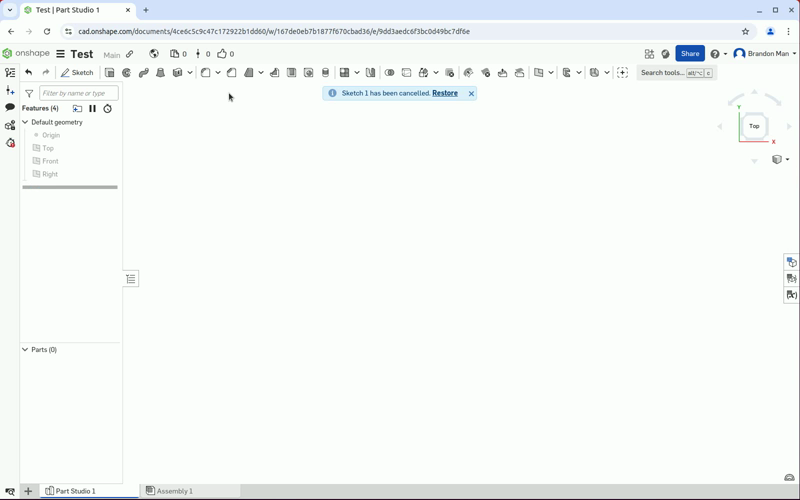
mouse_move(73, 352)
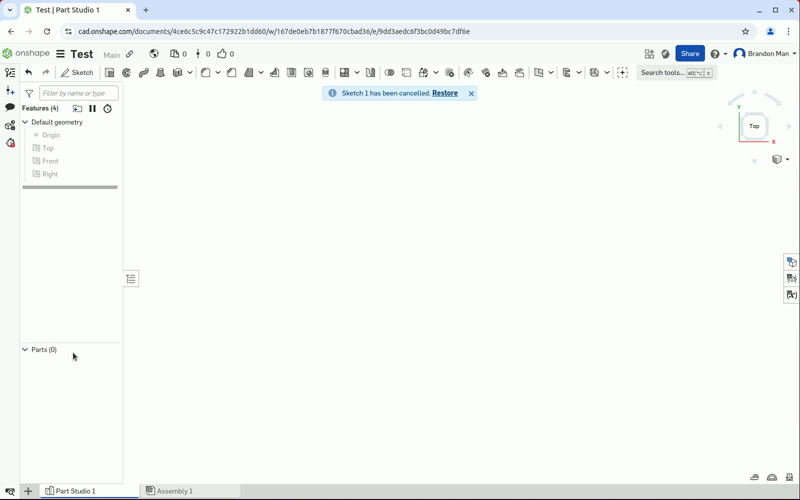
key(y)
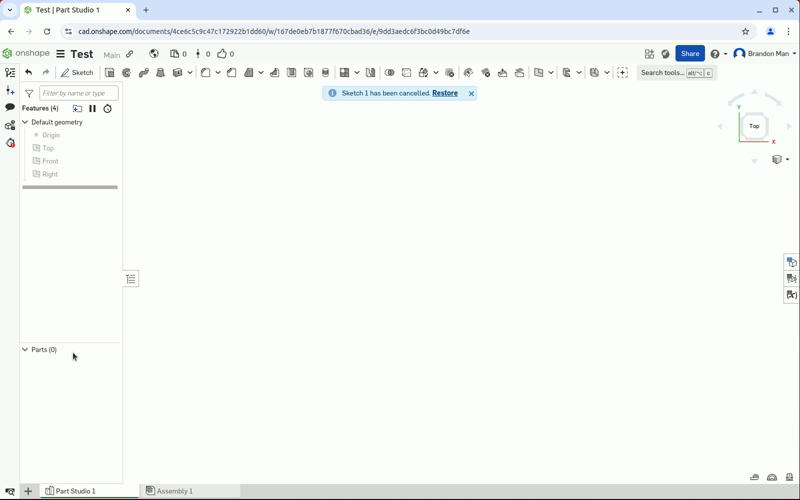
key(shift+p)
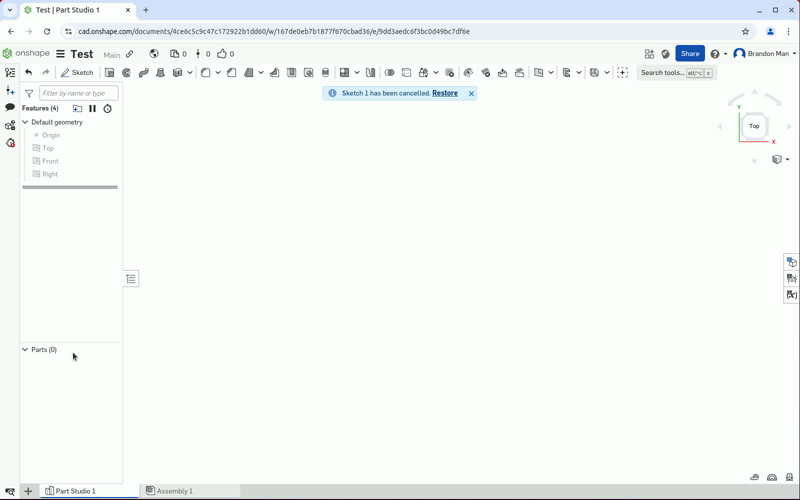
key(space)
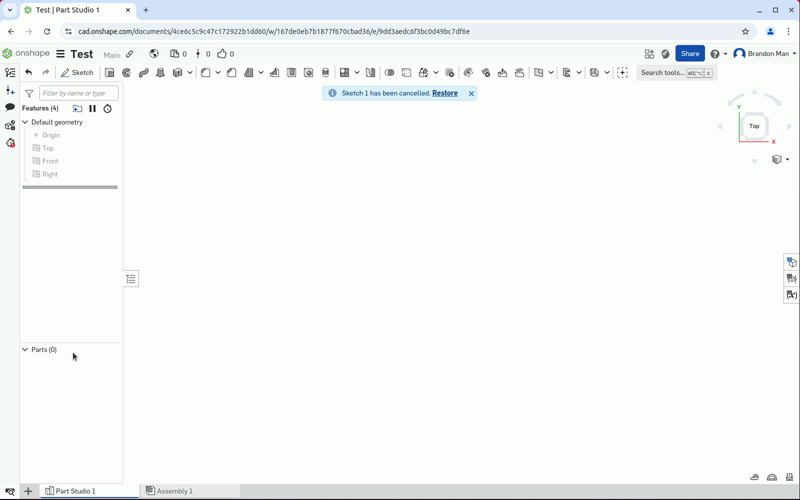
key_down(shift)
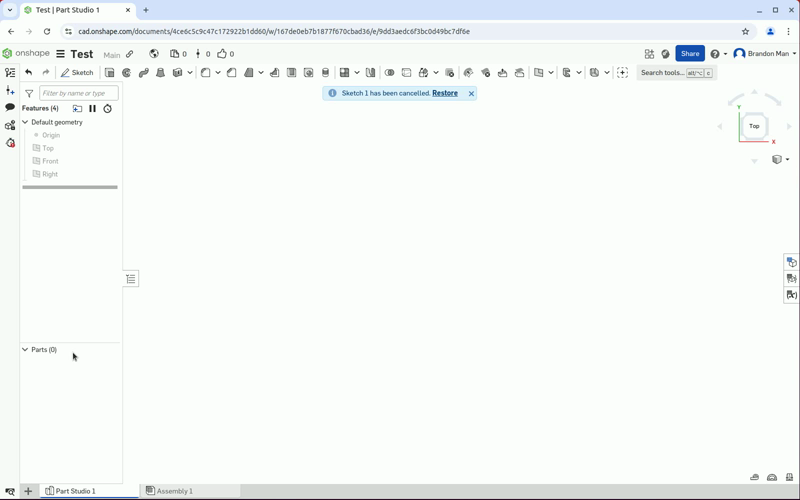
key(up)
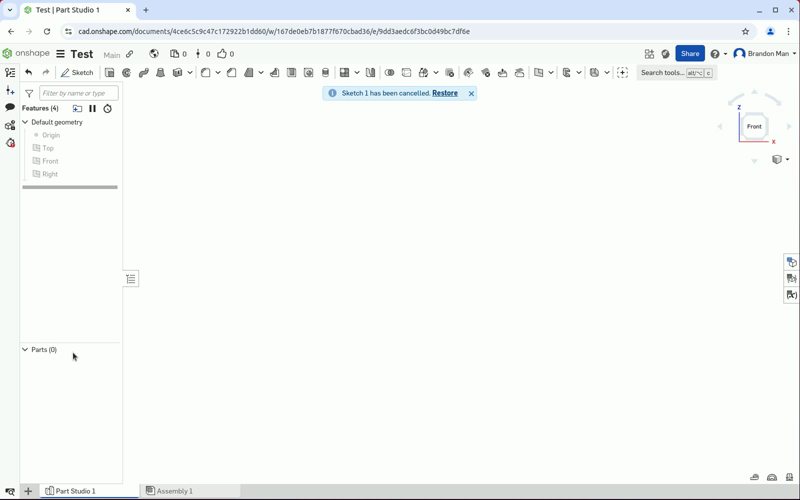
key_up(shift)
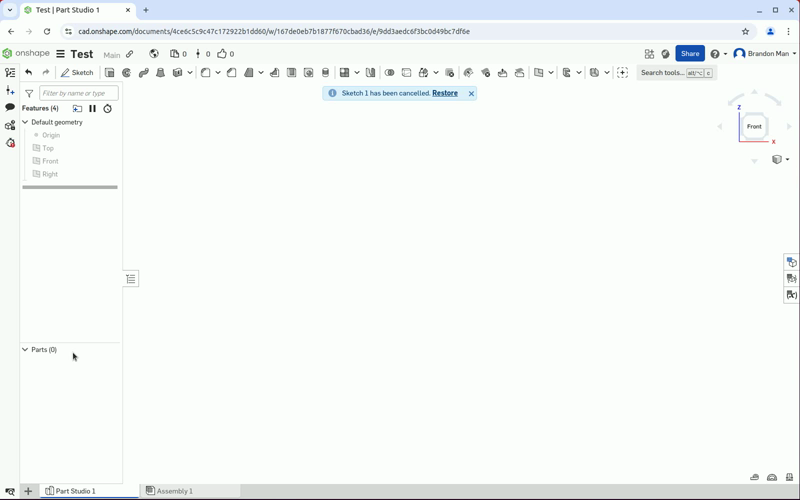
mouse_move(73, 352)
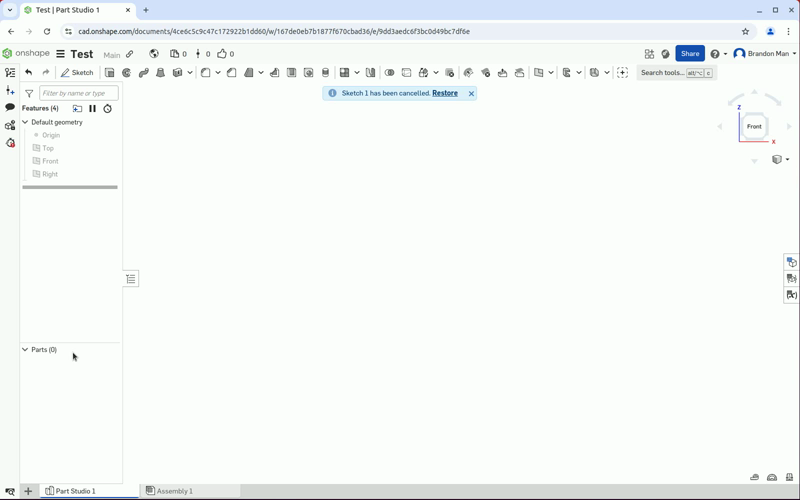
key(shift+y)
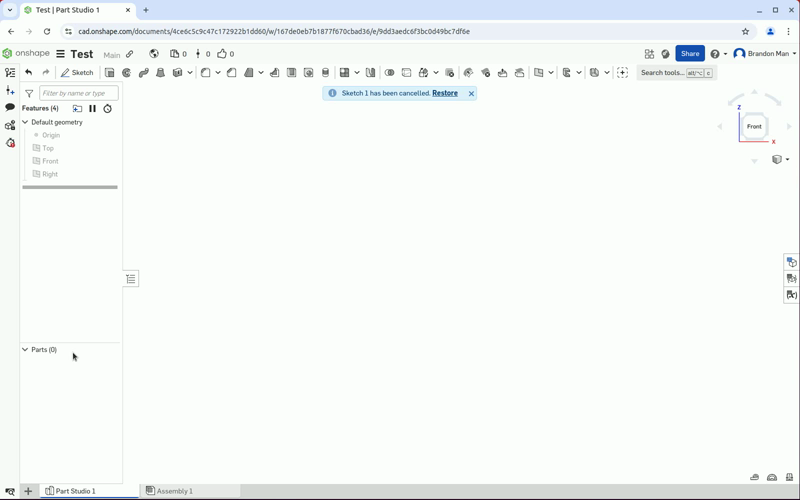
key(shift+s)
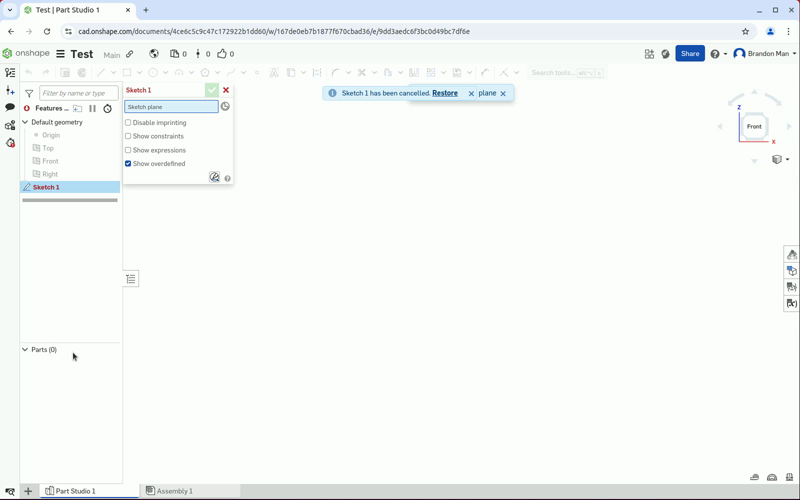
mouse_move(73, 163)
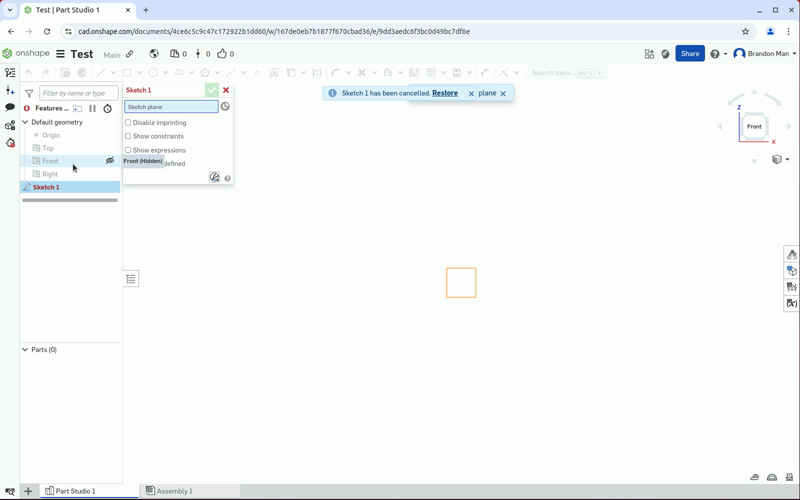
click(73, 163)
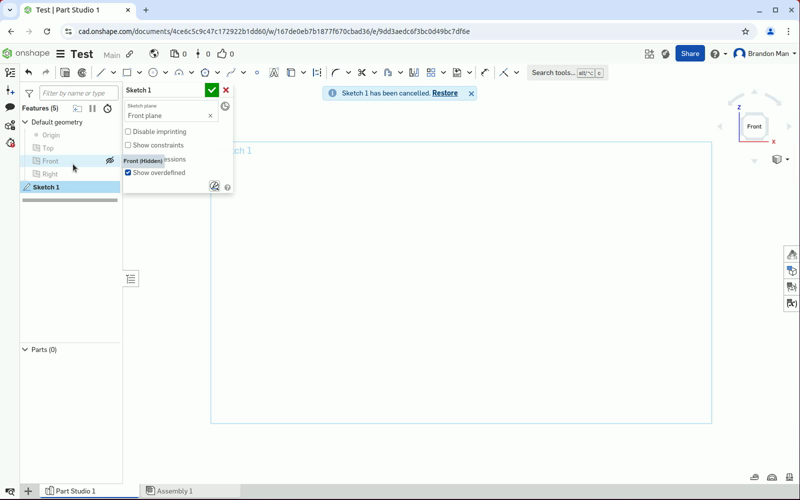
mouse_move(73, 352)
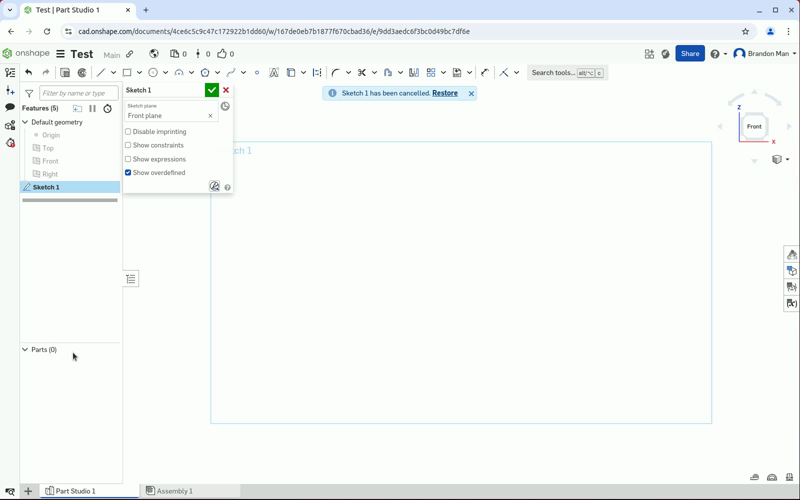
key(y)
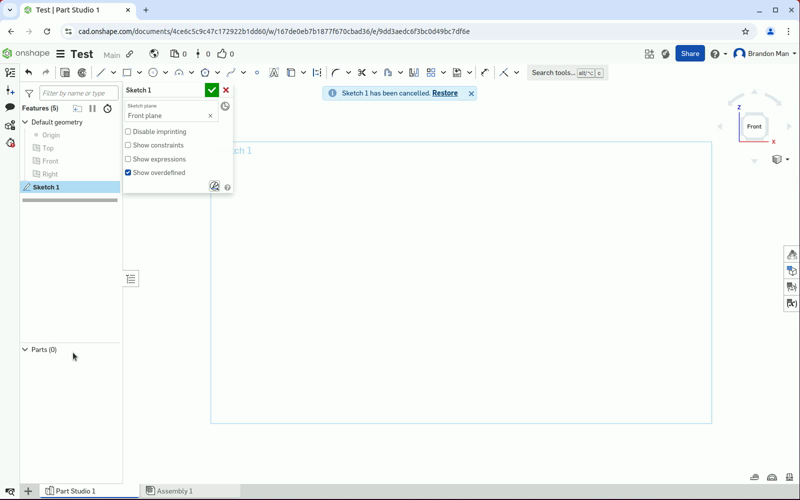
key(l)
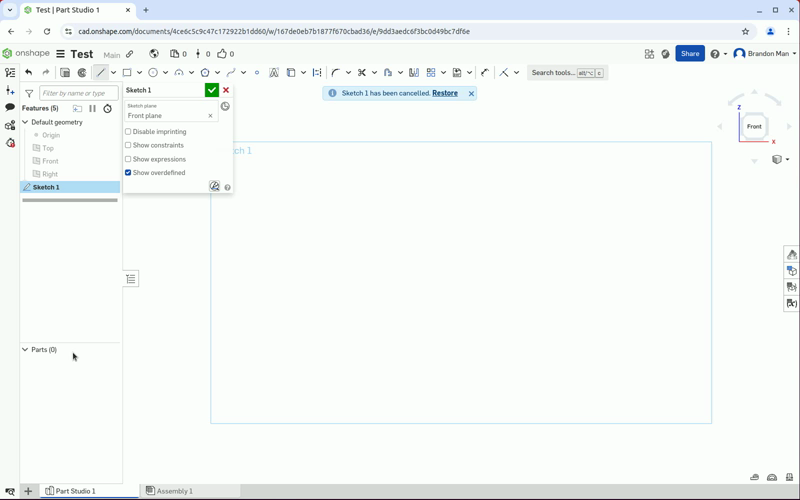
key_down(shift)
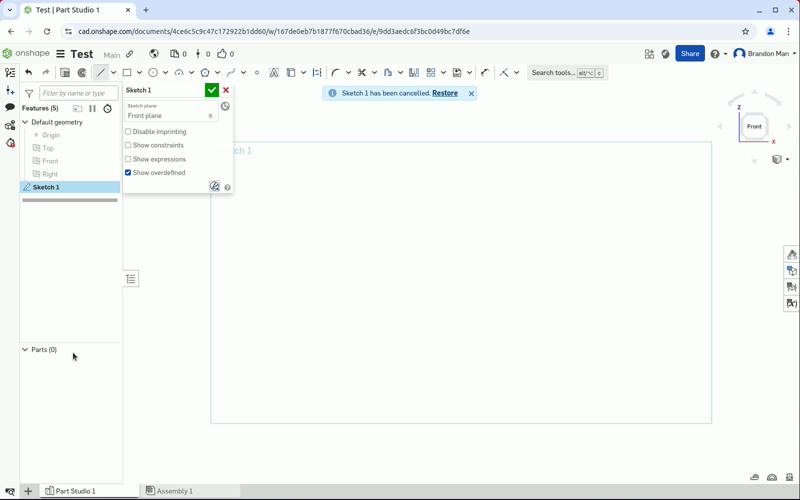
mouse_move(458, 369)
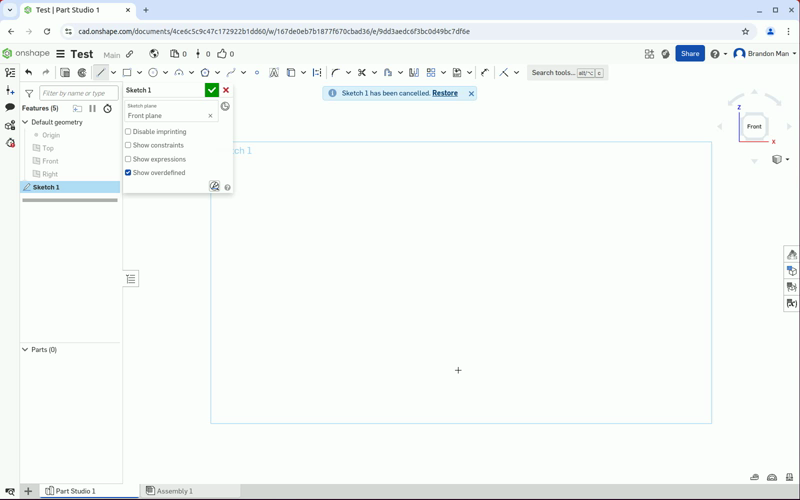
click(458, 369)
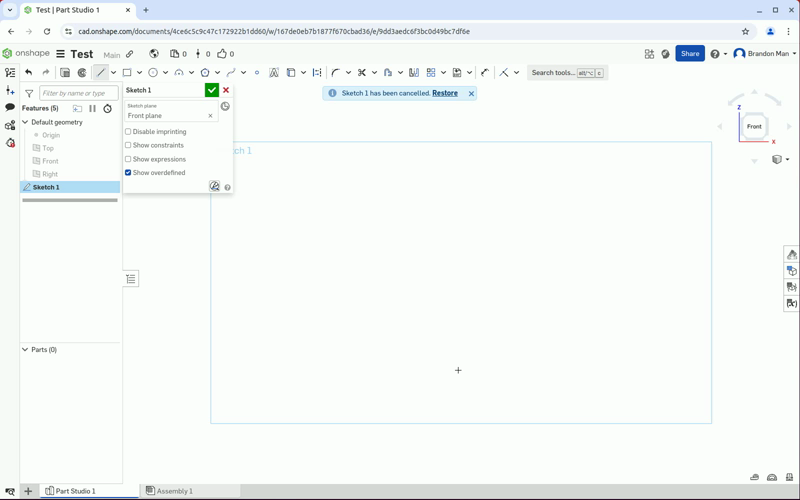
key_up(shift)
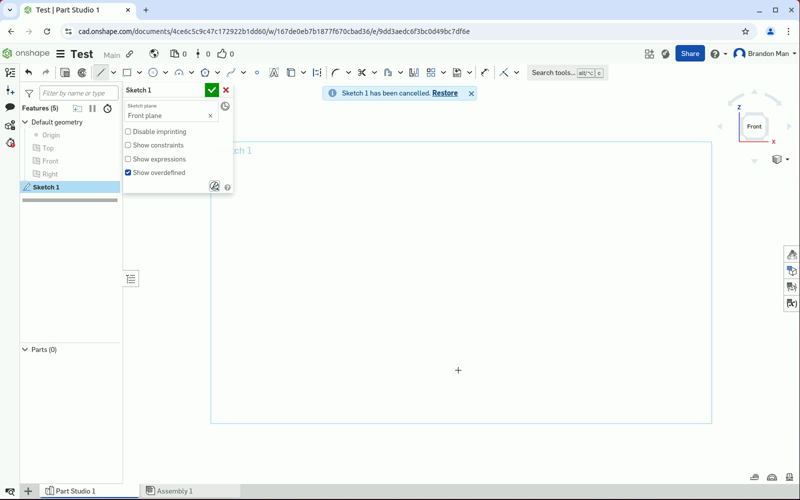
key_down(shift)
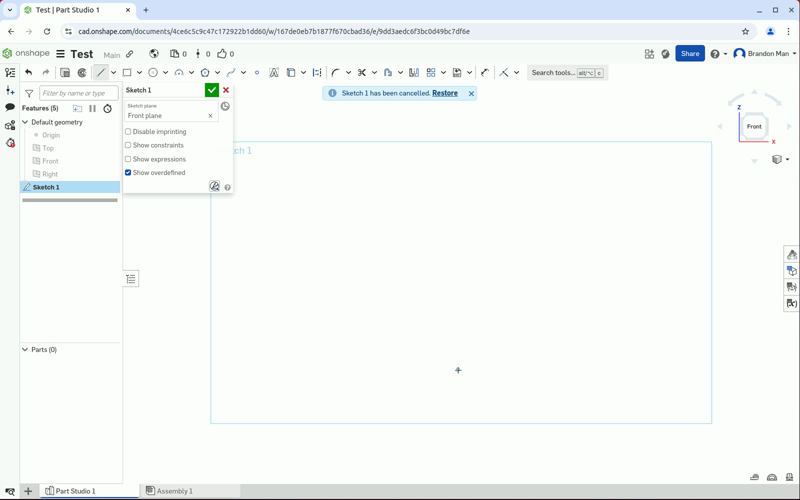
mouse_move(488, 369)
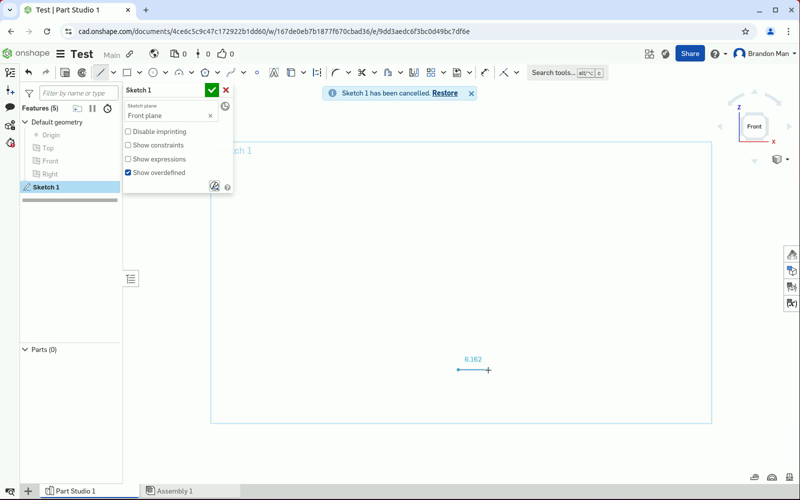
mouse_move(460, 369)
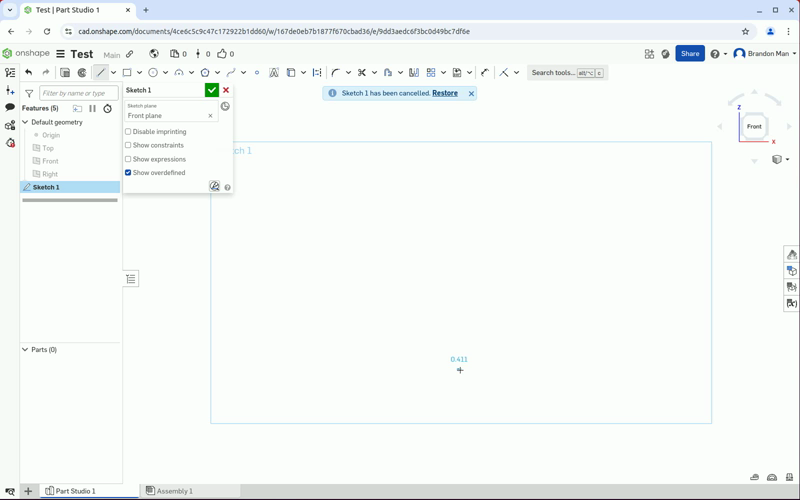
scroll(6)
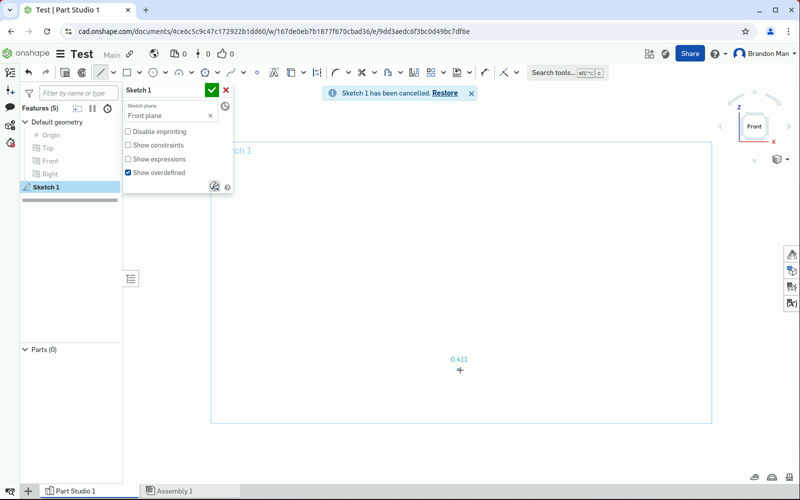
scroll(6)
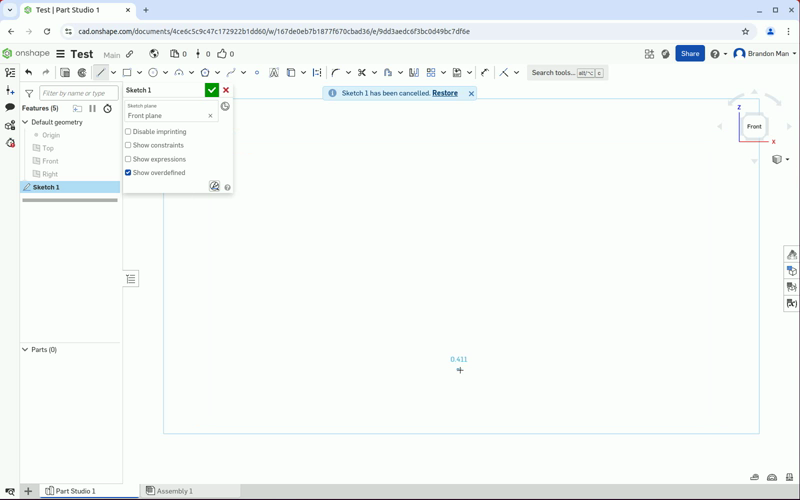
scroll(6)
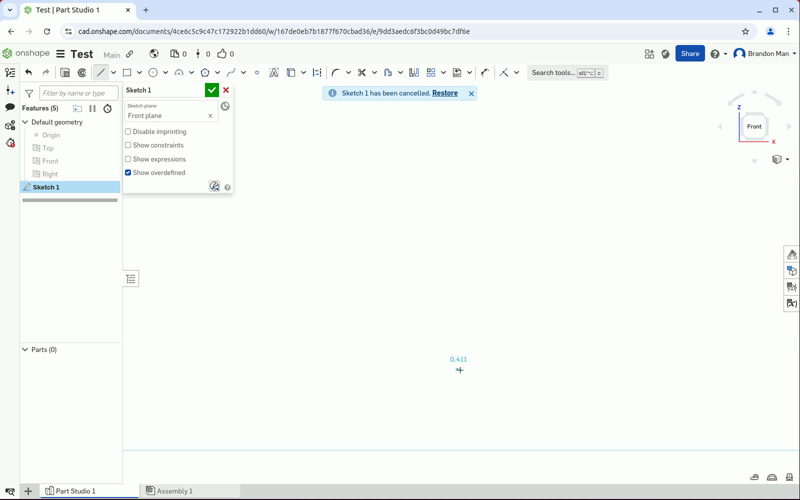
scroll(6)
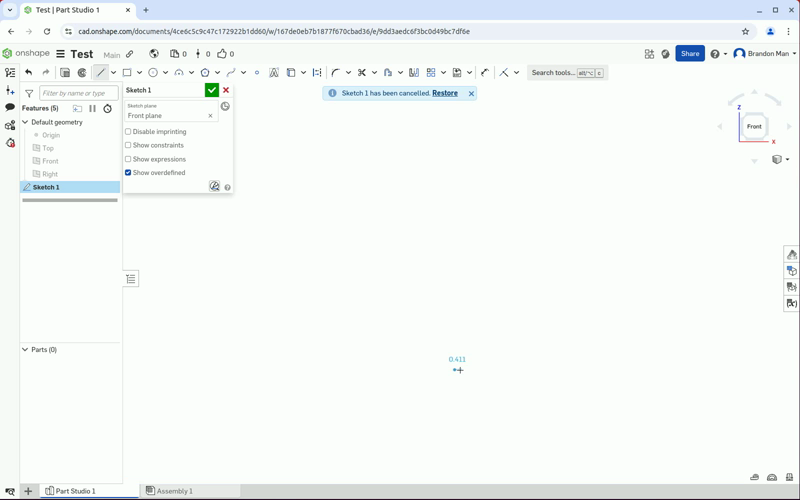
scroll(6)
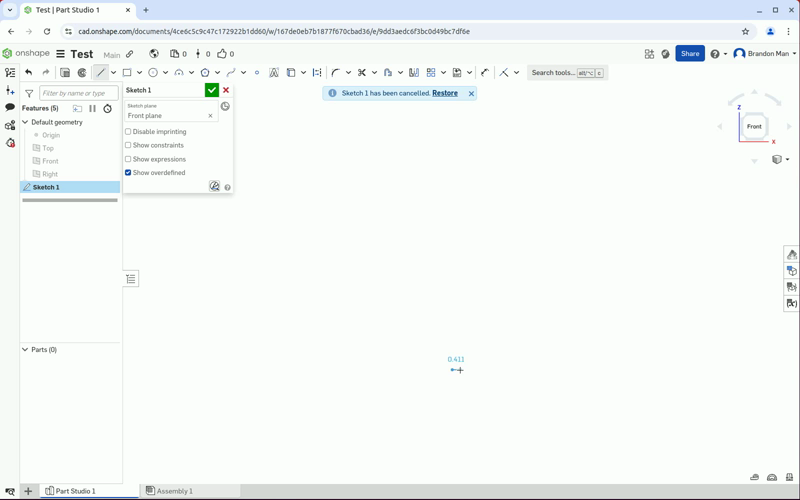
scroll(6)
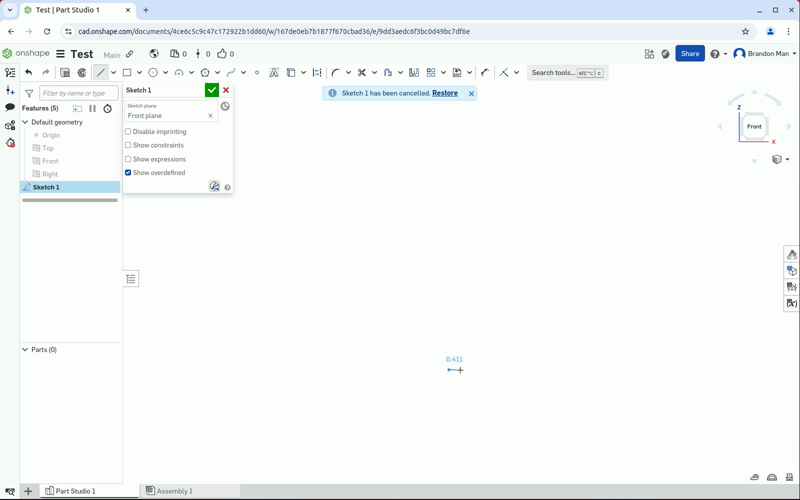
scroll(6)
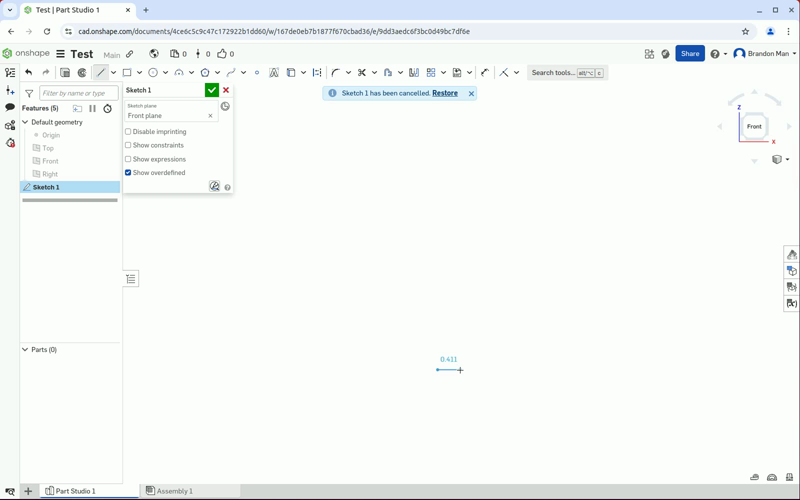
click(460, 369)
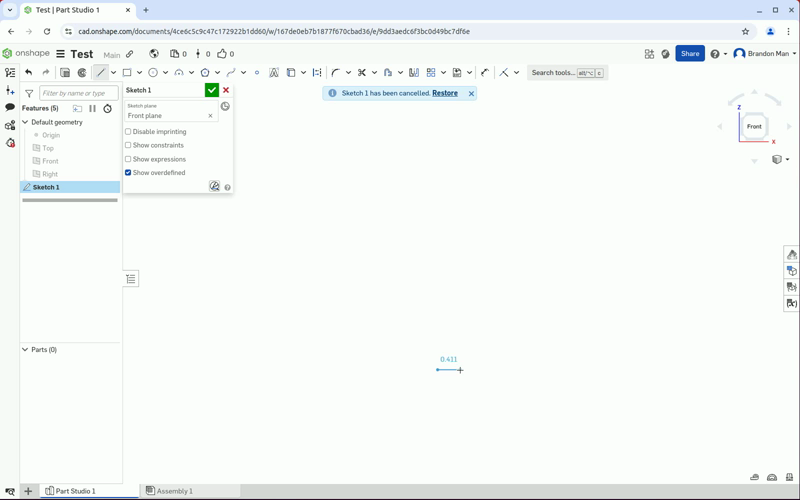
scroll(-6)
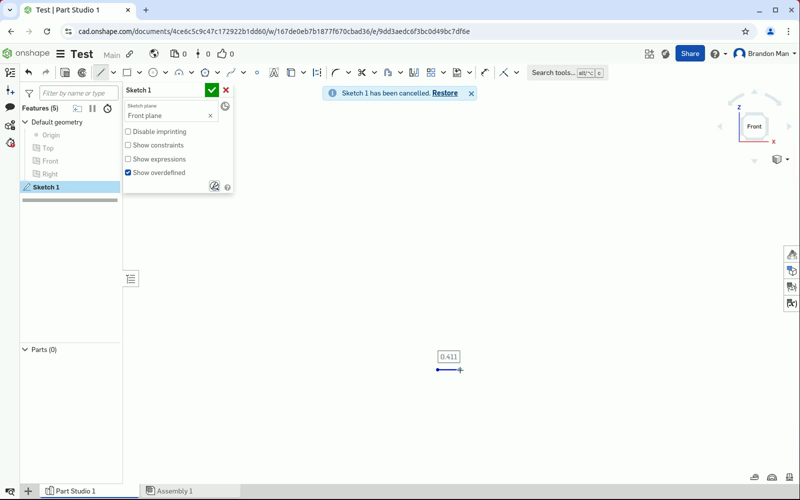
scroll(-6)
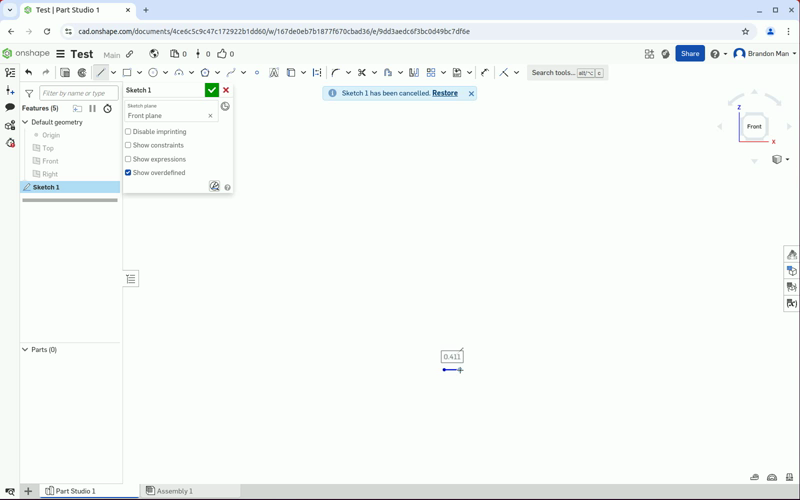
scroll(-6)
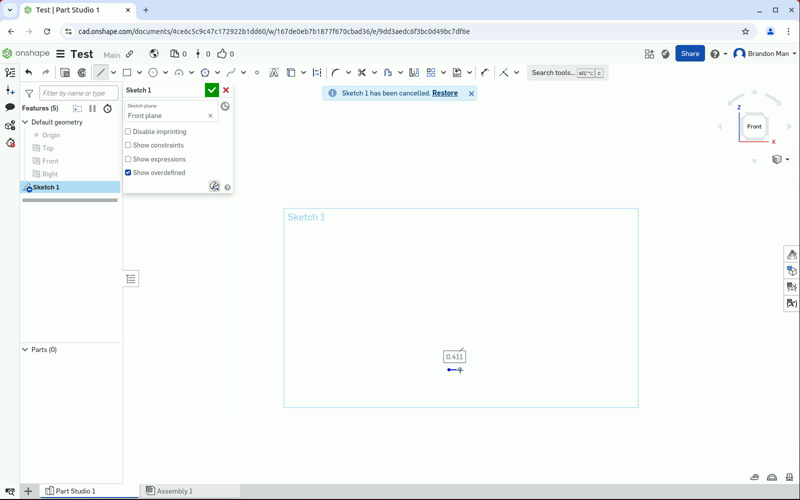
scroll(-6)
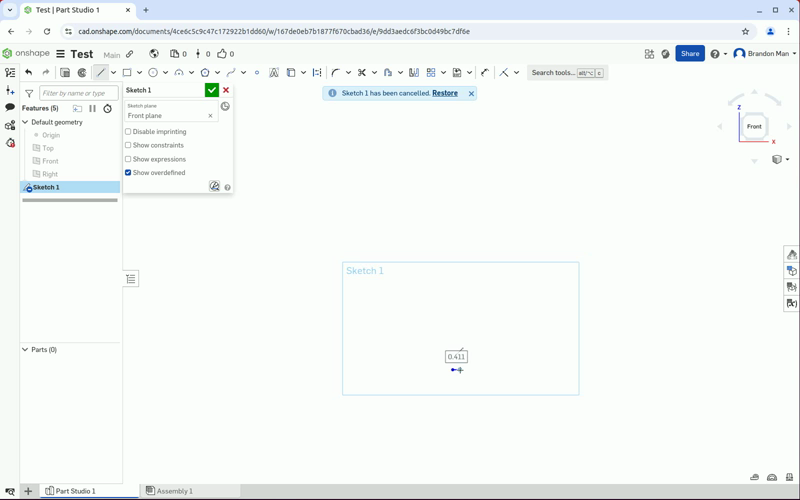
scroll(-6)
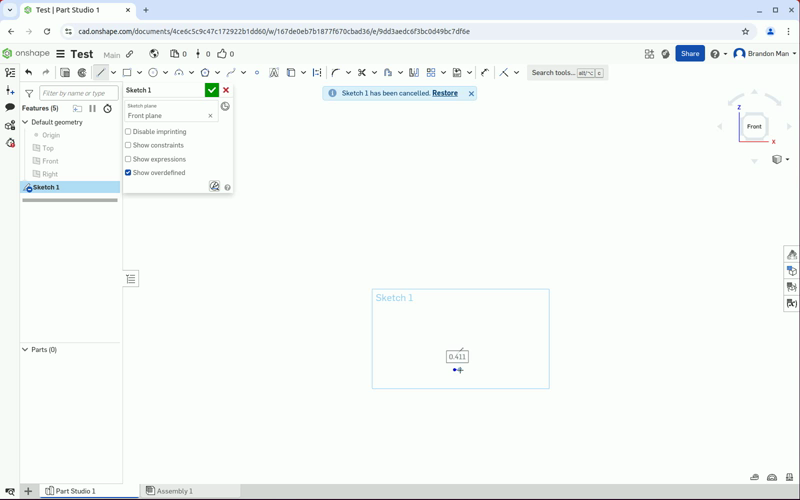
scroll(-6)
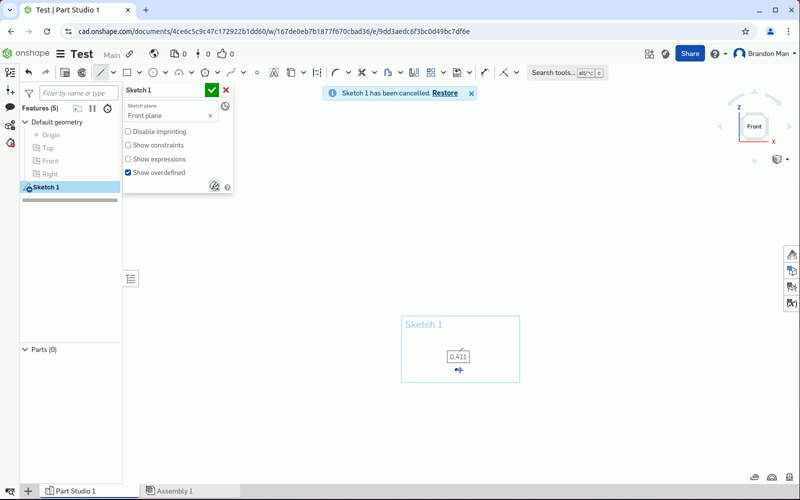
scroll(-6)
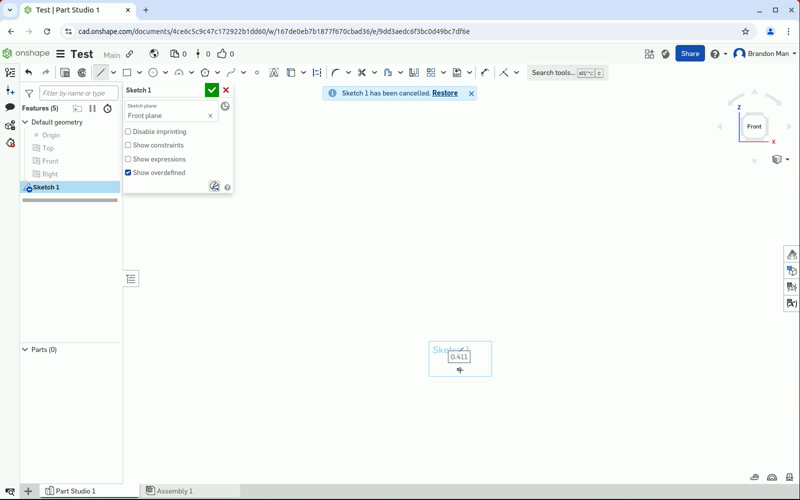
key_up(shift)
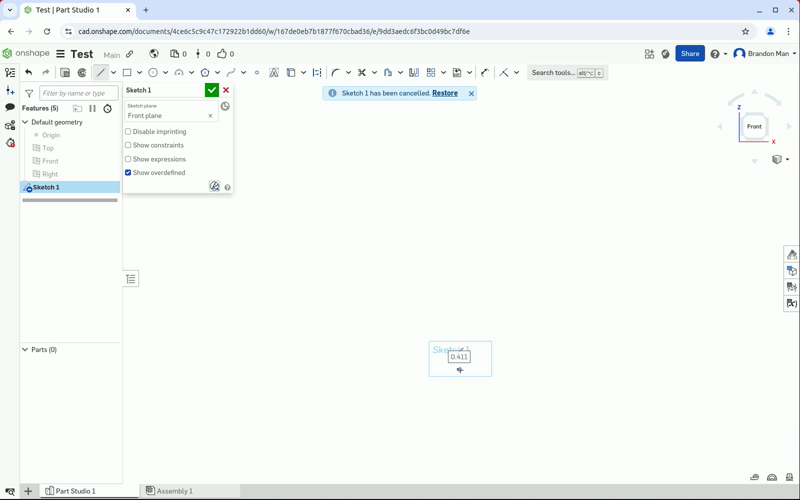
key_down(shift)
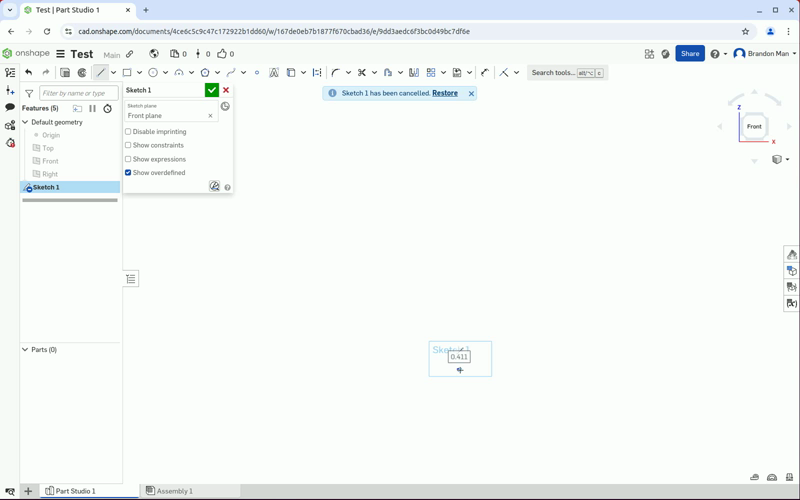
mouse_move(490, 369)
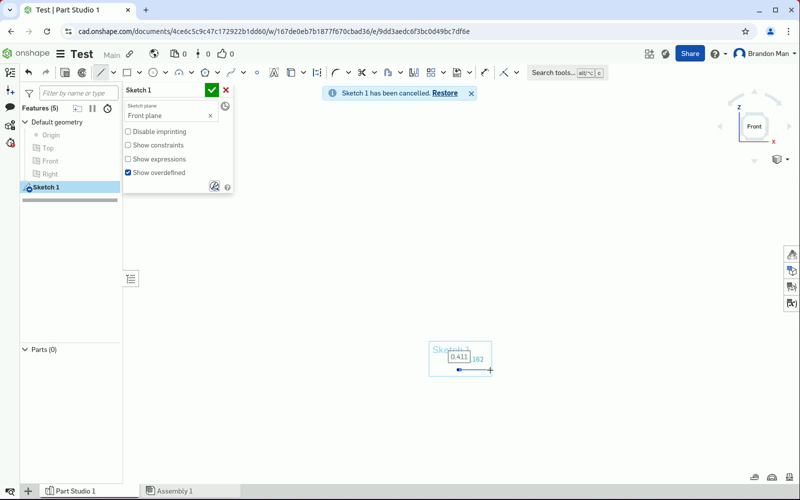
mouse_move(461, 369)
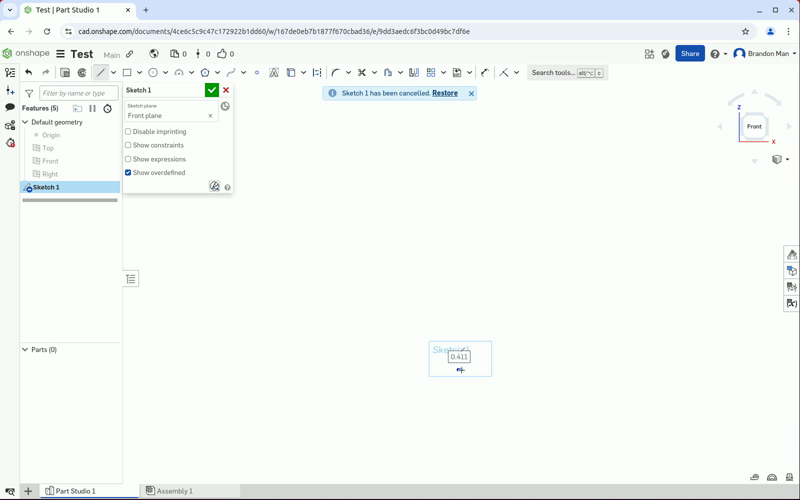
scroll(6)
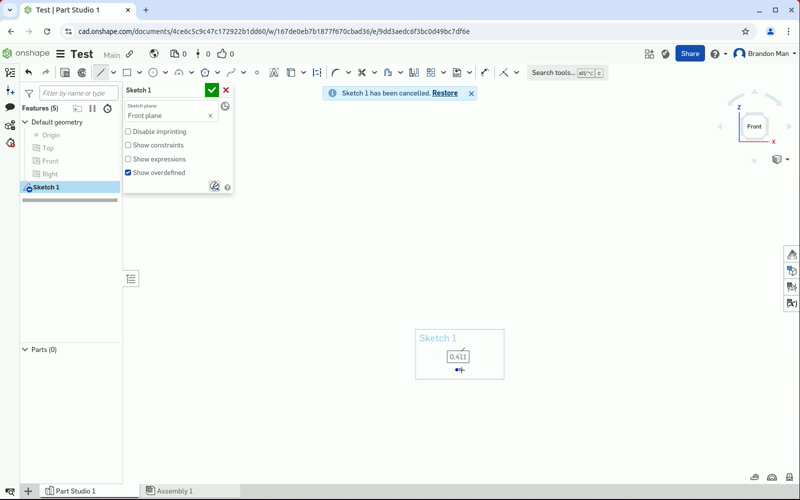
scroll(6)
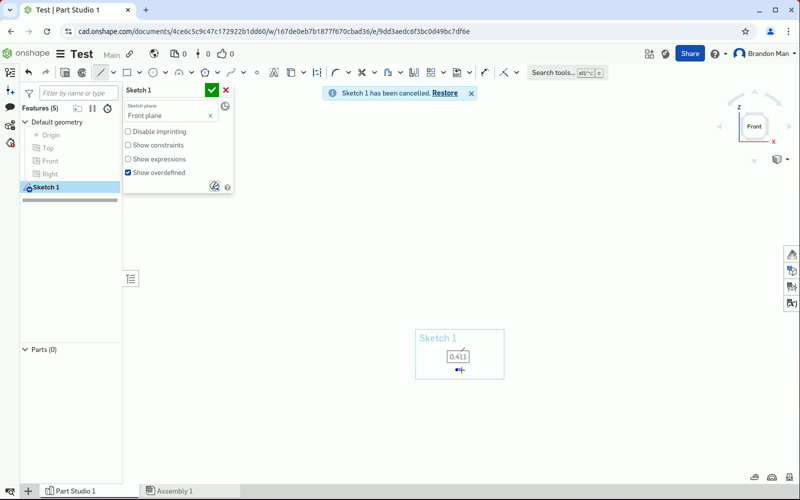
scroll(6)
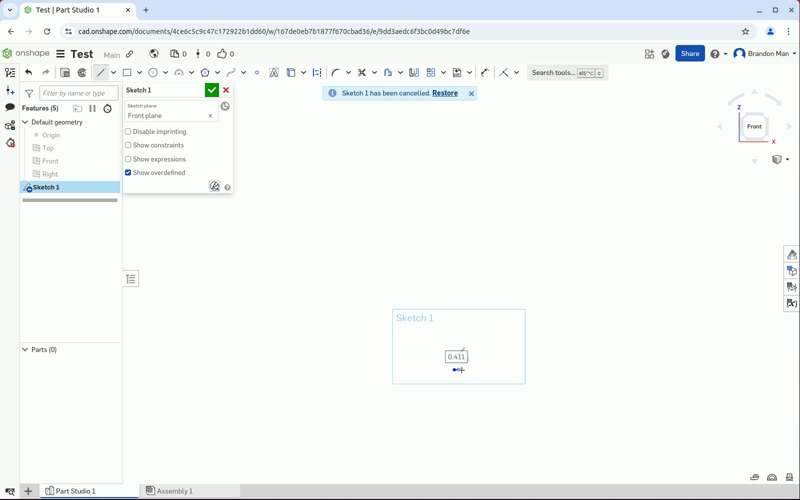
scroll(6)
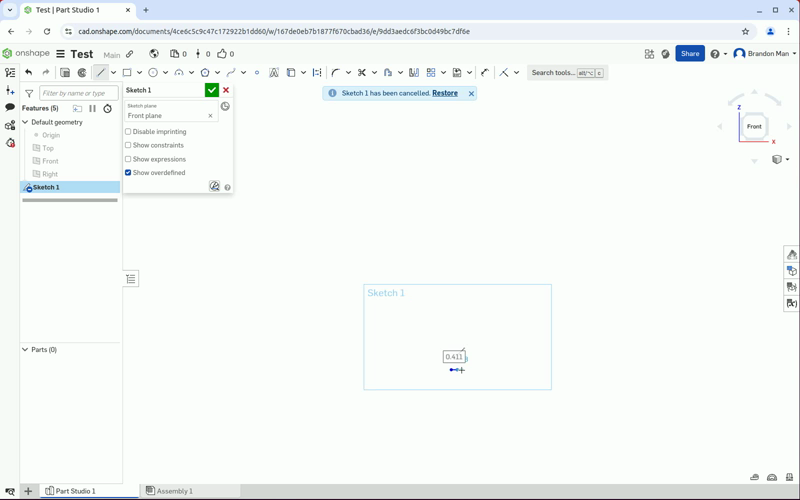
scroll(6)
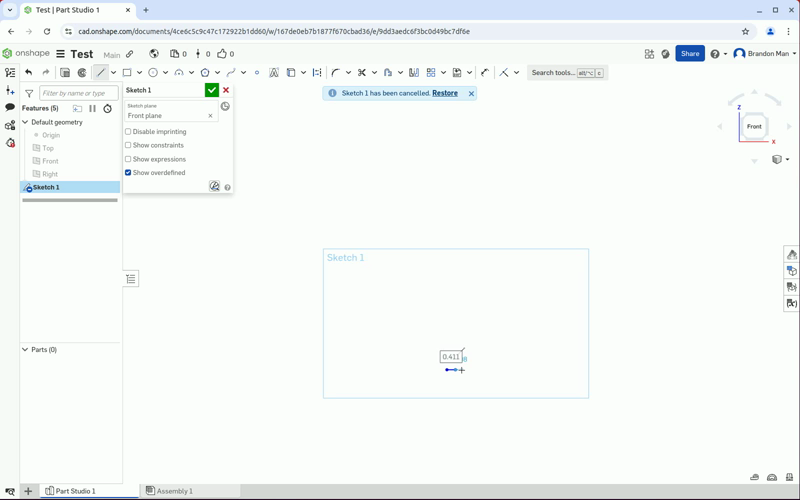
scroll(6)
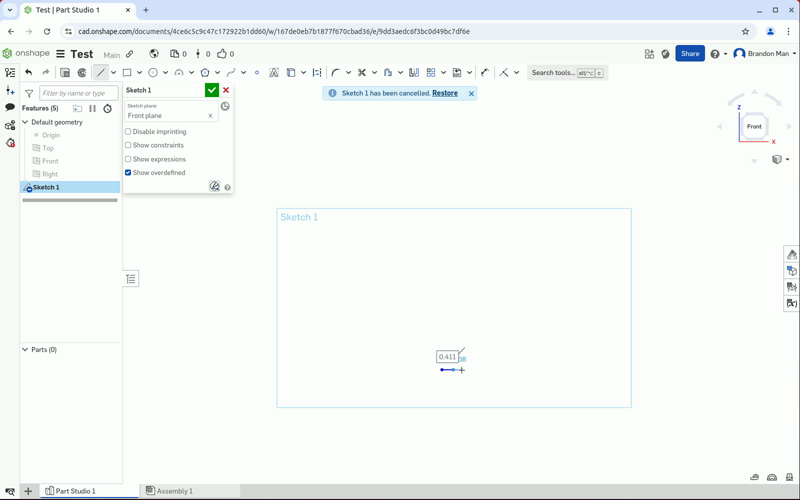
scroll(6)
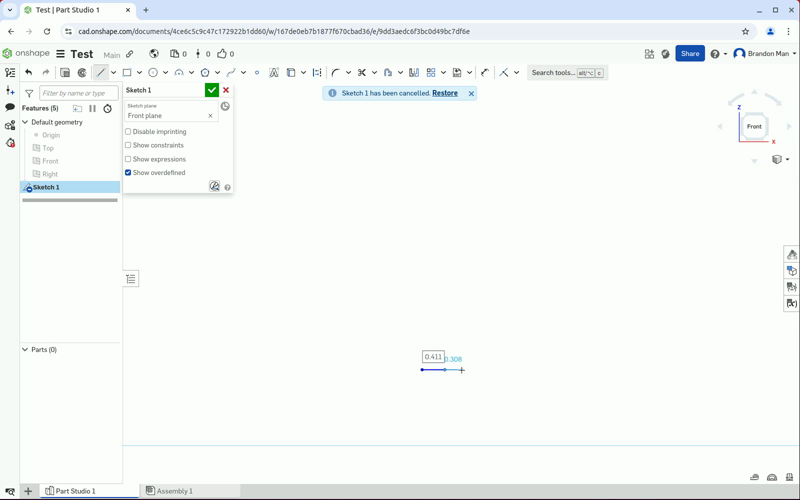
click(461, 369)
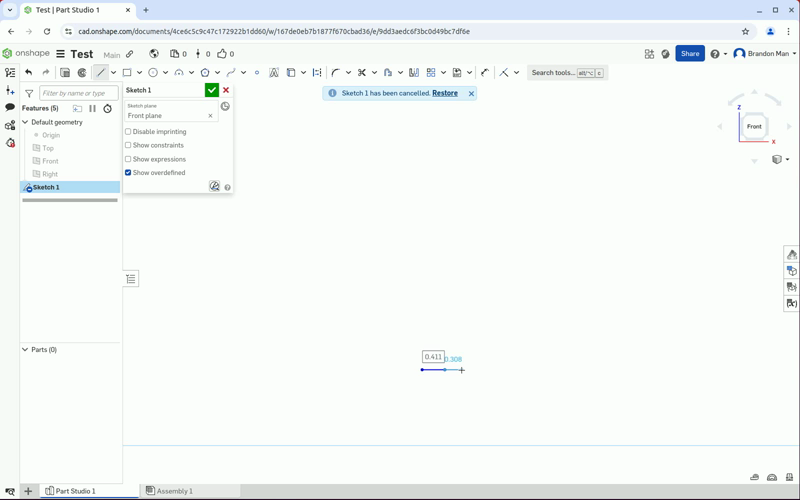
scroll(-6)
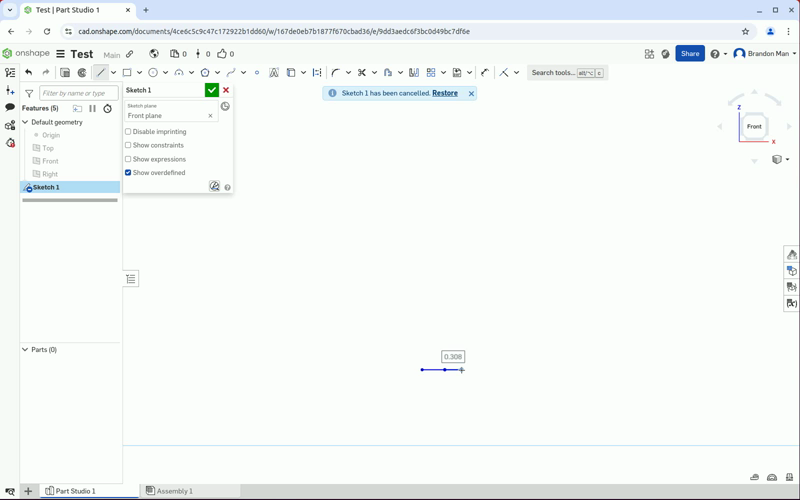
scroll(-6)
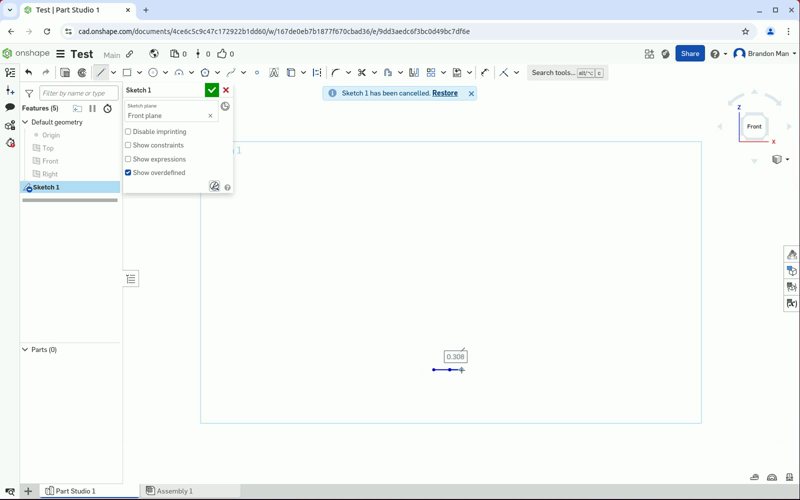
scroll(-6)
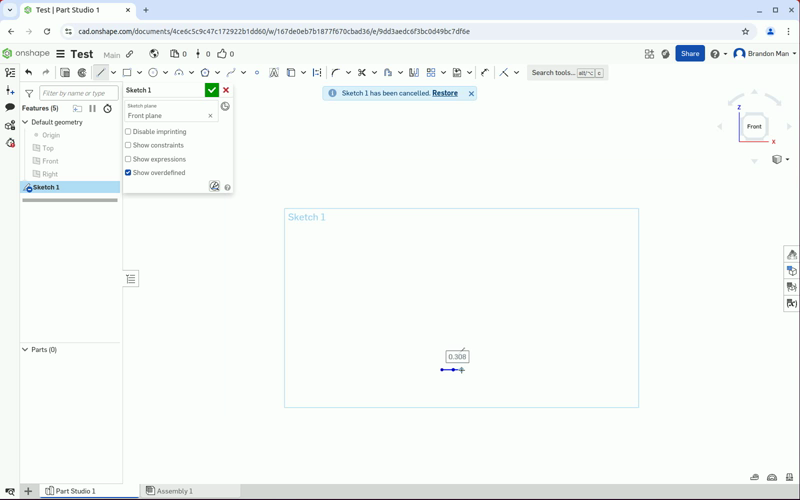
scroll(-6)
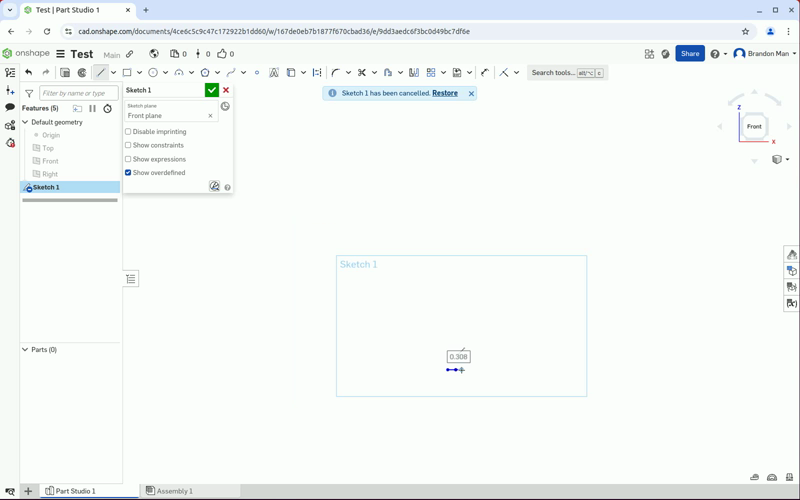
scroll(-6)
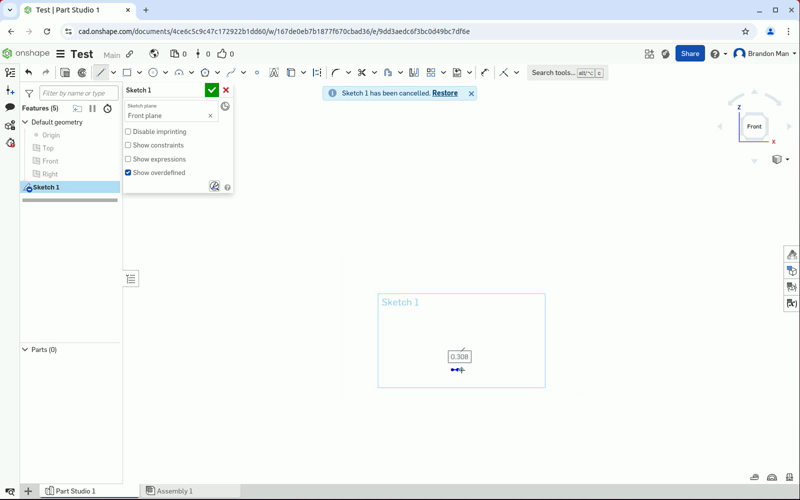
scroll(-6)
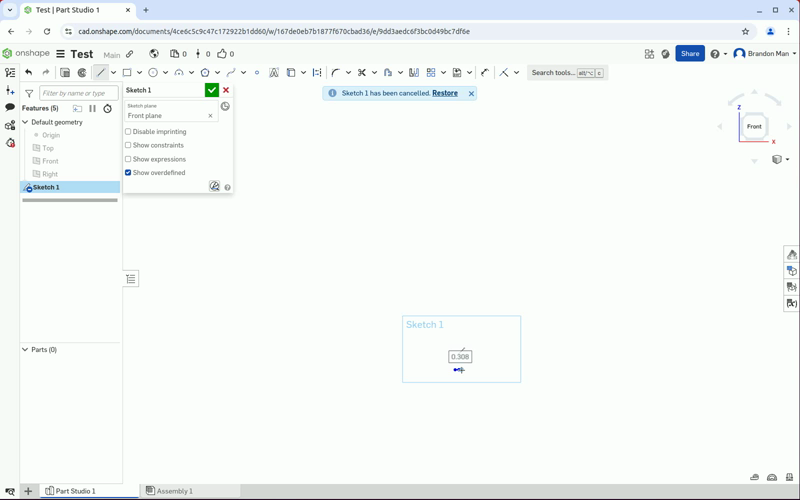
scroll(-6)
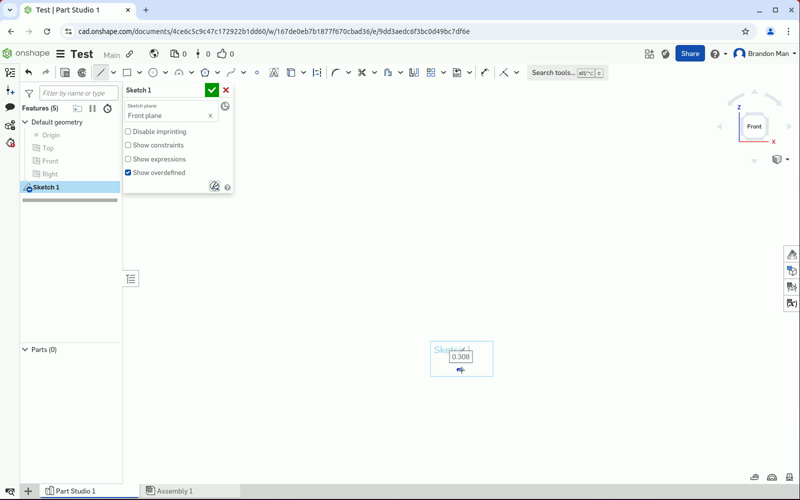
key_up(shift)
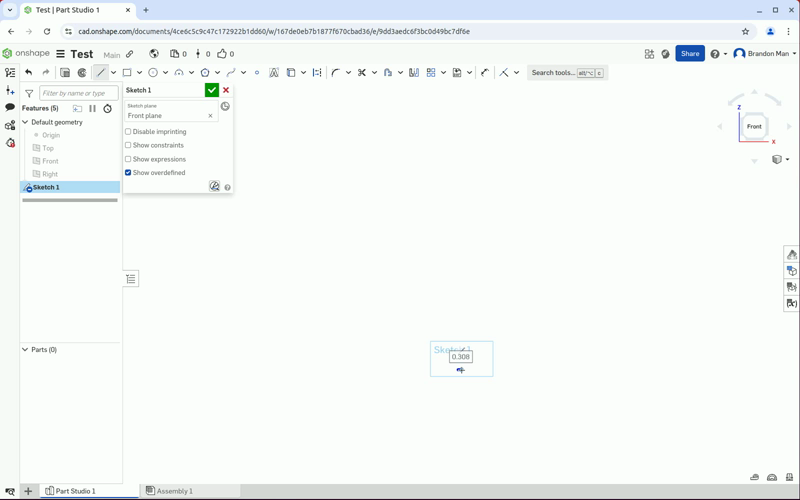
key_down(shift)
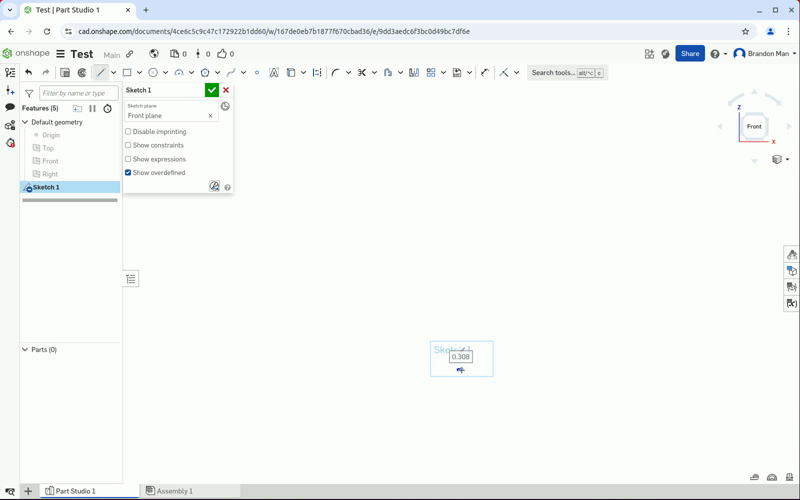
mouse_move(461, 282)
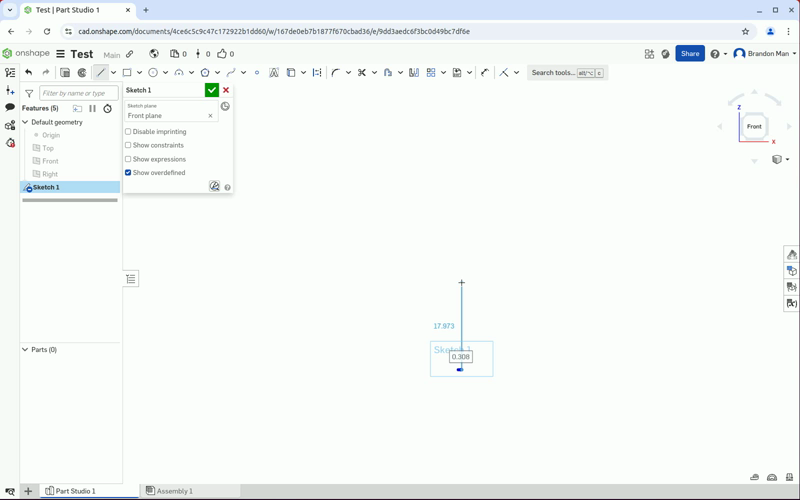
click(461, 282)
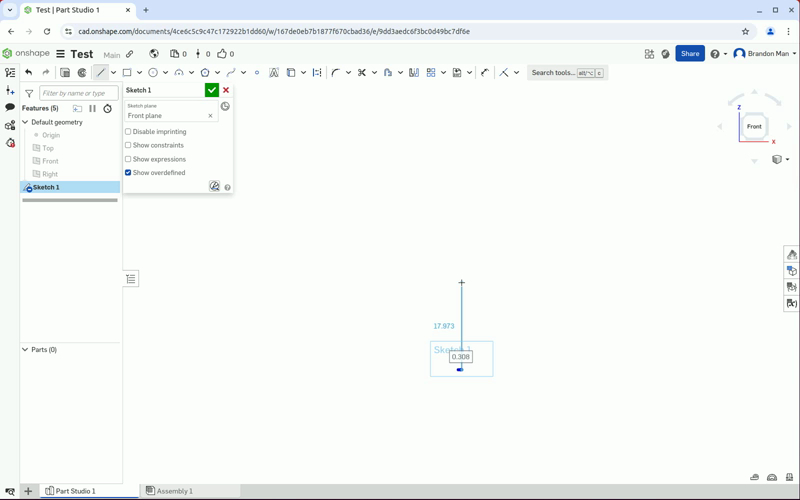
key_up(shift)
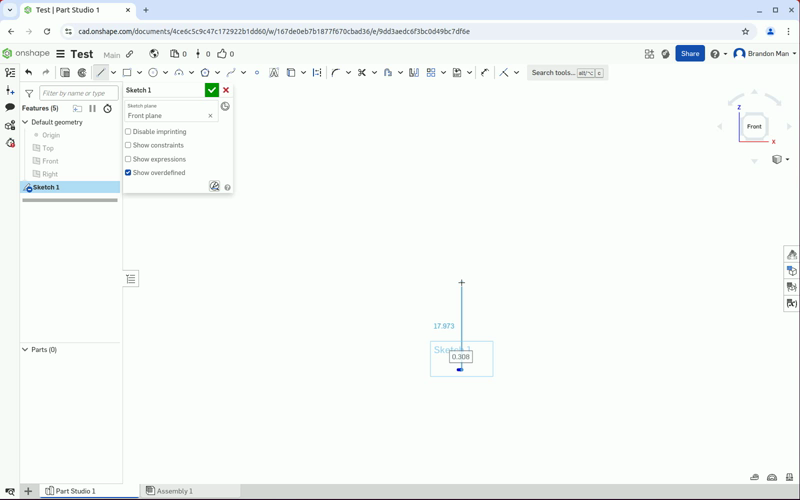
key_down(shift)
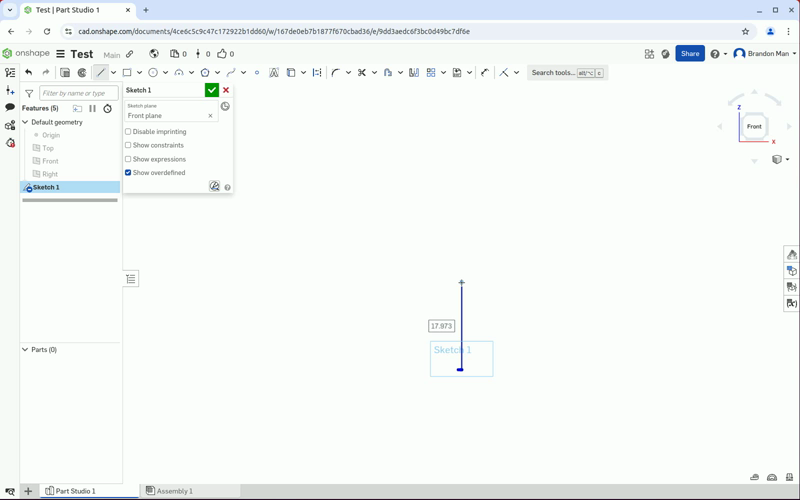
mouse_move(461, 198)
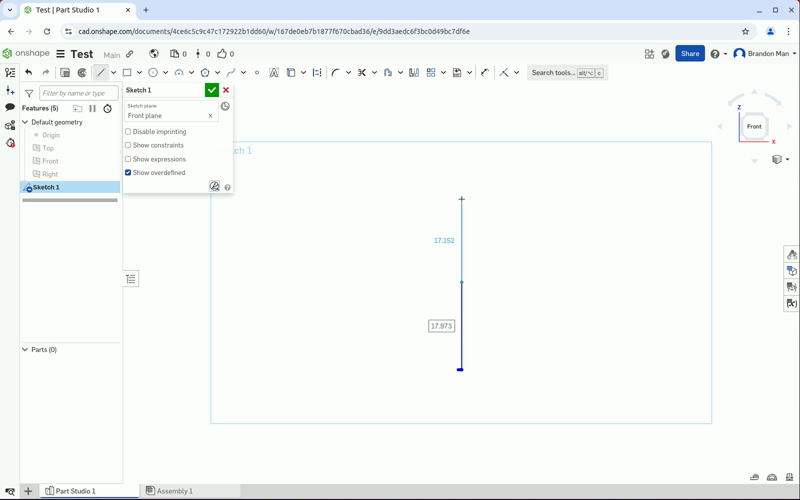
click(461, 198)
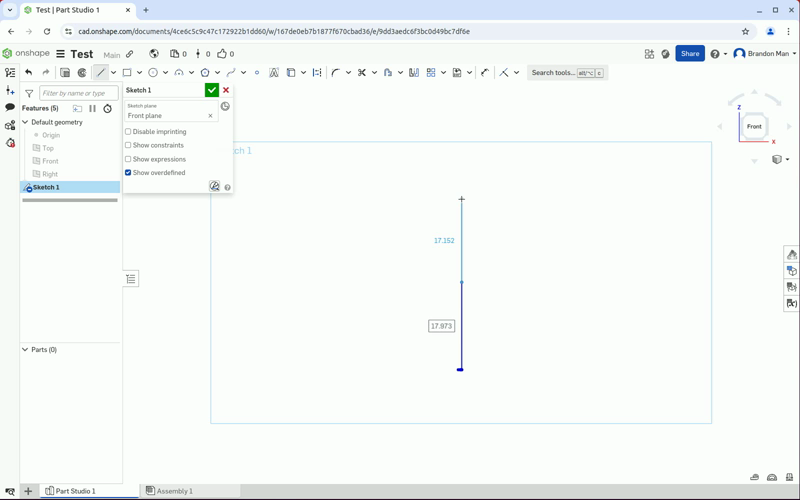
key_up(shift)
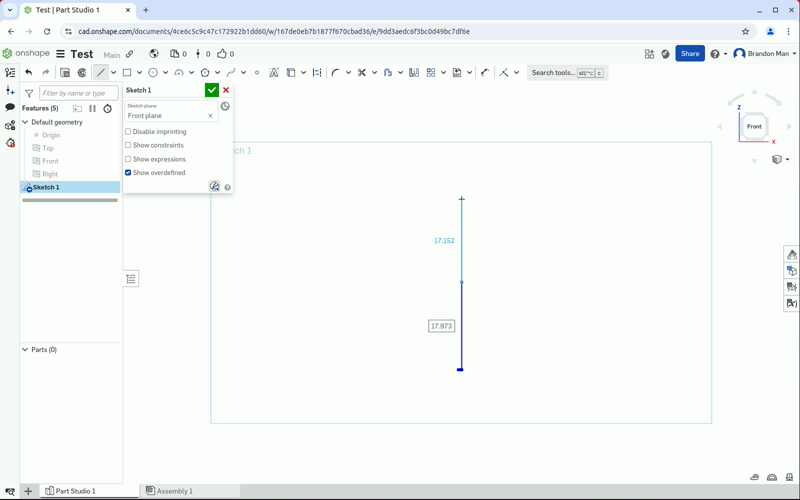
key_down(shift)
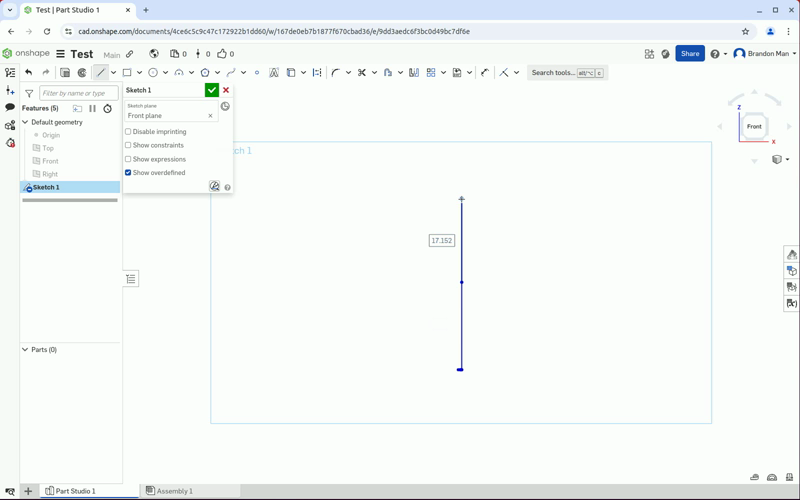
mouse_move(492, 198)
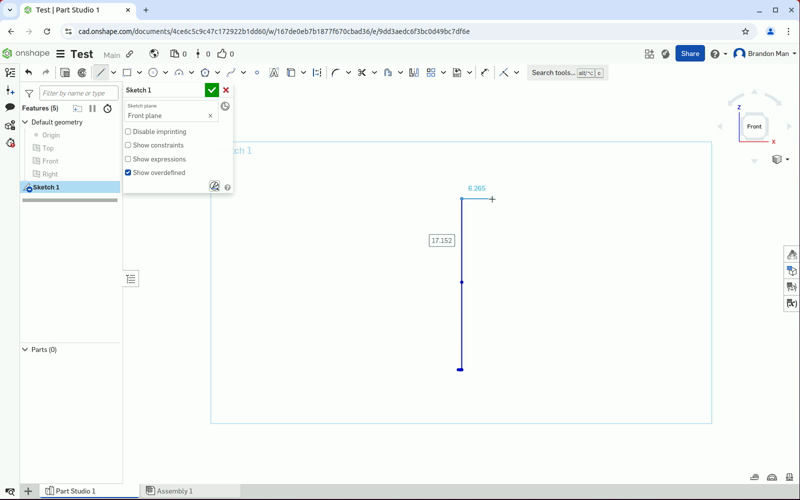
mouse_move(460, 198)
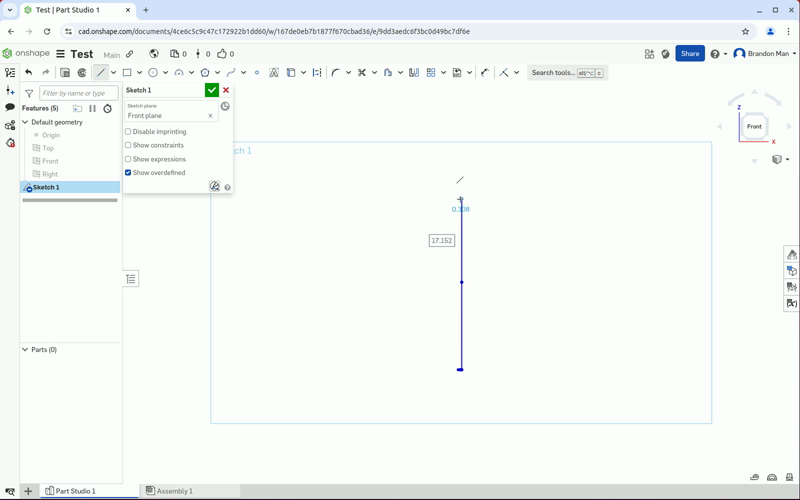
scroll(6)
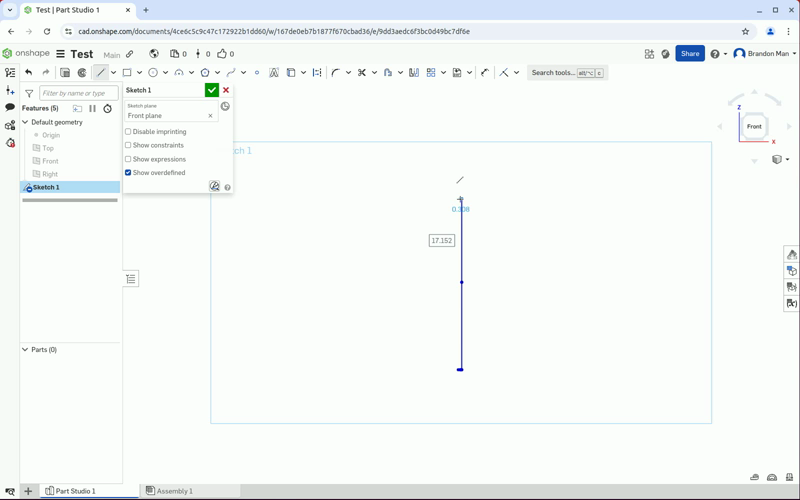
scroll(6)
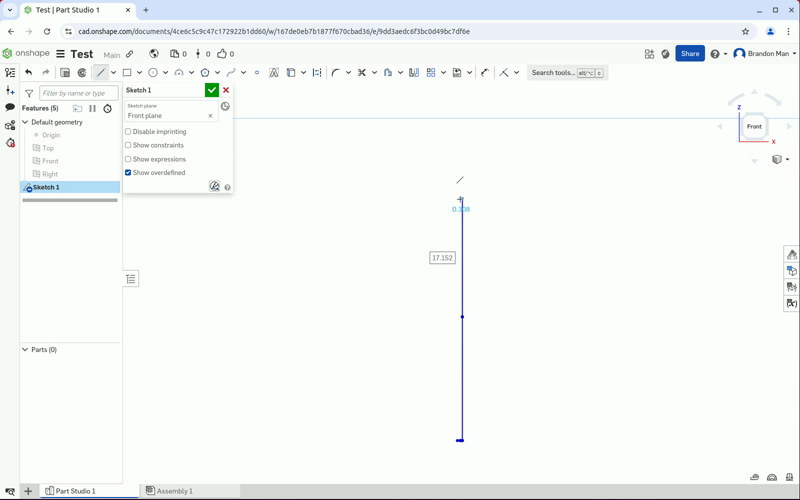
scroll(6)
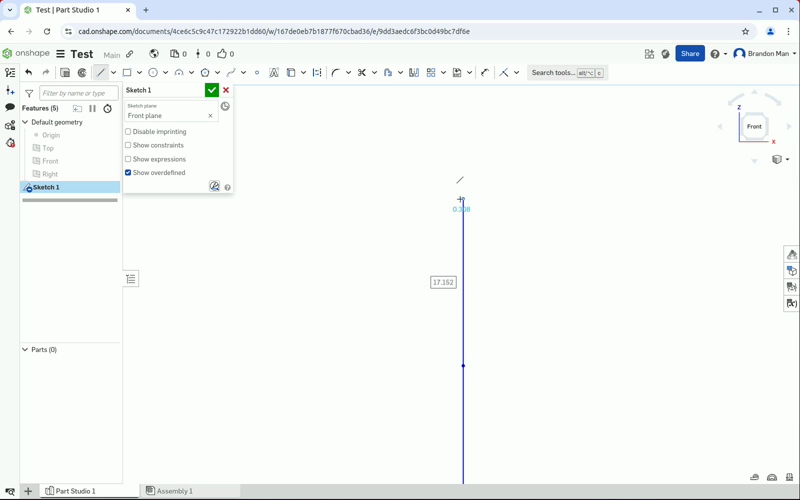
scroll(6)
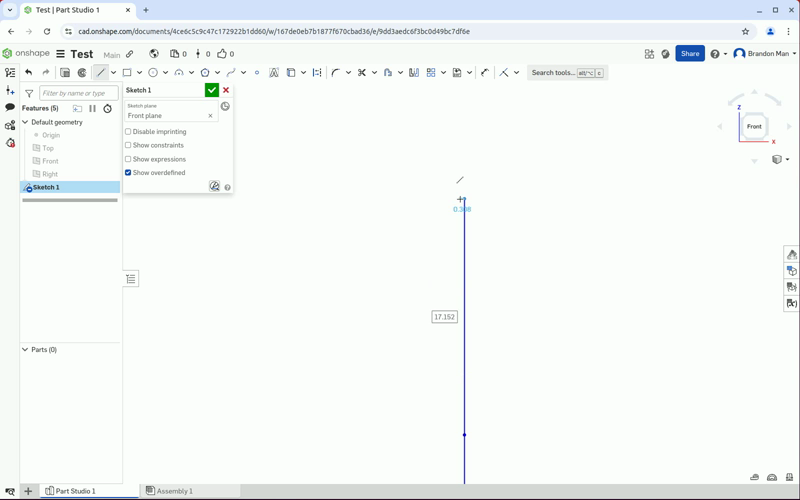
scroll(6)
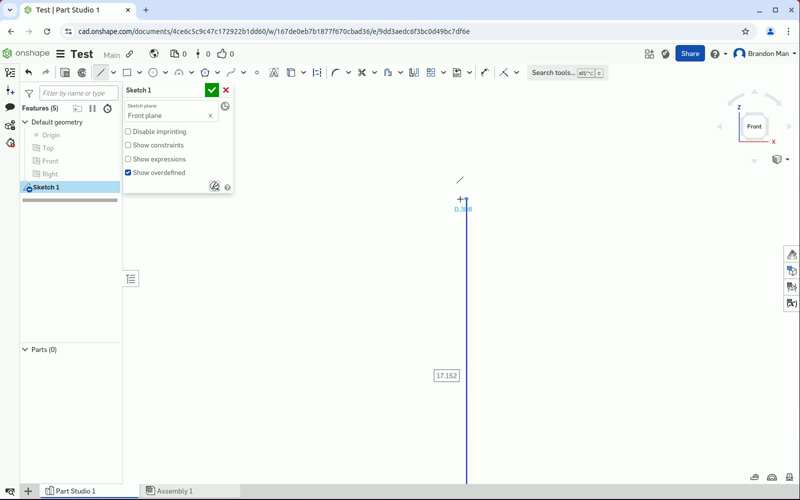
scroll(6)
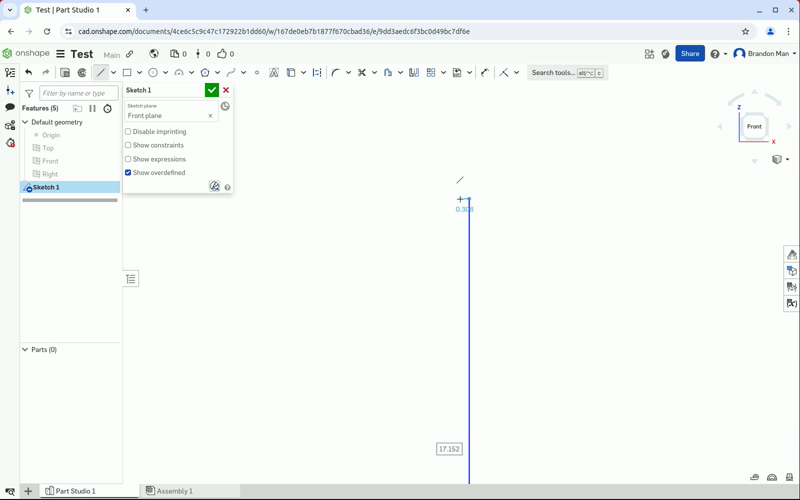
scroll(6)
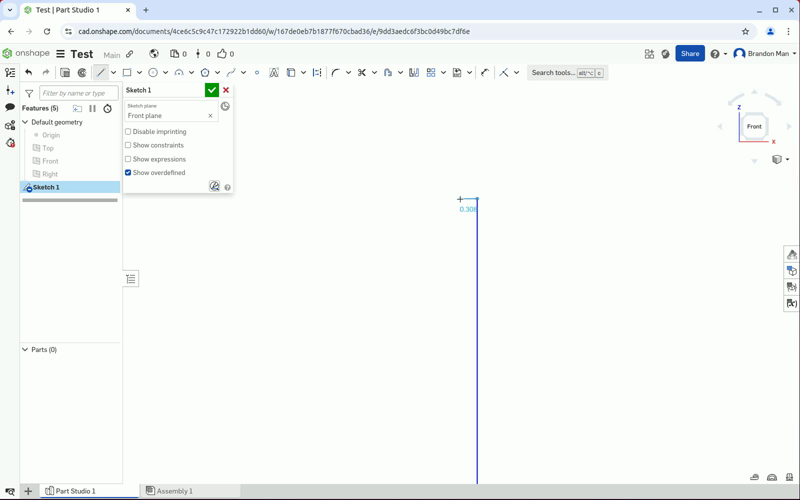
click(460, 198)
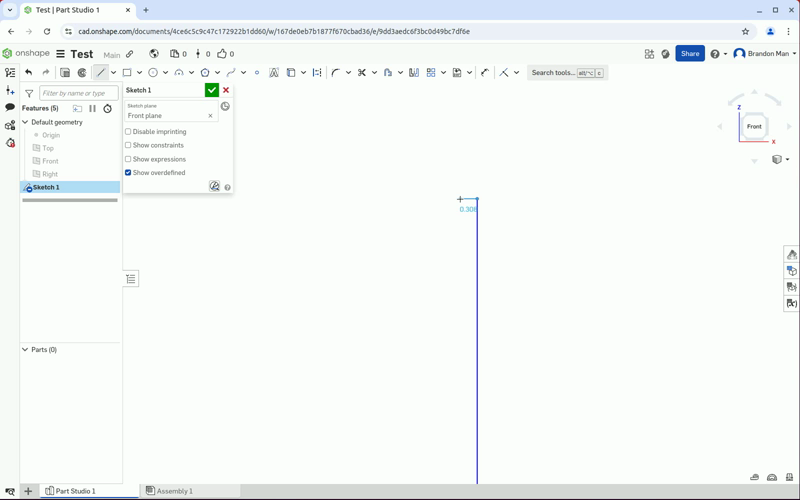
scroll(-6)
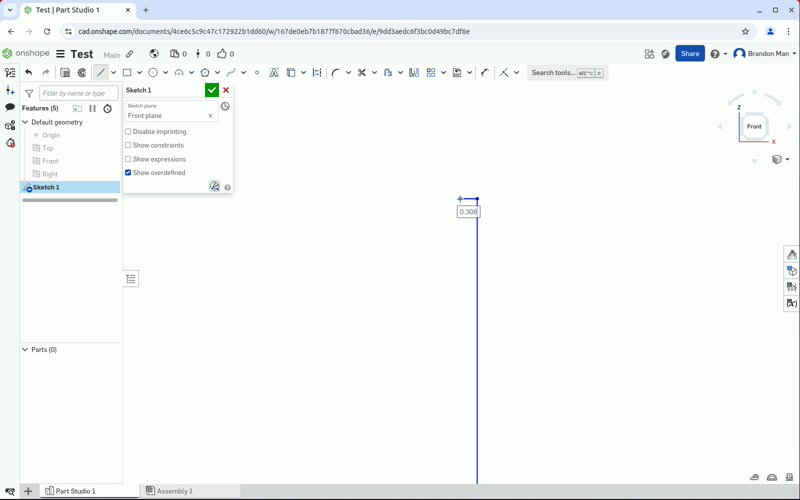
scroll(-6)
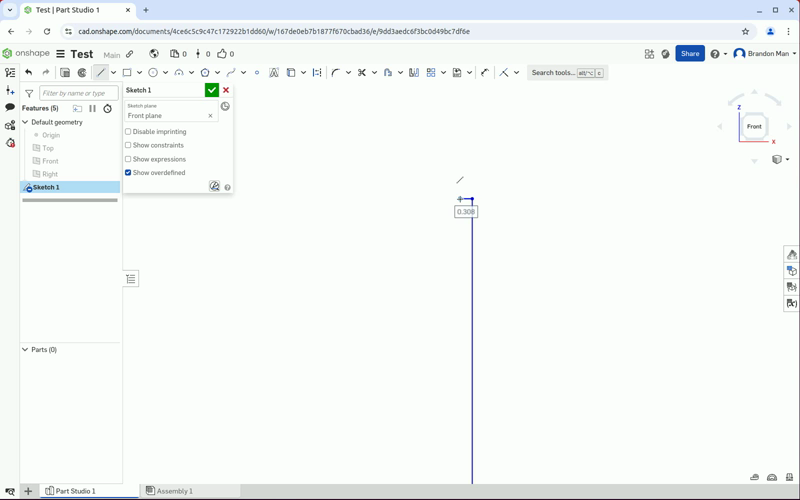
scroll(-6)
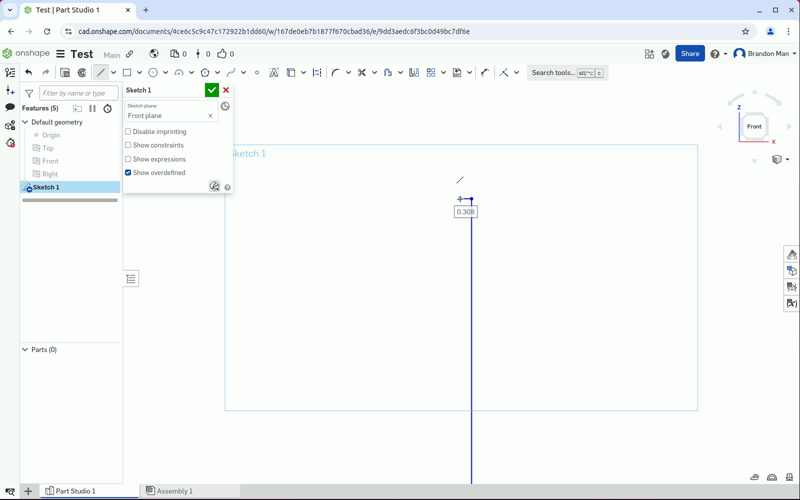
scroll(-6)
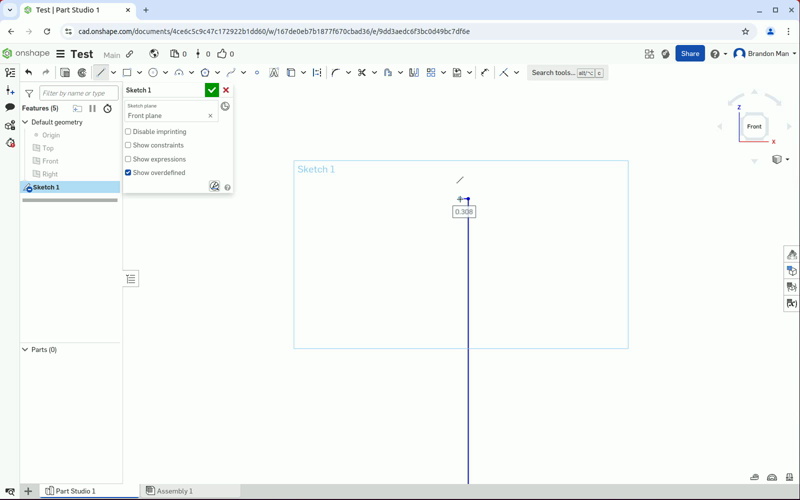
scroll(-6)
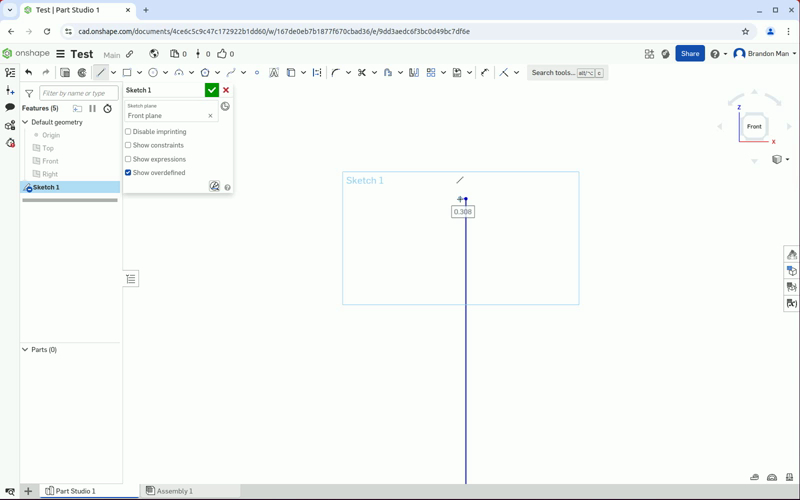
scroll(-6)
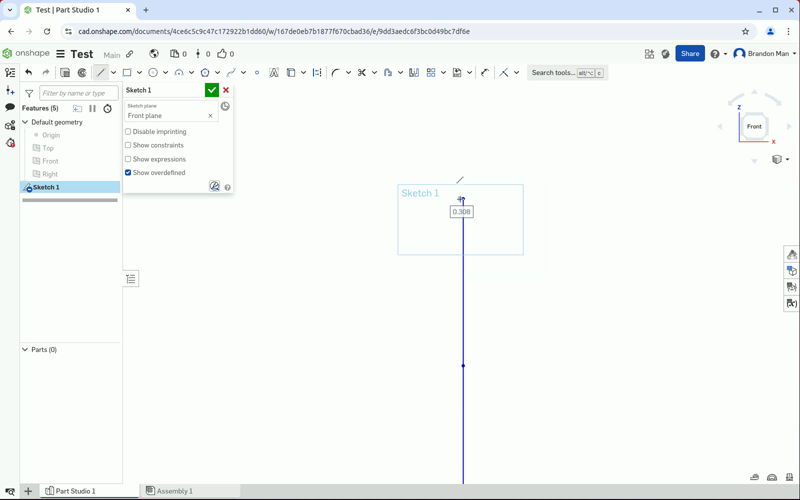
scroll(-6)
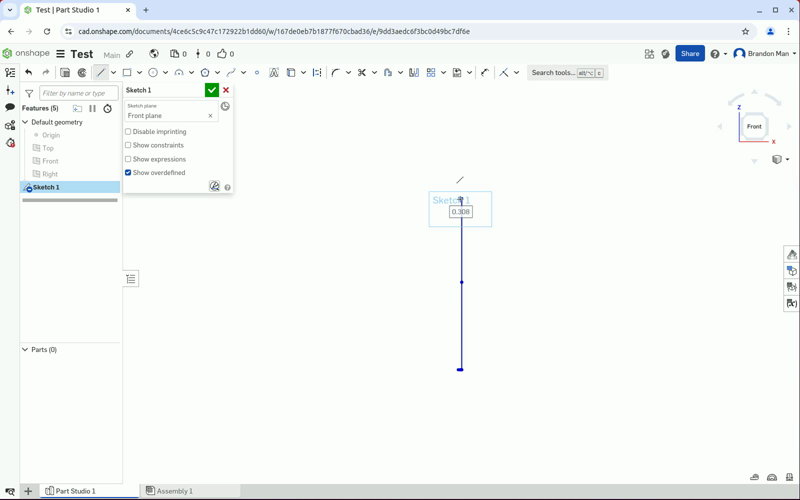
key_up(shift)
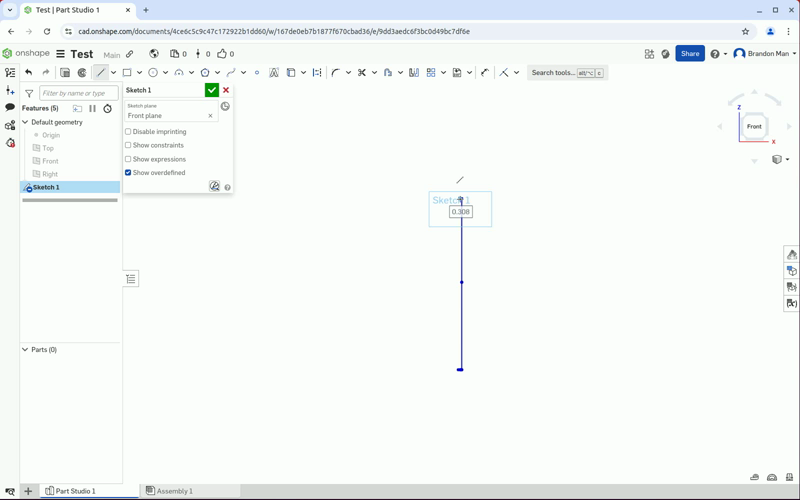
key_down(shift)
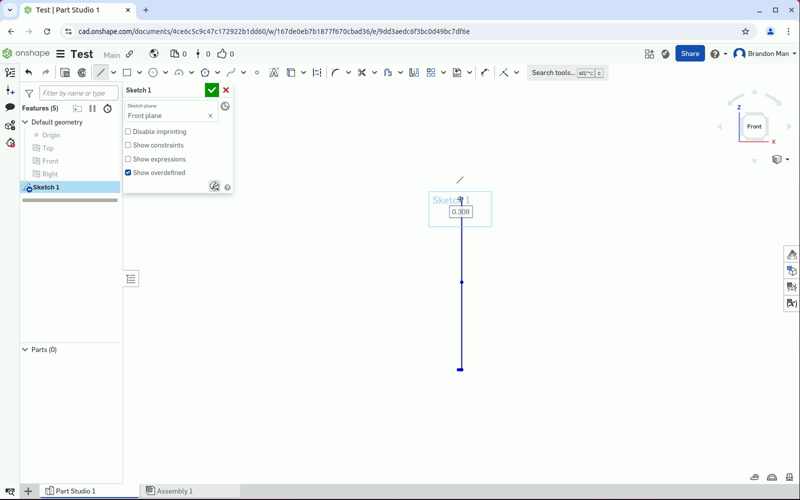
mouse_move(490, 198)
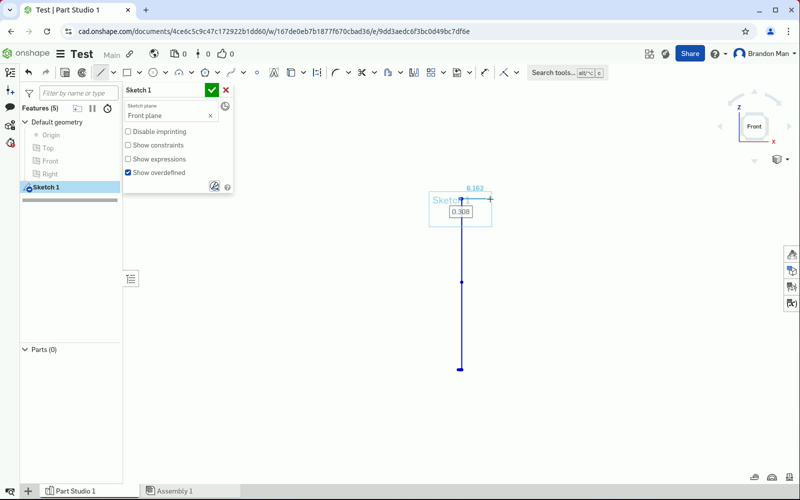
mouse_move(460, 196)
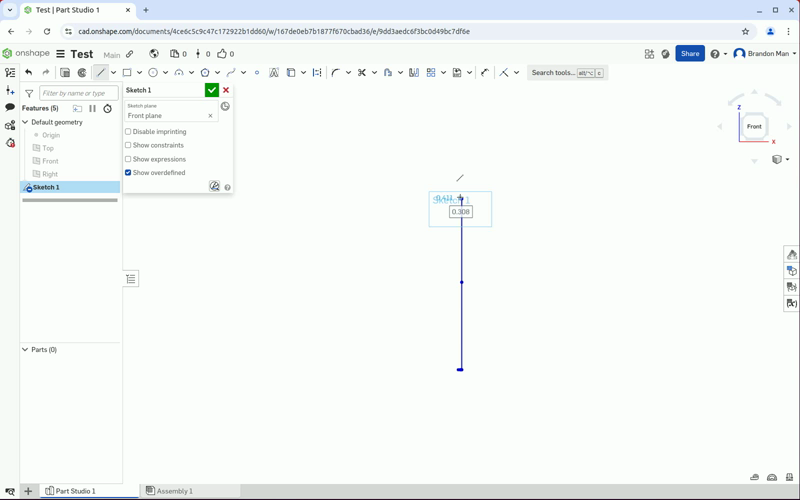
scroll(6)
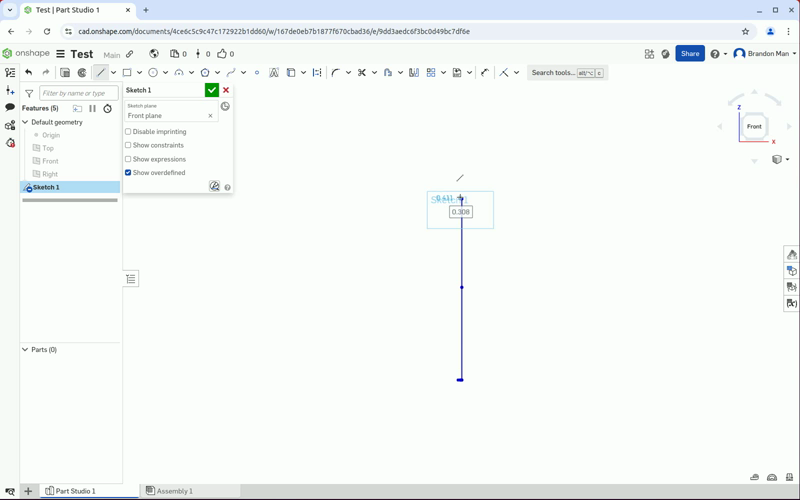
scroll(6)
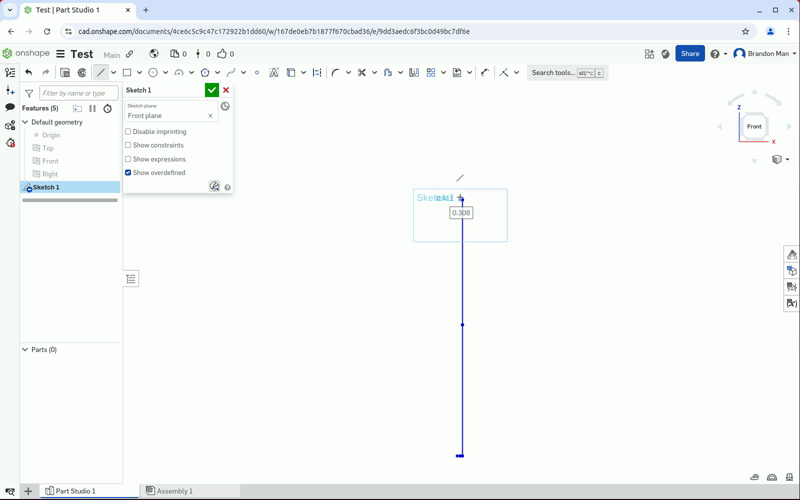
scroll(6)
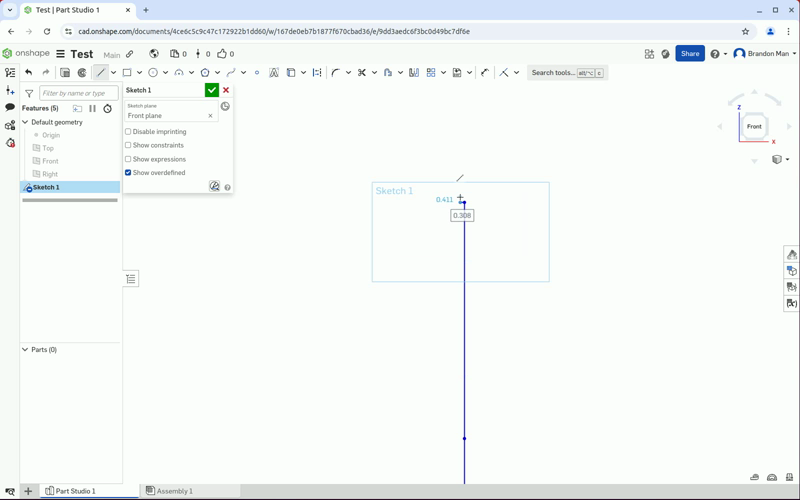
scroll(6)
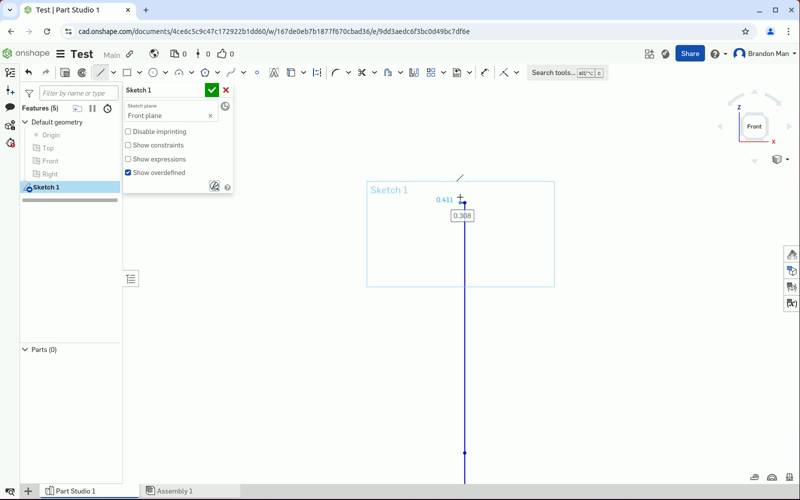
scroll(6)
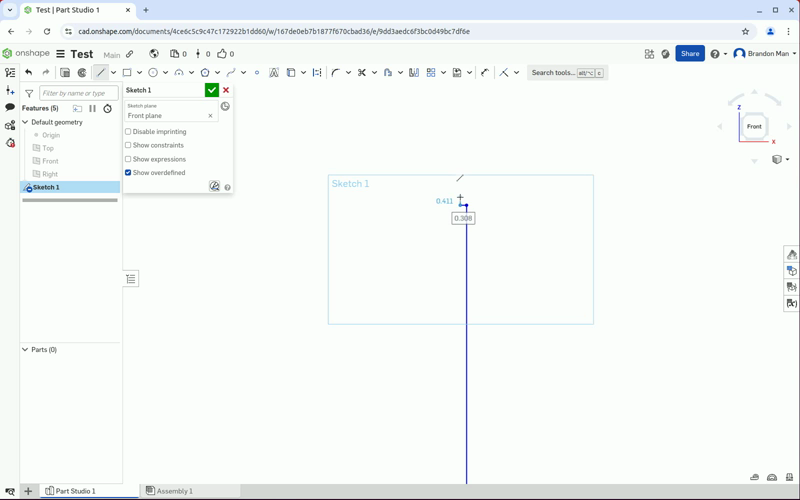
scroll(6)
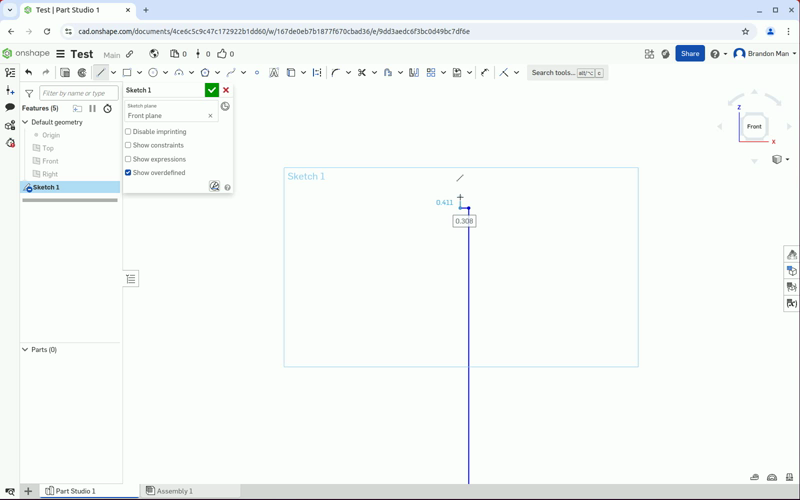
scroll(6)
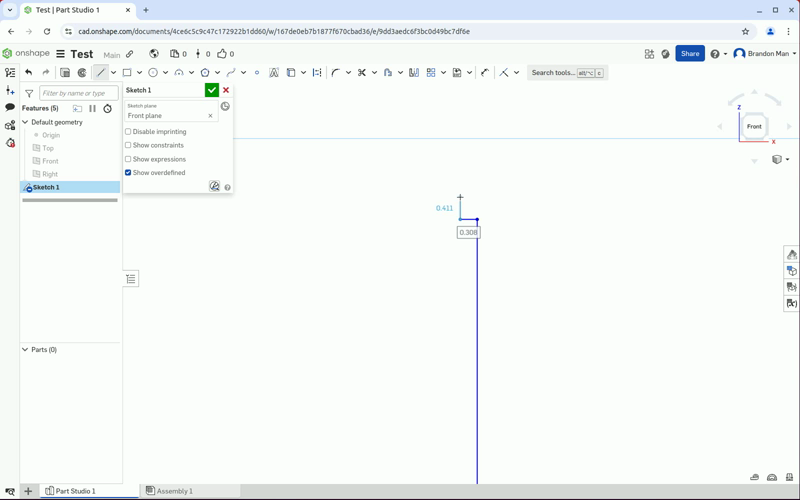
click(460, 196)
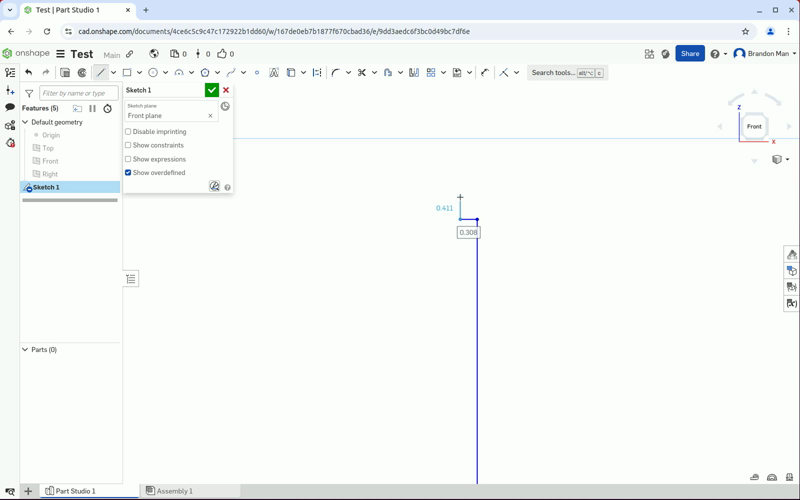
scroll(-6)
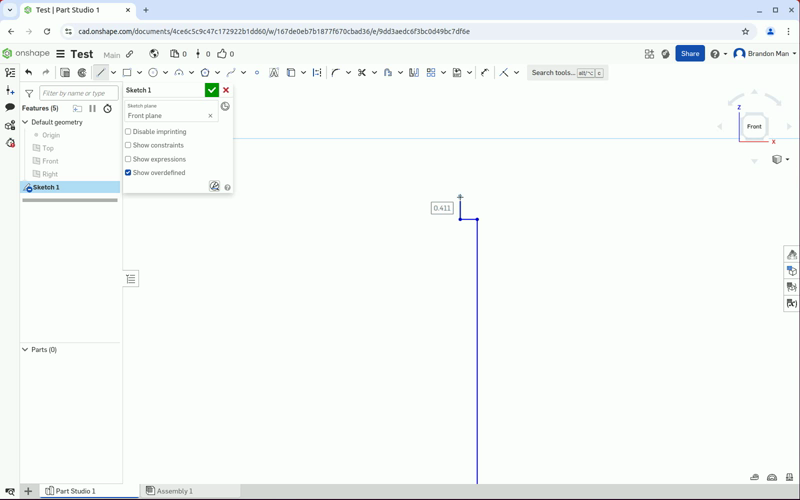
scroll(-6)
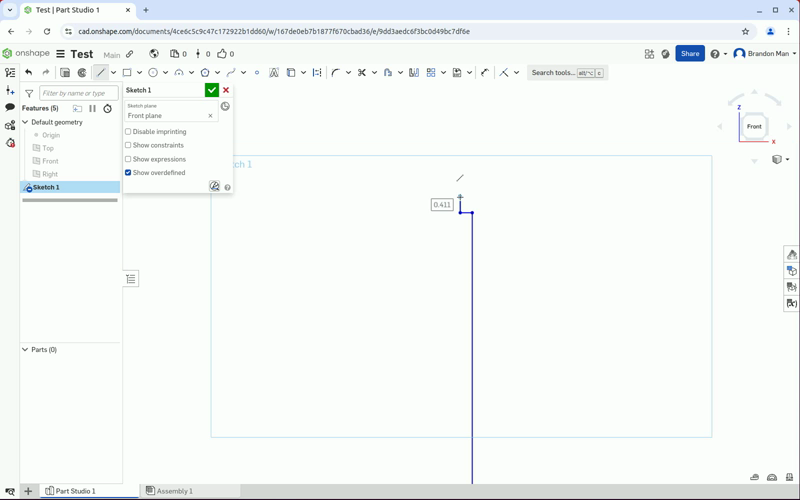
scroll(-6)
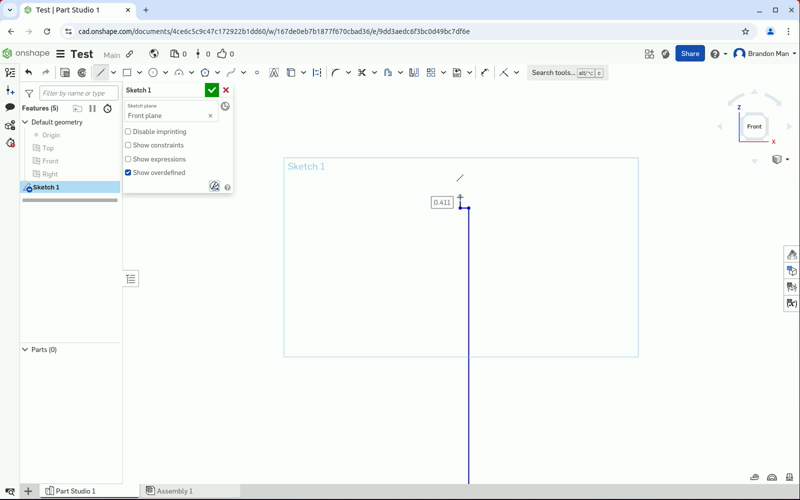
scroll(-6)
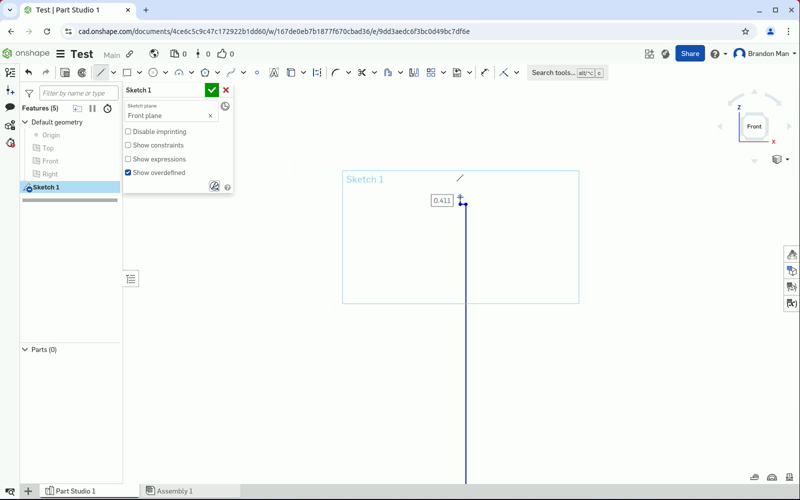
scroll(-6)
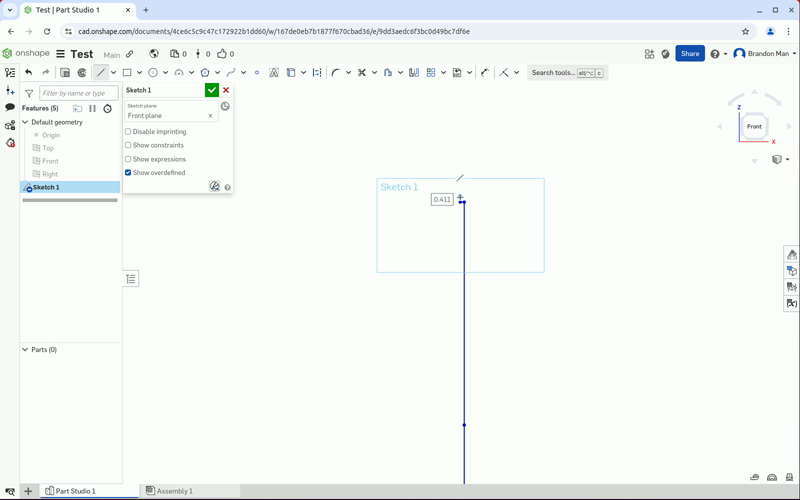
scroll(-6)
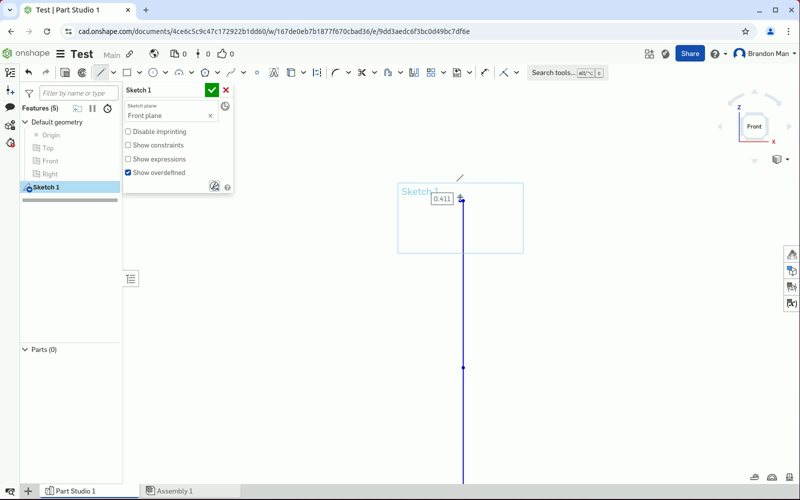
scroll(-6)
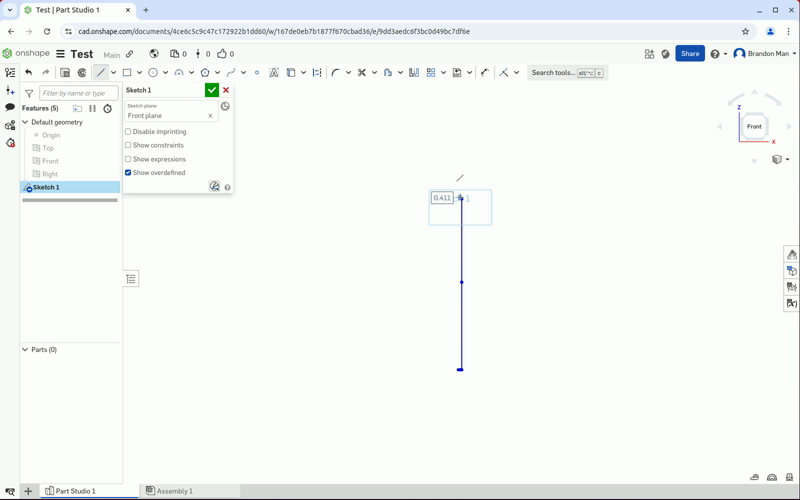
key_up(shift)
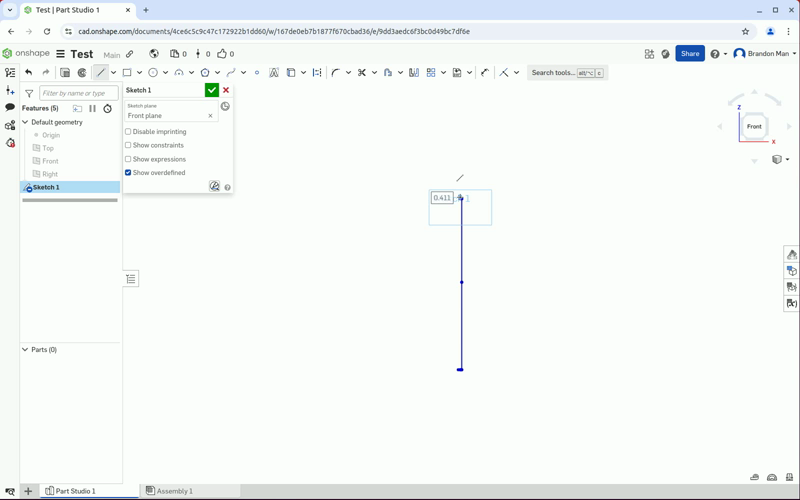
key_down(shift)
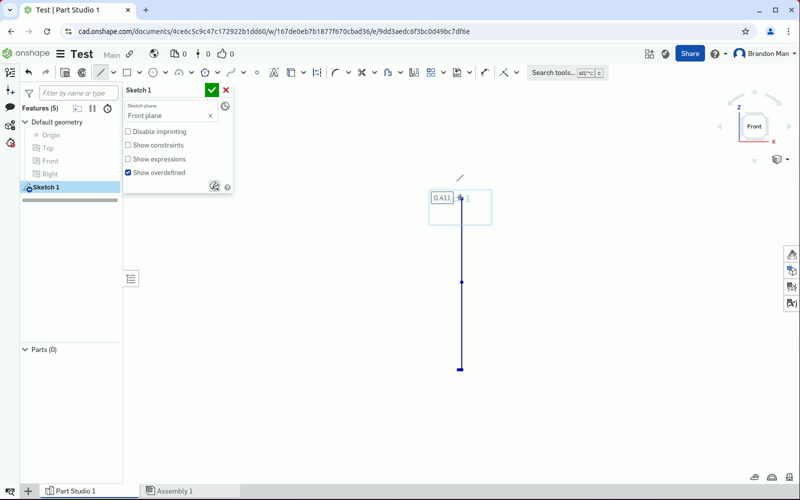
mouse_move(490, 196)
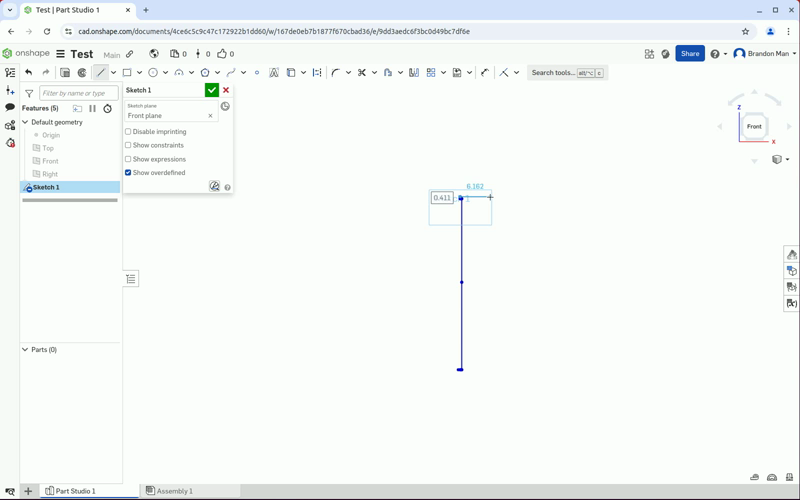
mouse_move(458, 196)
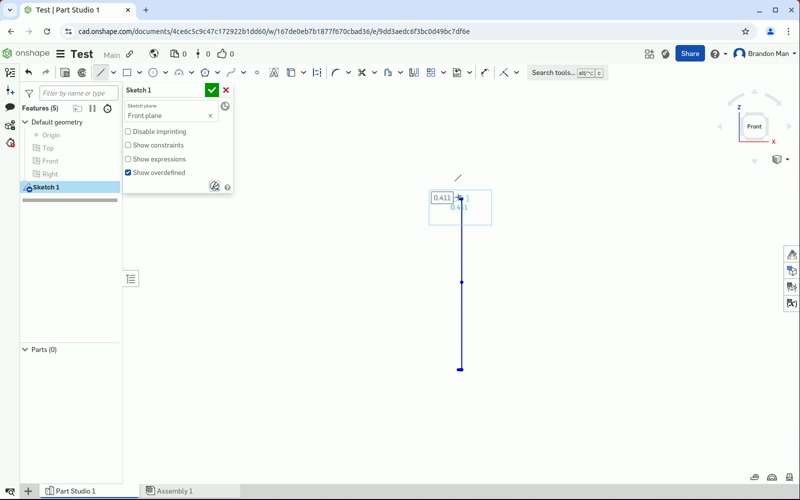
scroll(6)
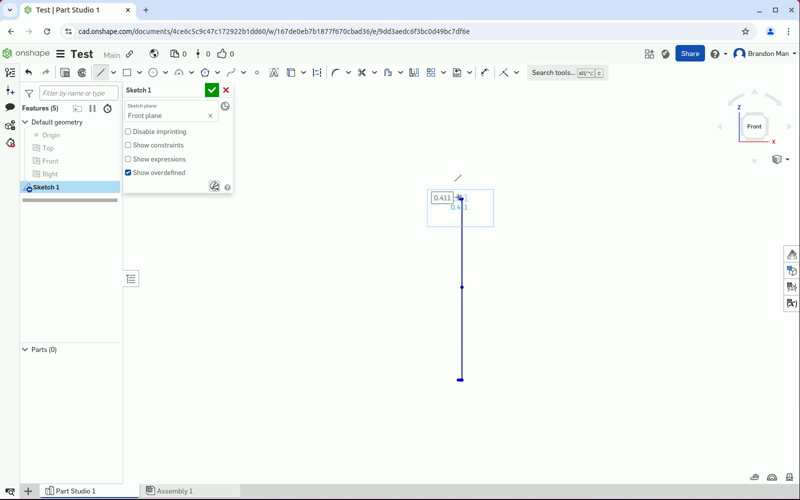
scroll(6)
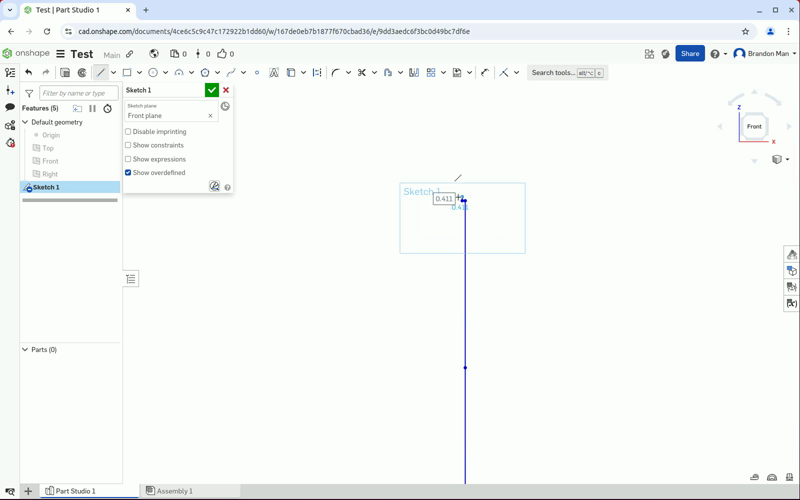
scroll(6)
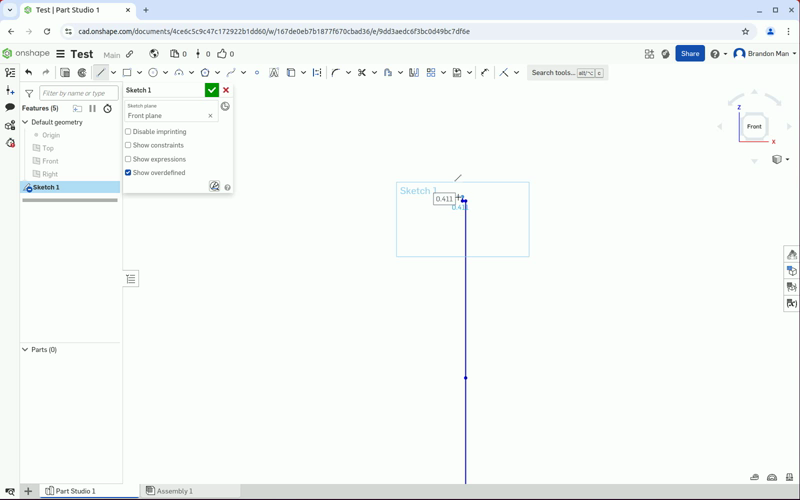
scroll(6)
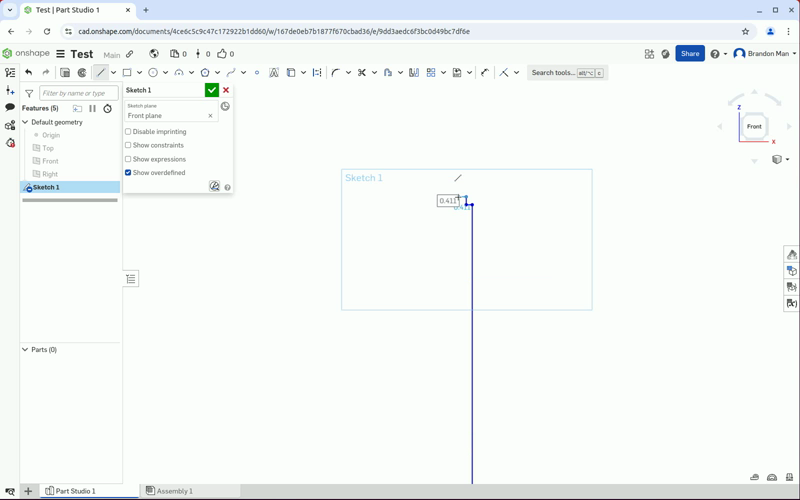
scroll(6)
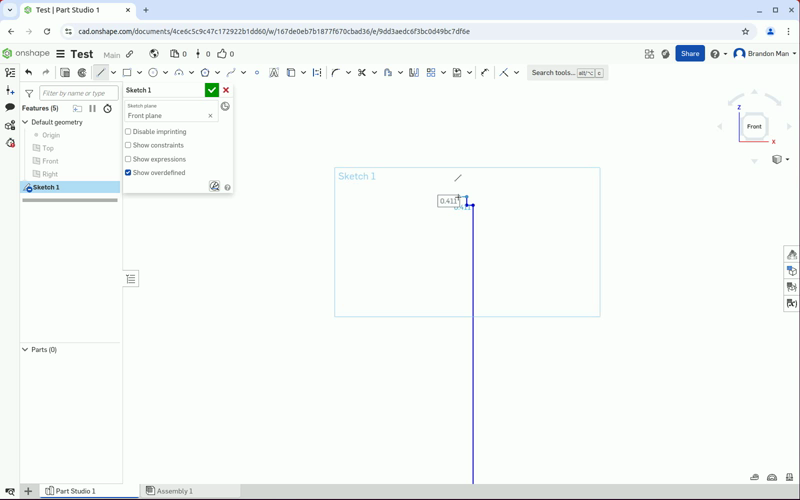
scroll(6)
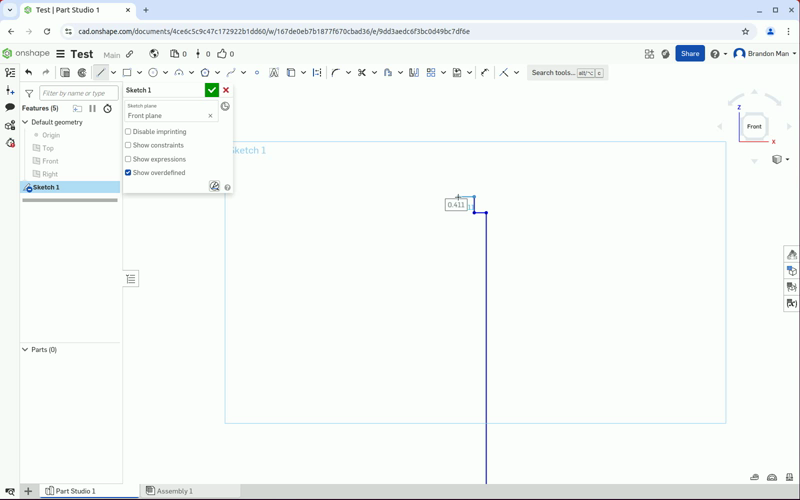
scroll(6)
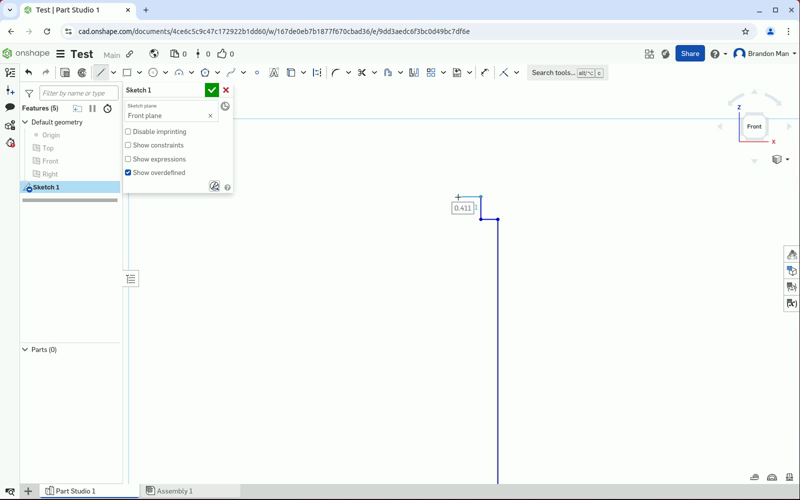
click(458, 196)
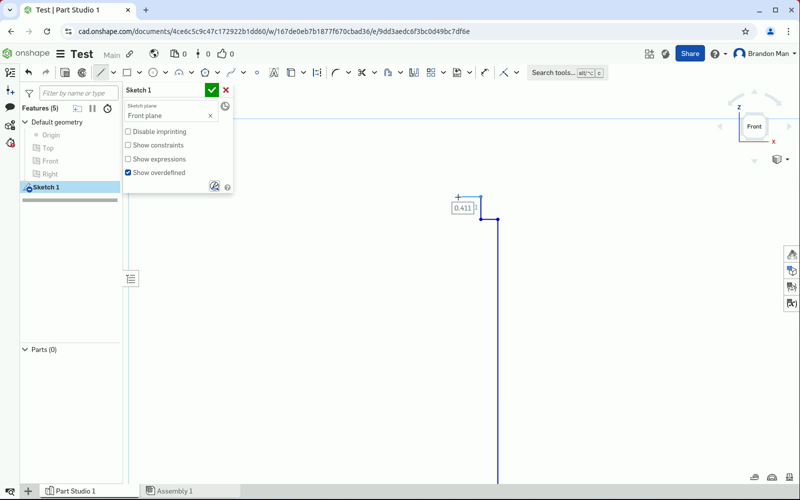
scroll(-6)
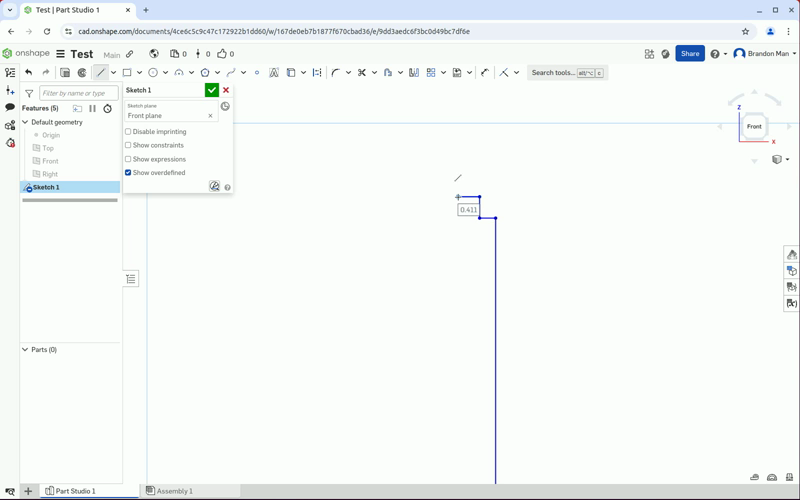
scroll(-6)
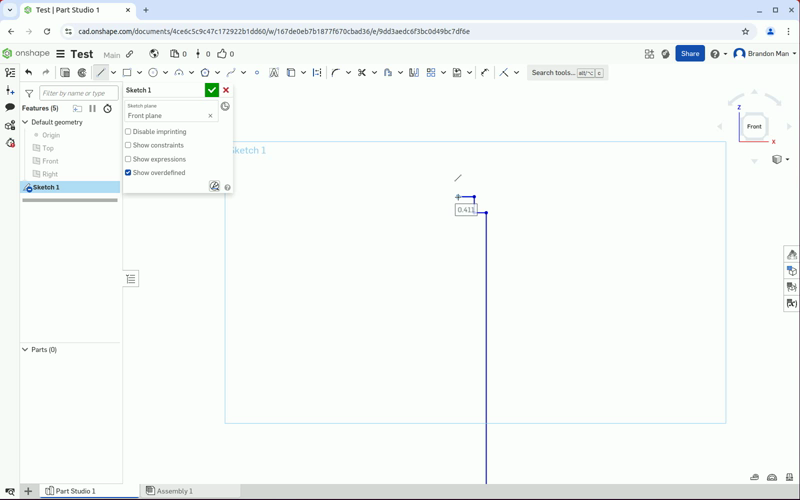
scroll(-6)
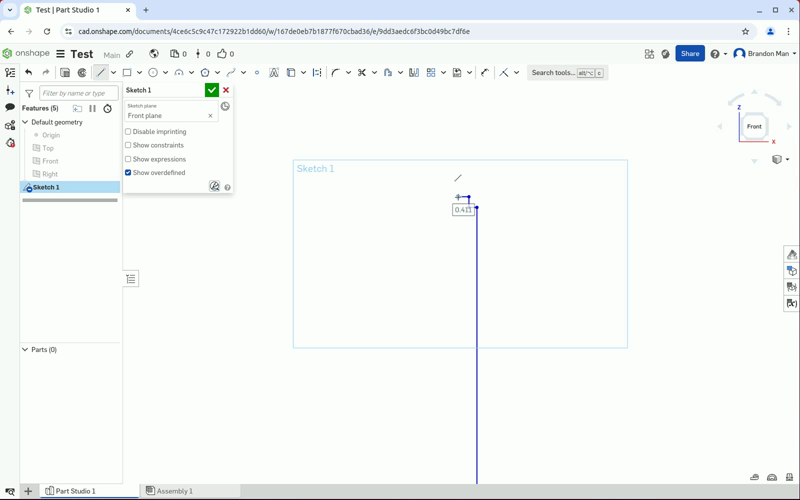
scroll(-6)
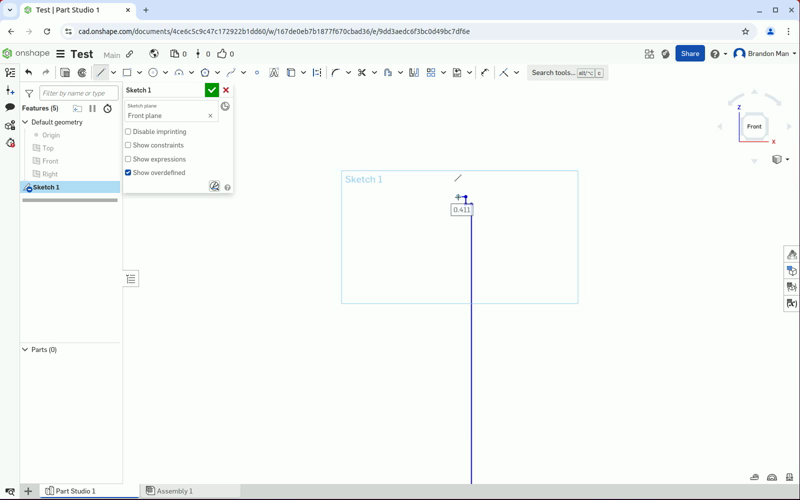
scroll(-6)
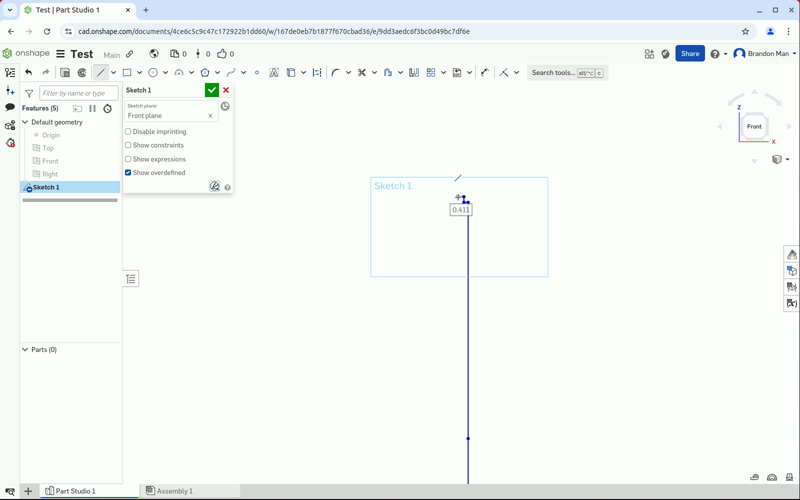
scroll(-6)
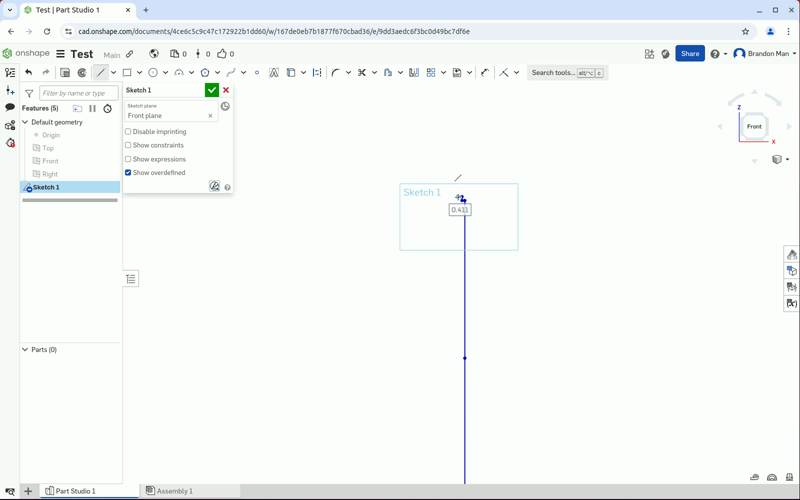
scroll(-6)
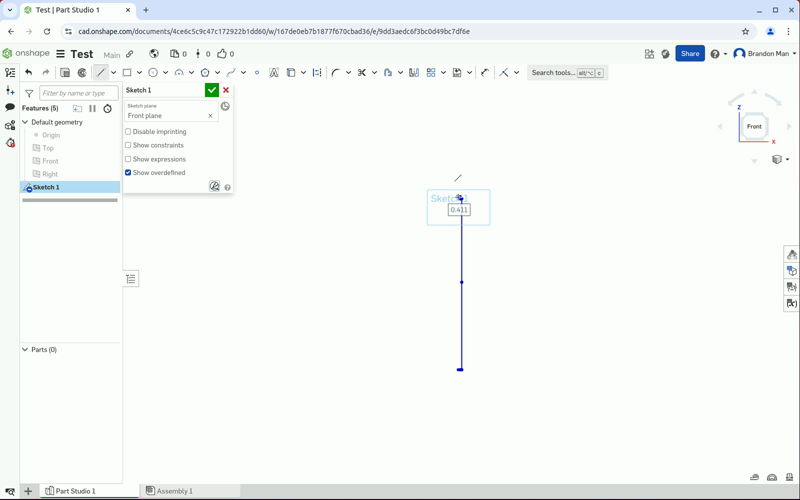
key_up(shift)
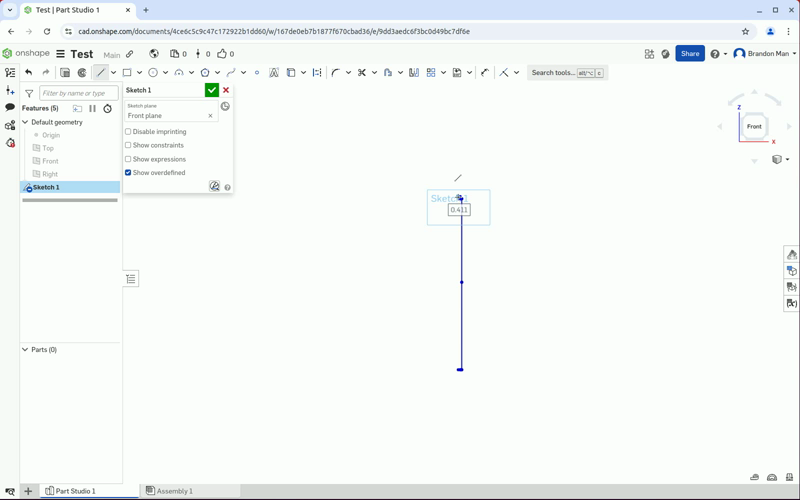
key_down(shift)
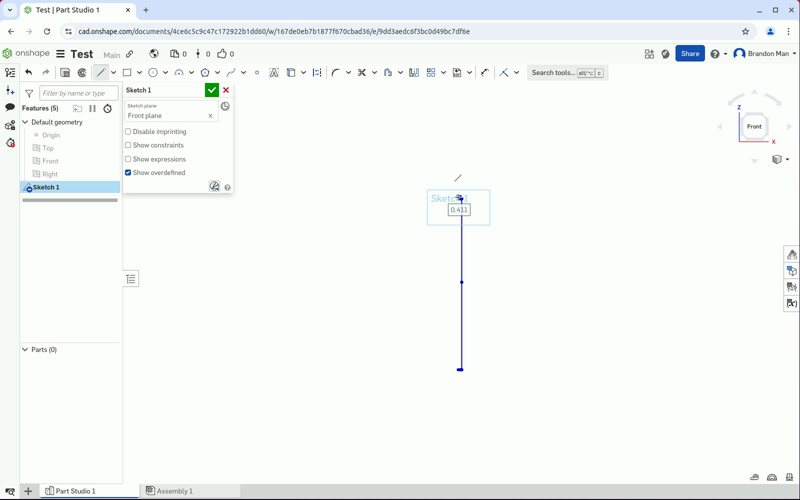
mouse_move(488, 196)
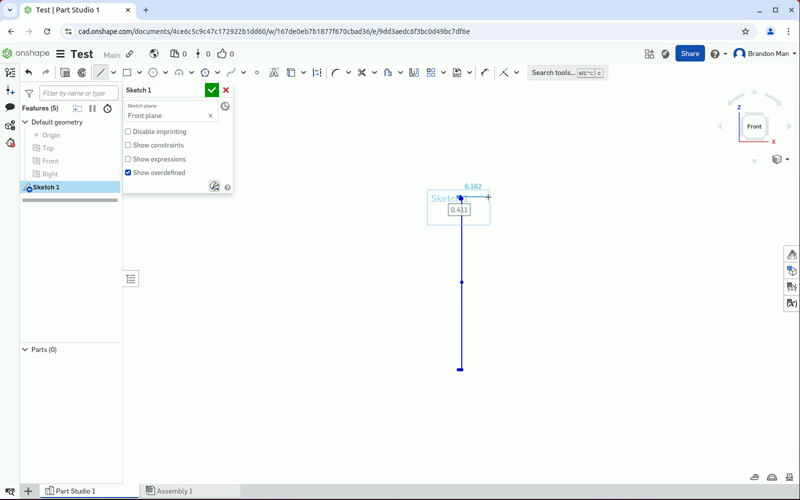
mouse_move(458, 198)
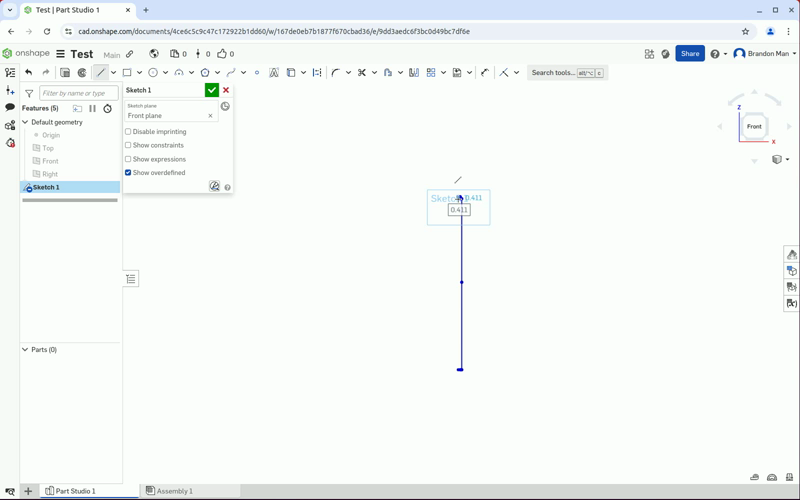
scroll(6)
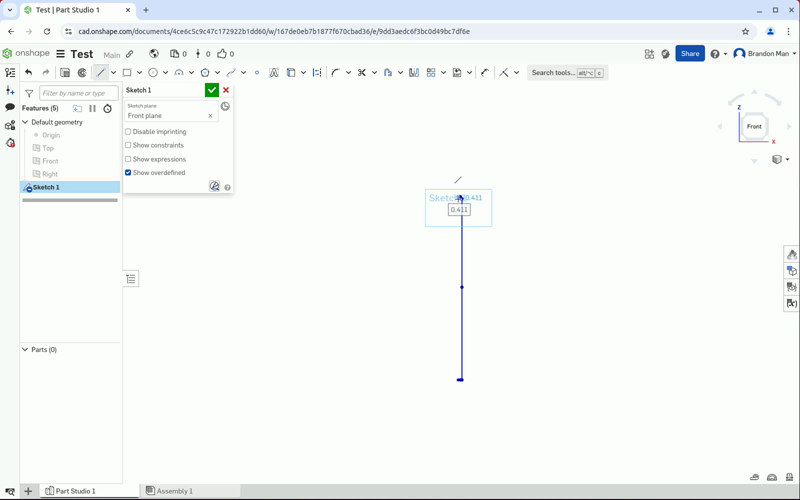
scroll(6)
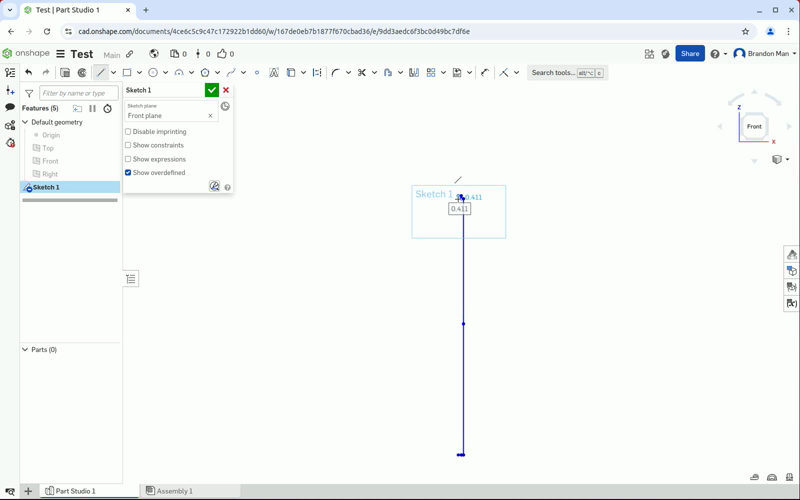
scroll(6)
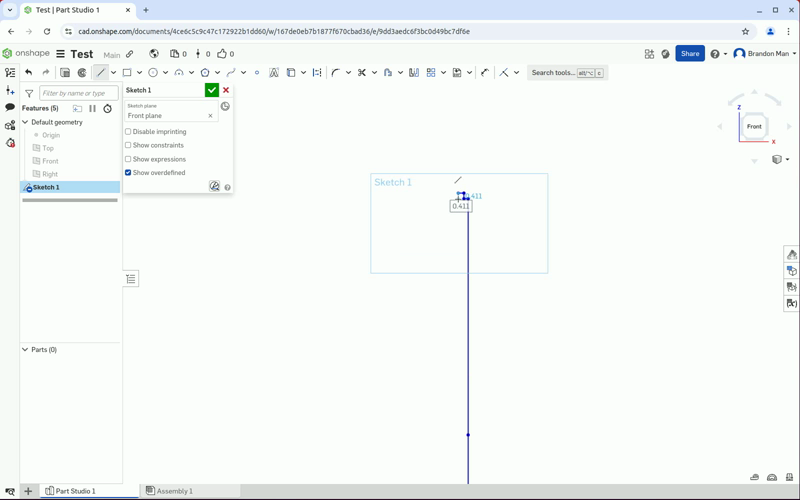
scroll(6)
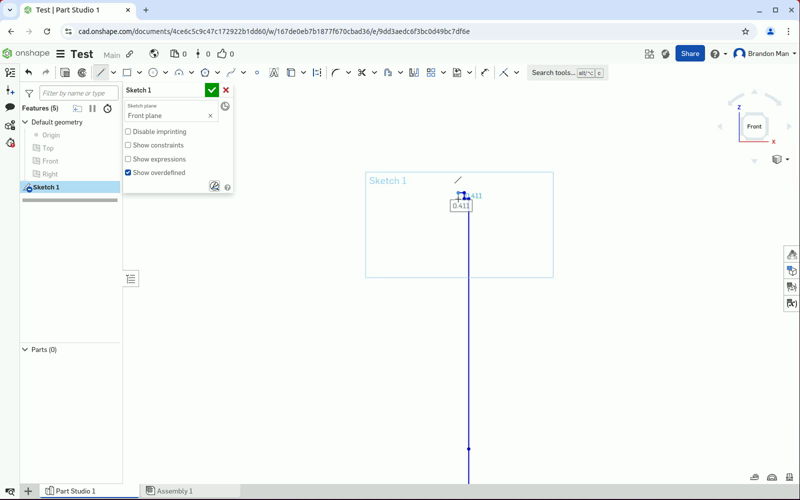
scroll(6)
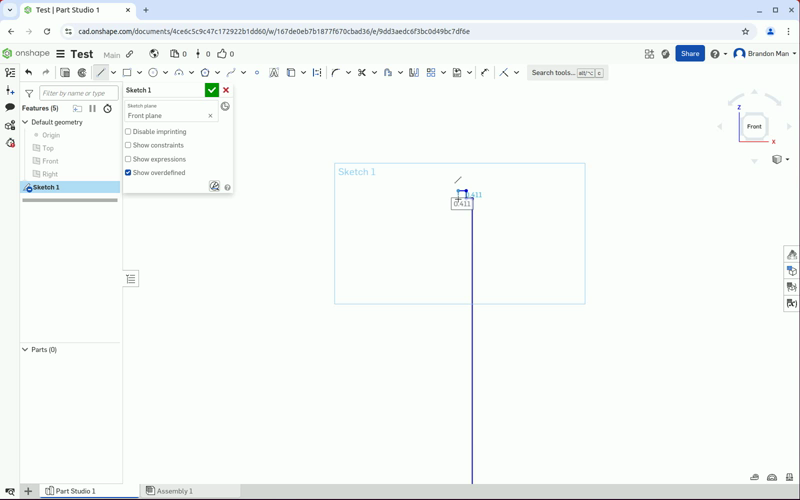
scroll(6)
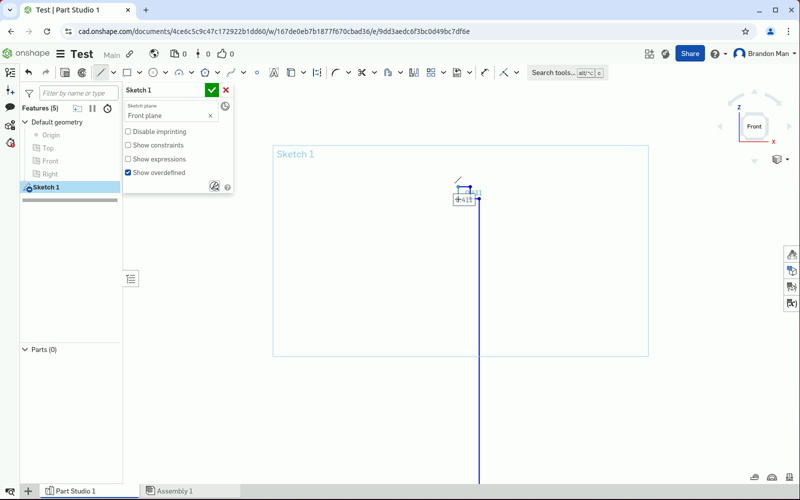
scroll(6)
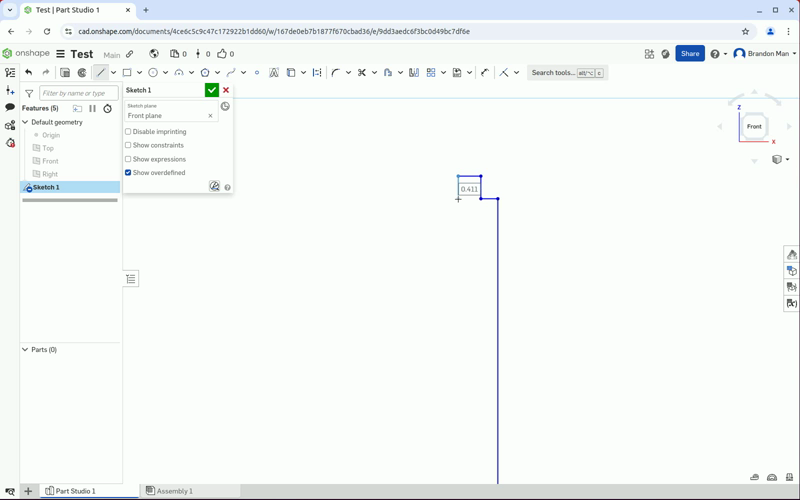
click(458, 198)
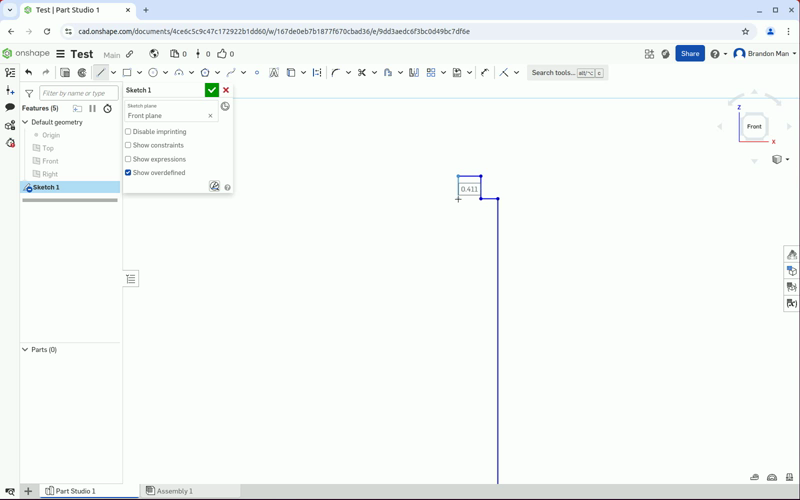
scroll(-6)
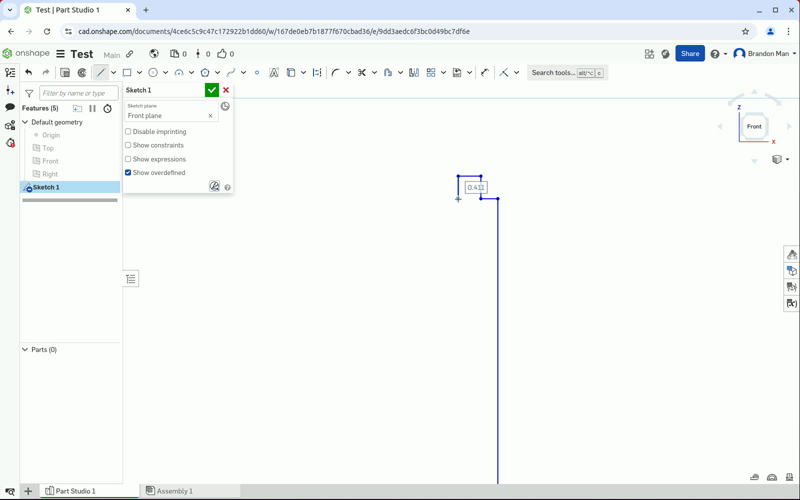
scroll(-6)
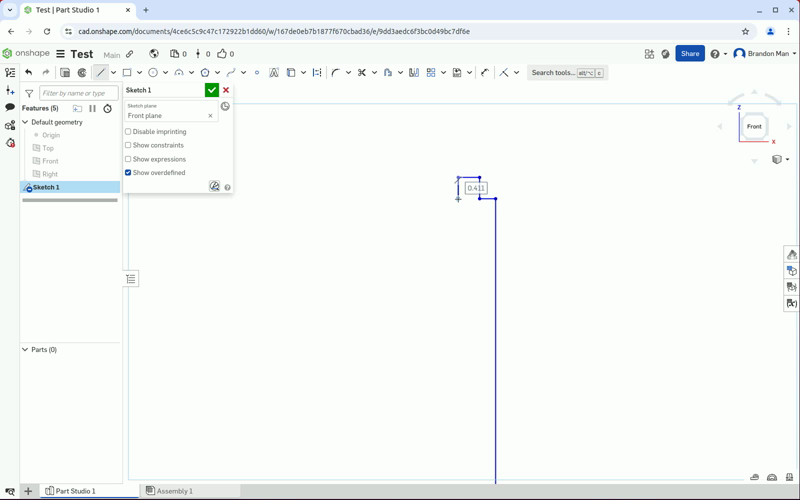
scroll(-6)
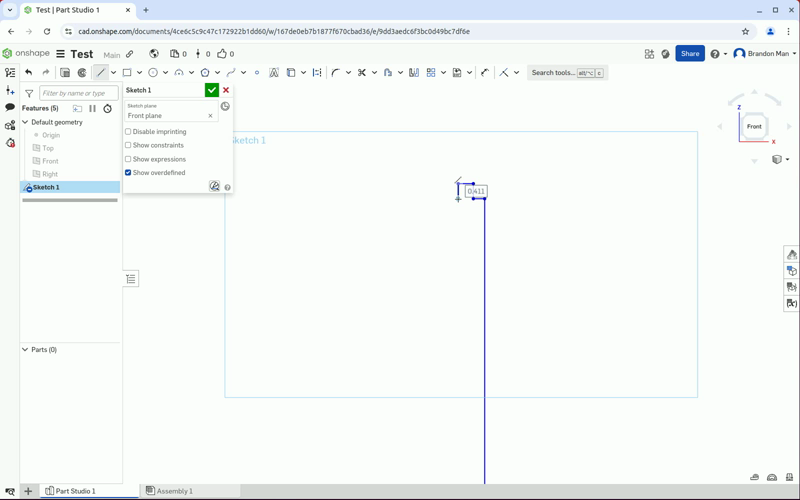
scroll(-6)
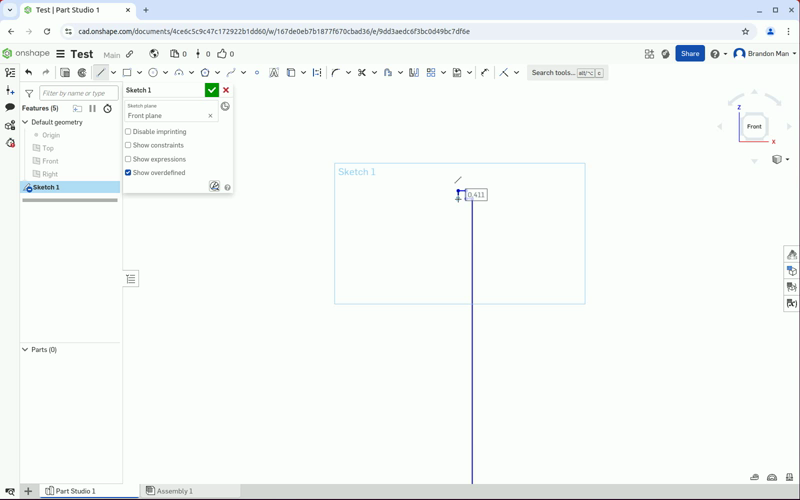
scroll(-6)
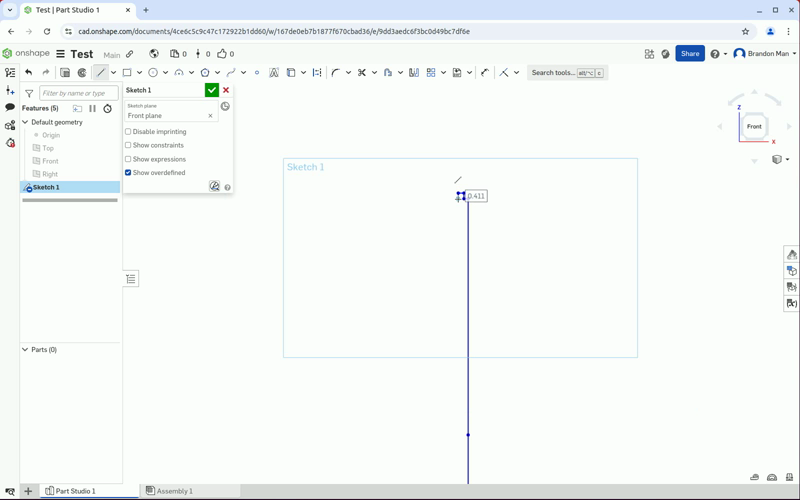
scroll(-6)
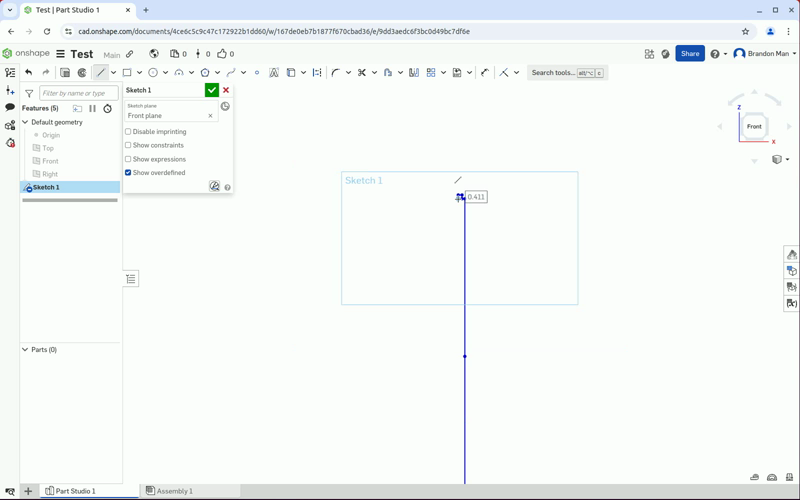
scroll(-6)
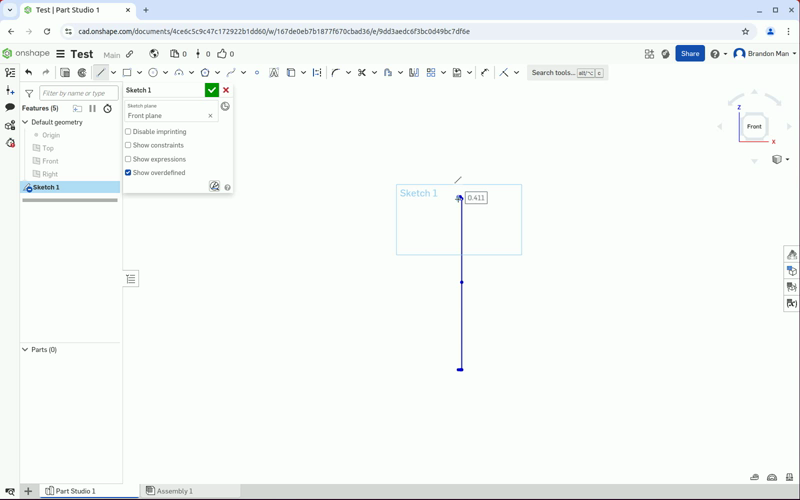
key_up(shift)
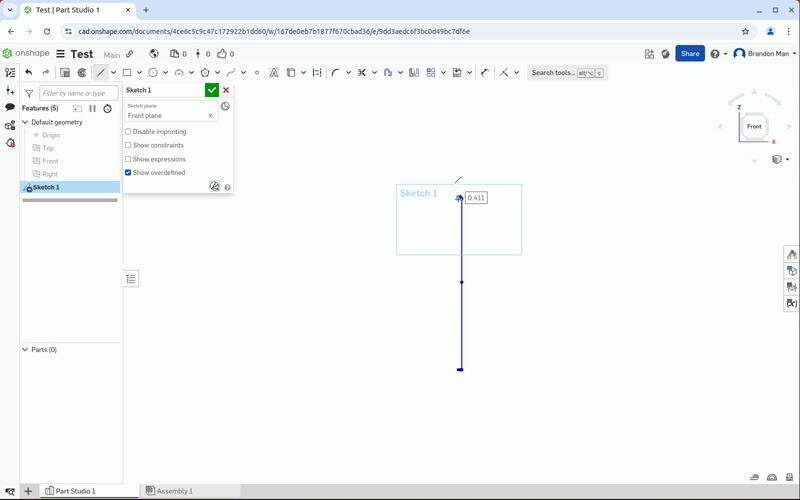
key_down(shift)
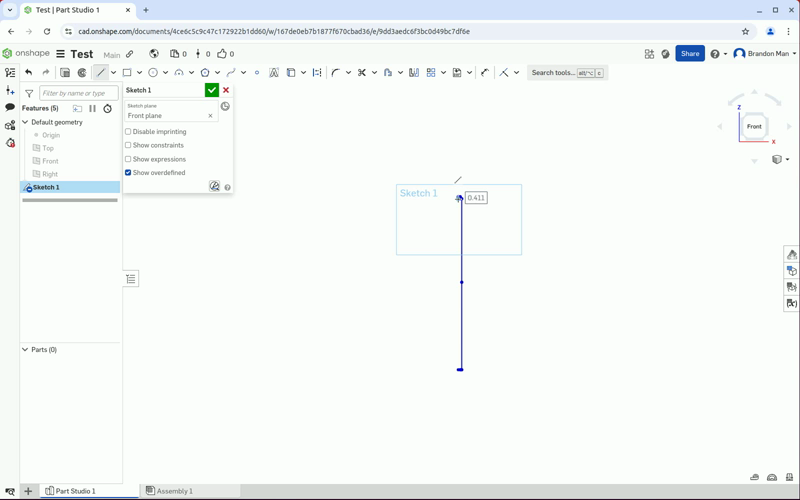
mouse_move(458, 265)
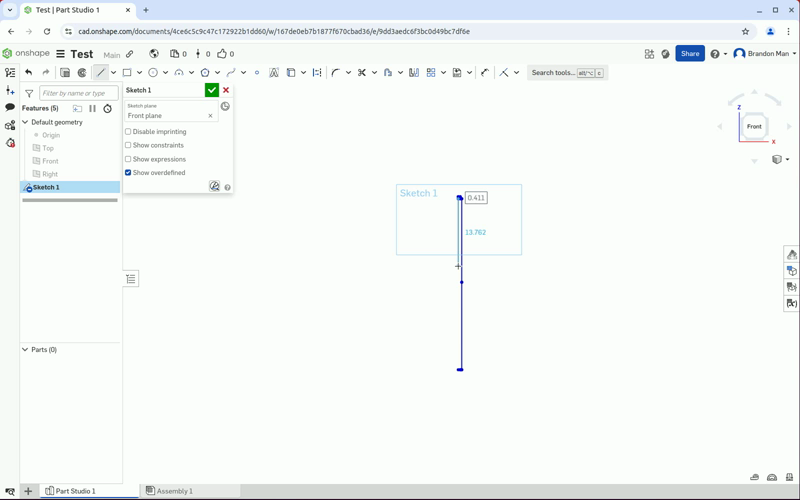
click(458, 265)
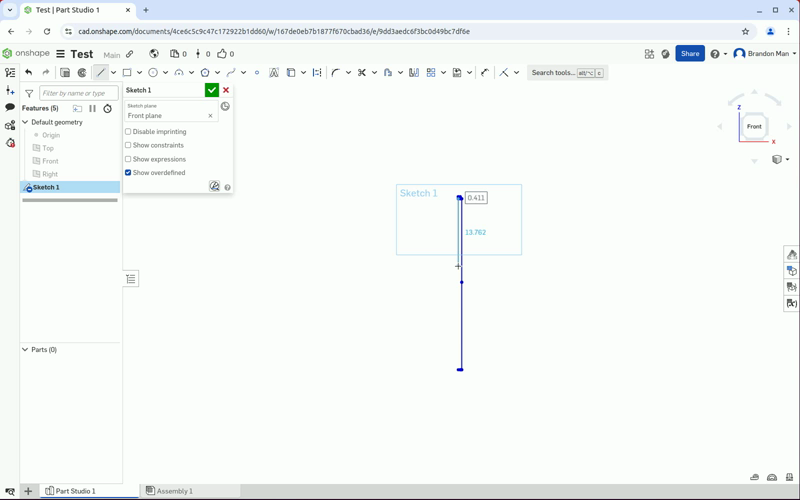
key_up(shift)
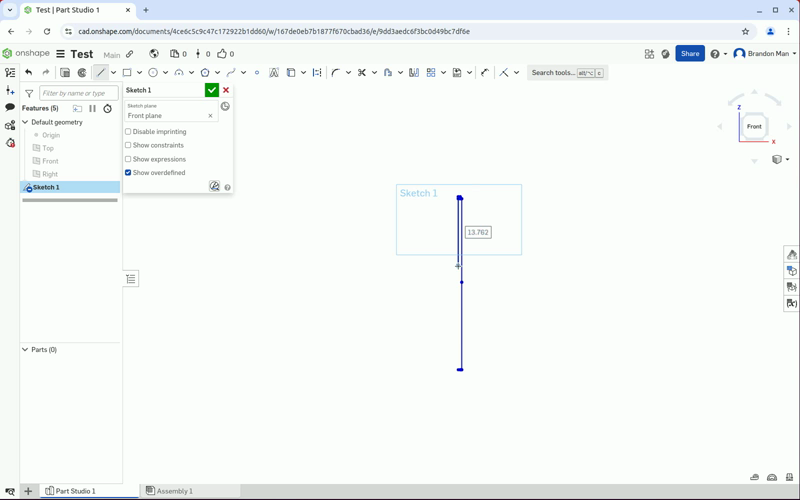
key_down(shift)
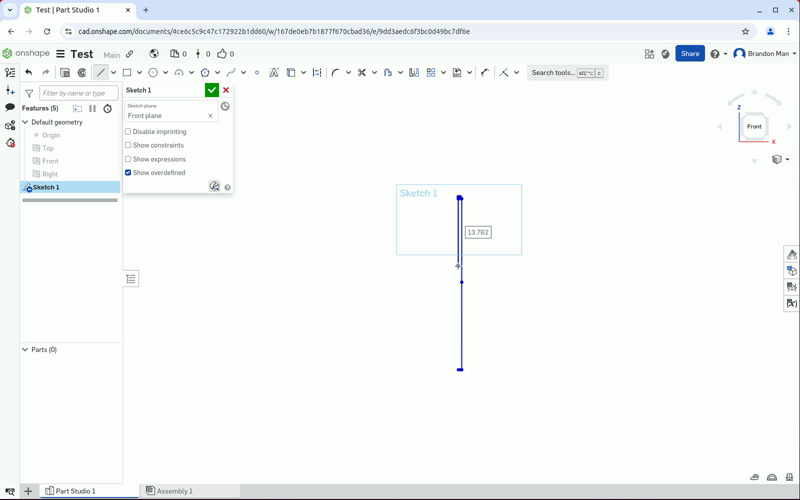
mouse_move(488, 265)
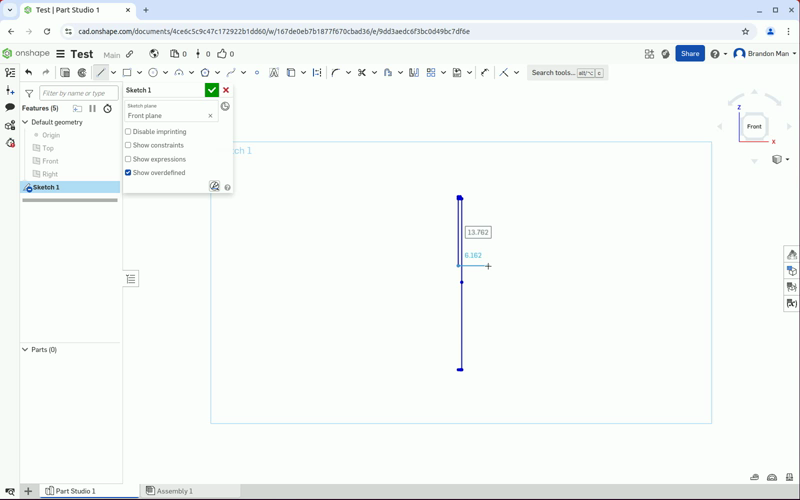
mouse_move(458, 282)
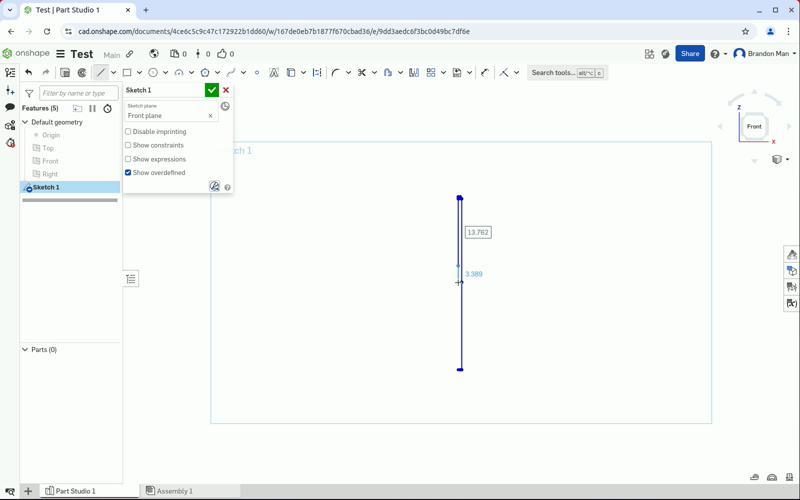
scroll(6)
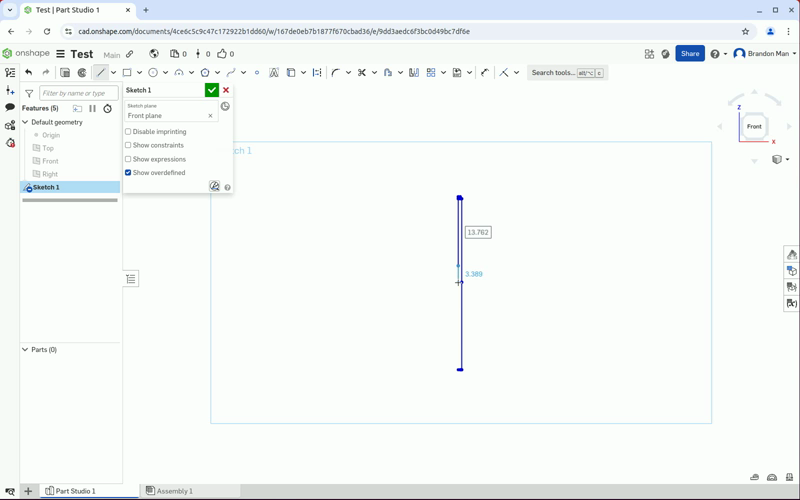
scroll(6)
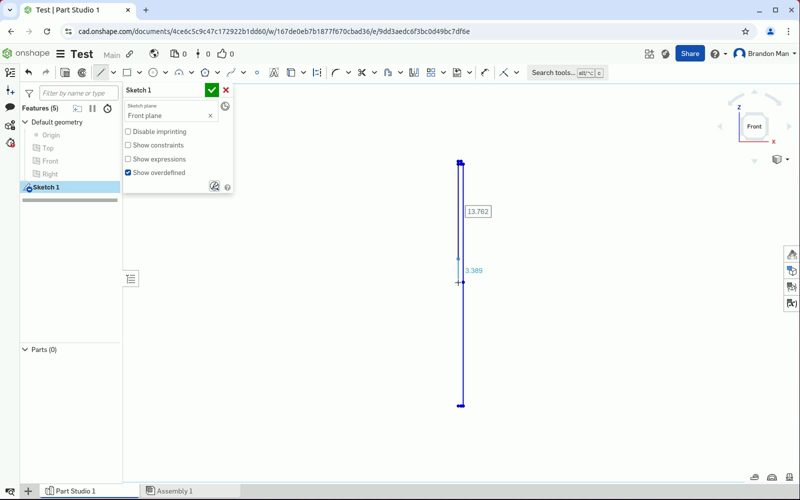
scroll(6)
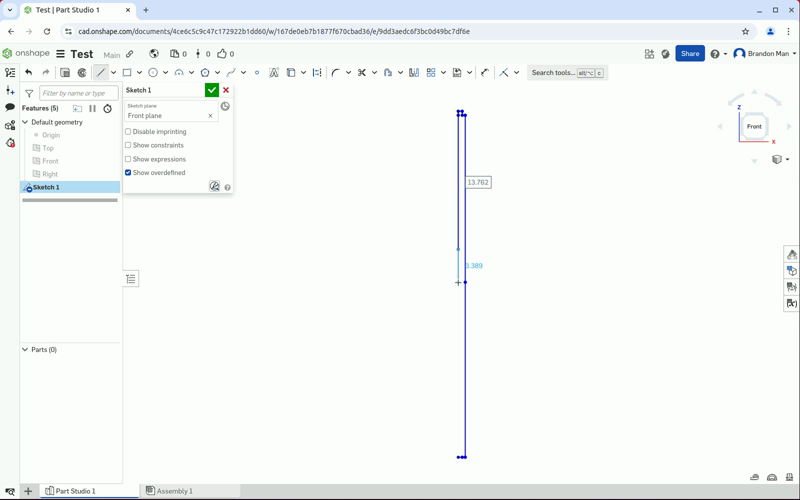
scroll(6)
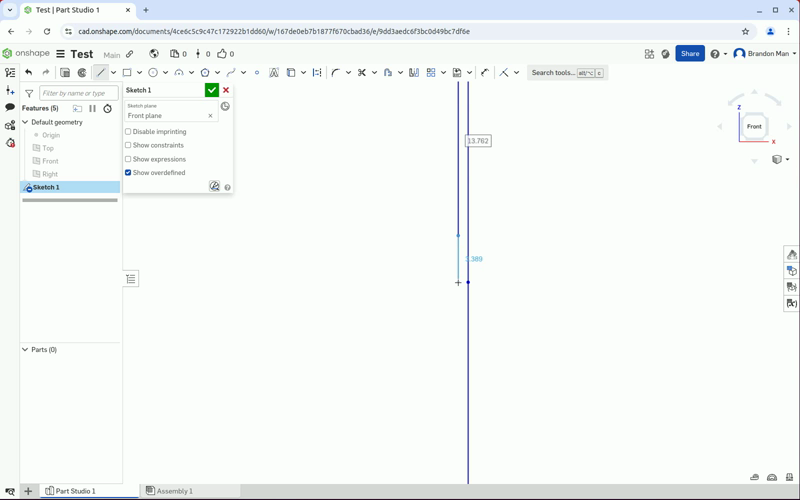
scroll(6)
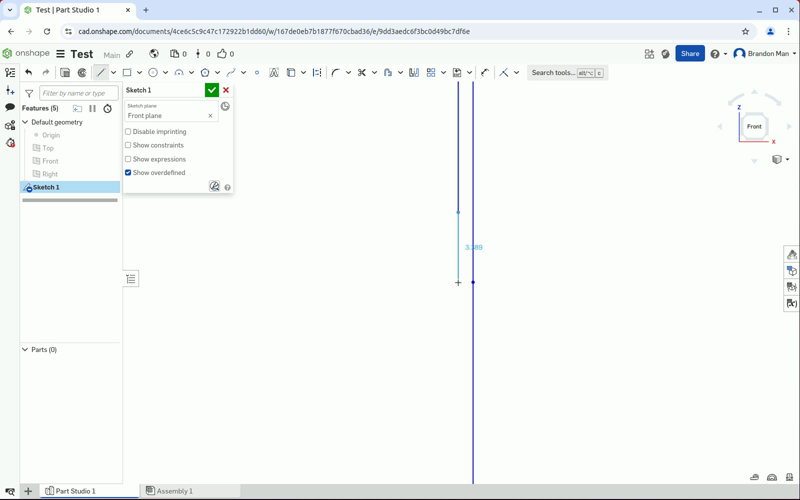
scroll(6)
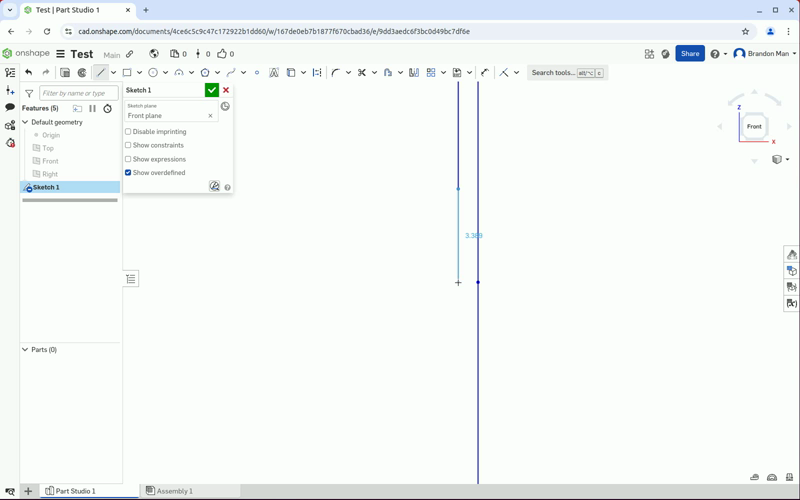
scroll(6)
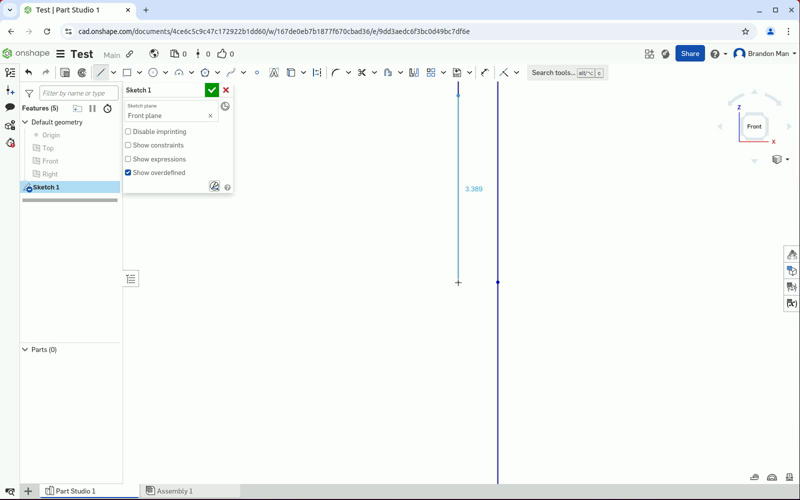
click(458, 282)
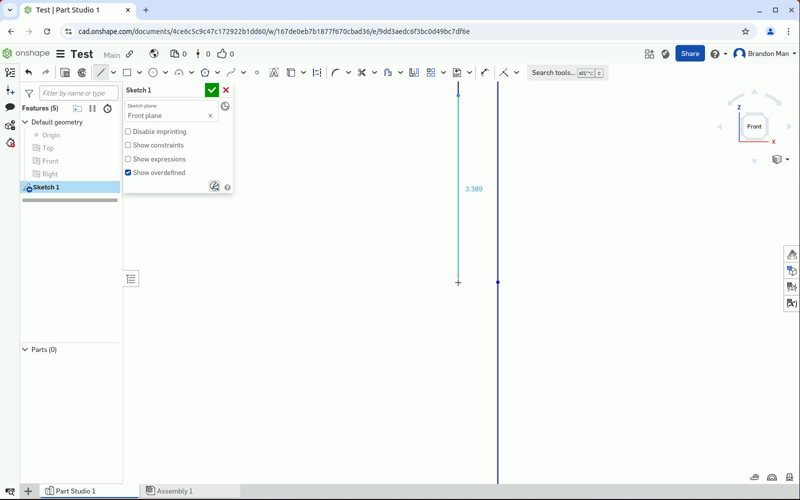
scroll(-6)
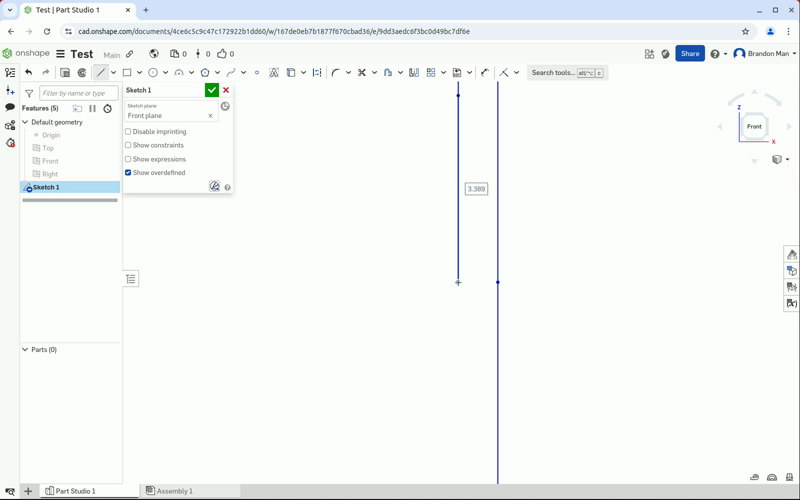
scroll(-6)
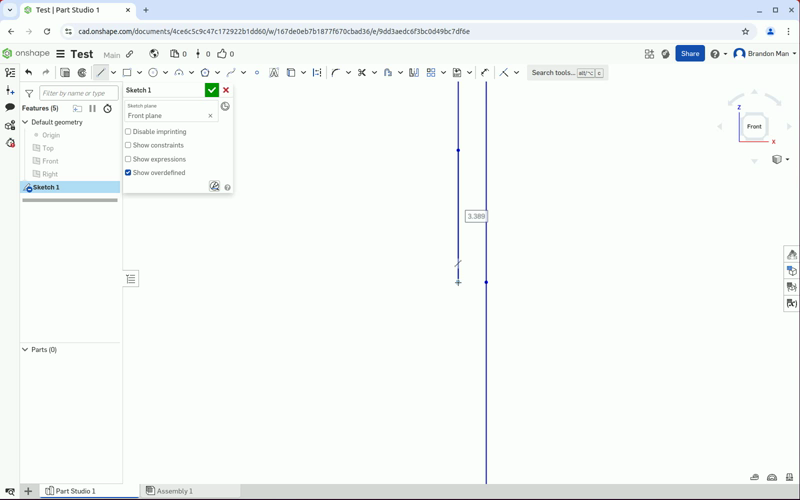
scroll(-6)
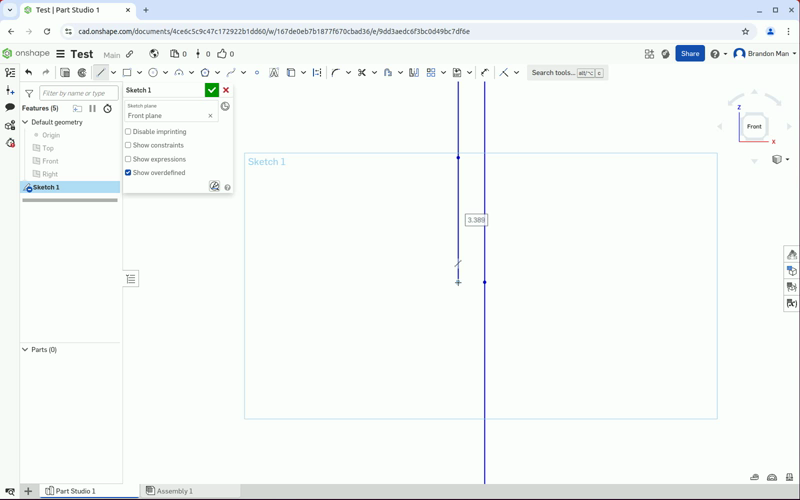
scroll(-6)
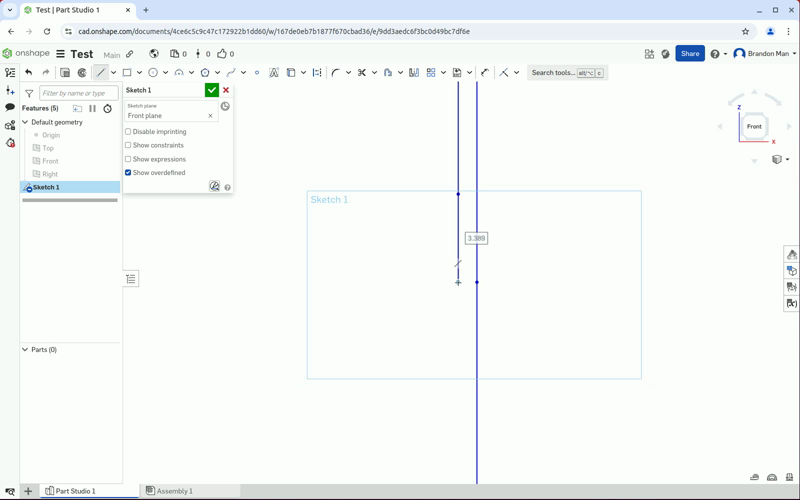
scroll(-6)
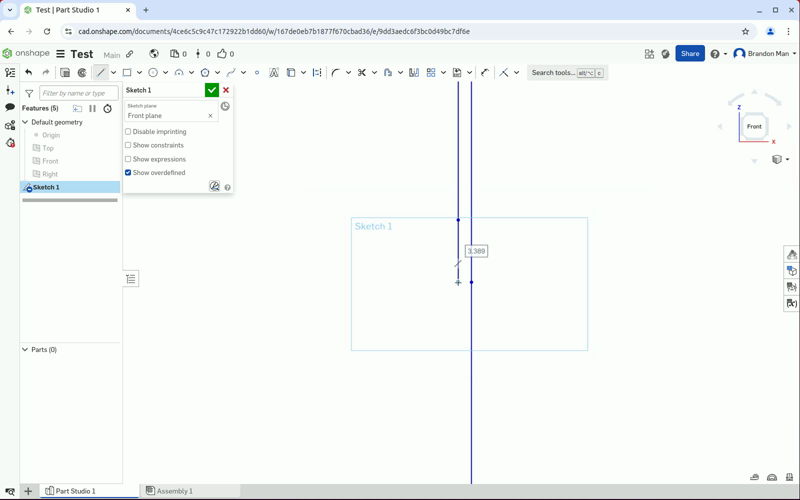
scroll(-6)
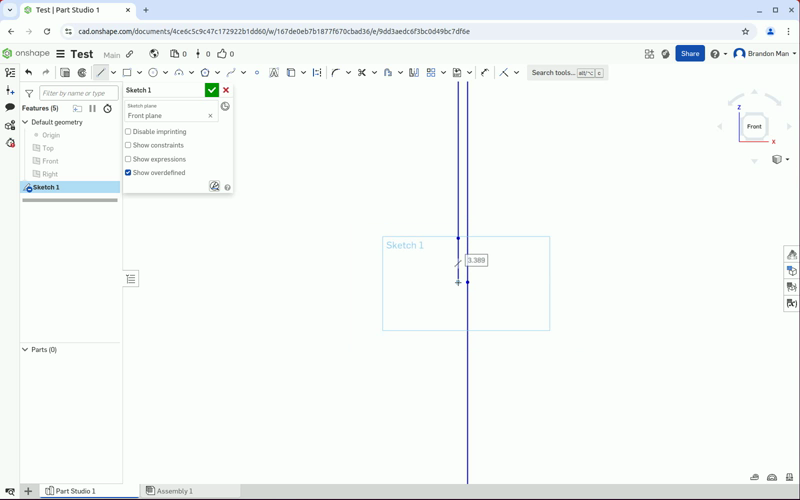
scroll(-6)
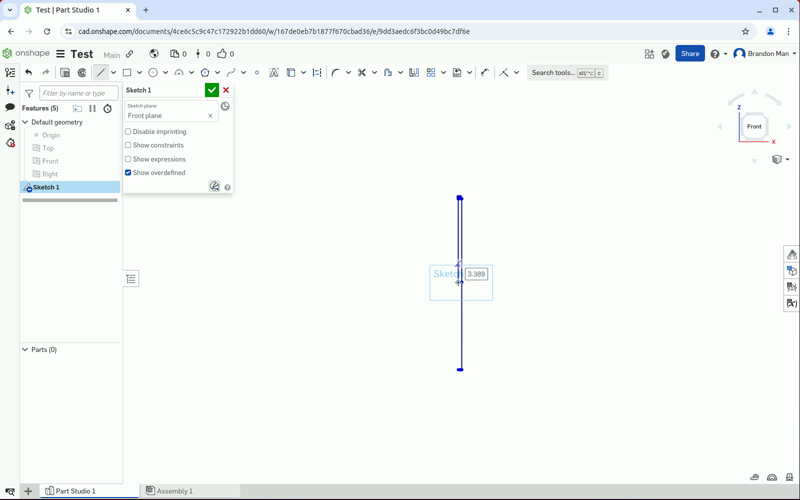
key_up(shift)
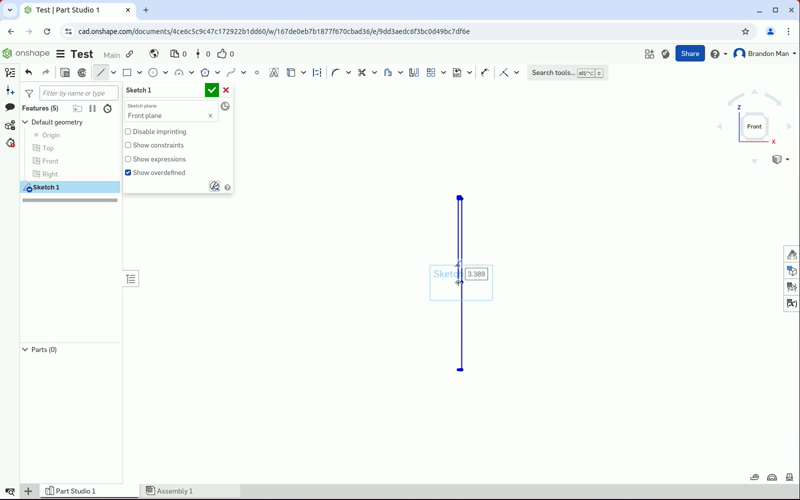
key_down(shift)
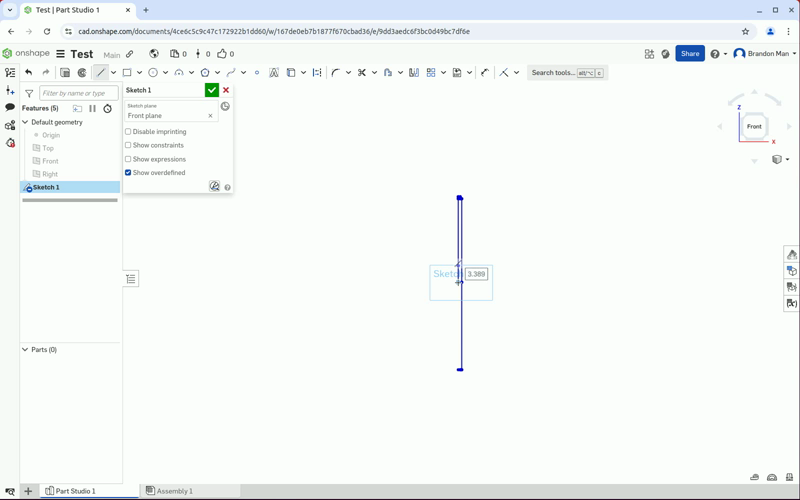
mouse_move(458, 369)
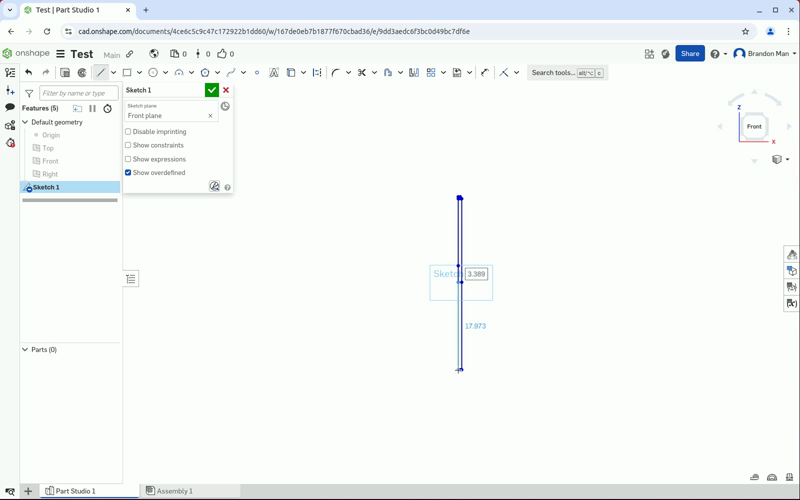
scroll(6)
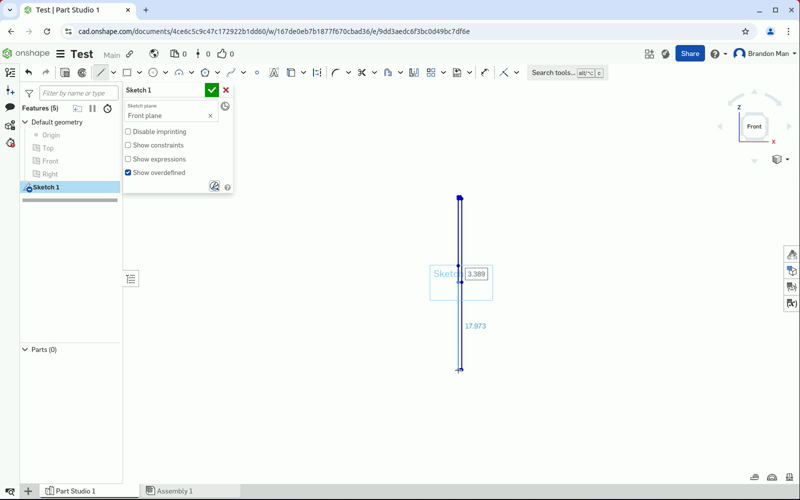
scroll(6)
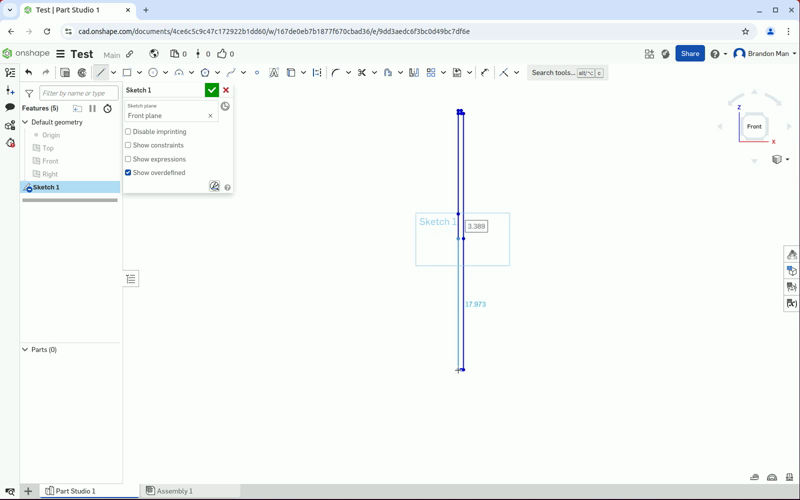
scroll(6)
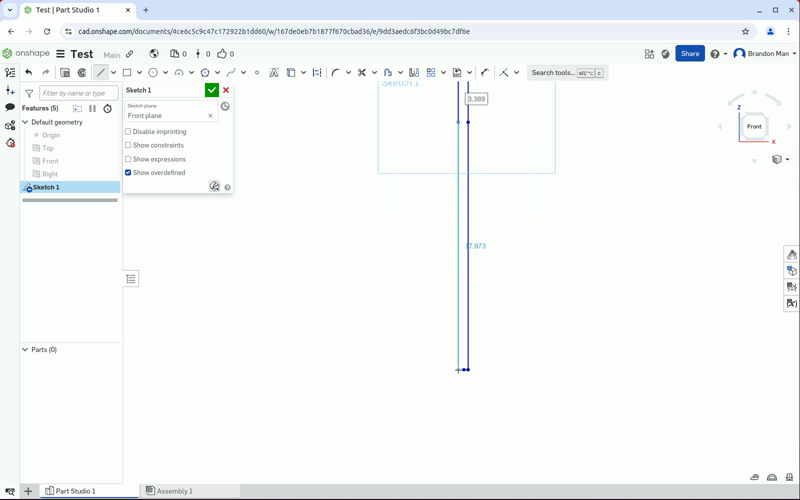
scroll(6)
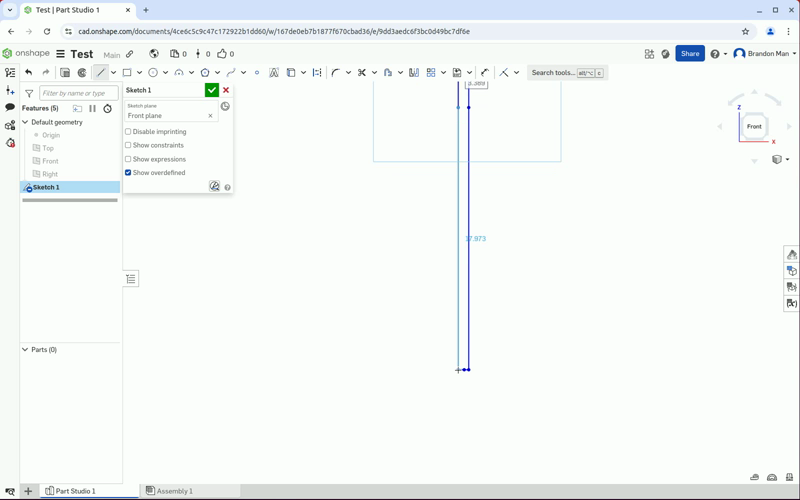
scroll(6)
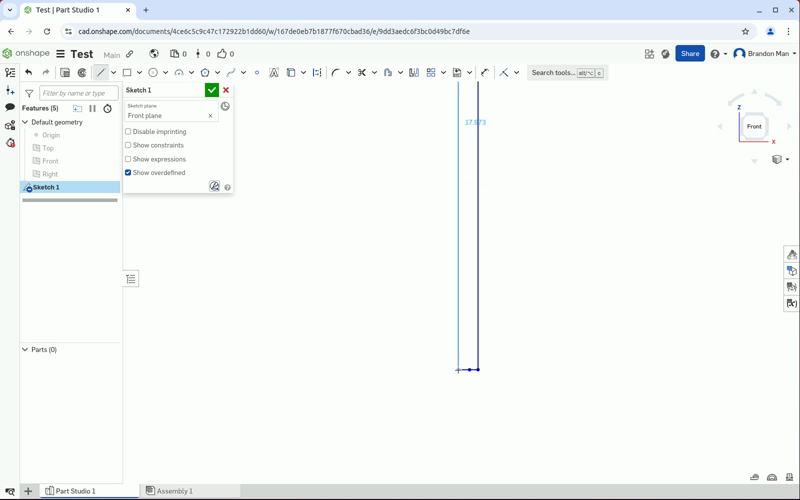
scroll(6)
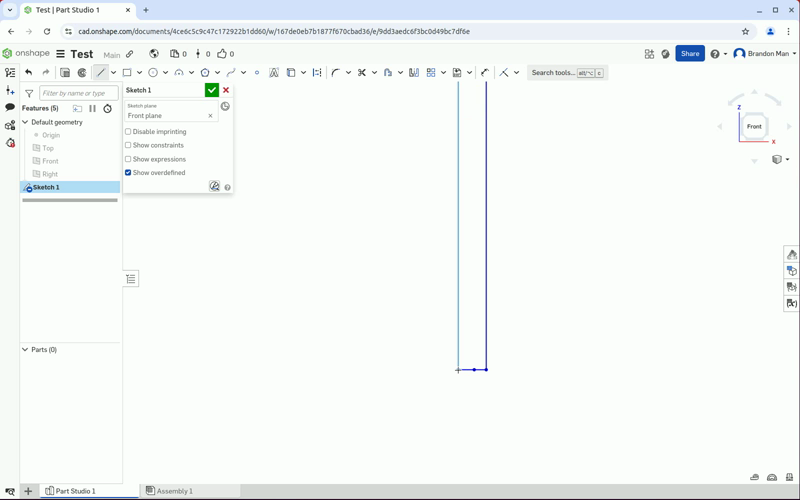
scroll(6)
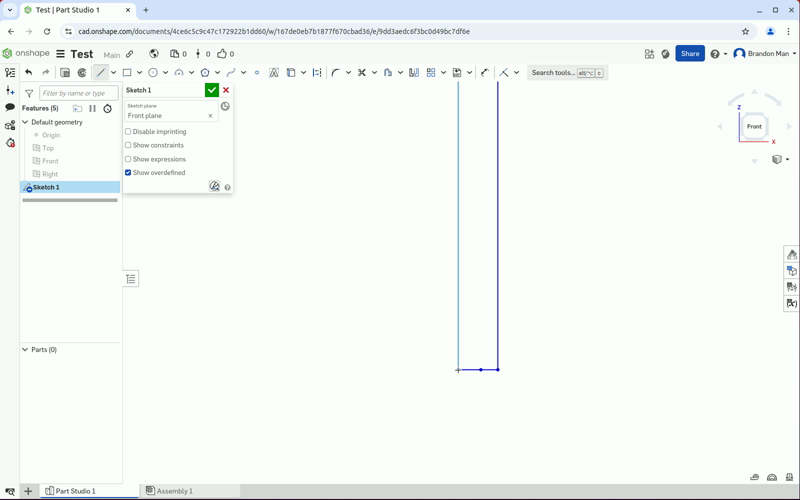
key_up(shift)
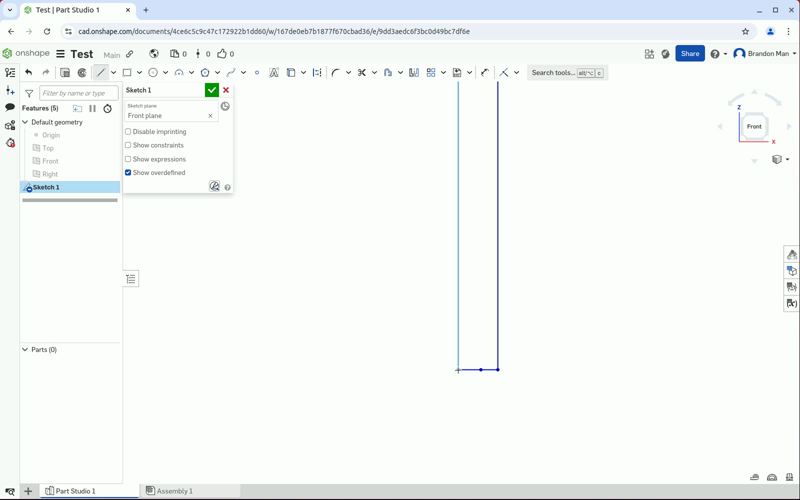
click(458, 369)
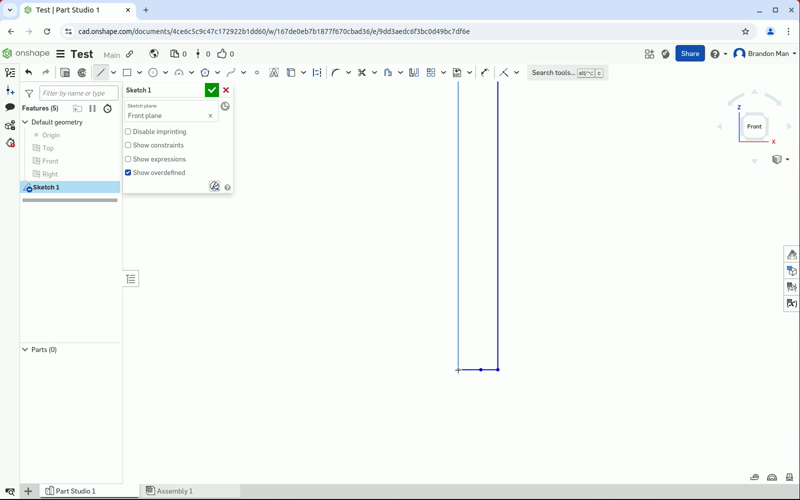
scroll(-6)
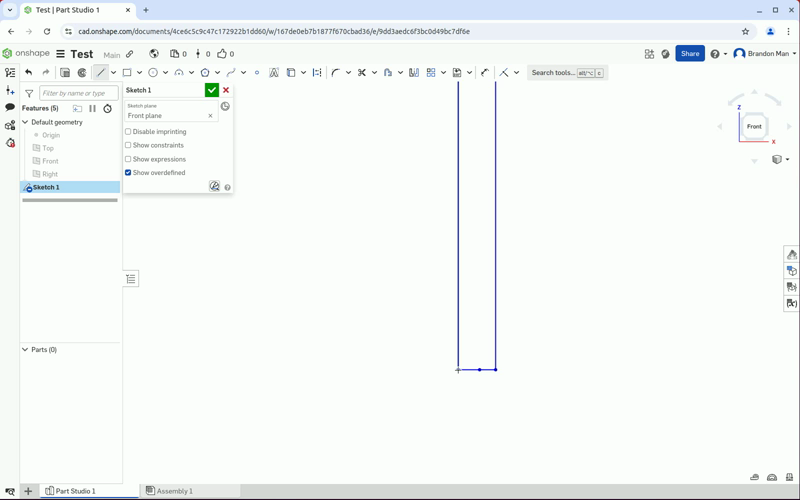
scroll(-6)
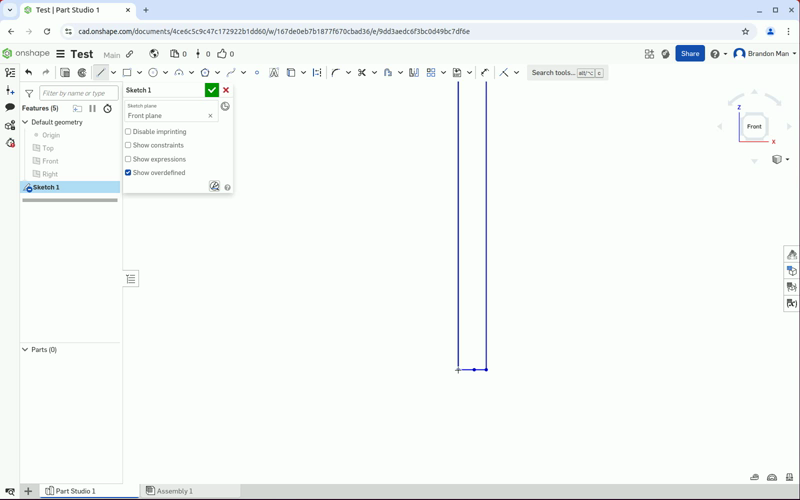
scroll(-6)
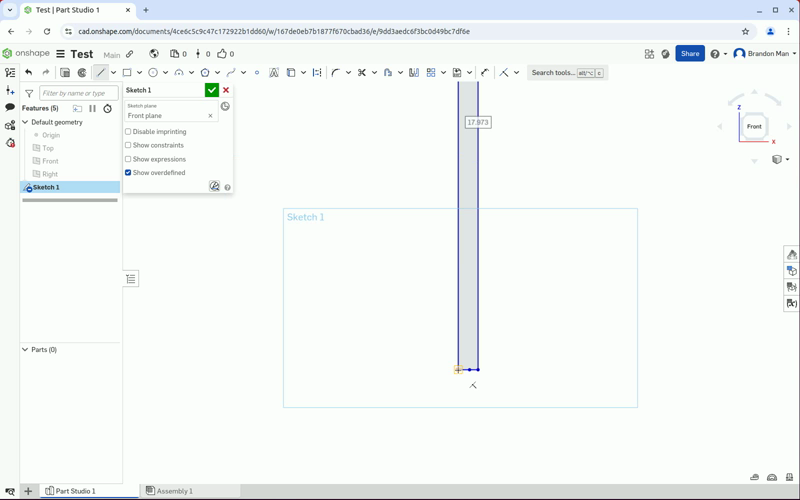
scroll(-6)
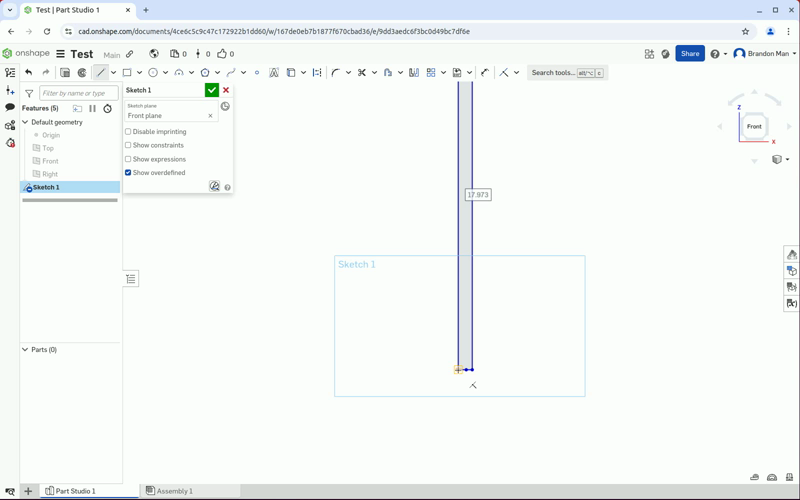
scroll(-6)
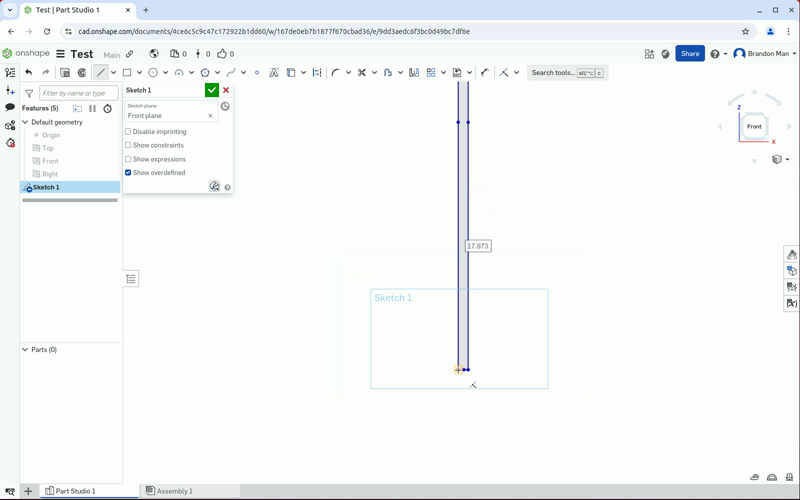
scroll(-6)
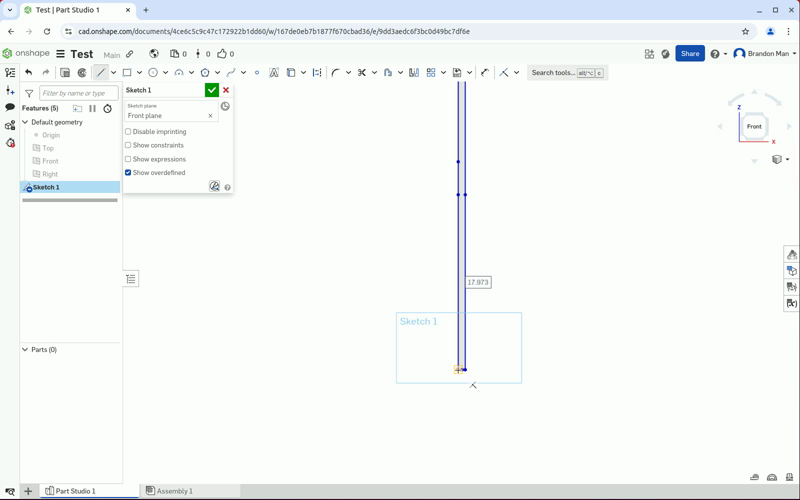
scroll(-6)
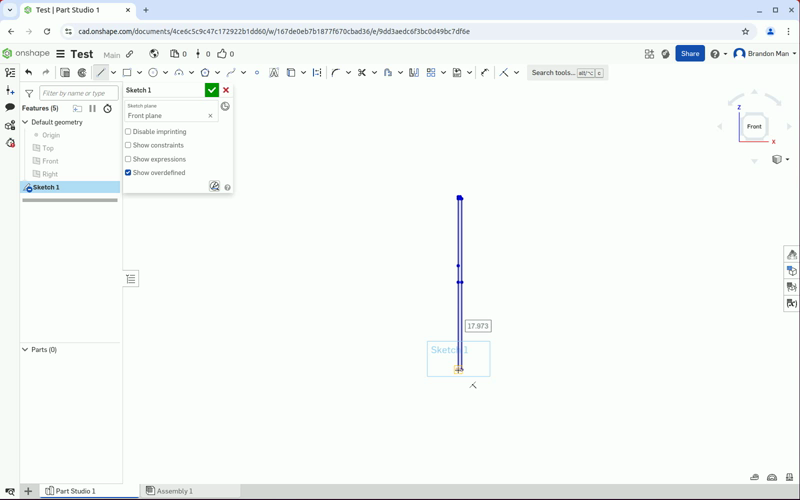
key(esc)
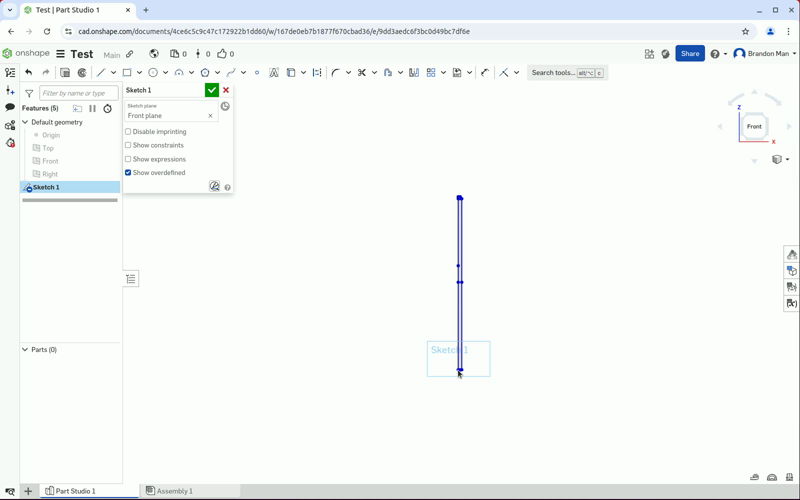
mouse_move(460, 336)
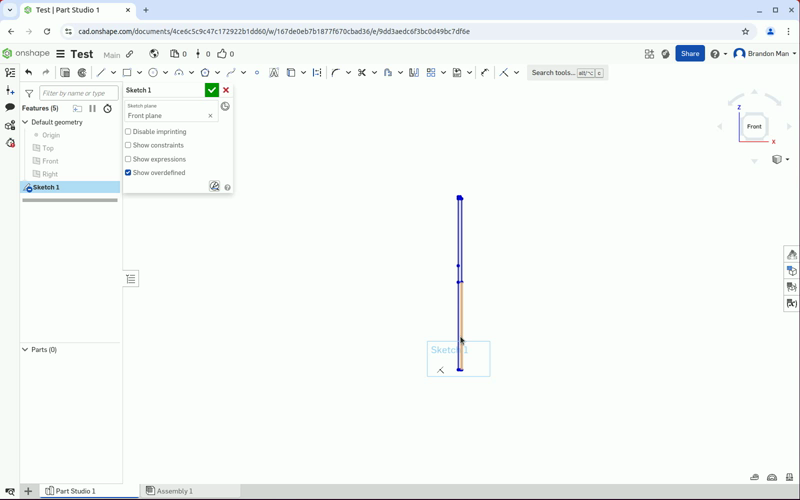
scroll(6)
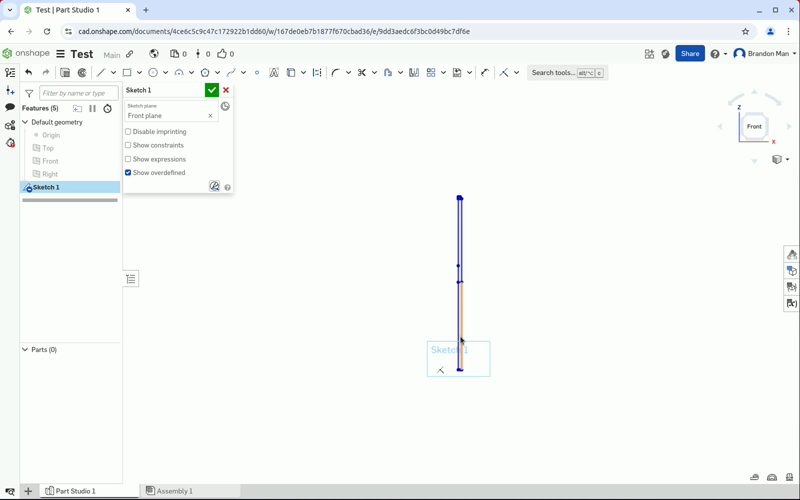
scroll(6)
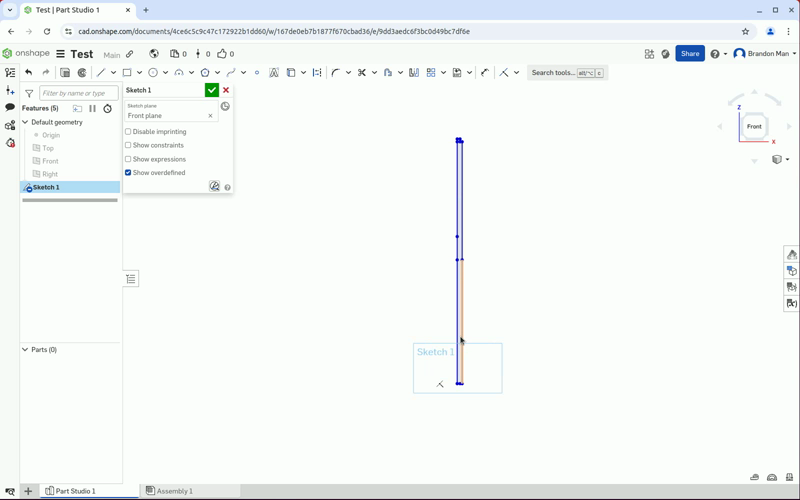
scroll(6)
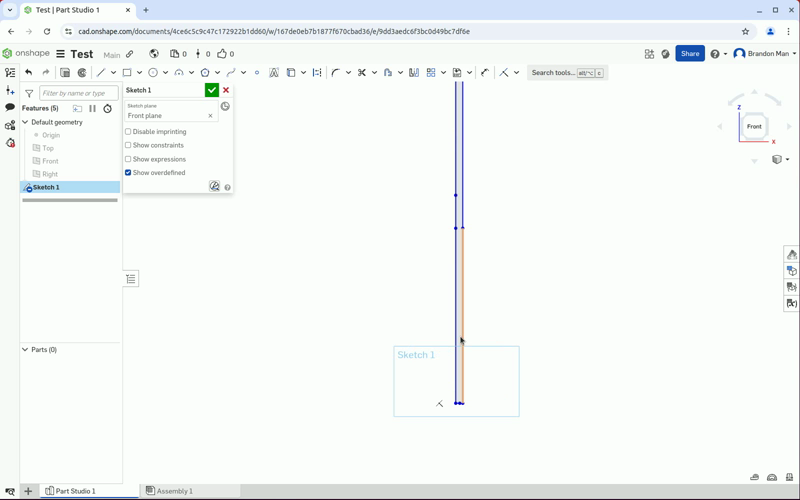
scroll(6)
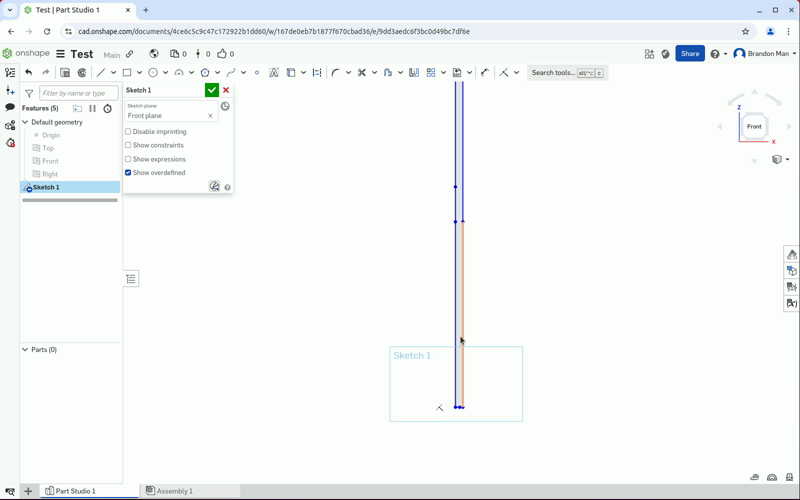
scroll(6)
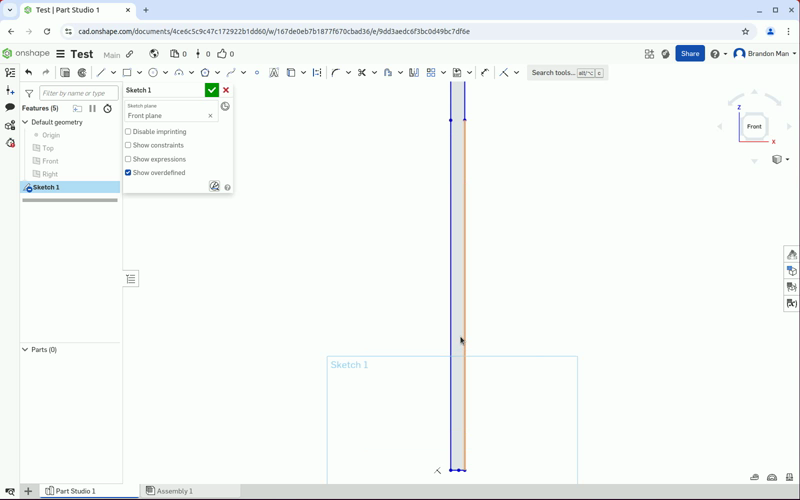
scroll(6)
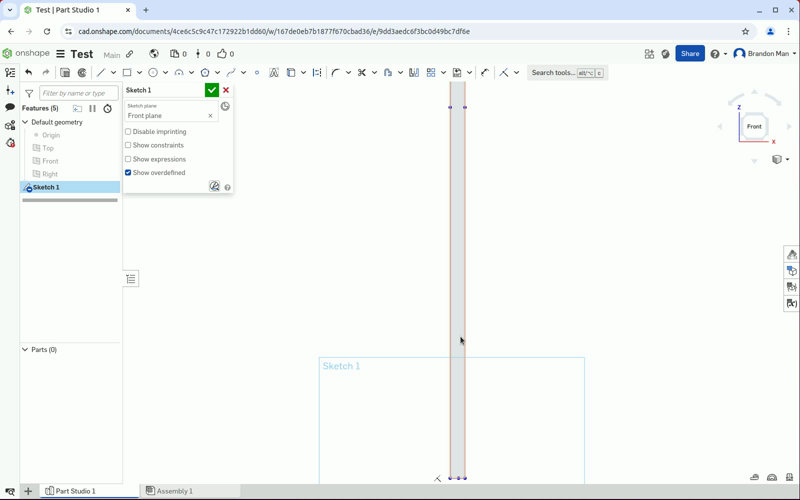
scroll(6)
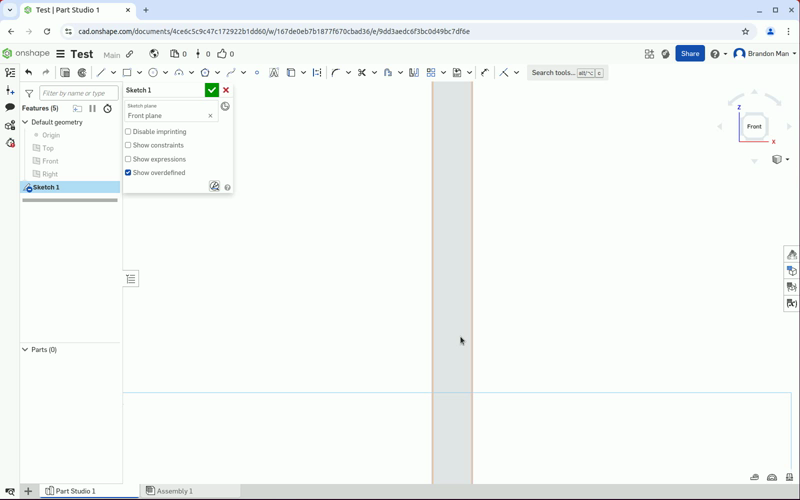
click(460, 336)
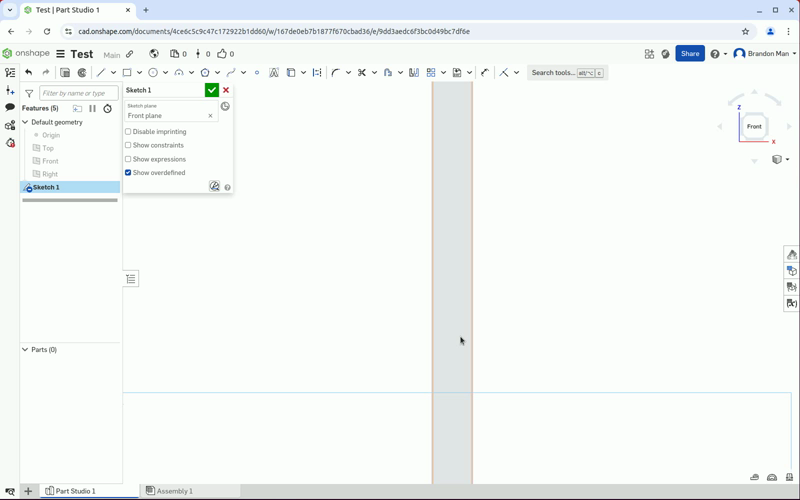
scroll(-6)
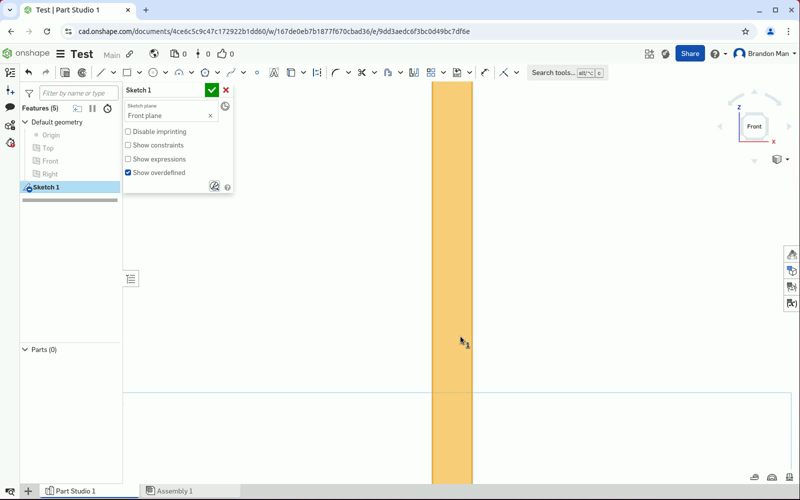
scroll(-6)
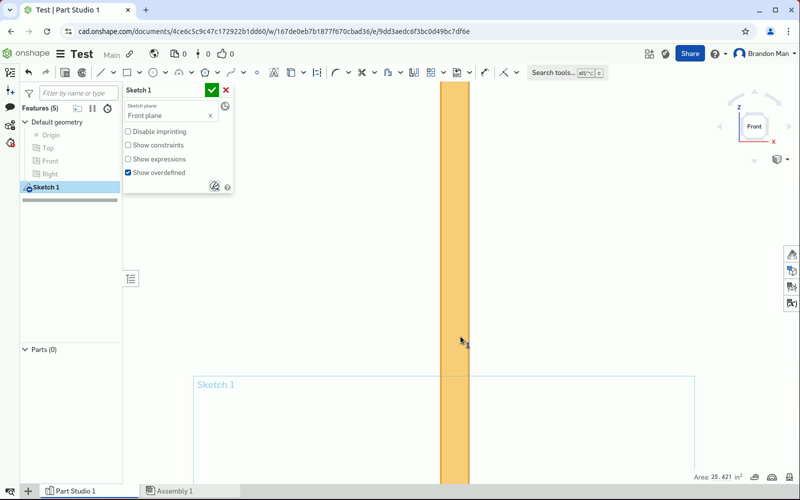
scroll(-6)
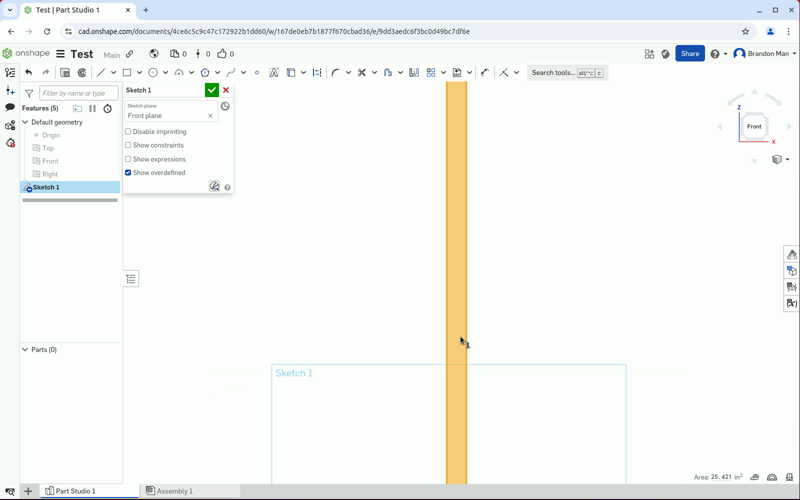
scroll(-6)
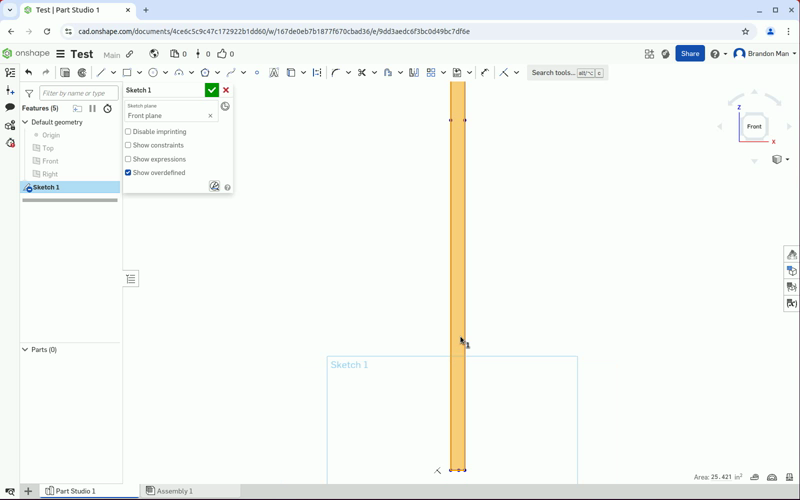
scroll(-6)
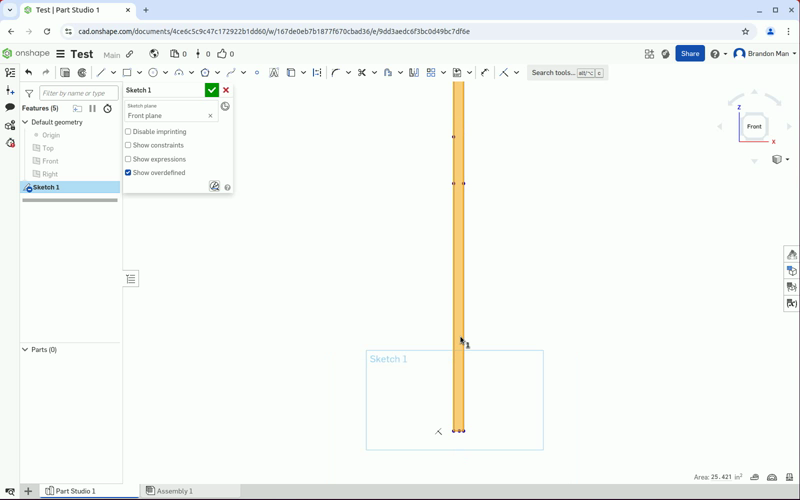
scroll(-6)
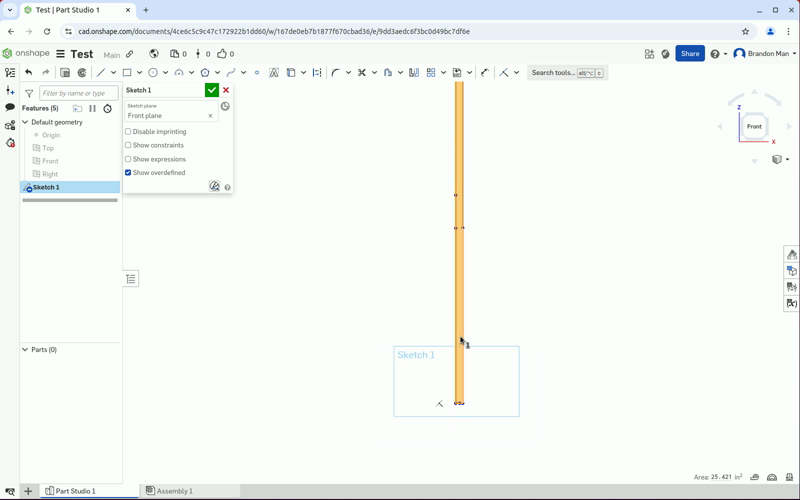
scroll(-6)
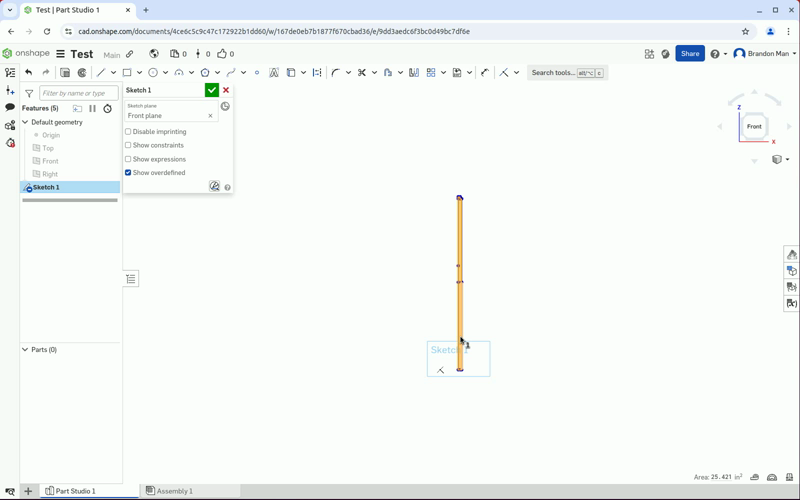
mouse_move(73, 352)
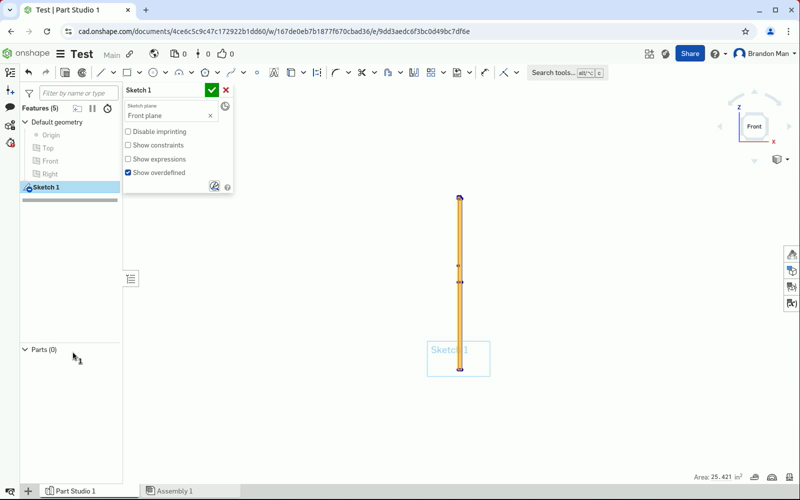
key(shift+y)
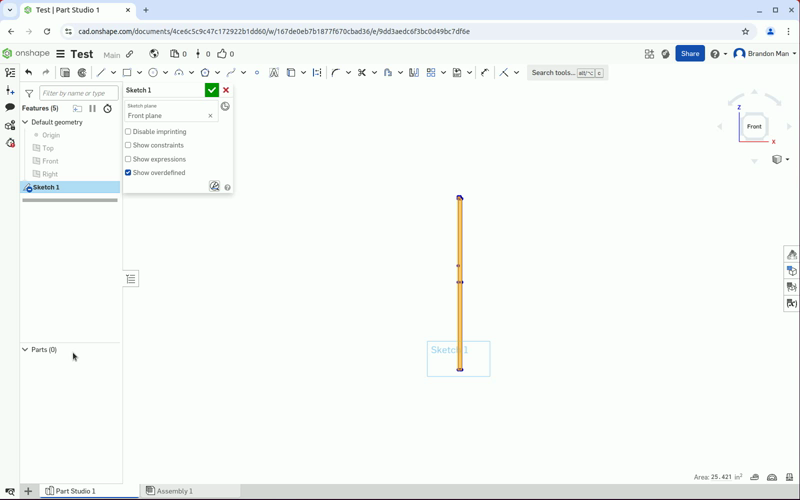
key(shift+e)
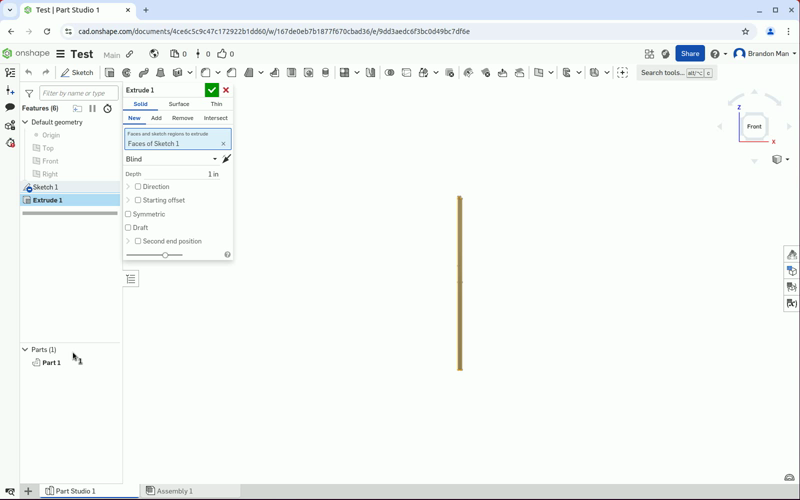
mouse_move(143, 106)
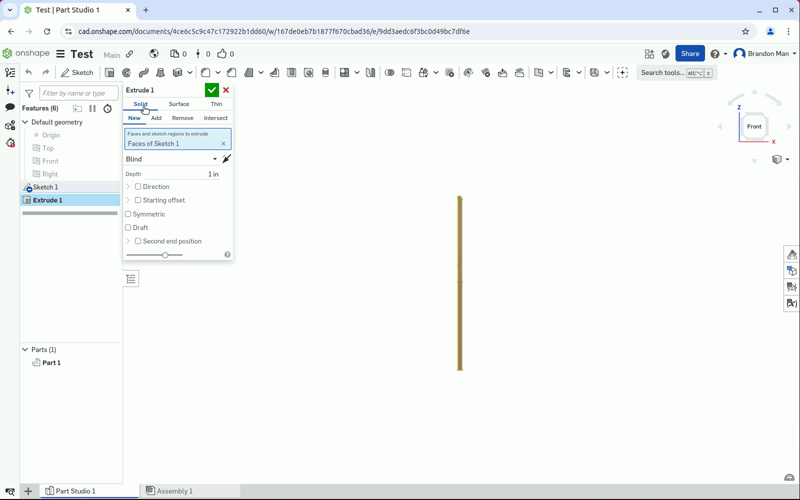
click(143, 106)
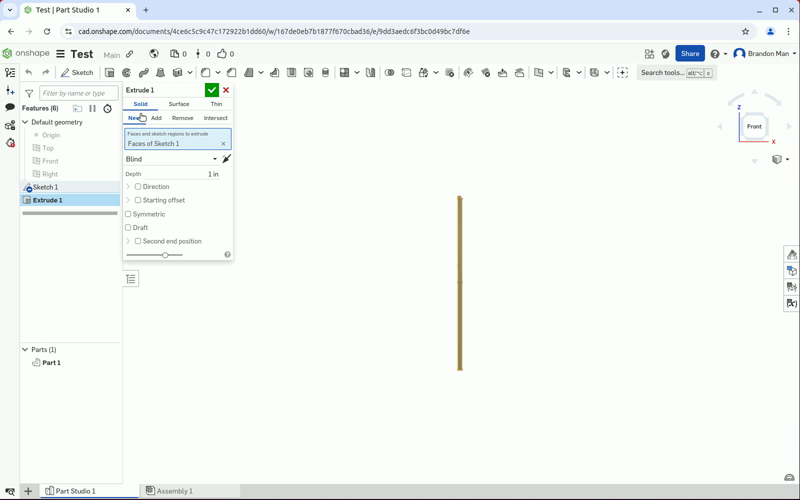
mouse_move(137, 120)
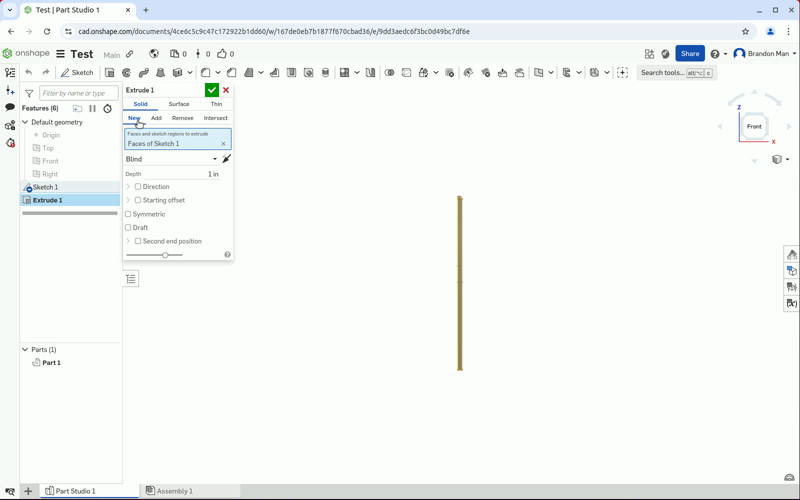
click(137, 120)
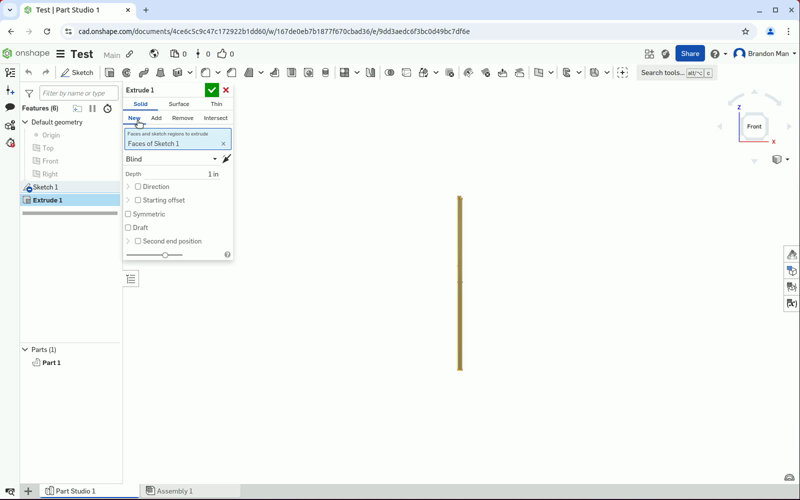
key(tab, 4)
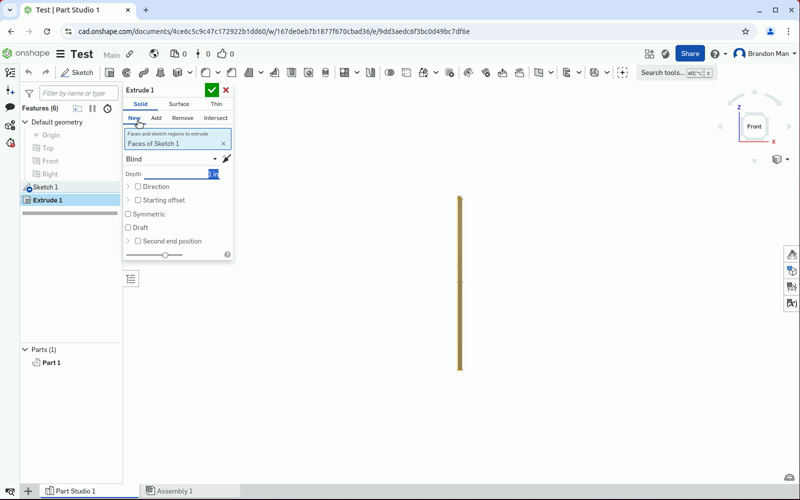
text(46.216)
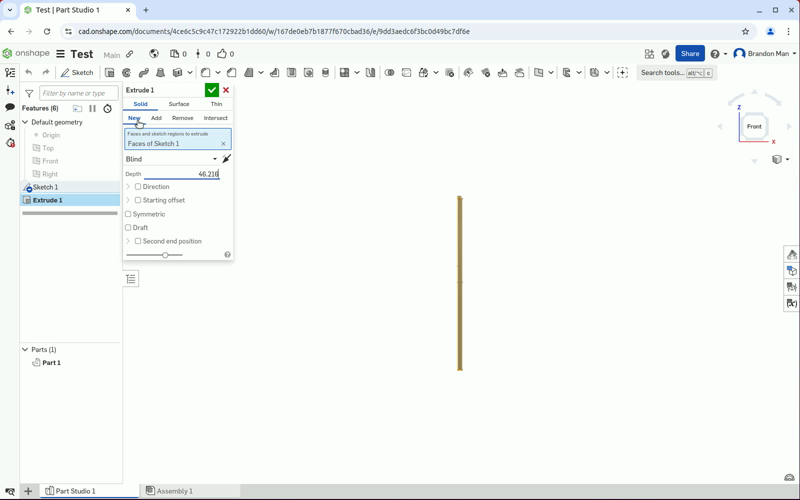
key(tab, 3)
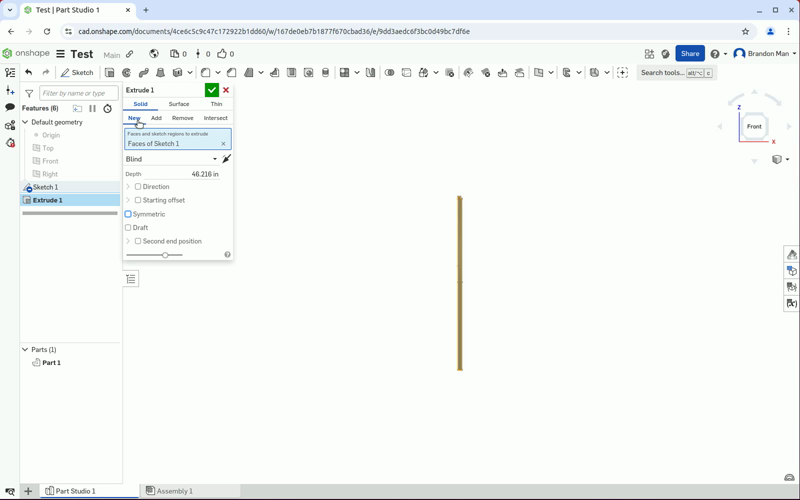
key(space)
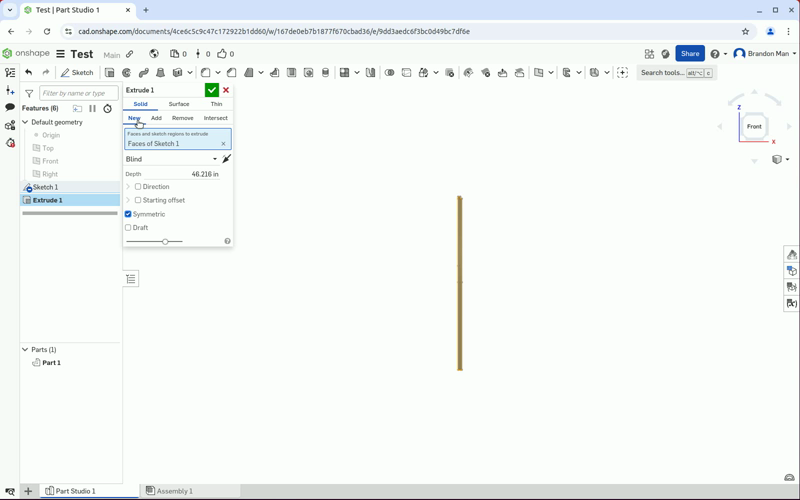
key(enter)
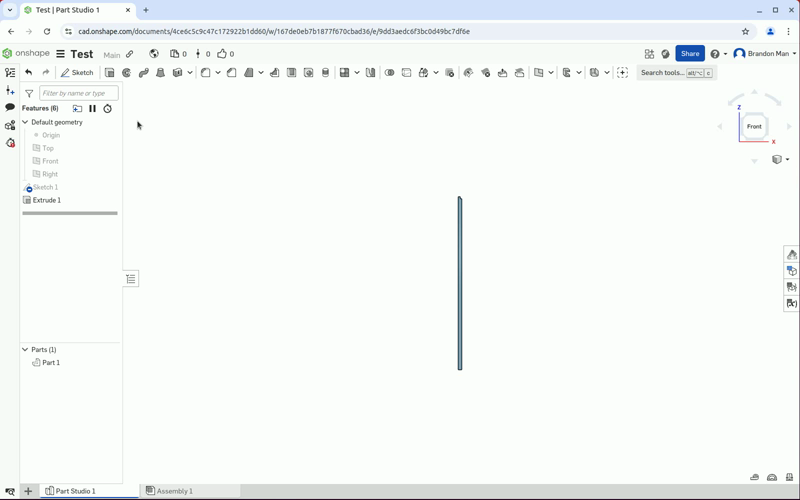
key(shift+h)
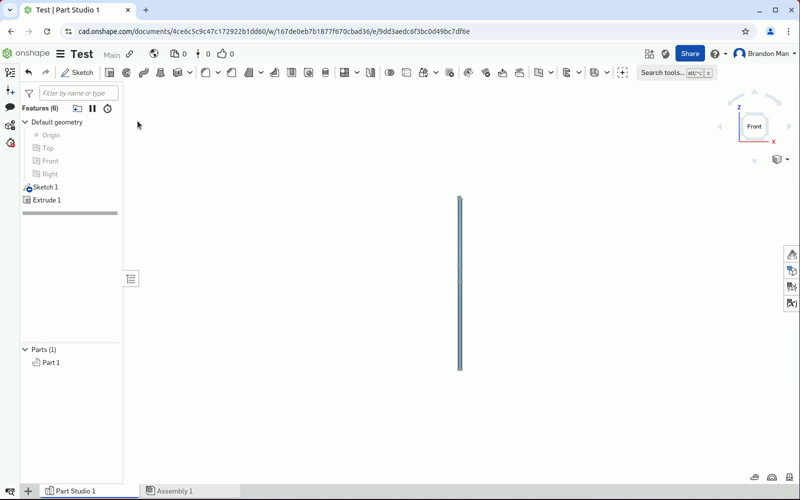
key(shift+h)
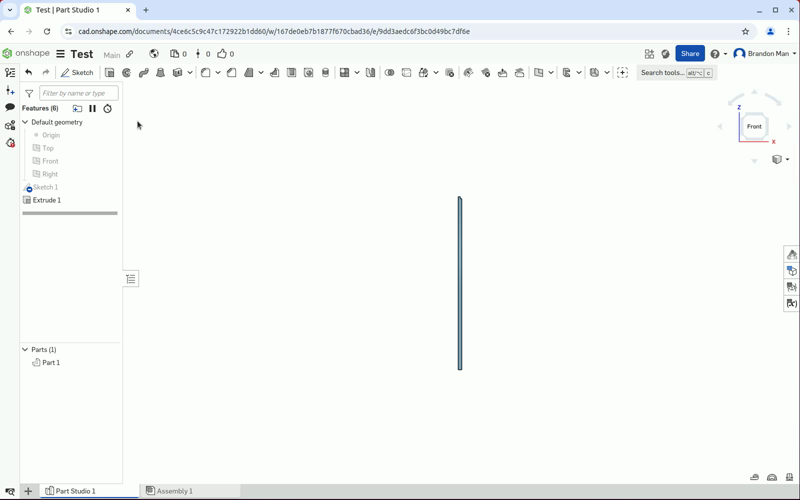
mouse_move(73, 189)
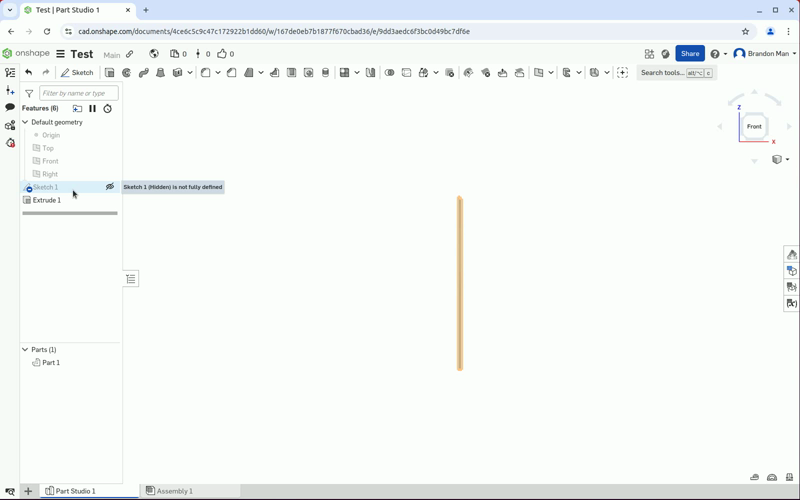
click(73, 189)
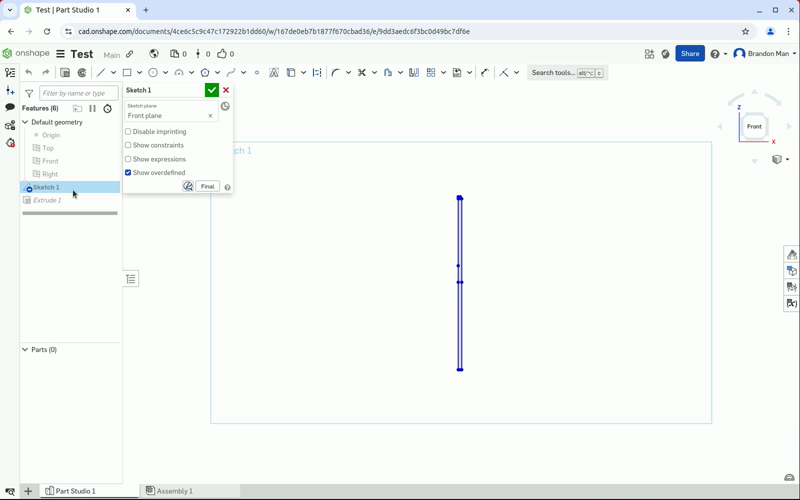
mouse_move(229, 92)
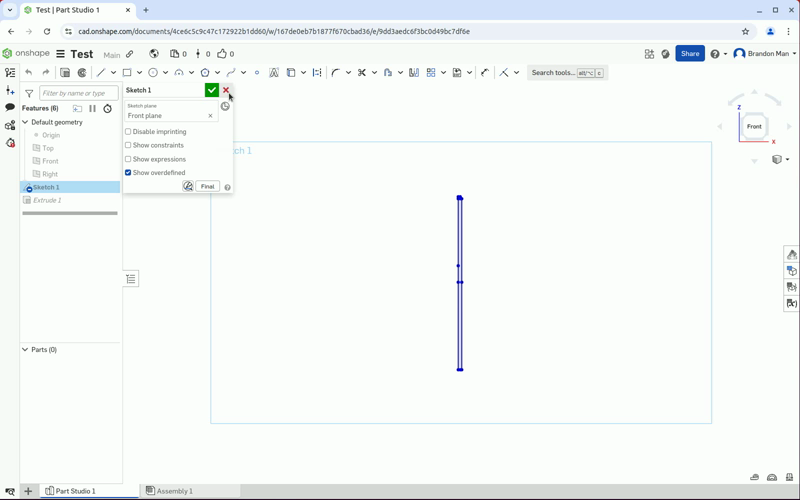
click(229, 92)
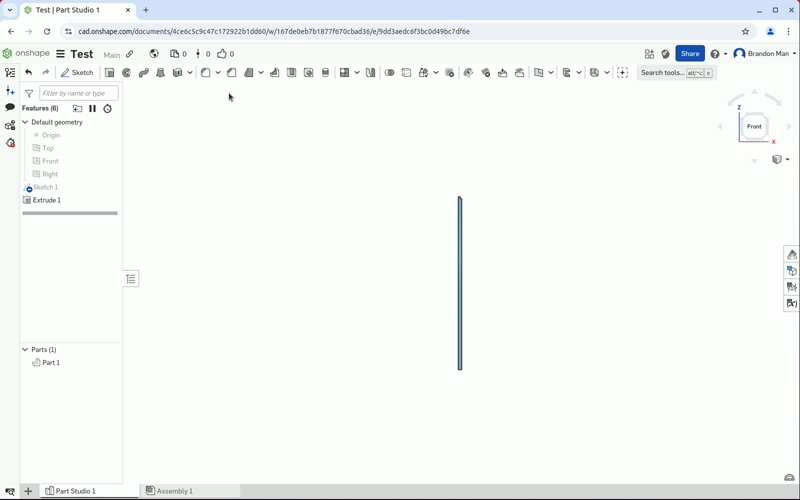
mouse_move(73, 352)
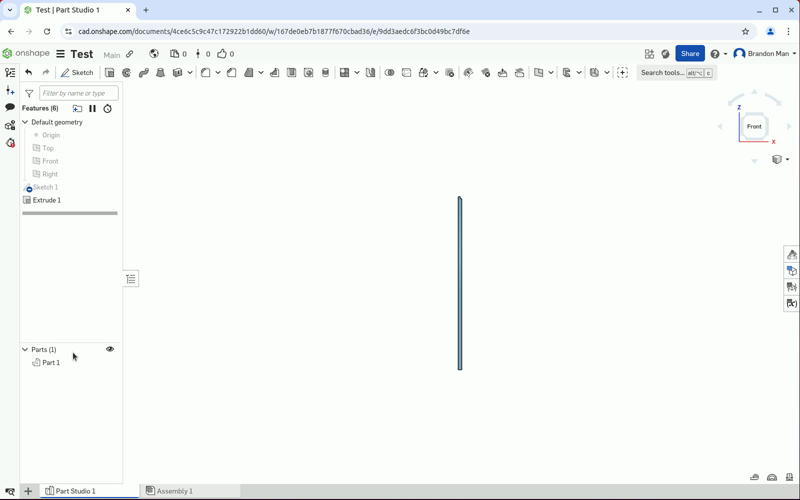
key(y)
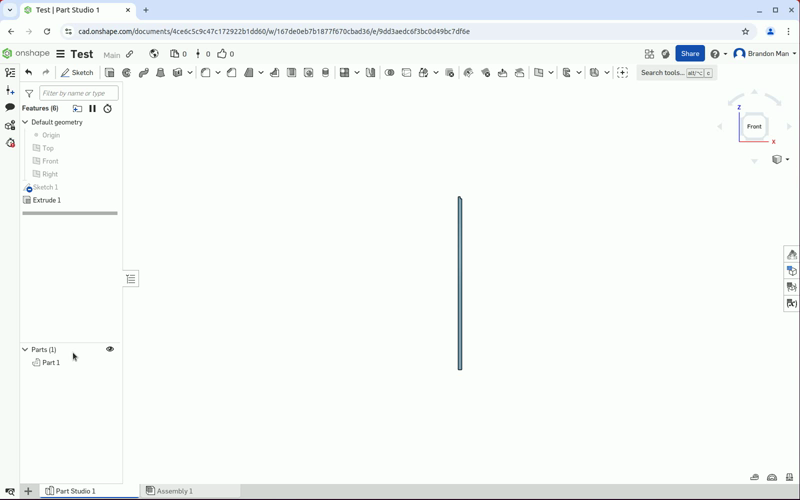
key(shift+p)
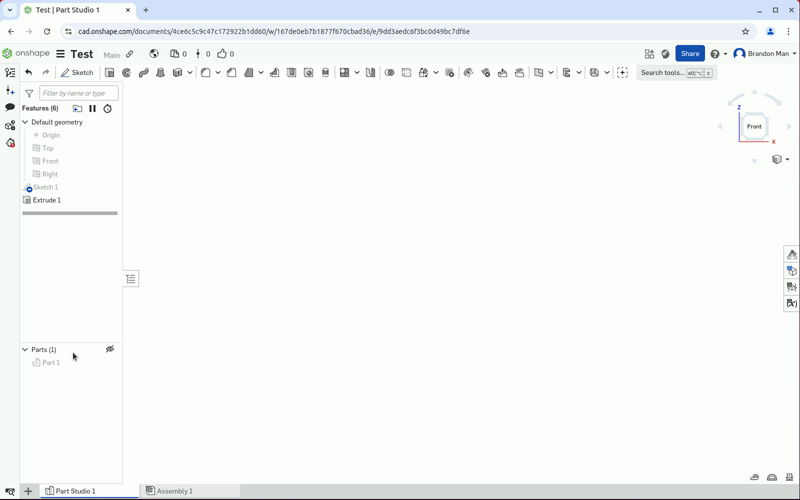
key(space)
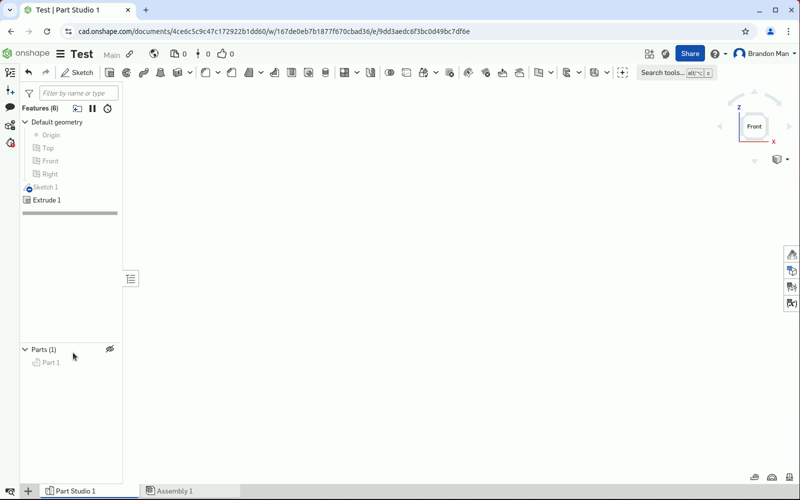
key_down(shift)
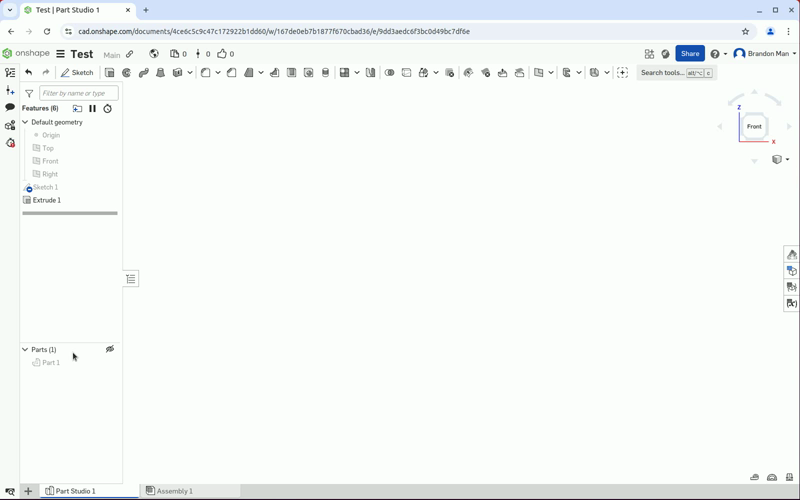
key(left)
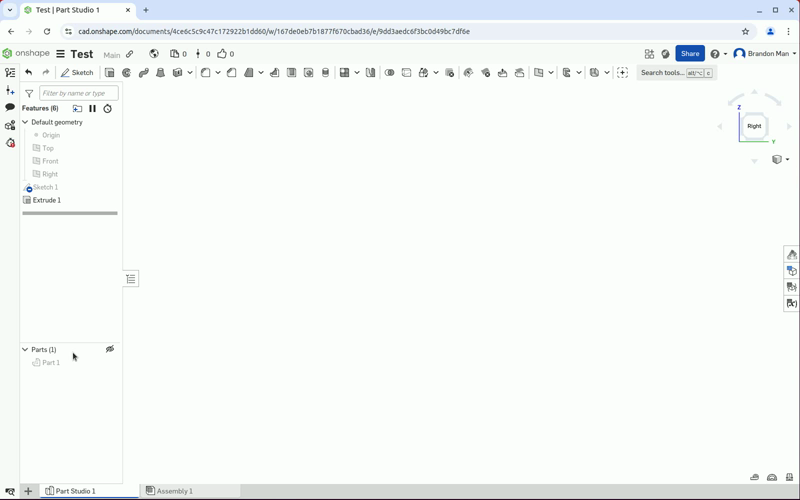
key_up(shift)
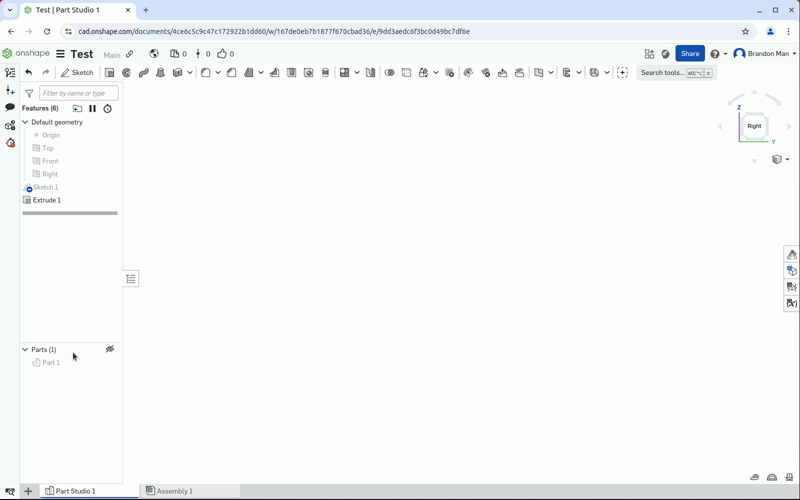
mouse_move(73, 352)
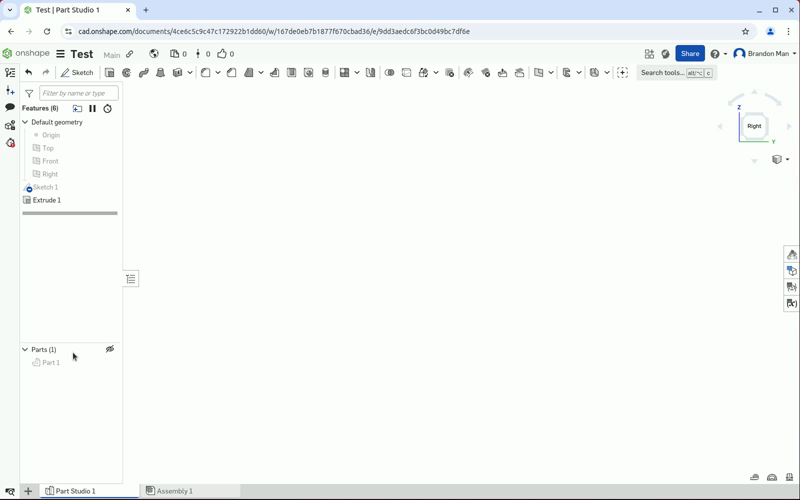
key(shift+y)
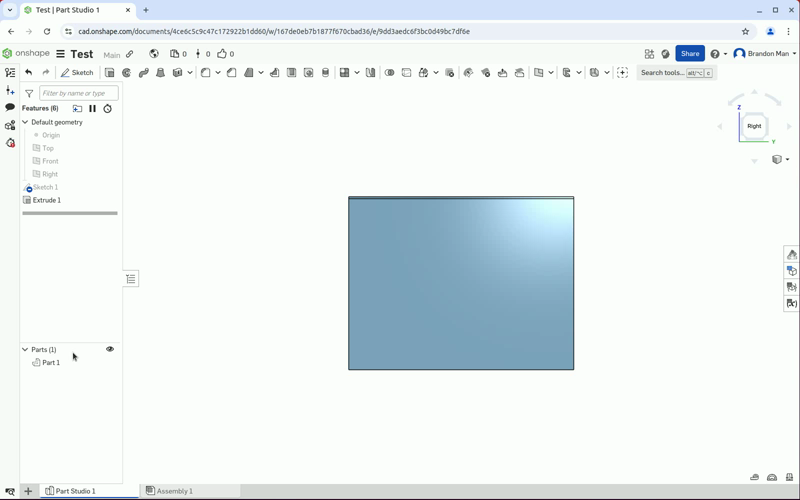
mouse_move(541, 75)
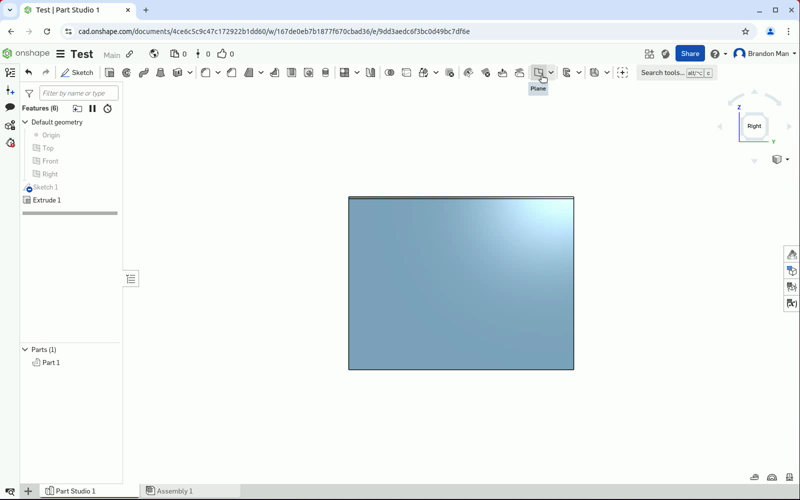
click(541, 75)
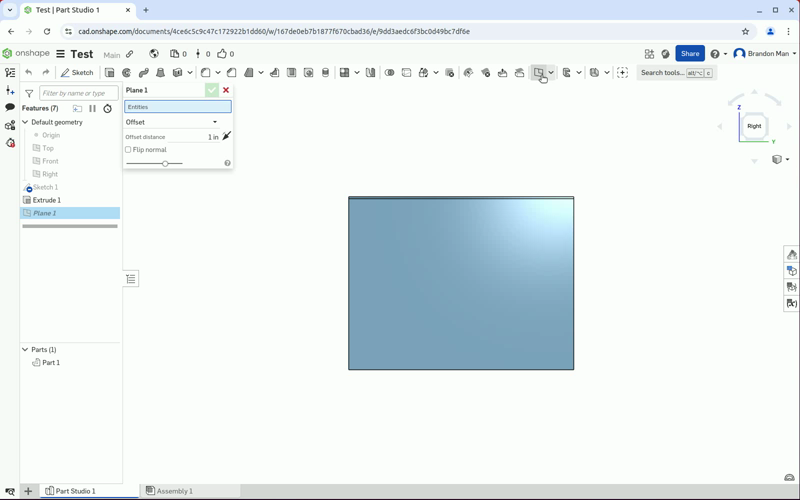
mouse_move(73, 176)
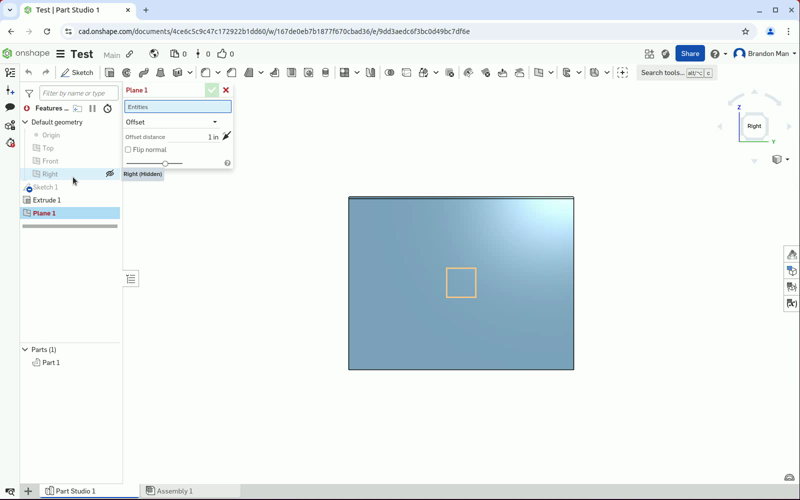
click(73, 176)
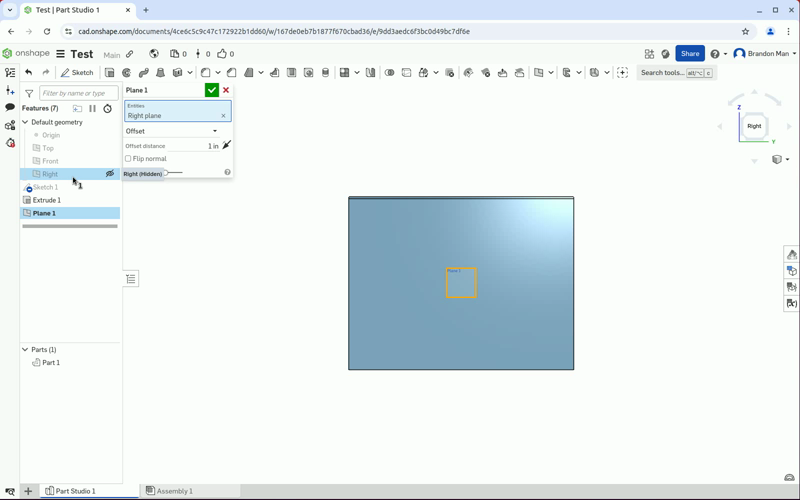
key(tab, 2)
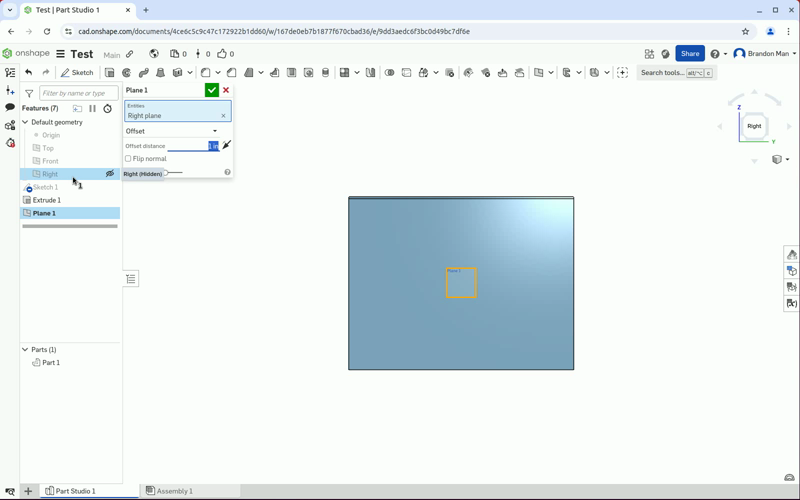
text(0.493)
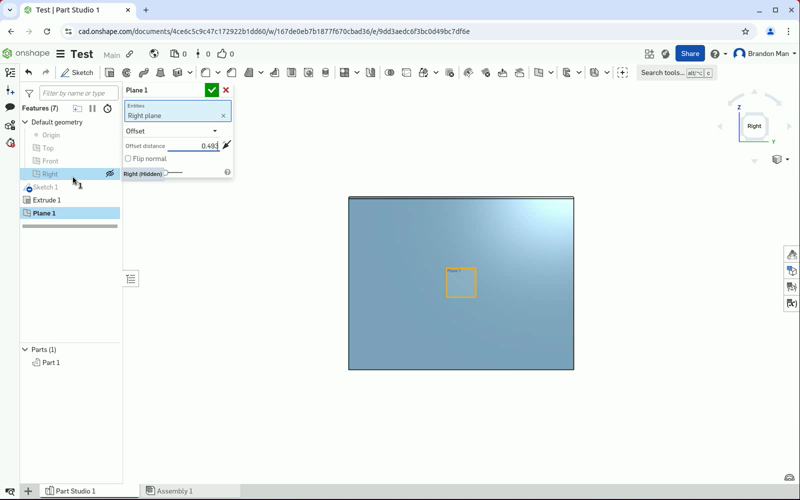
key(enter, 2)
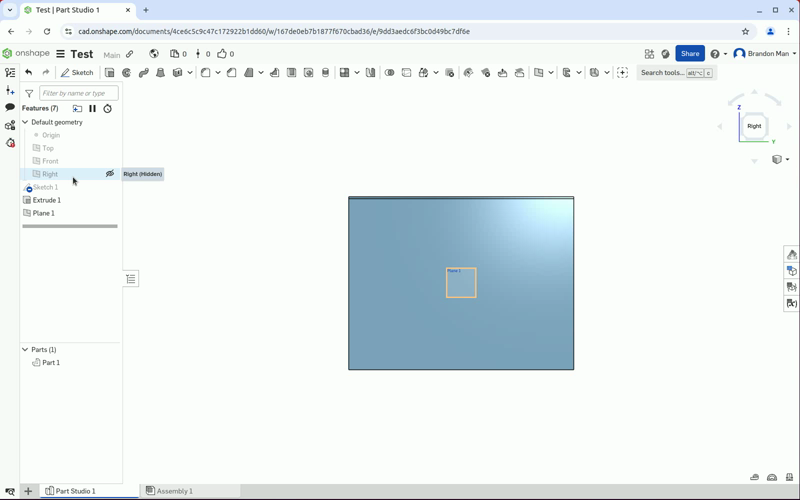
key(shift+s)
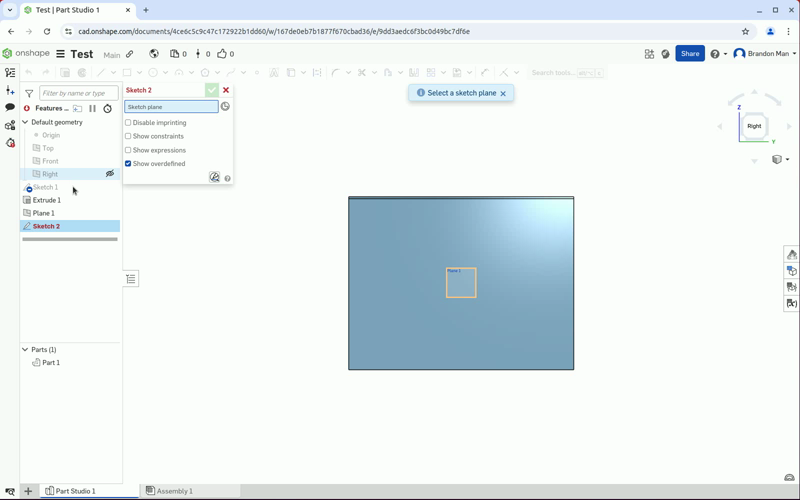
mouse_move(73, 215)
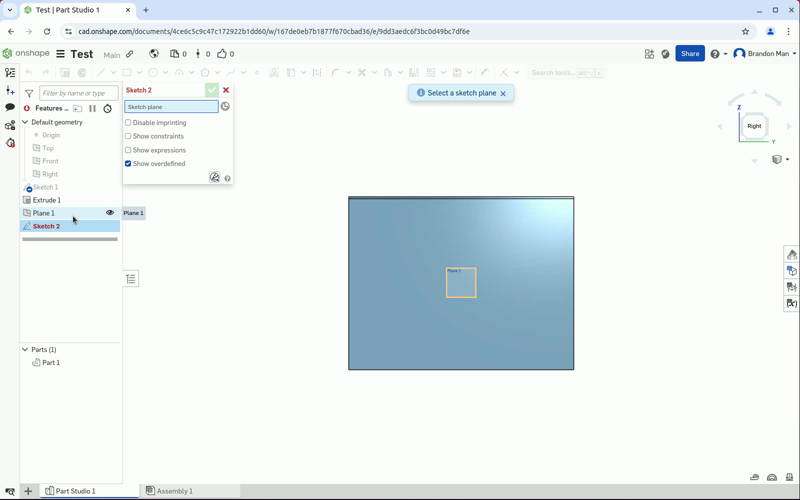
click(73, 215)
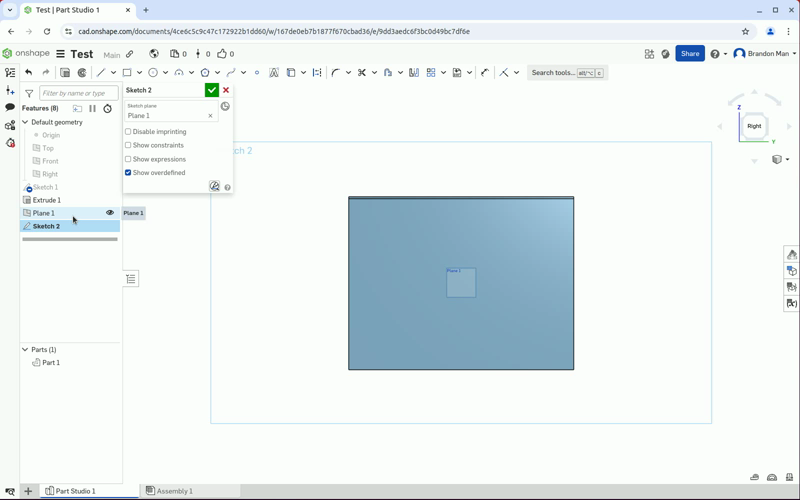
mouse_move(73, 352)
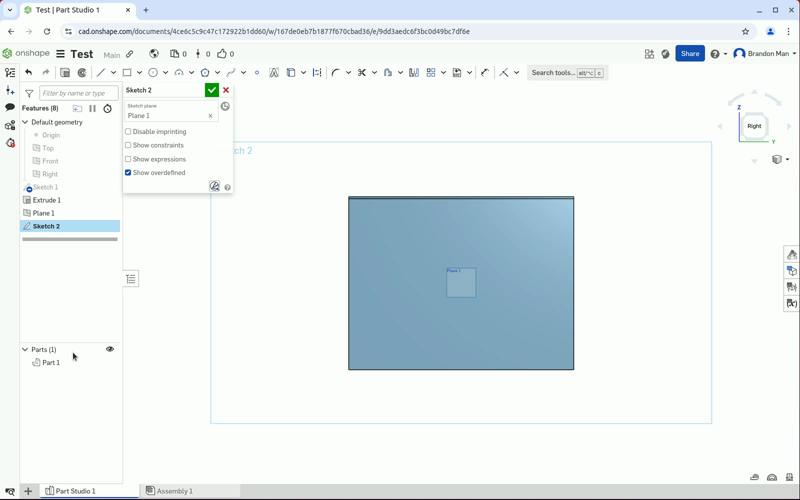
key(y)
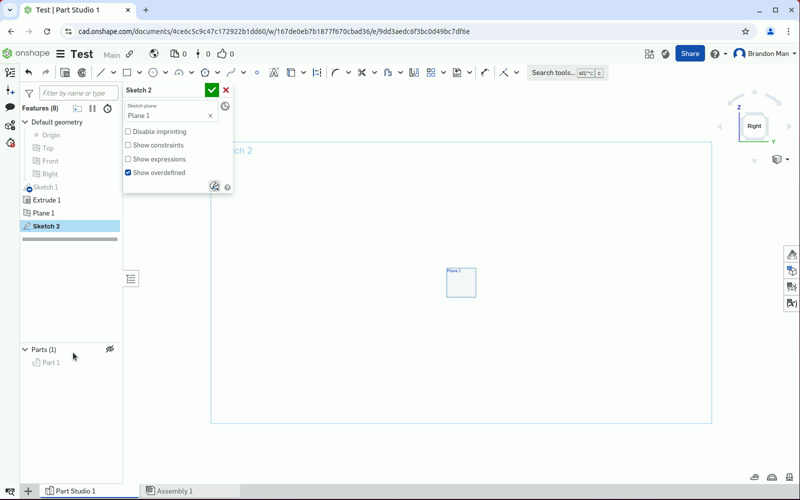
key(l)
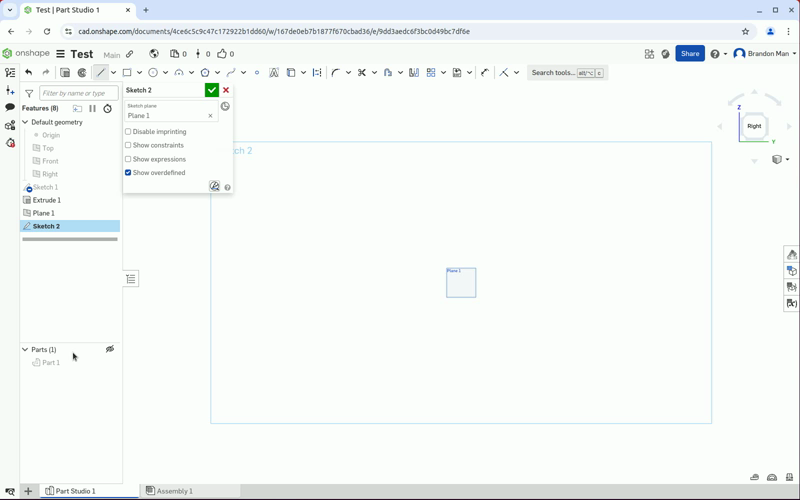
key_down(shift)
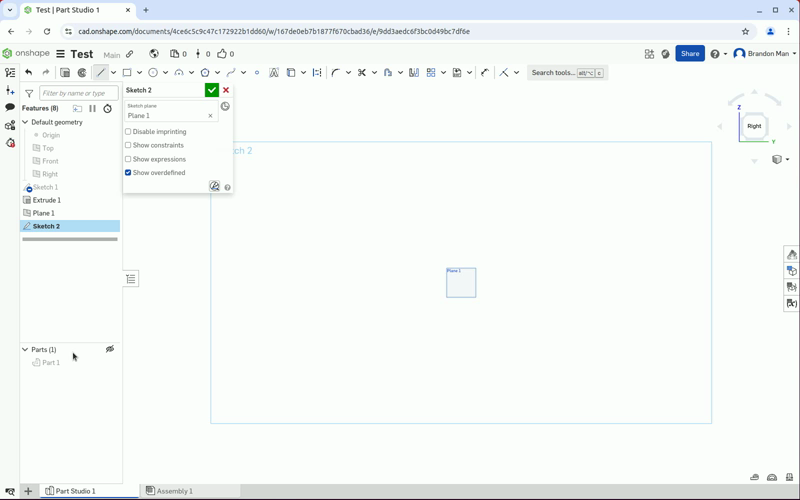
mouse_move(502, 366)
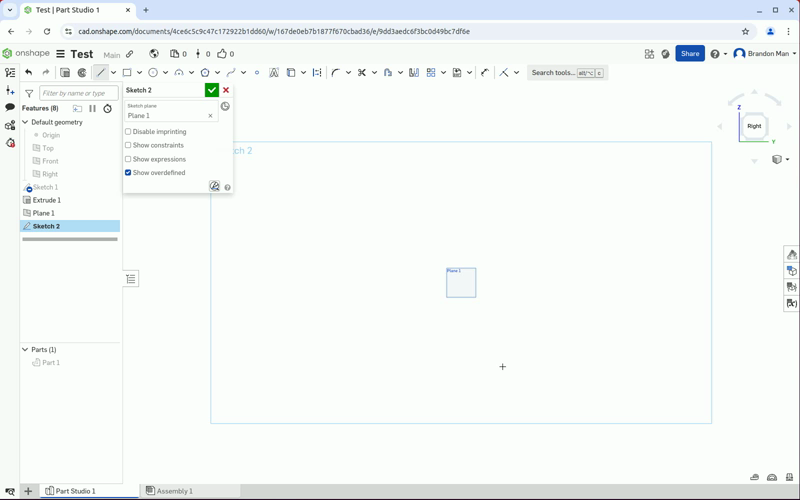
click(502, 366)
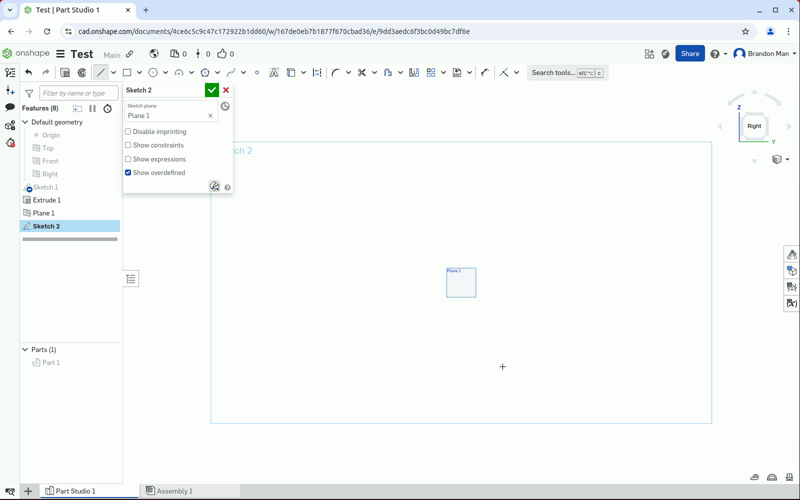
key_up(shift)
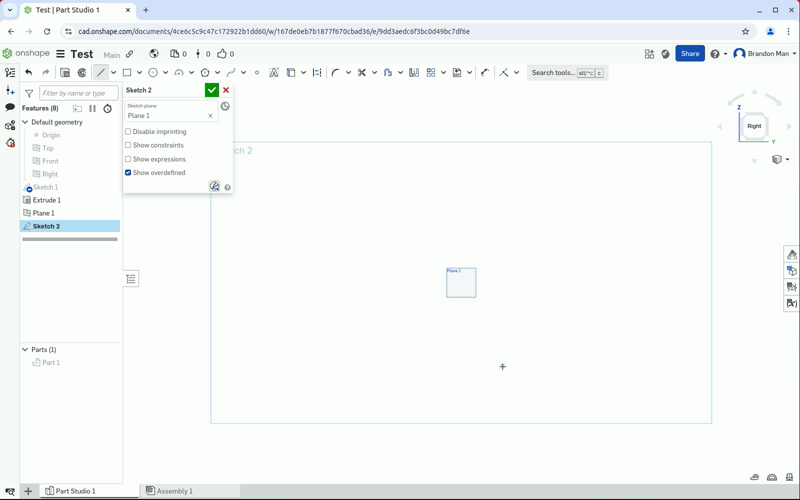
key_down(shift)
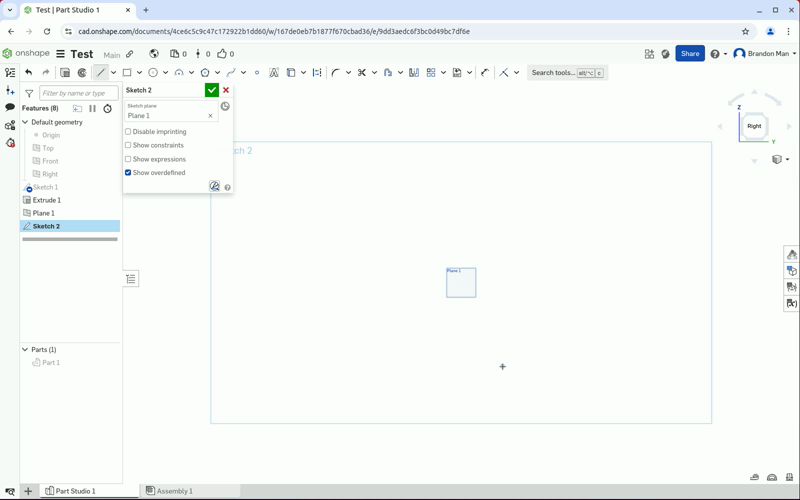
mouse_move(562, 366)
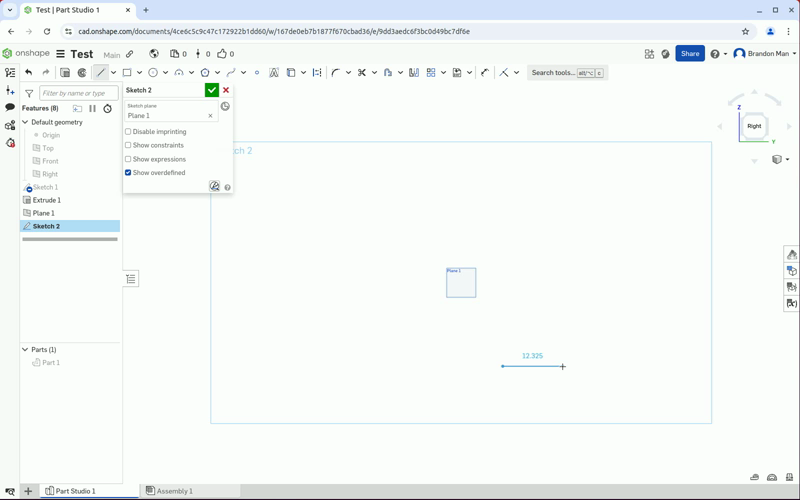
click(562, 366)
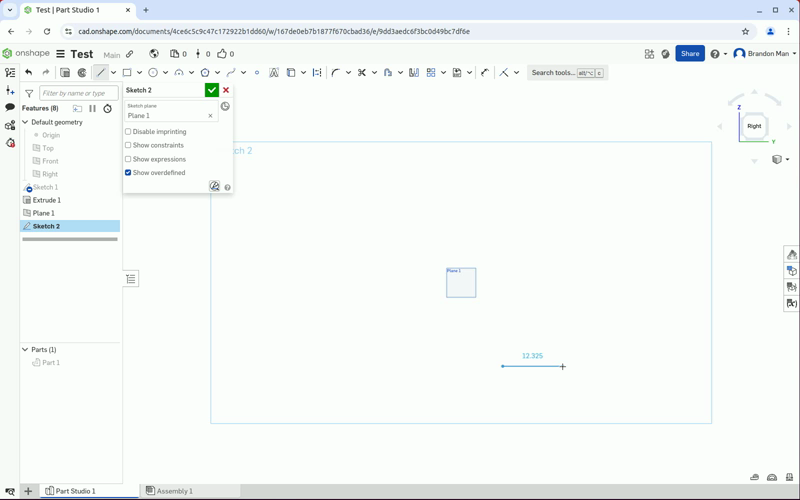
key_up(shift)
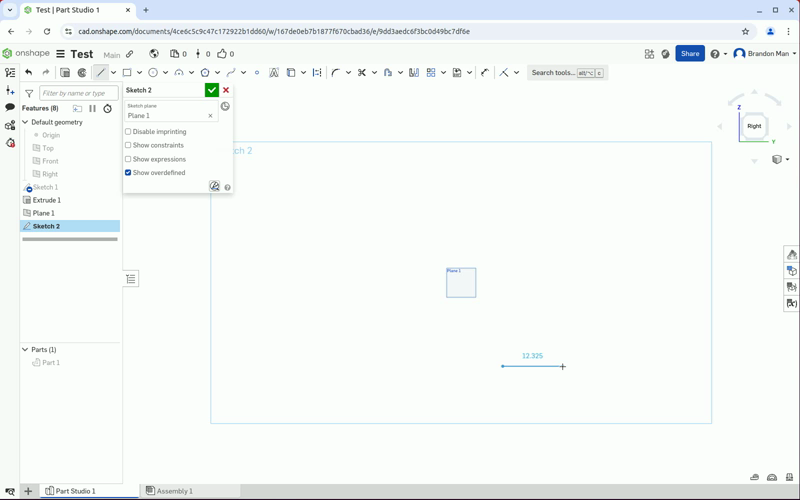
key_down(shift)
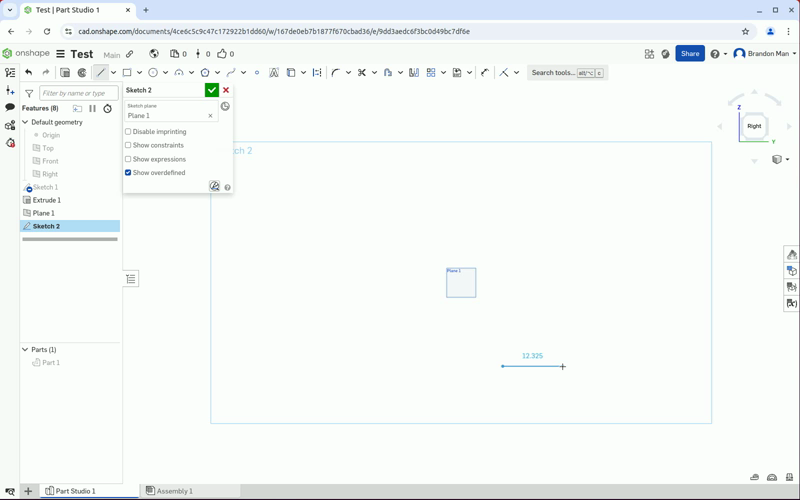
mouse_move(562, 282)
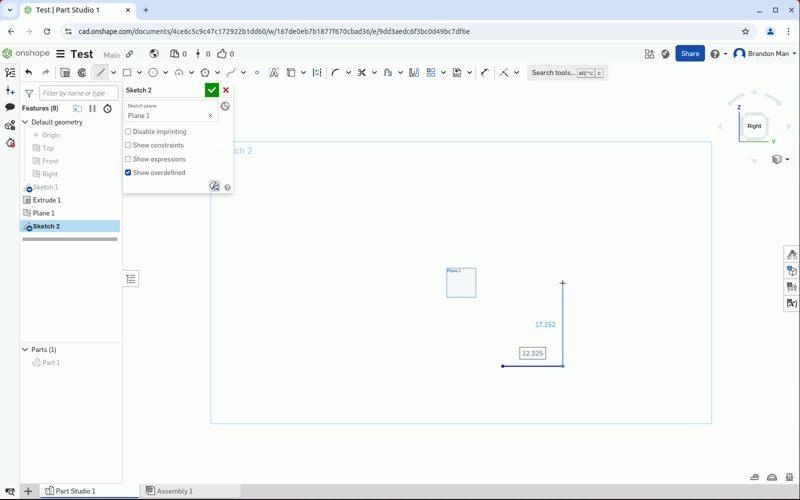
click(562, 282)
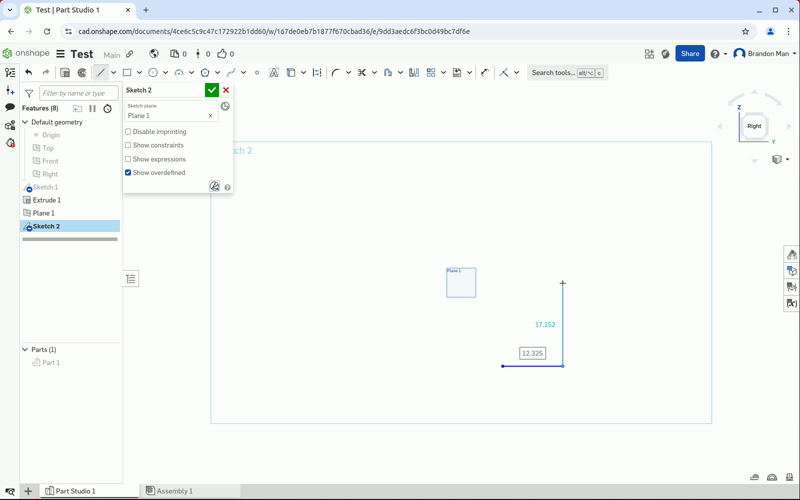
key_up(shift)
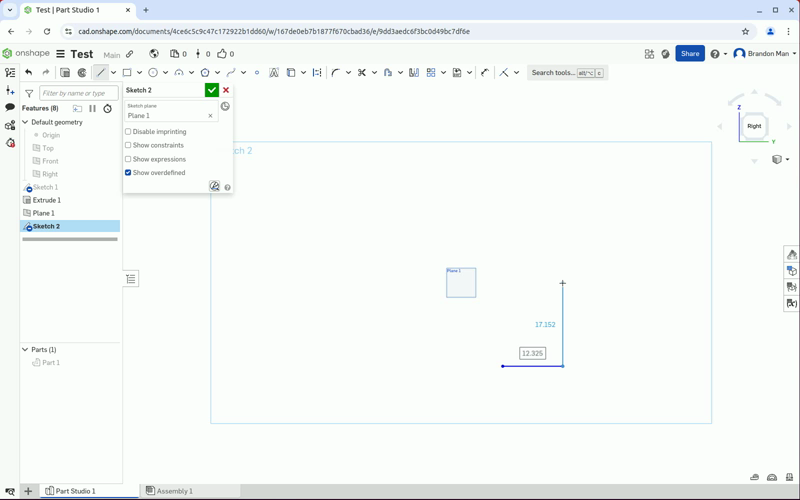
key_down(shift)
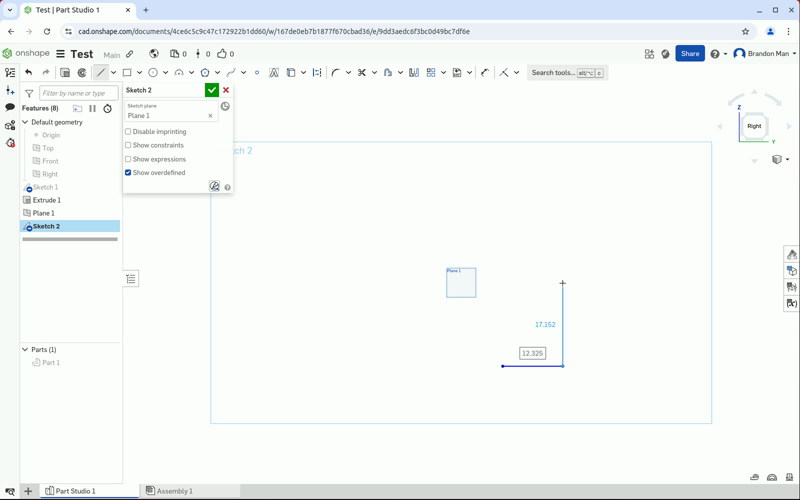
mouse_move(589, 282)
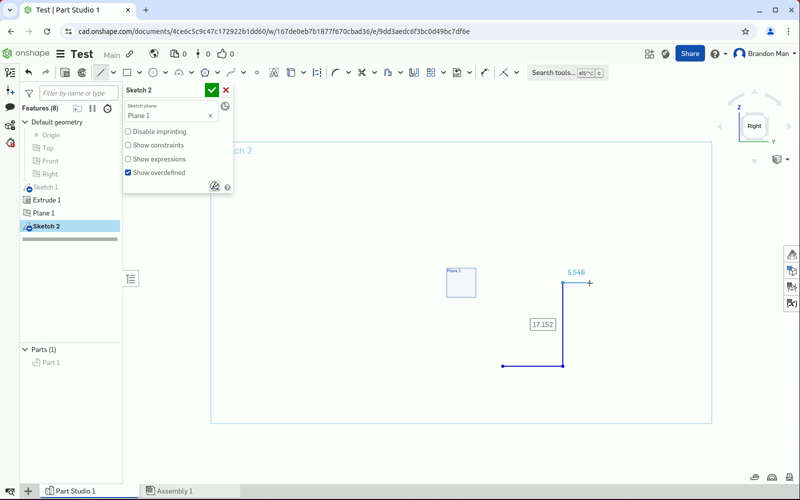
mouse_move(503, 282)
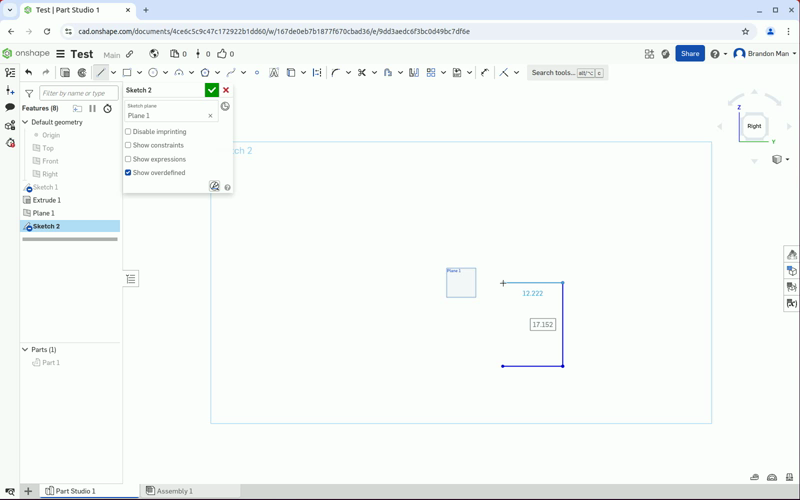
click(503, 282)
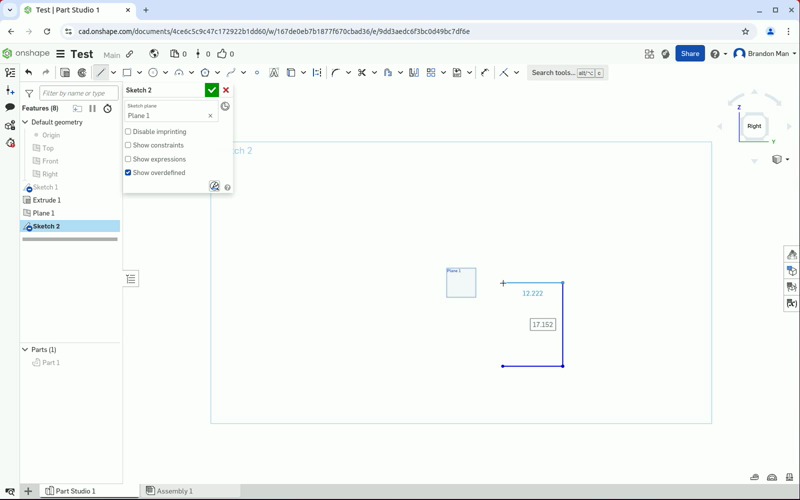
key_up(shift)
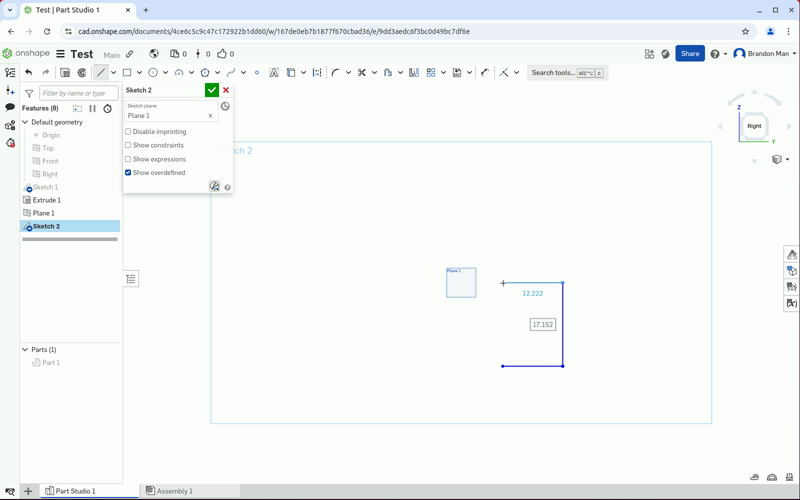
key_down(shift)
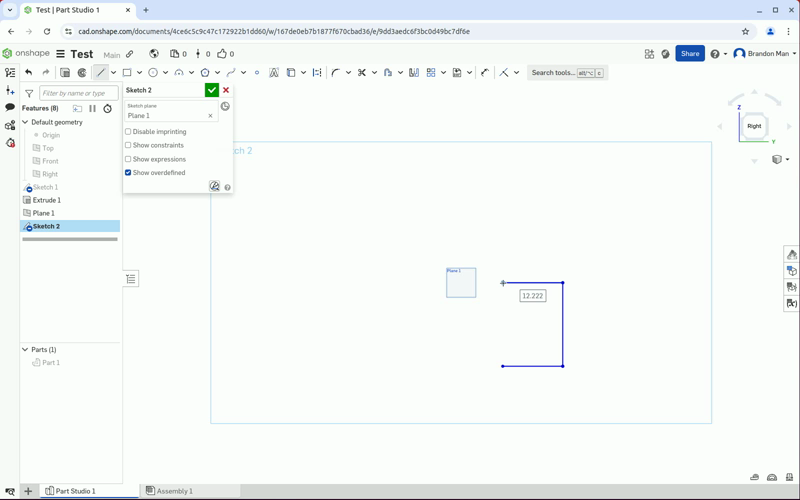
mouse_move(502, 366)
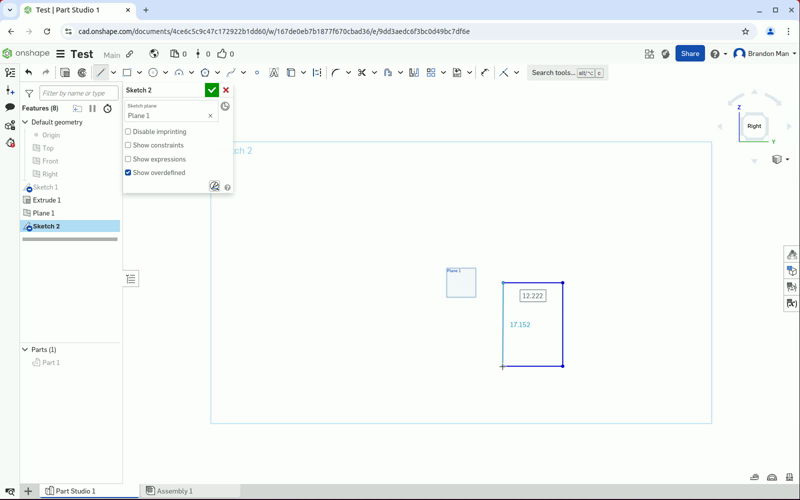
key_up(shift)
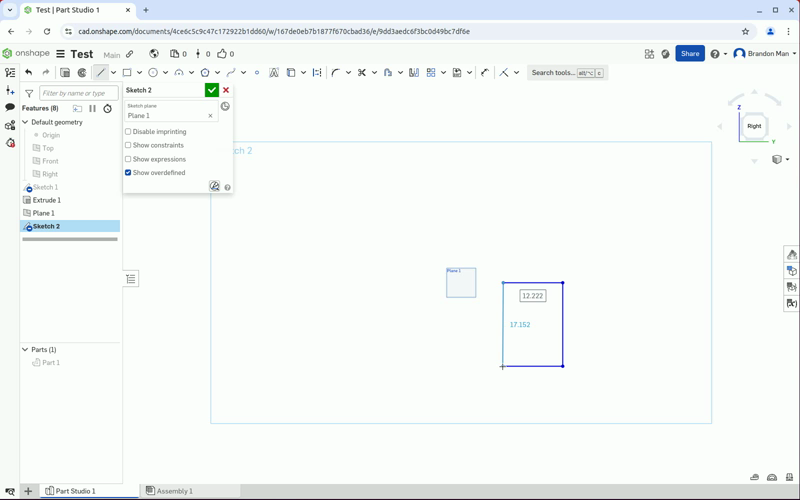
click(502, 366)
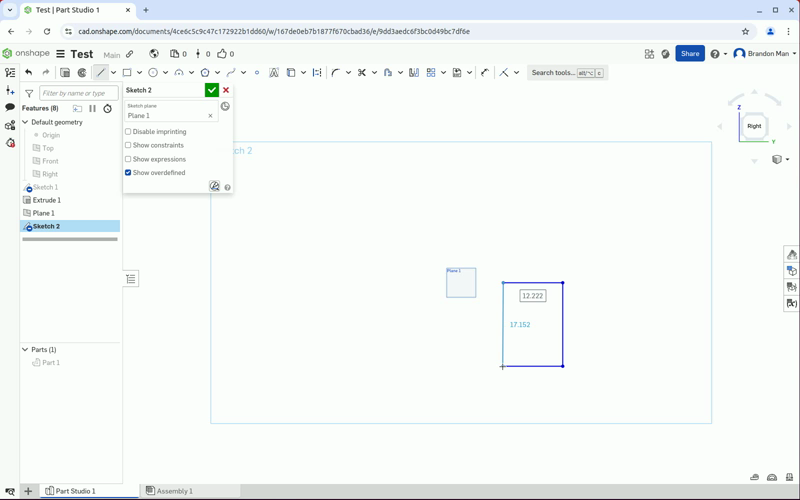
key(esc)
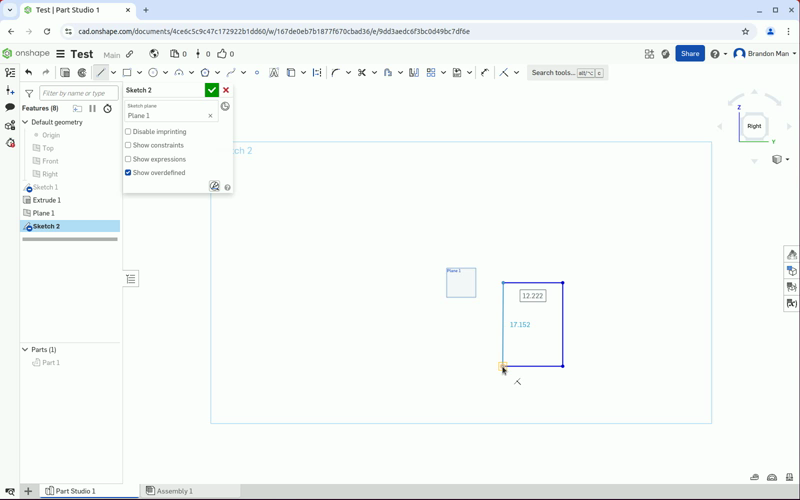
mouse_move(522, 326)
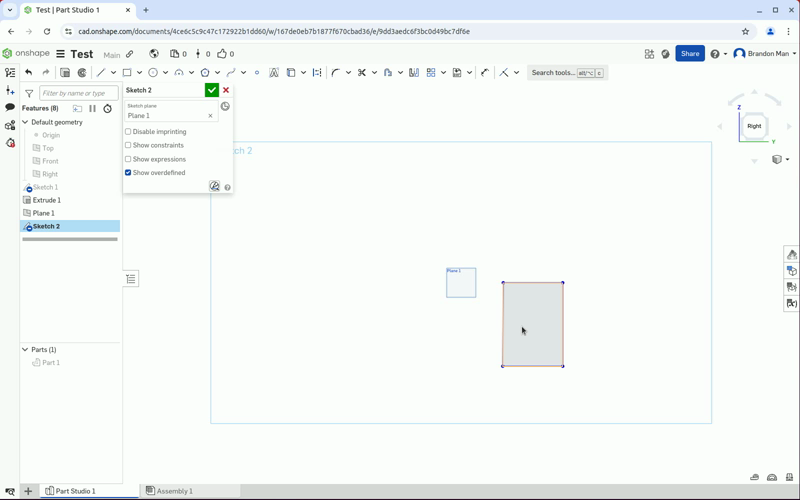
click(522, 326)
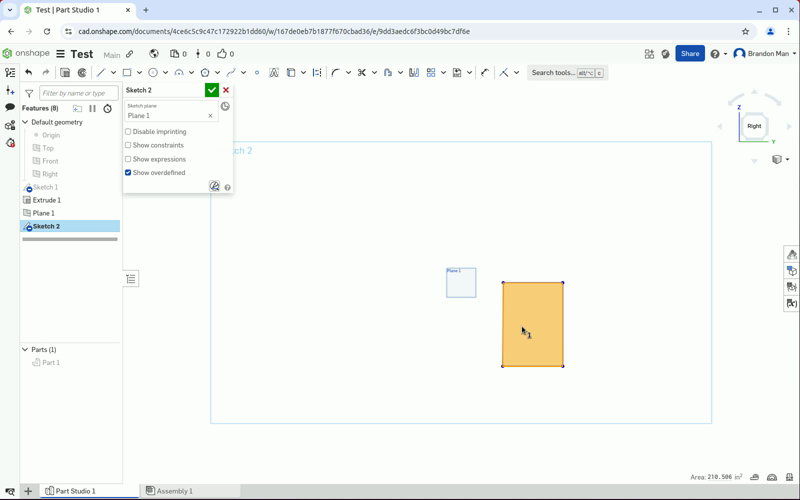
mouse_move(73, 352)
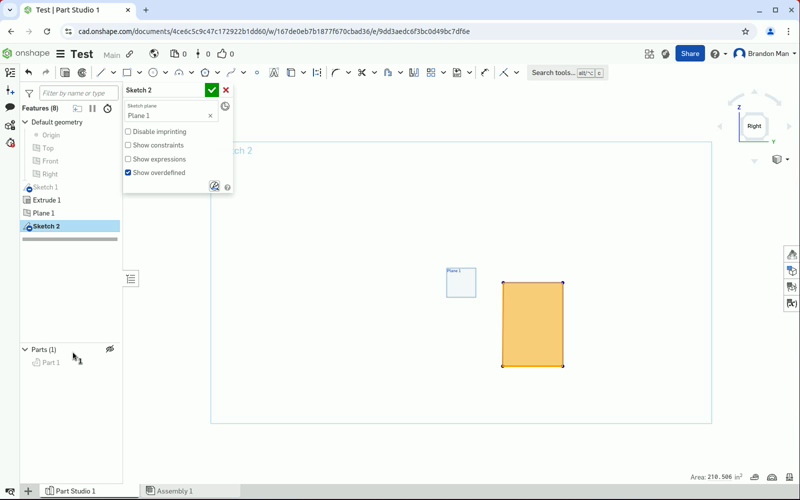
key(shift+y)
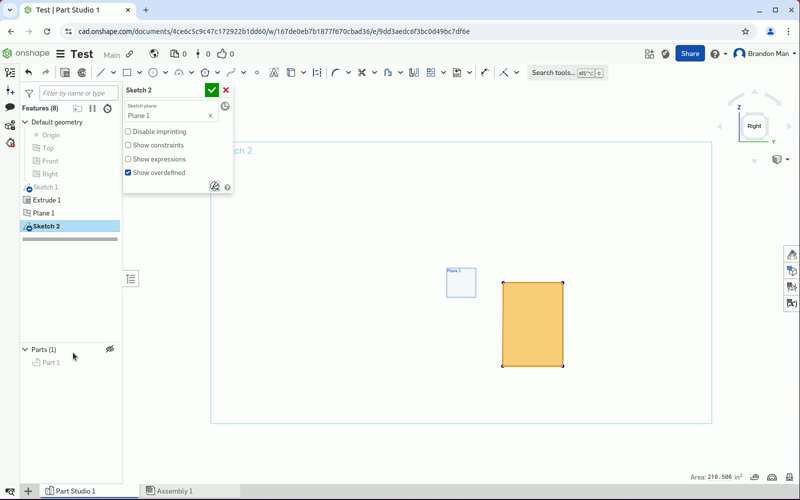
key(shift+e)
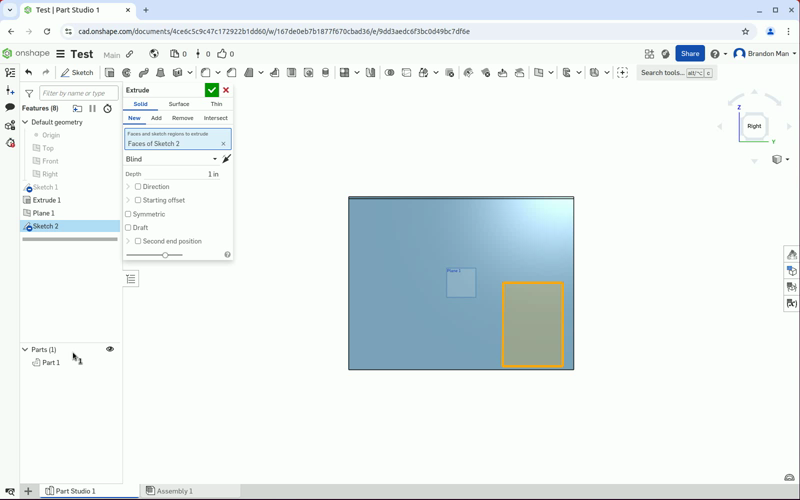
mouse_move(143, 106)
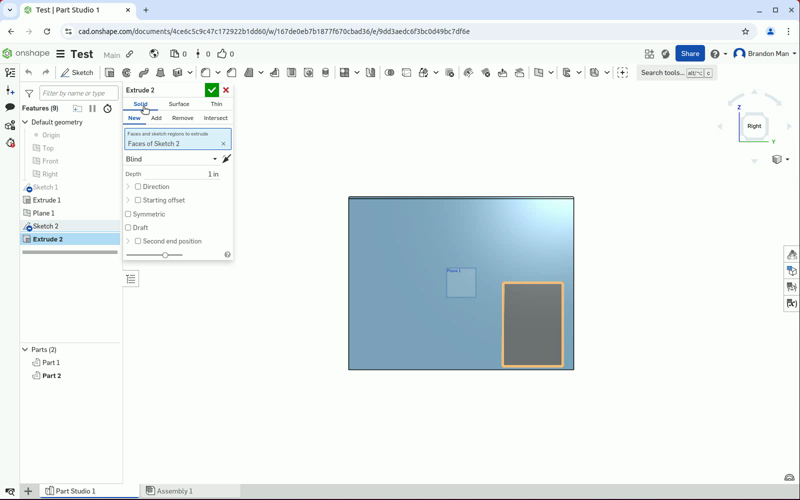
click(143, 106)
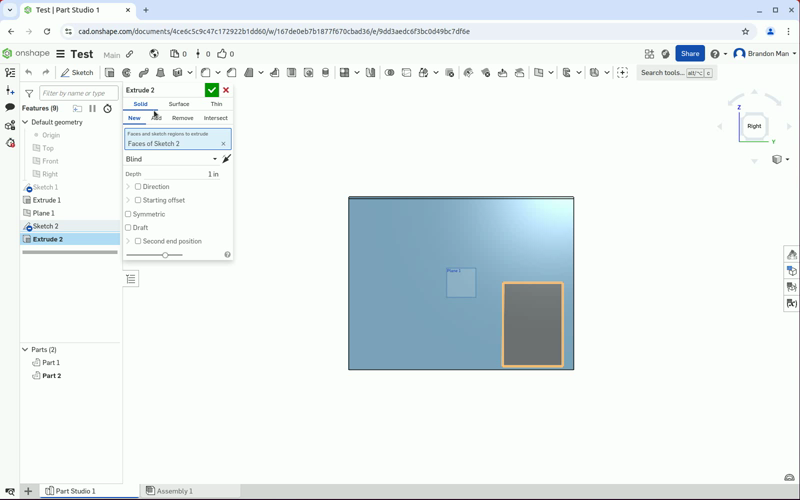
mouse_move(186, 120)
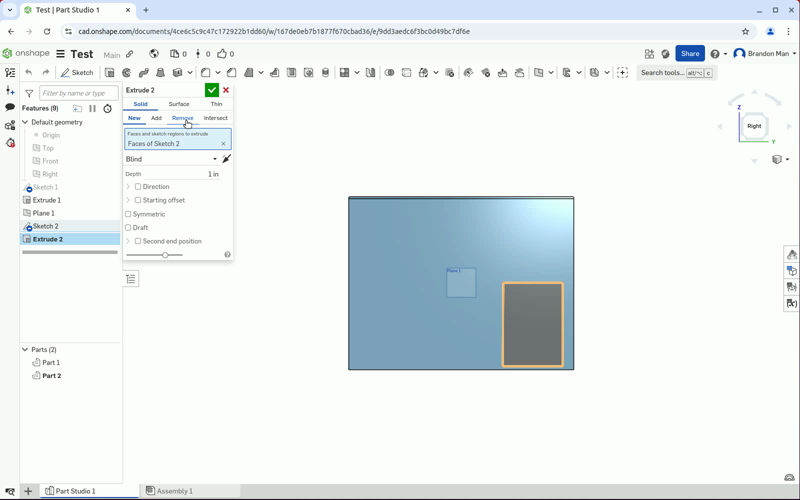
click(186, 120)
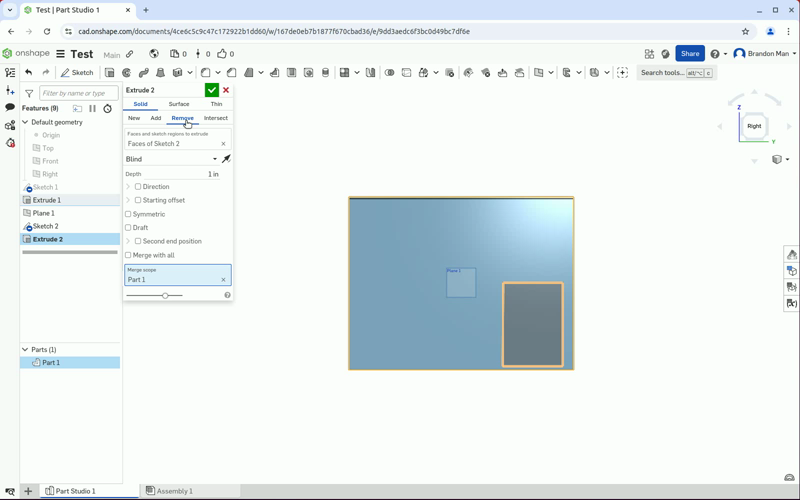
key(tab, 4)
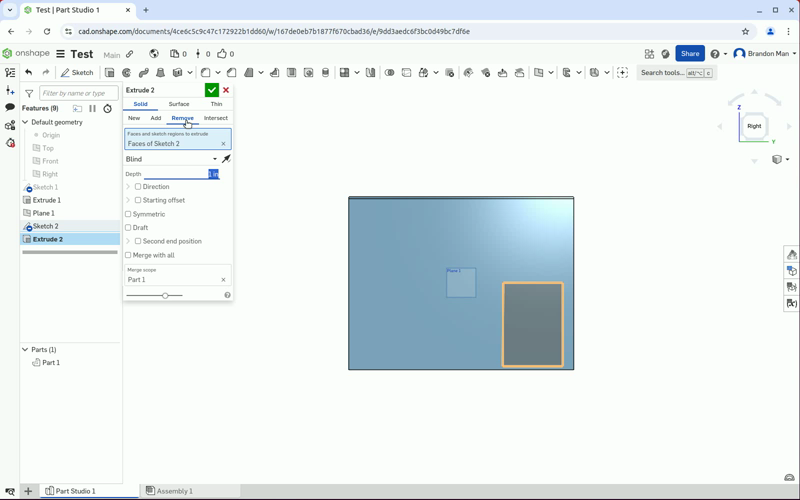
text(0.722)
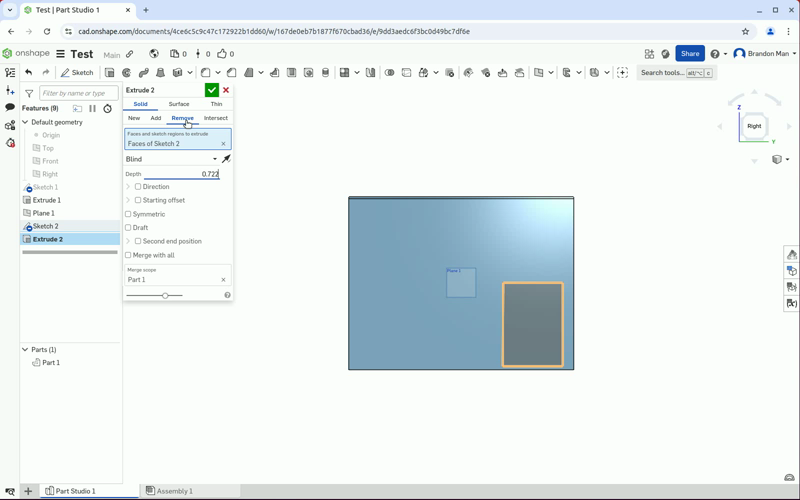
key(tab, 6)
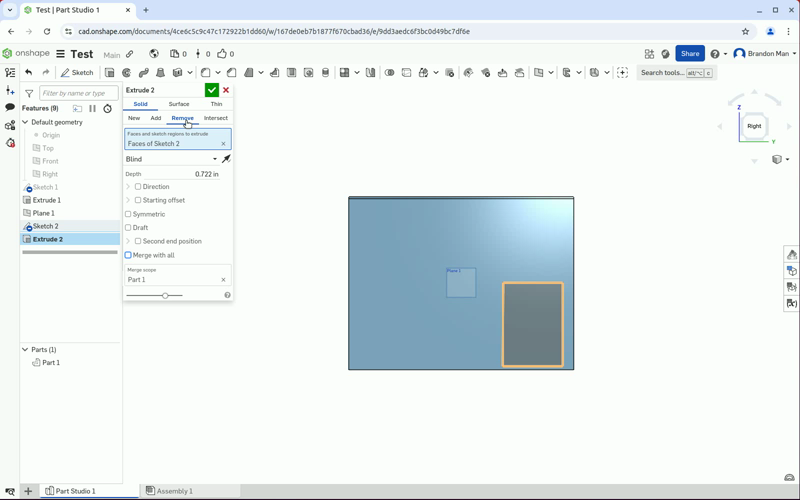
key(space)
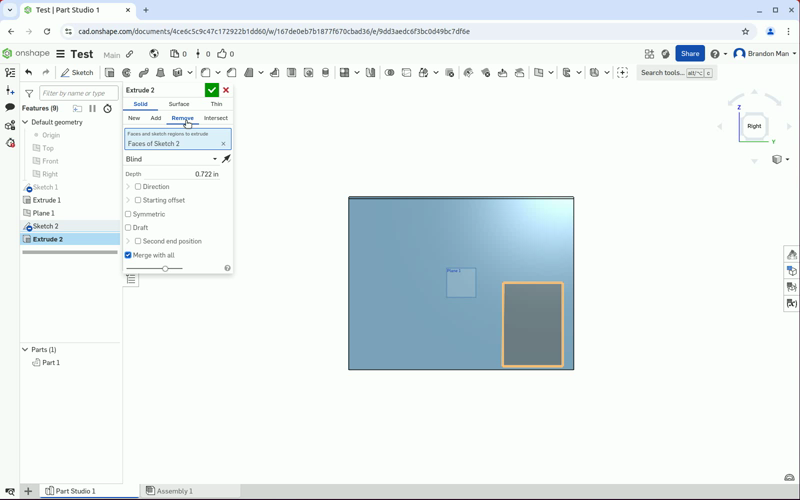
key(enter)
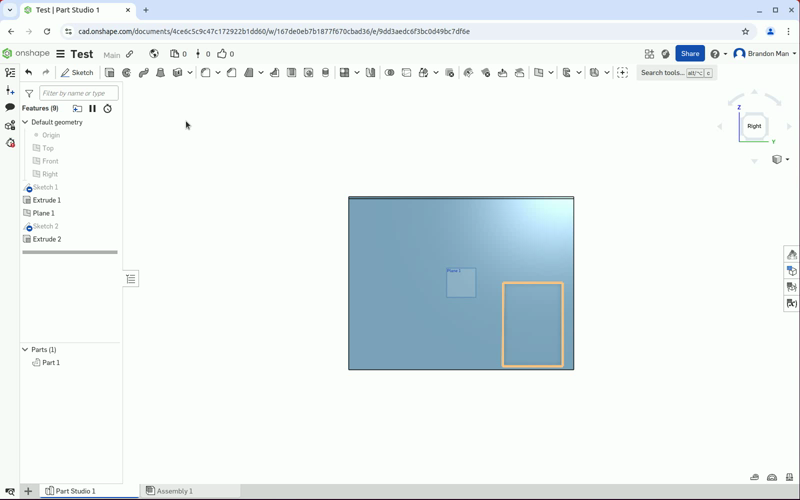
key(shift+h)
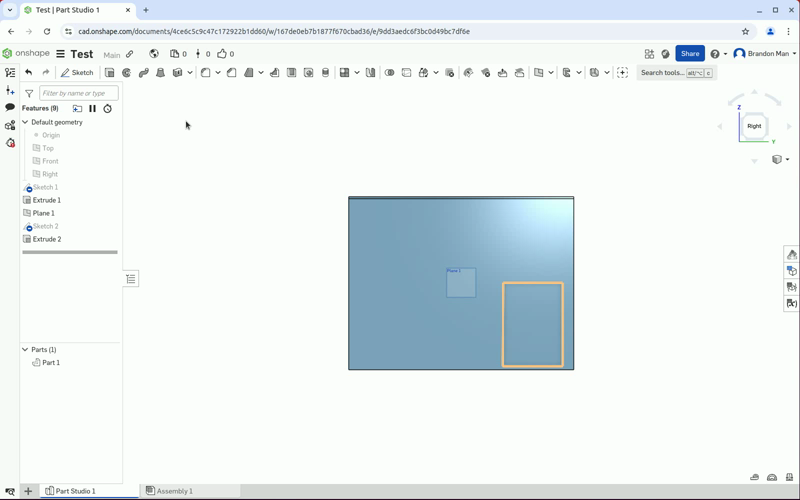
key(shift+h)
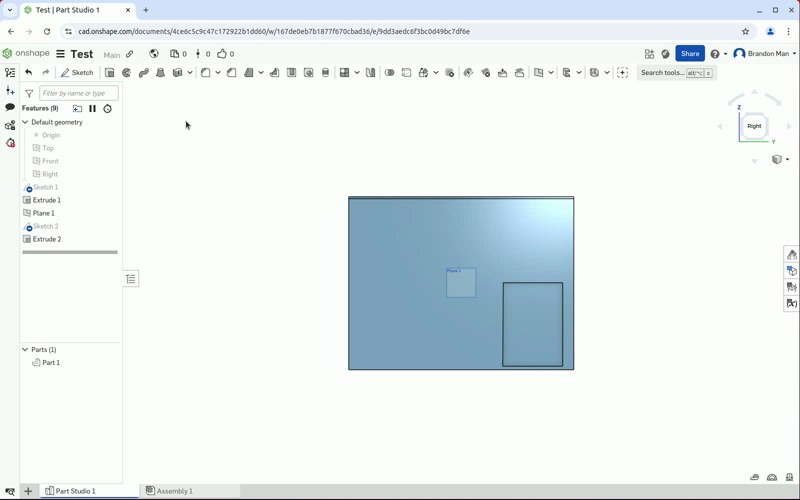
mouse_move(73, 189)
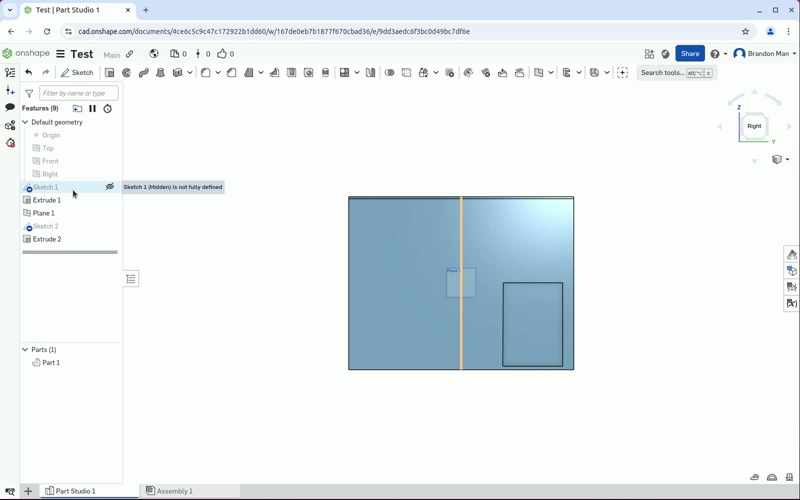
click(73, 189)
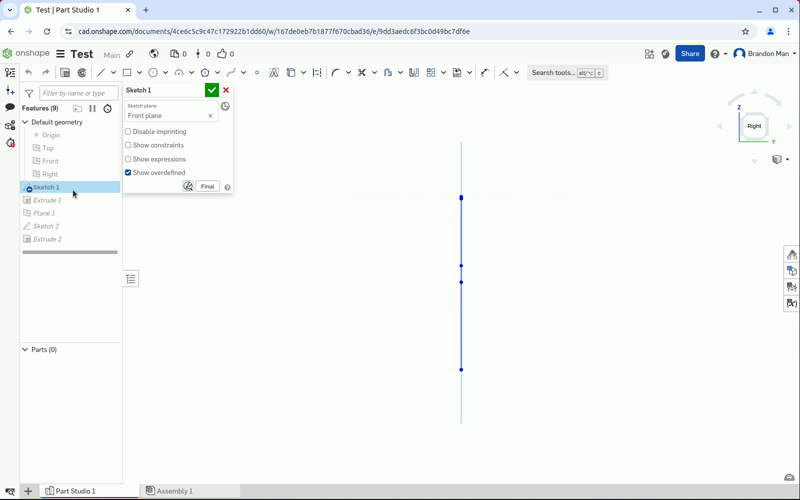
mouse_move(229, 92)
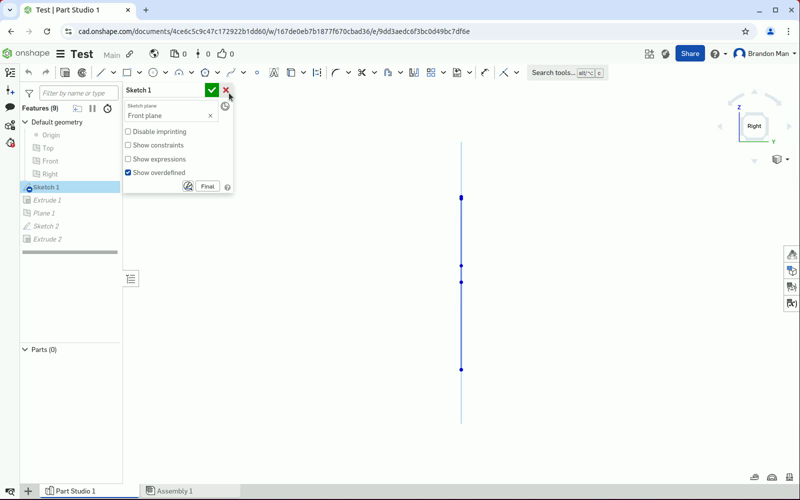
click(229, 92)
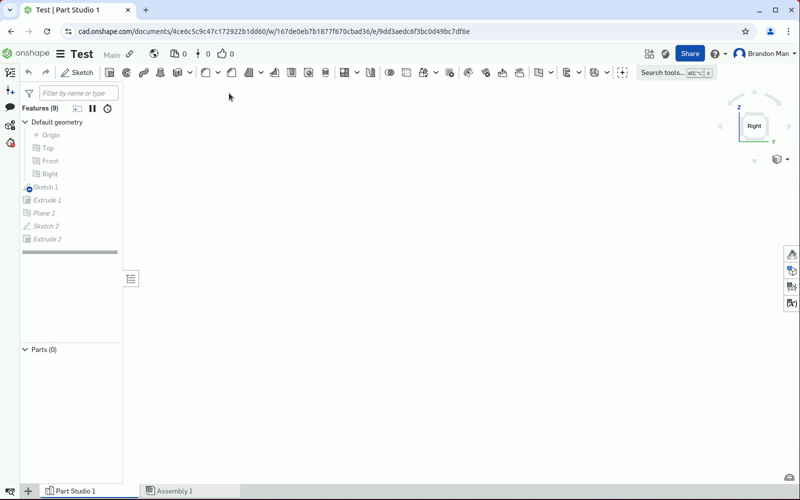
key(shift+s)
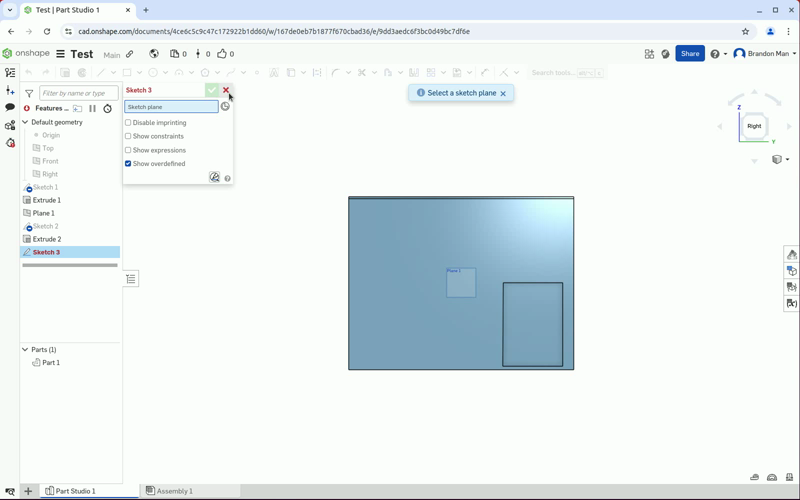
mouse_move(73, 215)
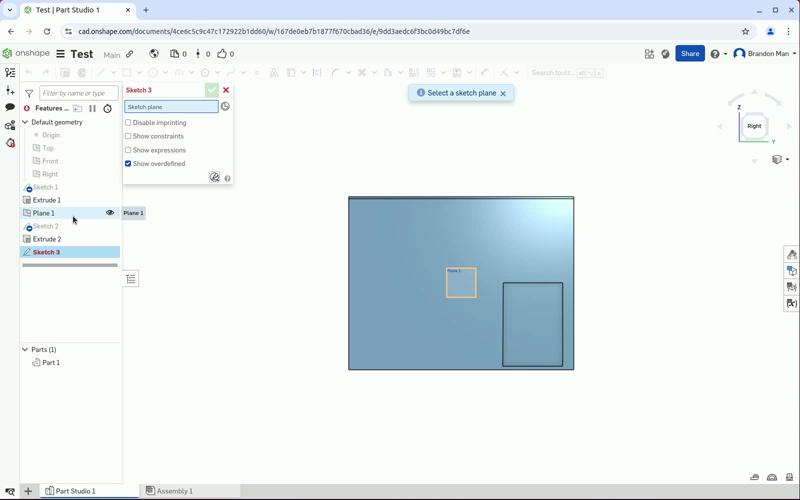
click(73, 215)
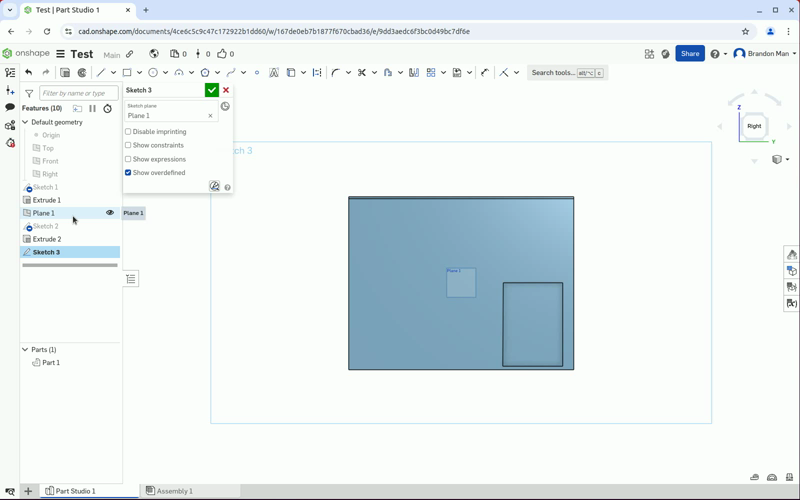
mouse_move(73, 352)
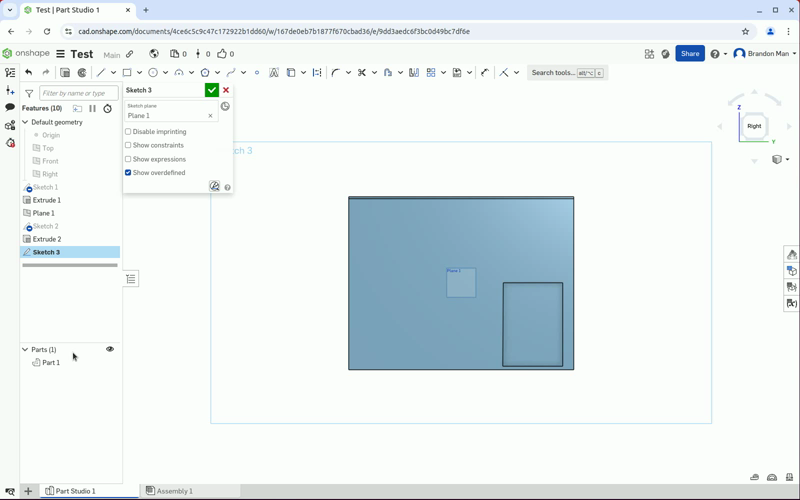
key(y)
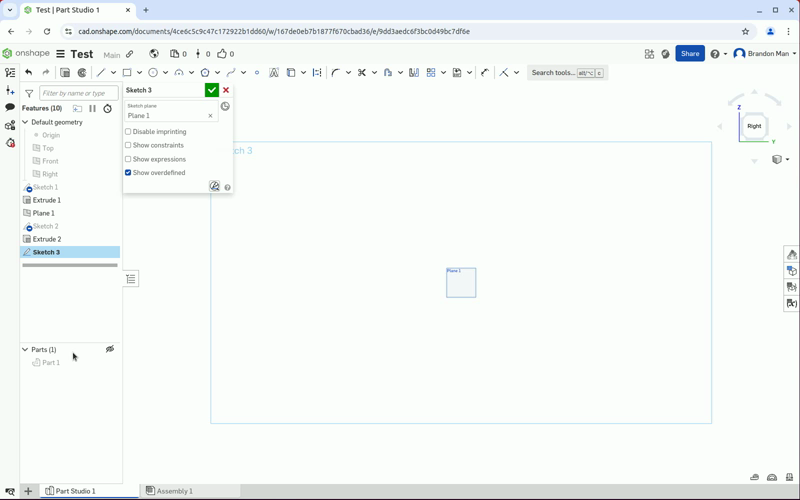
key(l)
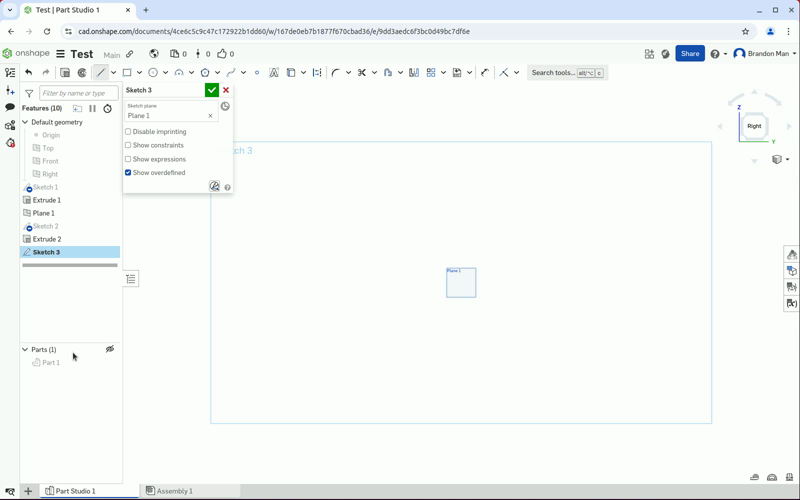
key_down(shift)
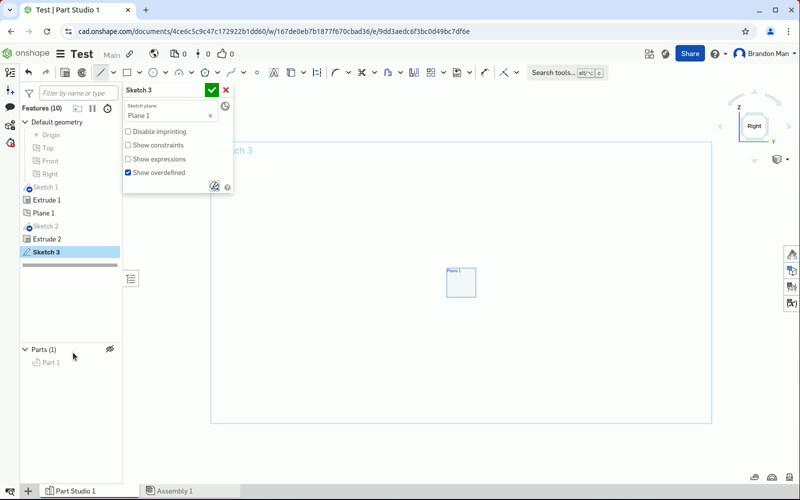
mouse_move(430, 366)
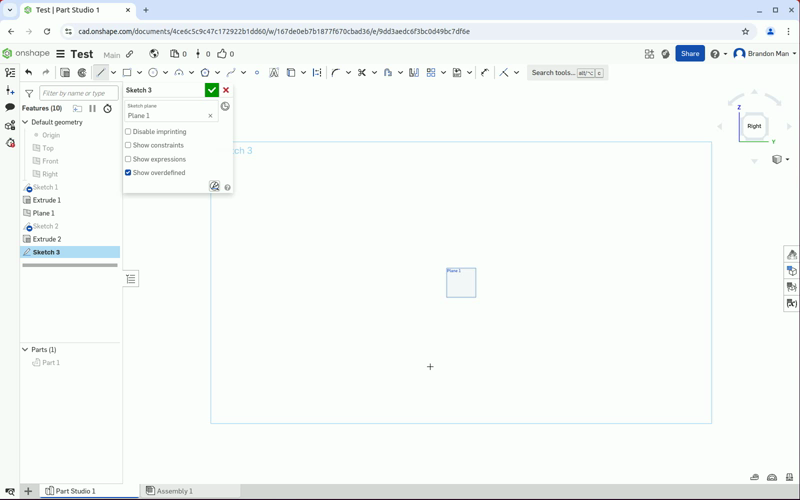
click(430, 366)
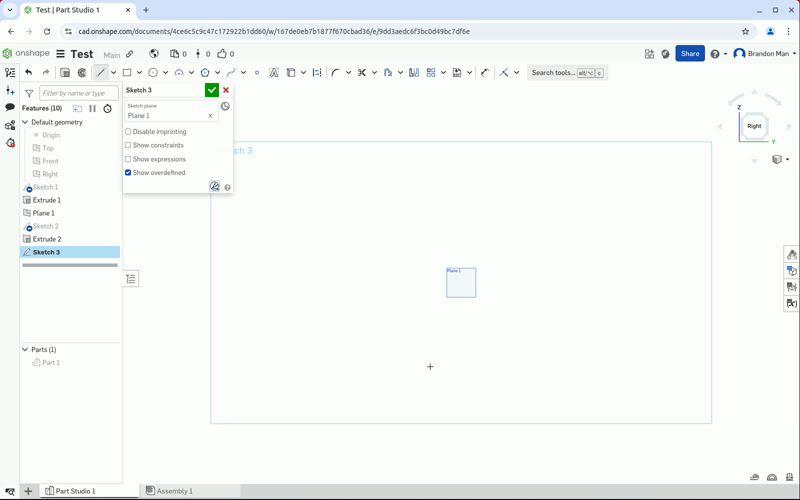
key_up(shift)
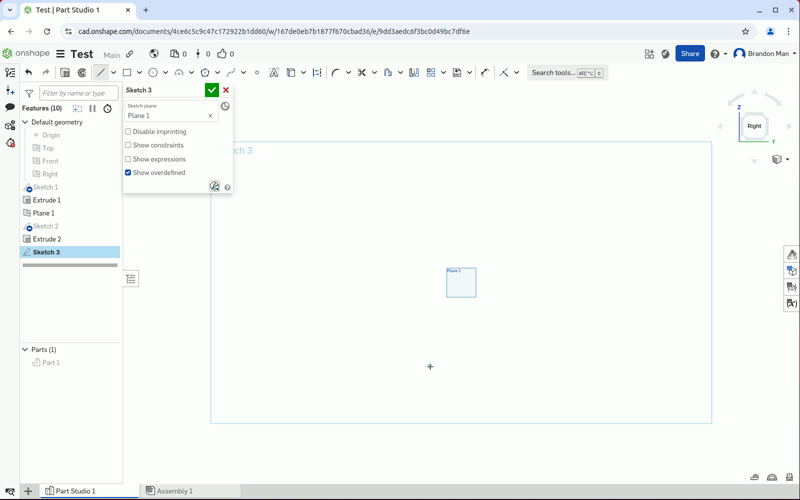
key_down(shift)
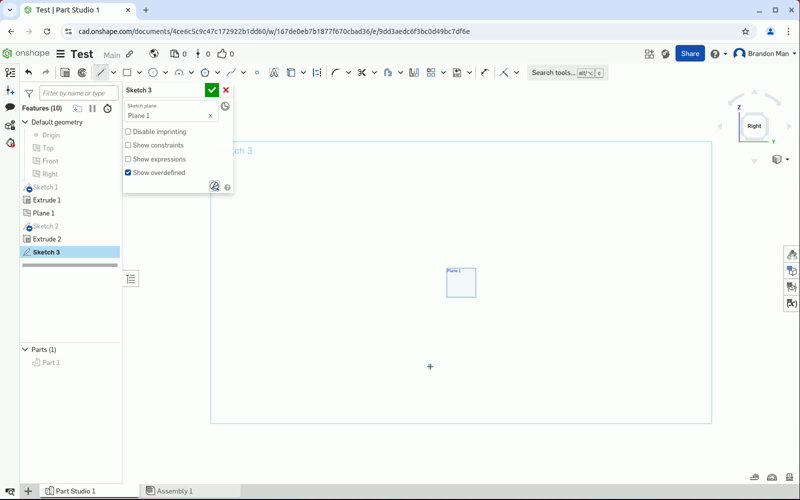
mouse_move(493, 366)
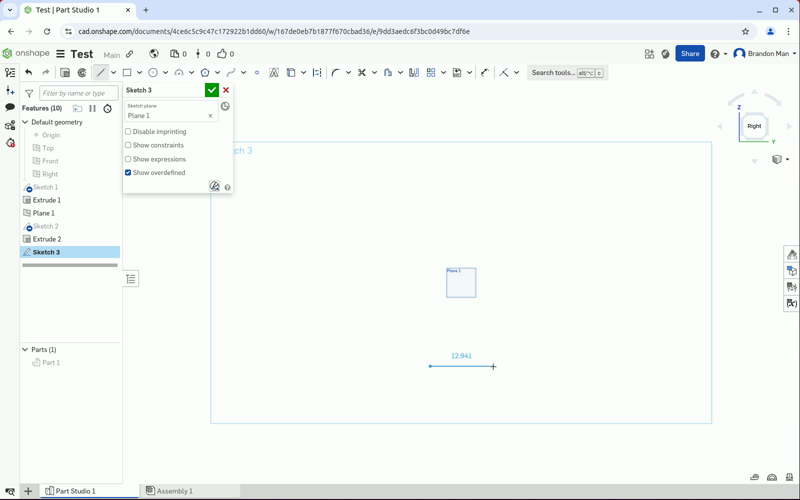
click(493, 366)
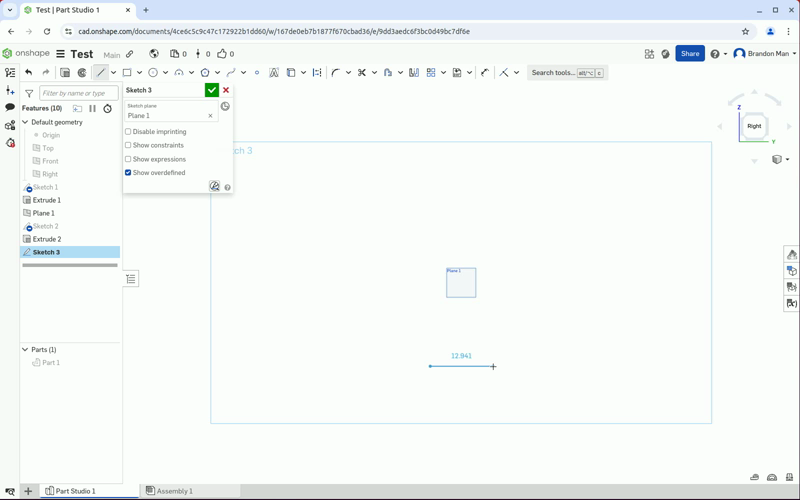
key_up(shift)
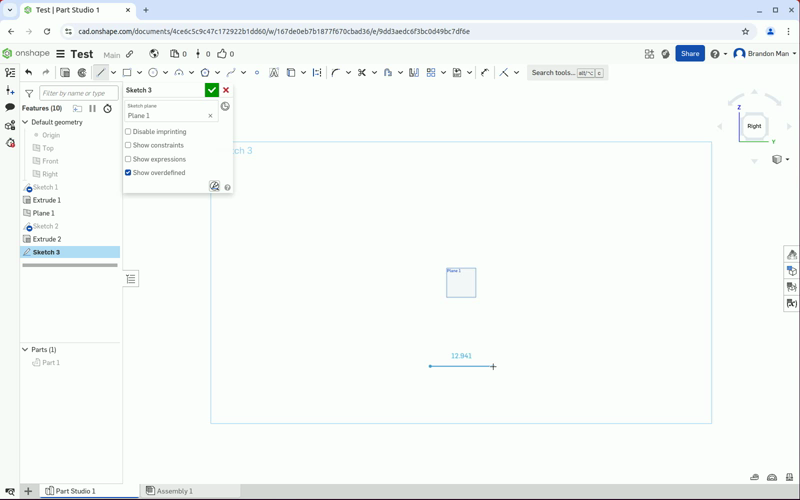
key_down(shift)
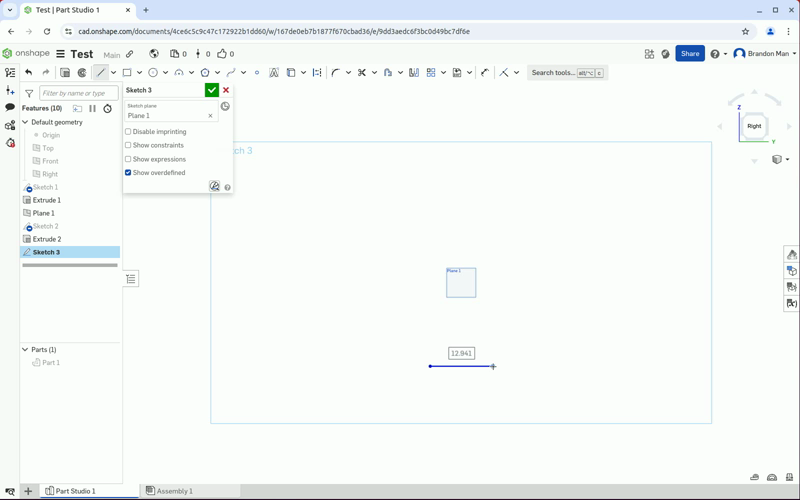
mouse_move(493, 266)
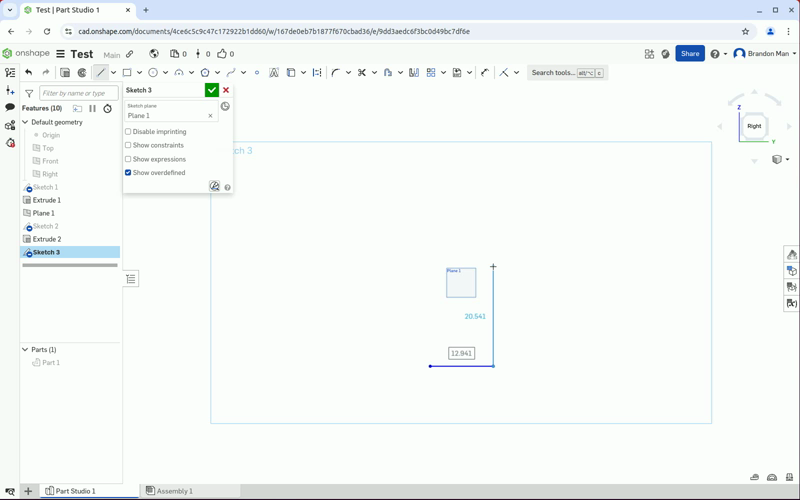
click(493, 266)
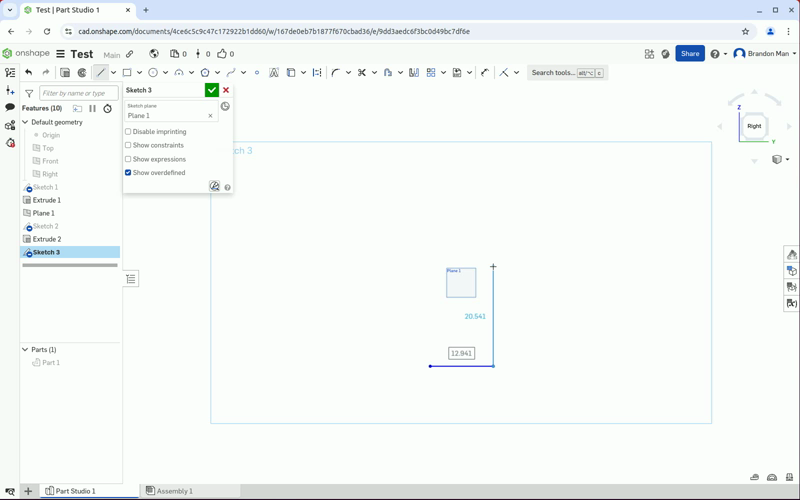
key_up(shift)
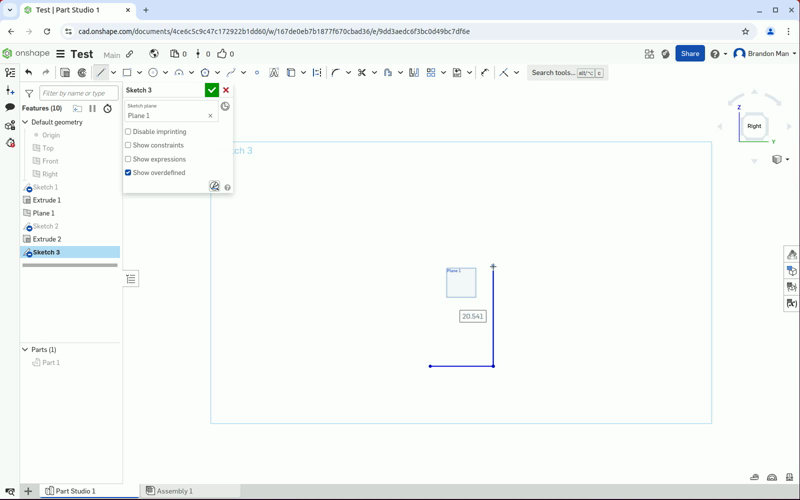
key_down(shift)
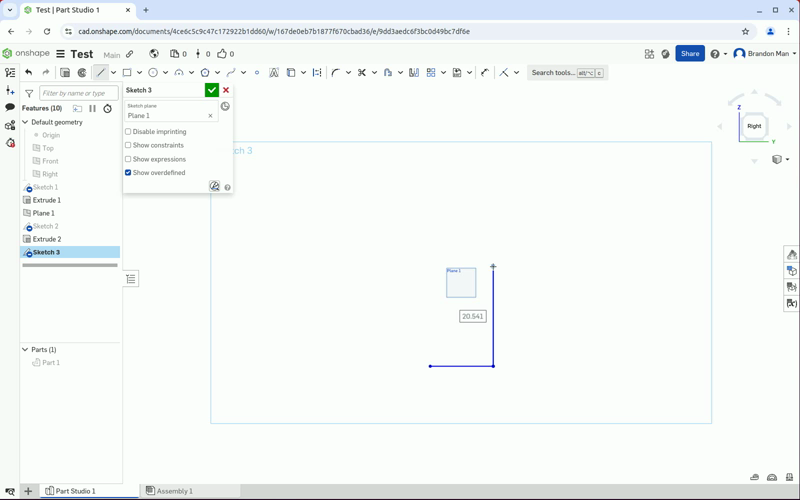
mouse_move(430, 266)
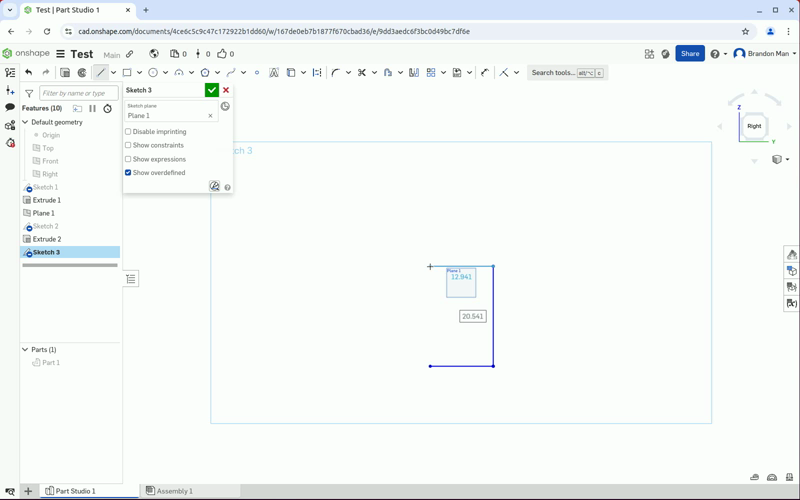
click(430, 266)
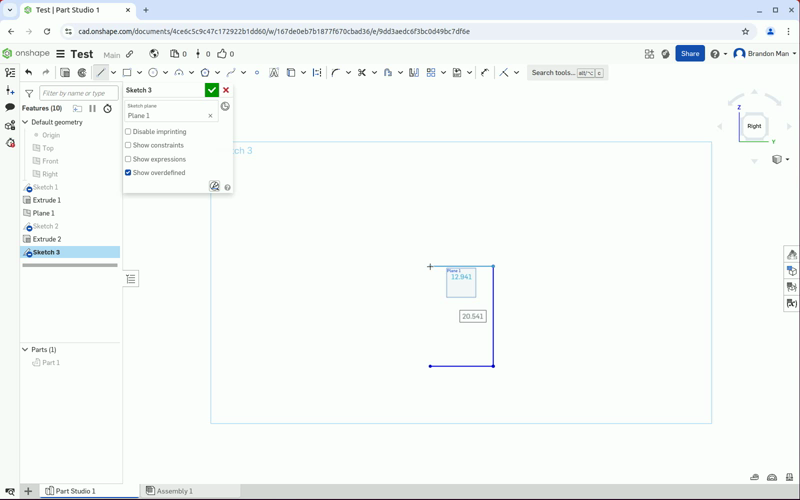
key_up(shift)
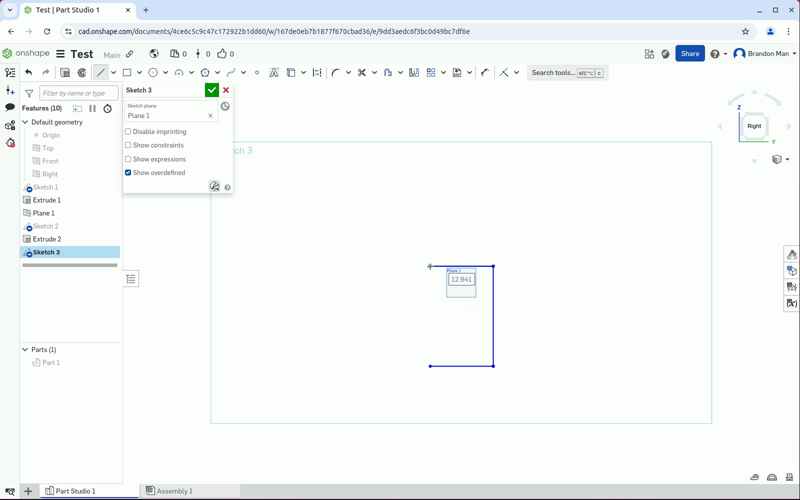
key_down(shift)
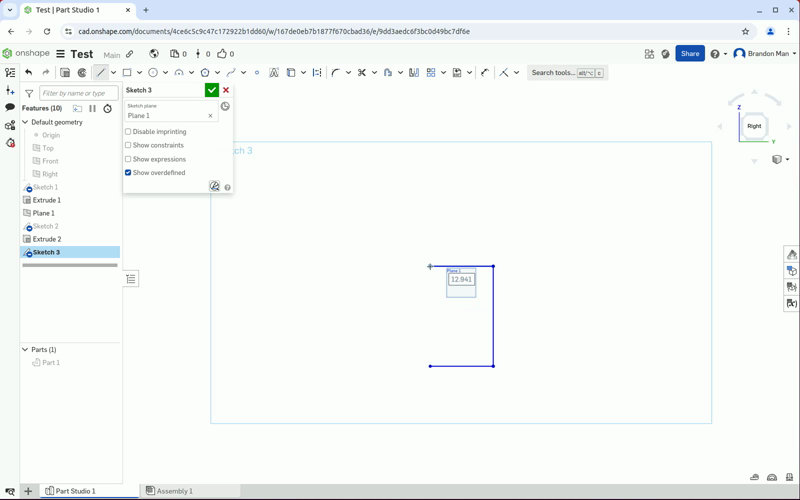
mouse_move(430, 366)
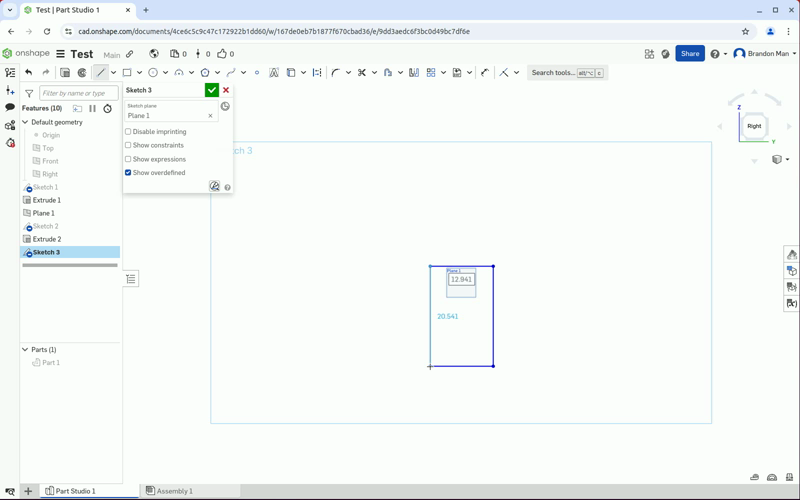
key_up(shift)
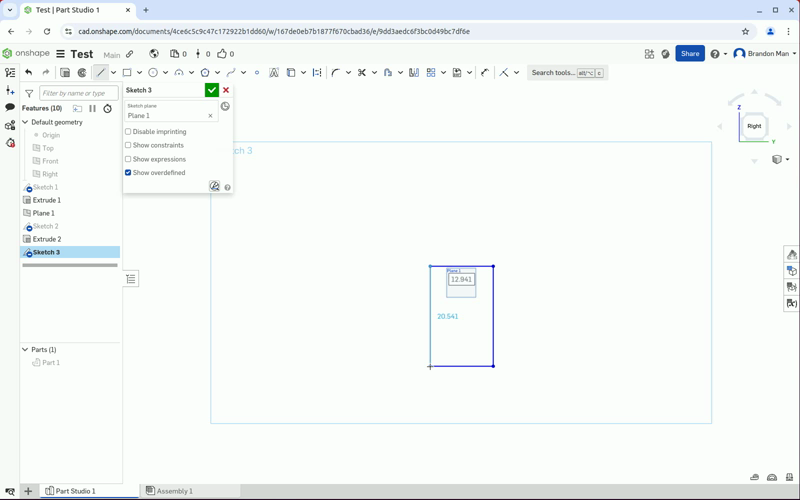
click(430, 366)
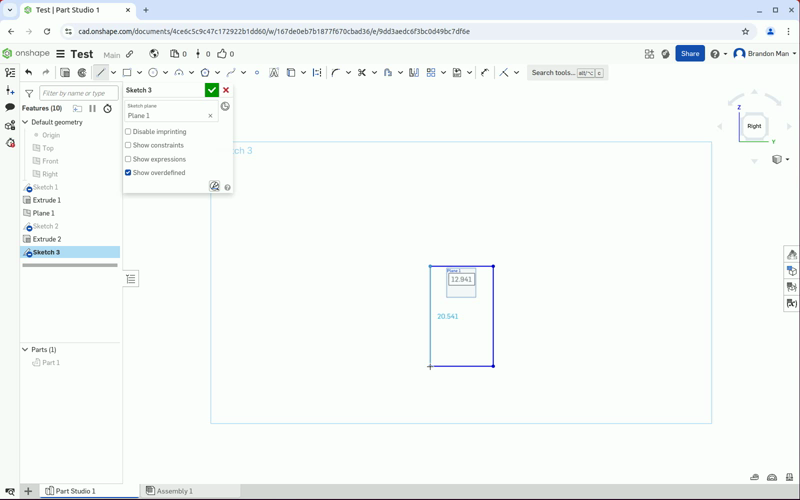
key(esc)
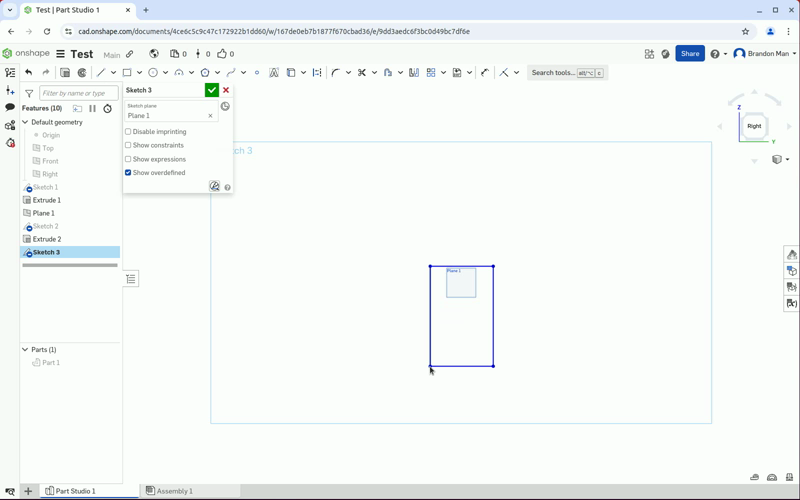
mouse_move(447, 272)
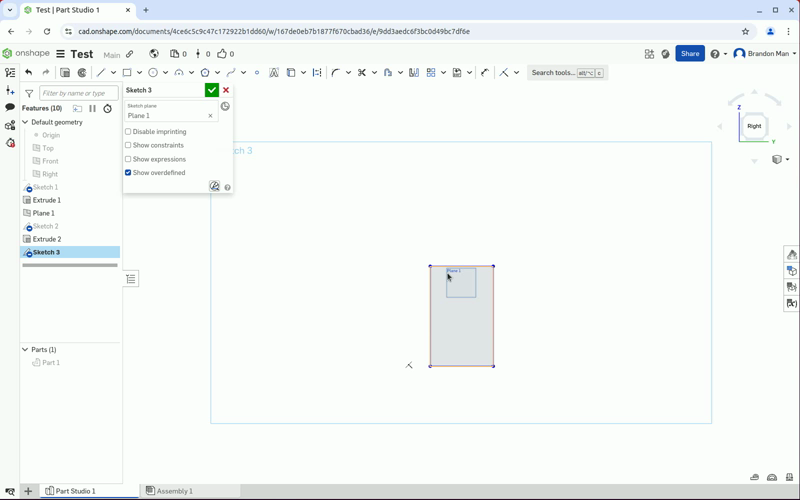
click(447, 272)
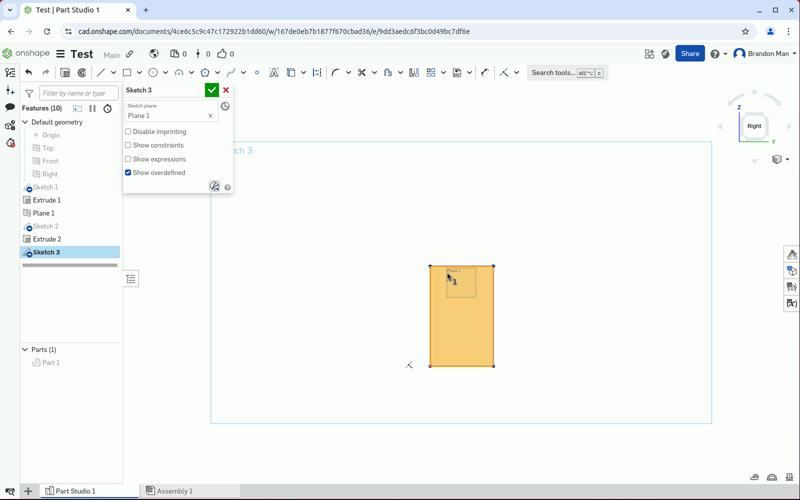
mouse_move(73, 352)
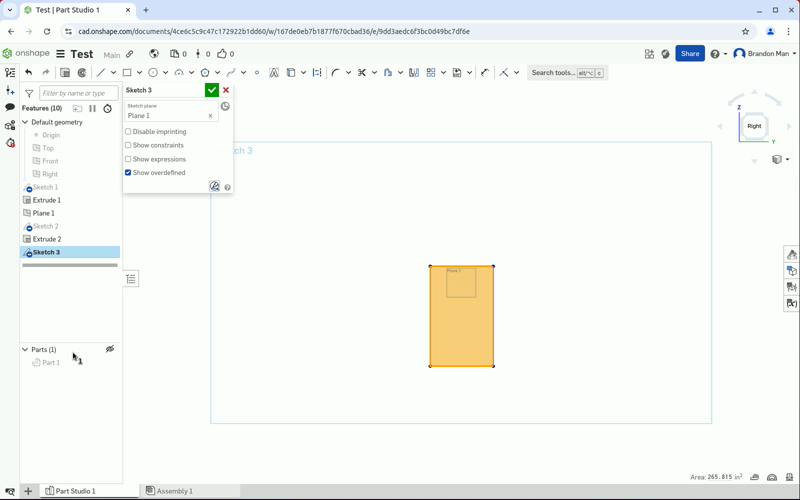
key(shift+y)
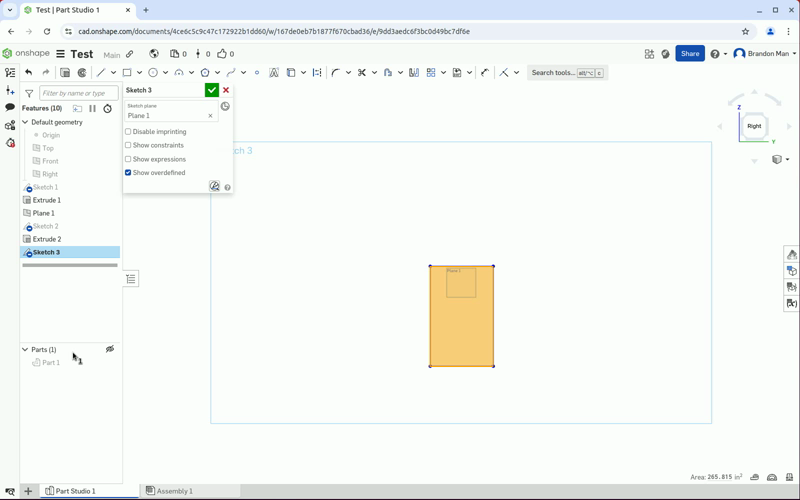
key(shift+e)
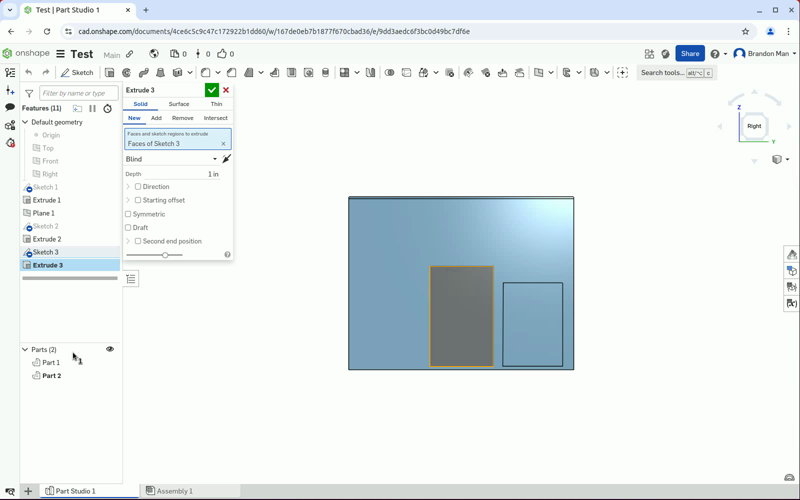
mouse_move(143, 106)
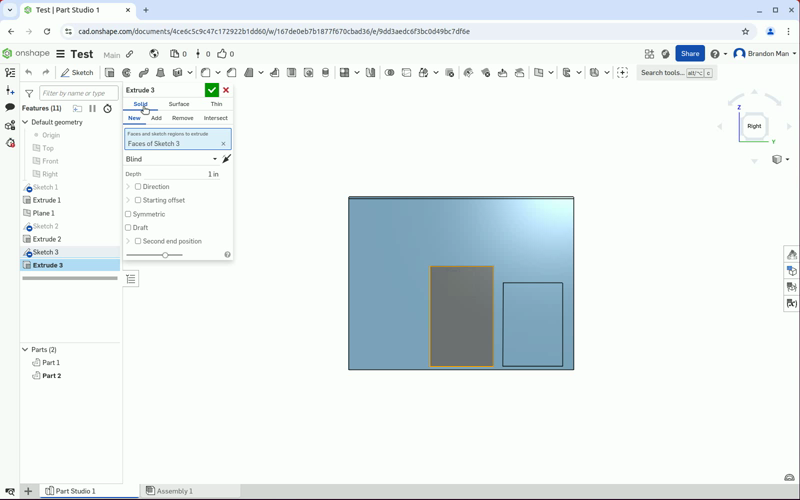
click(143, 106)
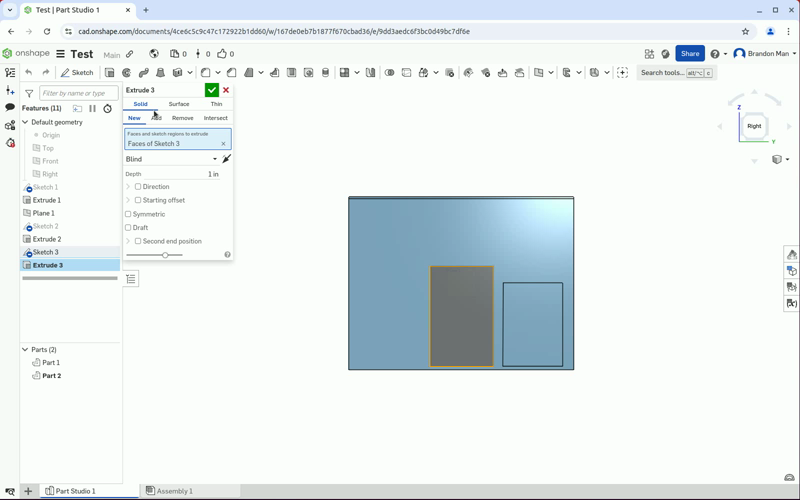
mouse_move(186, 120)
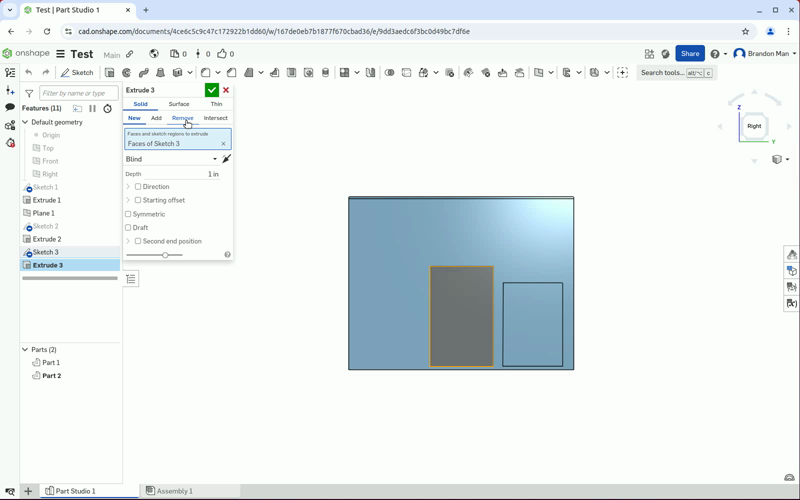
click(186, 120)
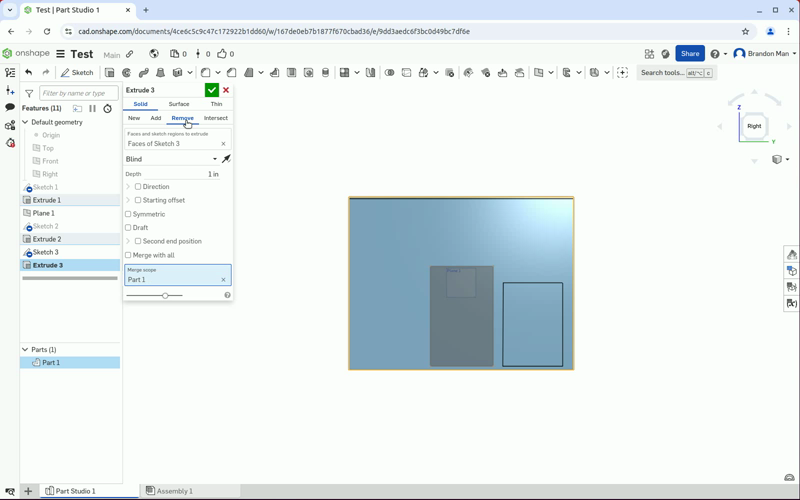
key(tab, 4)
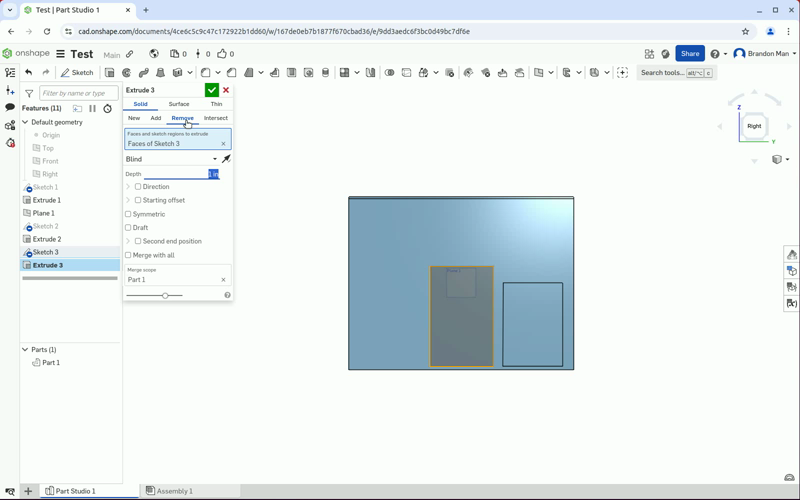
text(0.722)
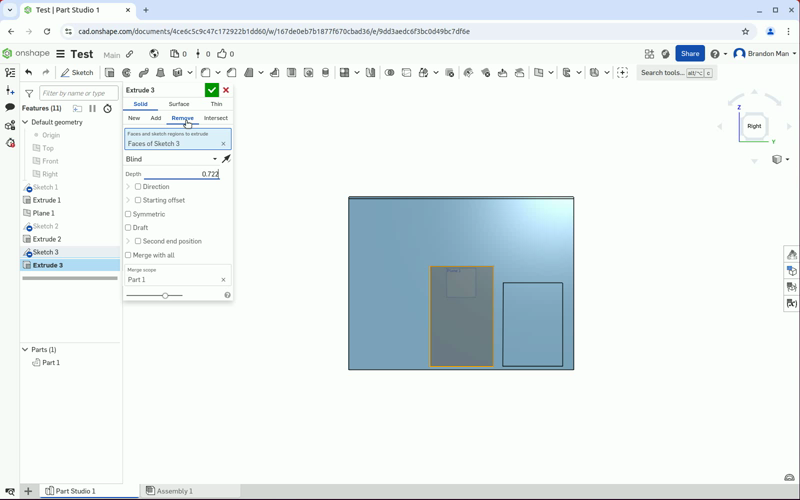
key(tab, 6)
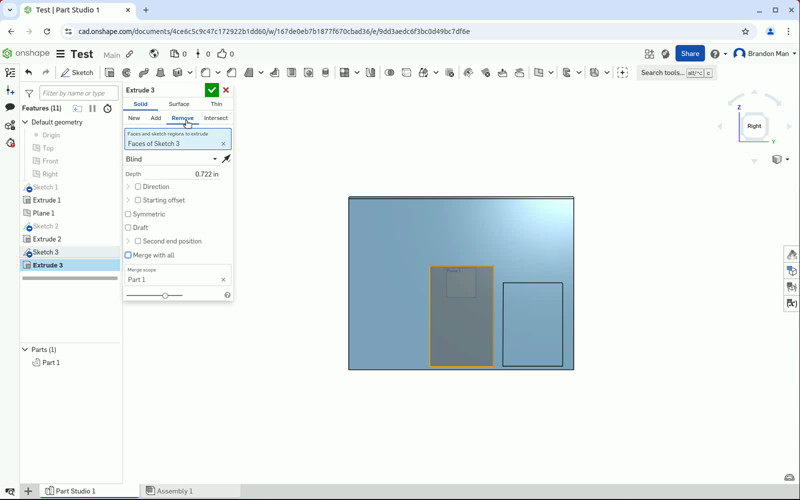
key(space)
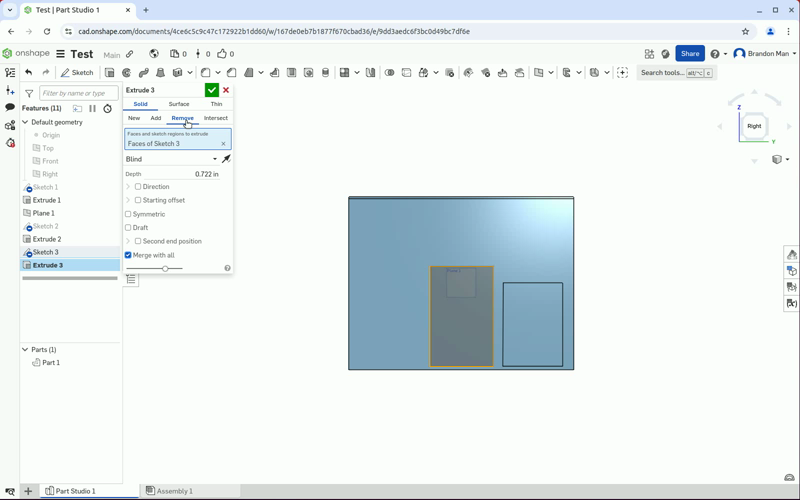
key(enter)
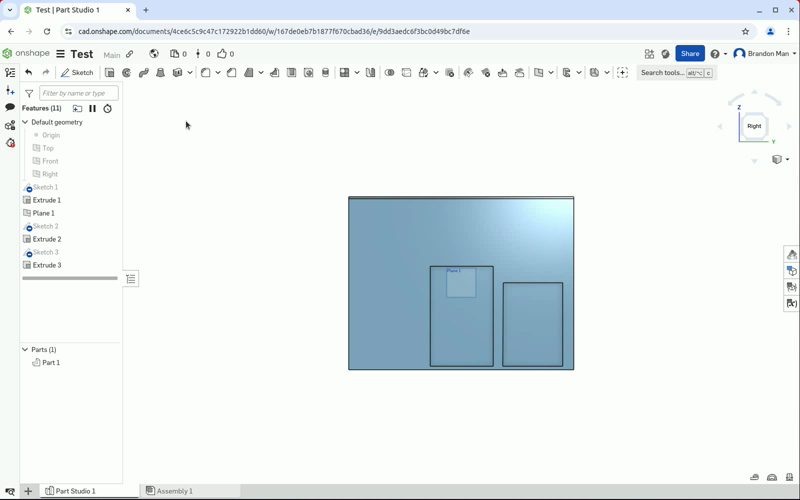
key(shift+h)
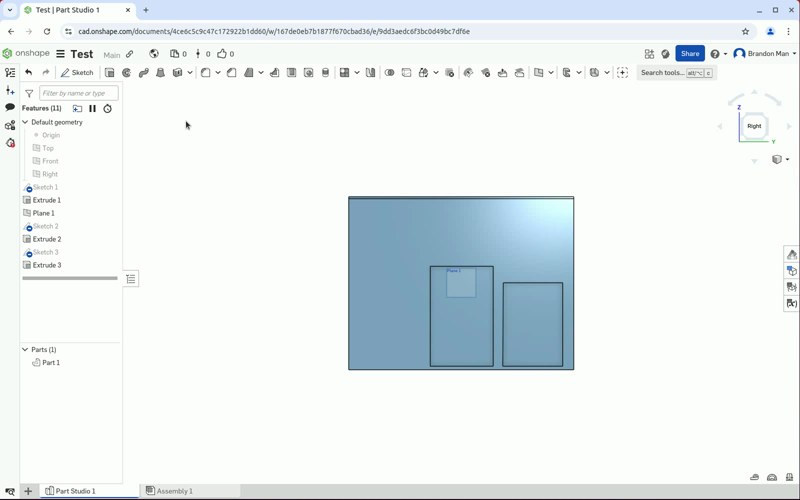
key(shift+h)
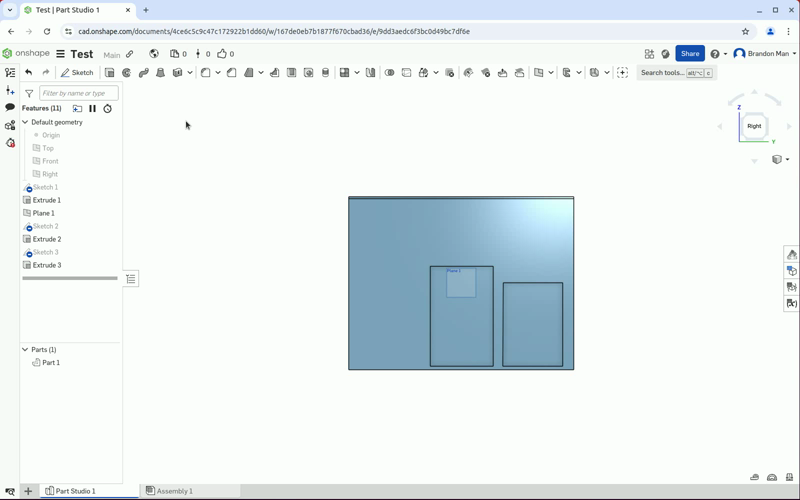
mouse_move(73, 189)
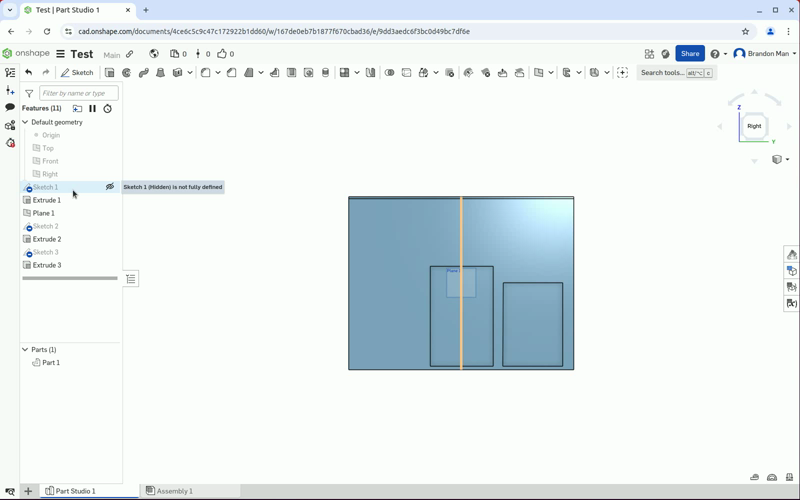
click(73, 189)
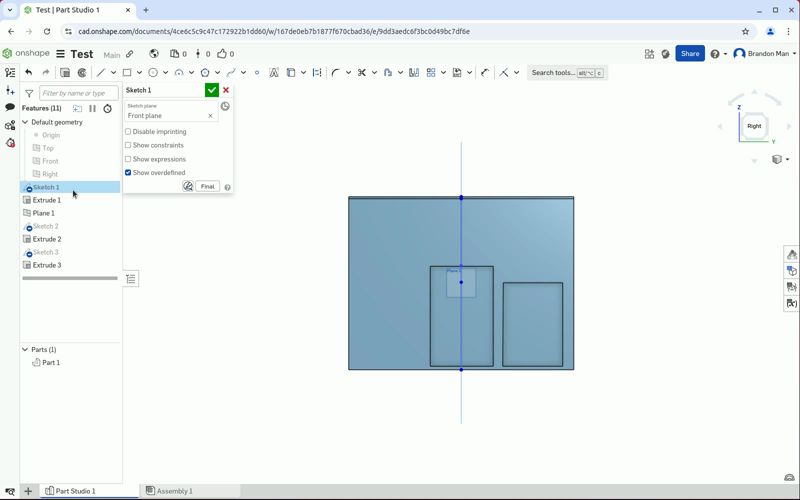
mouse_move(229, 92)
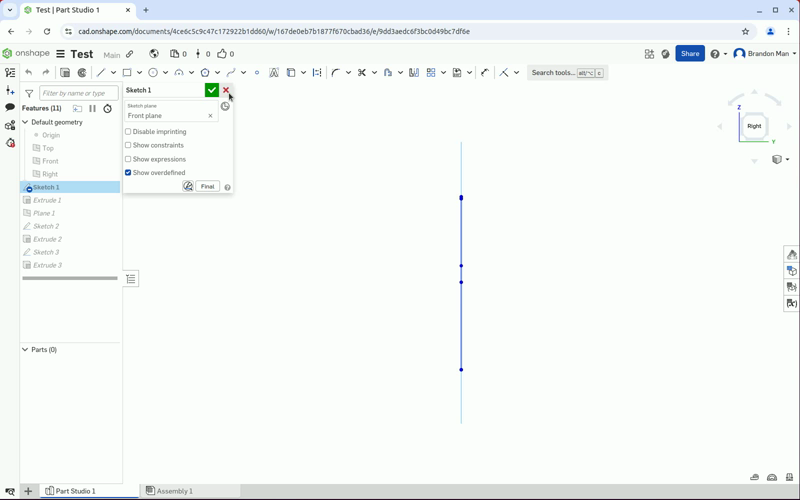
click(229, 92)
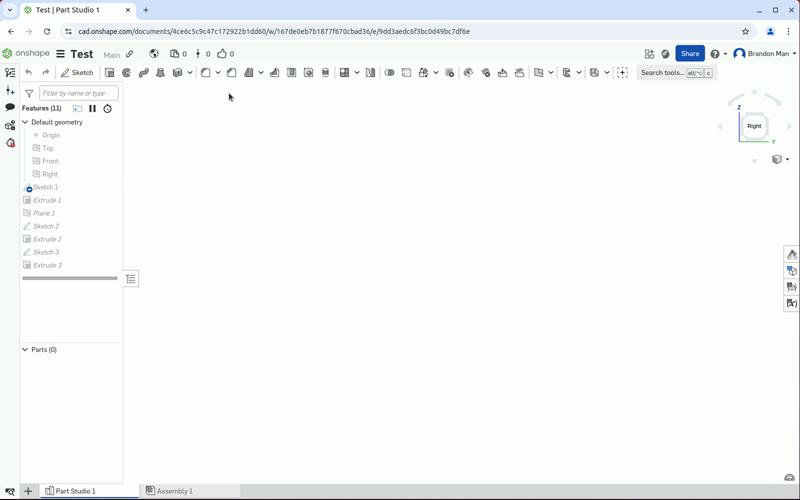
key(shift+s)
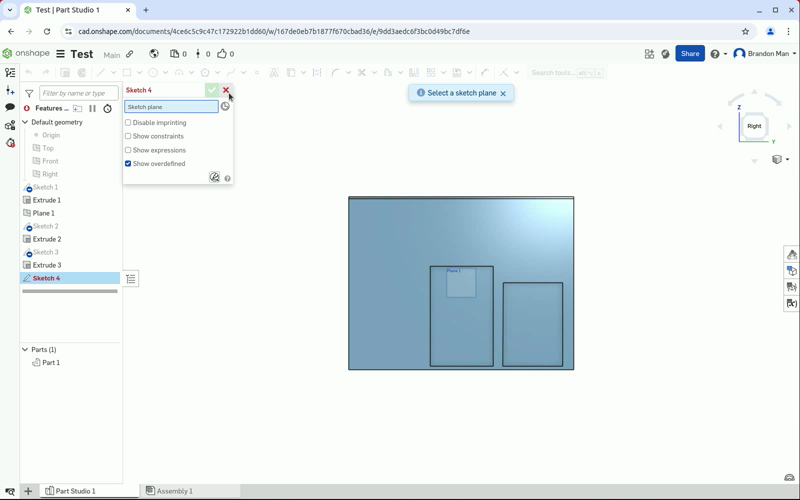
mouse_move(73, 215)
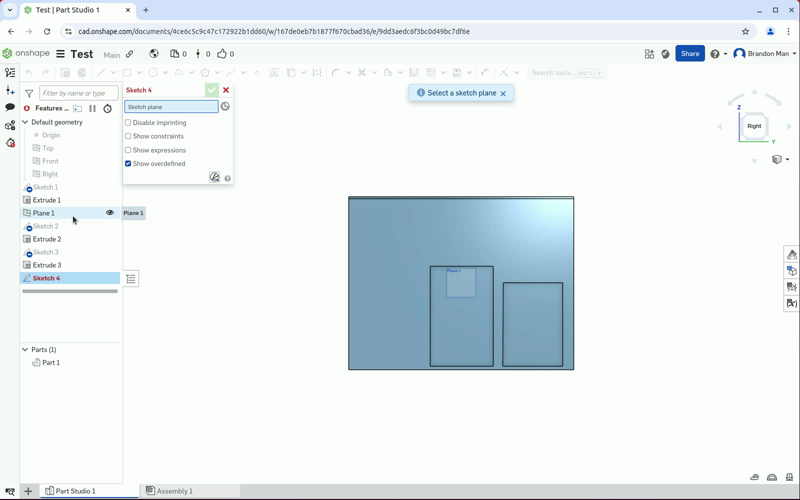
click(73, 215)
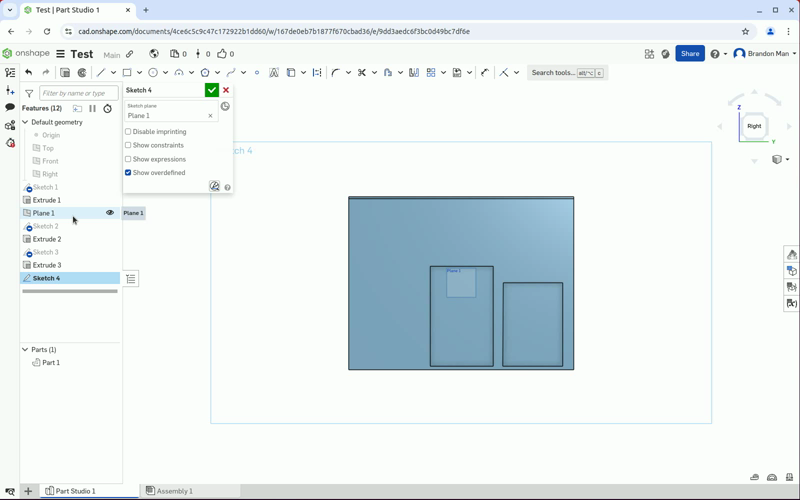
mouse_move(73, 352)
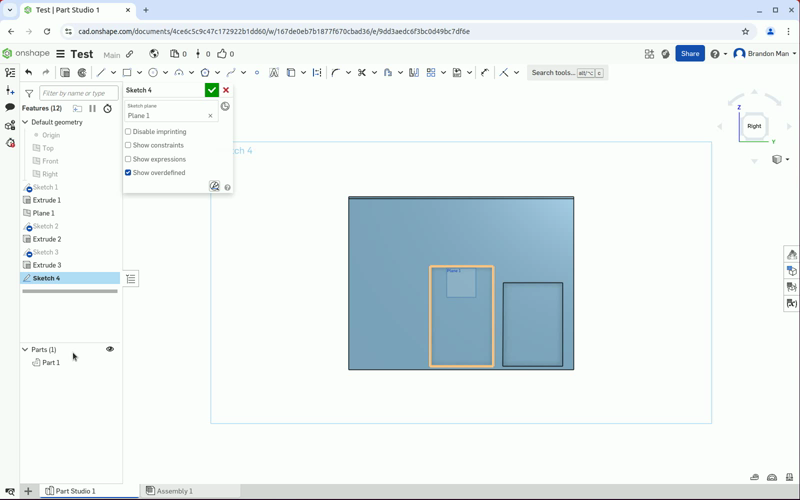
key(y)
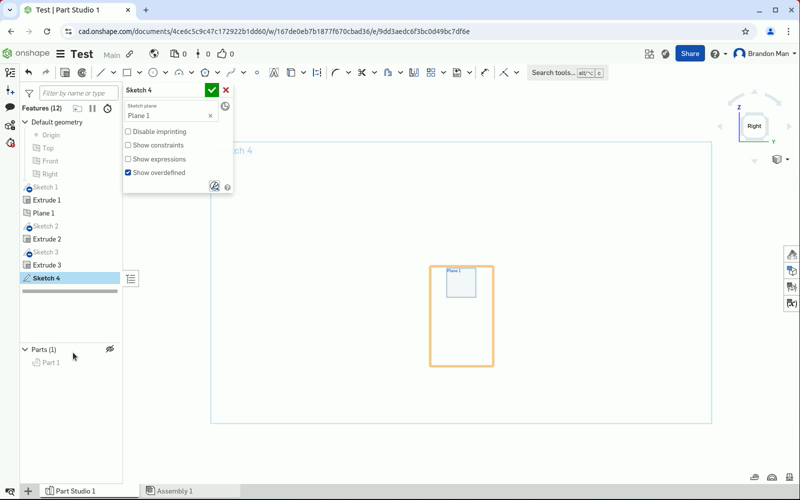
key(l)
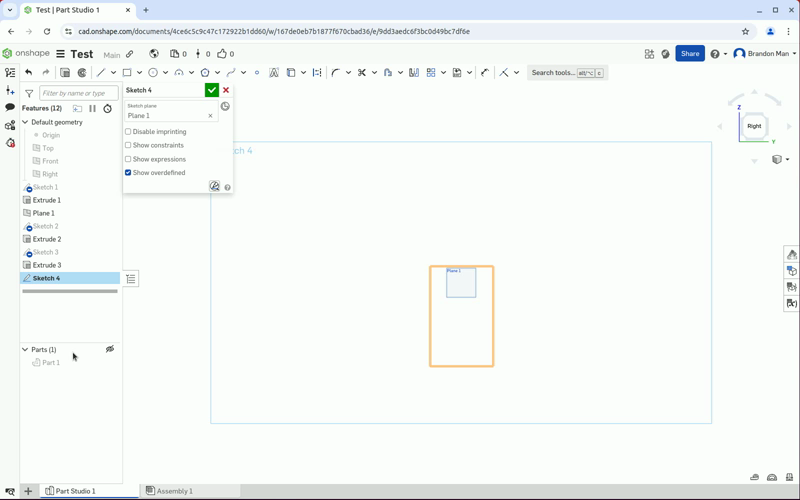
key_down(shift)
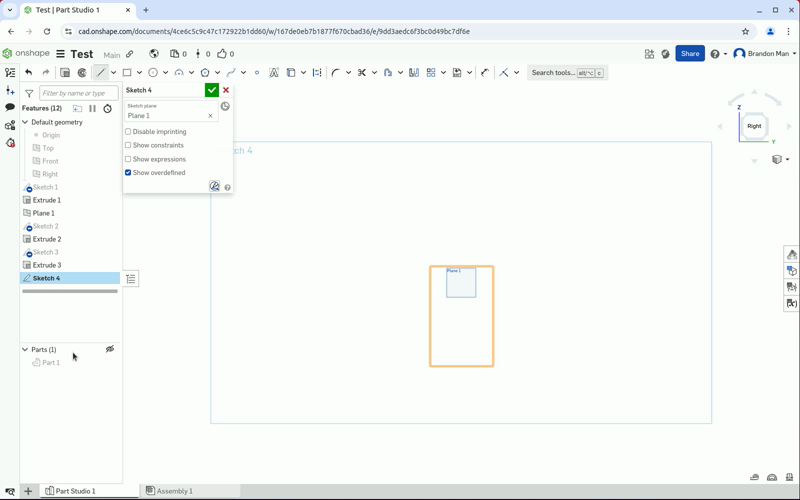
mouse_move(357, 366)
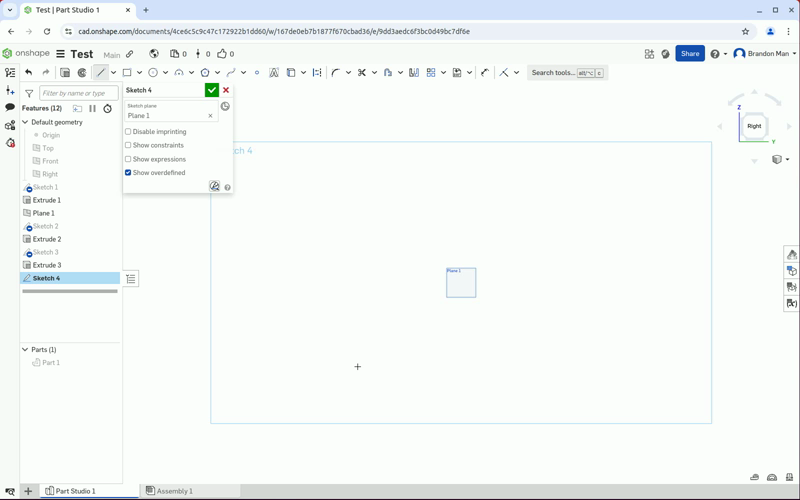
click(357, 366)
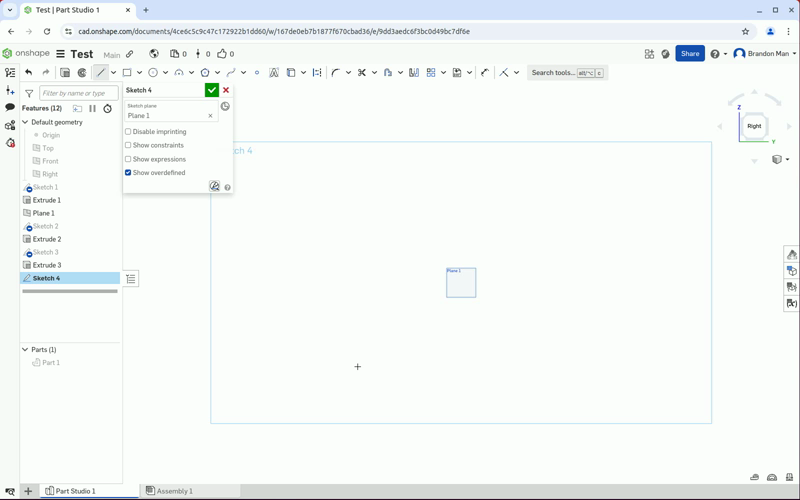
key_up(shift)
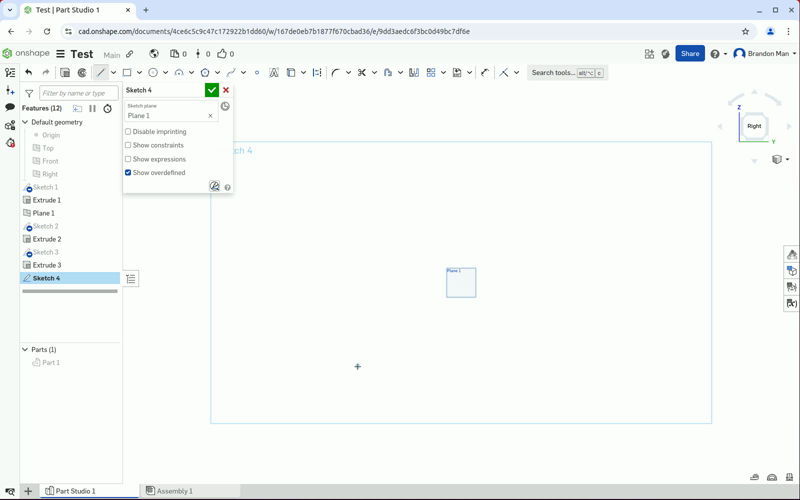
key_down(shift)
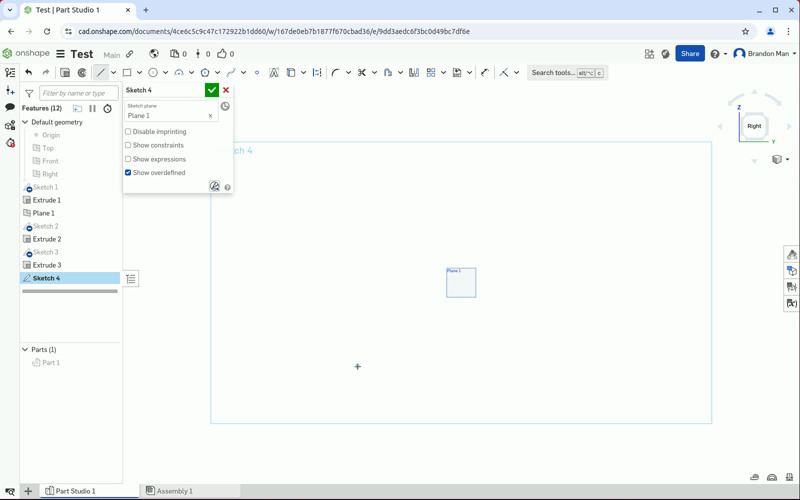
mouse_move(420, 366)
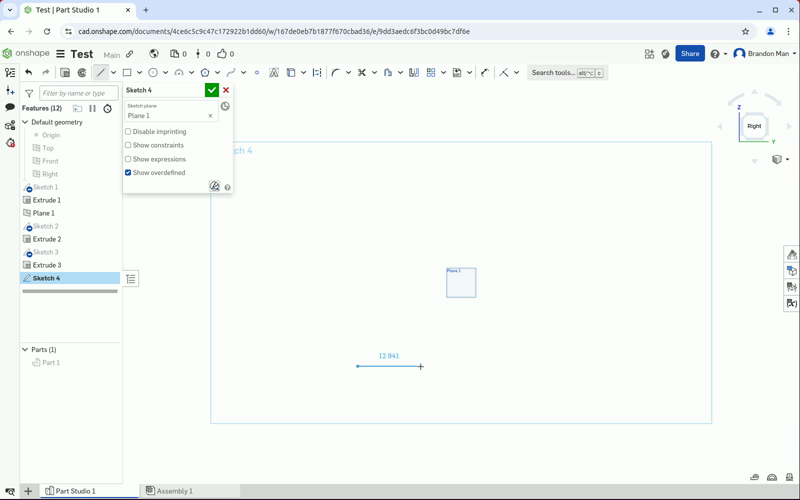
click(420, 366)
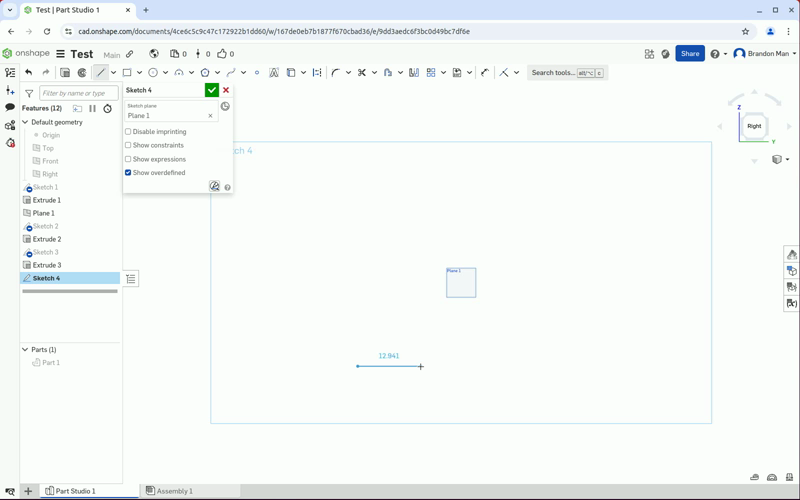
key_up(shift)
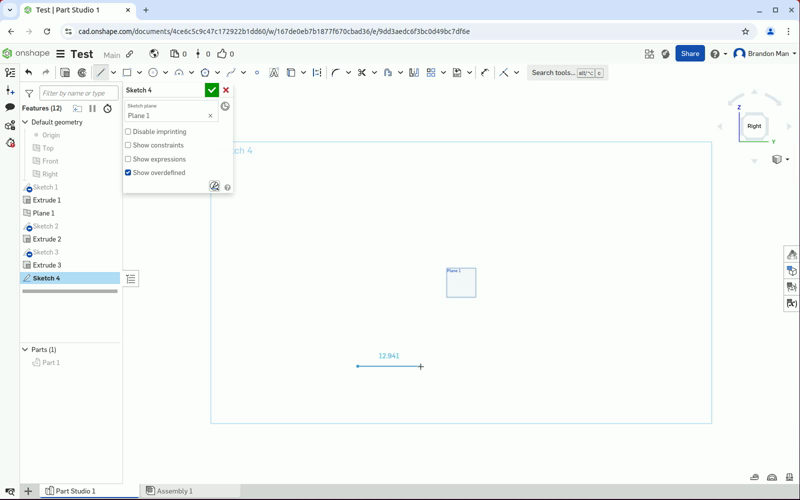
key_down(shift)
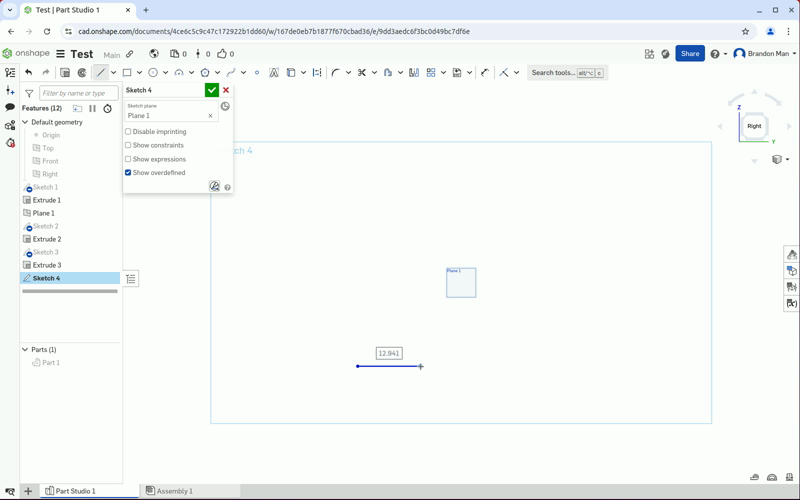
mouse_move(420, 266)
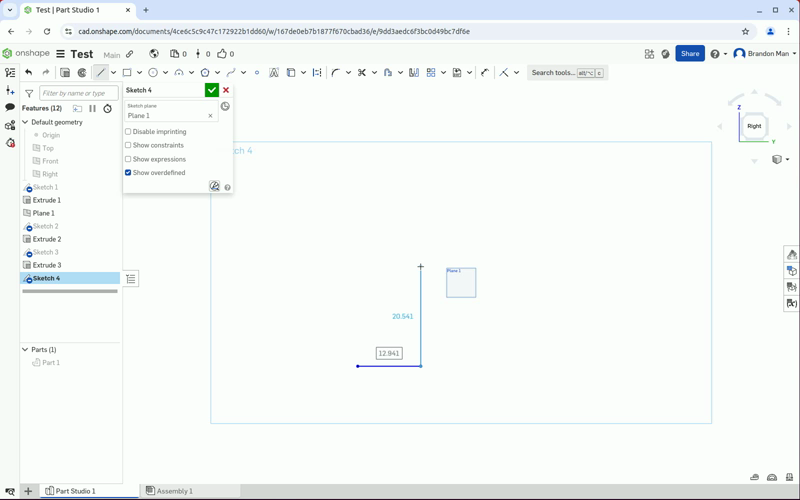
click(420, 266)
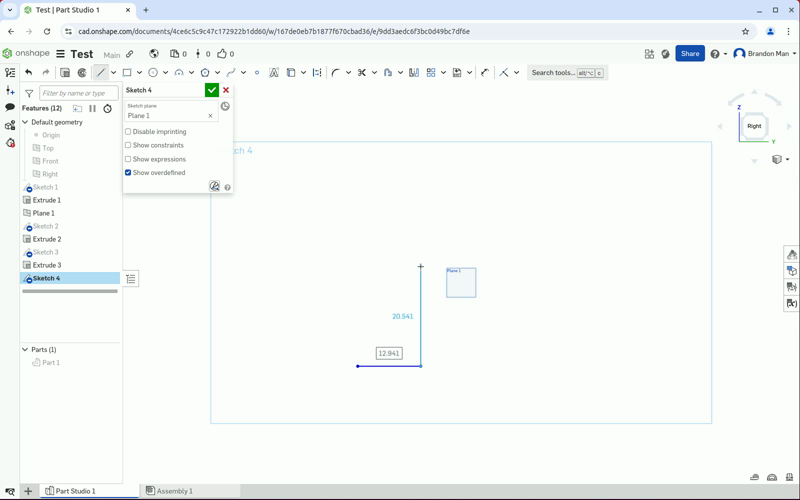
key_up(shift)
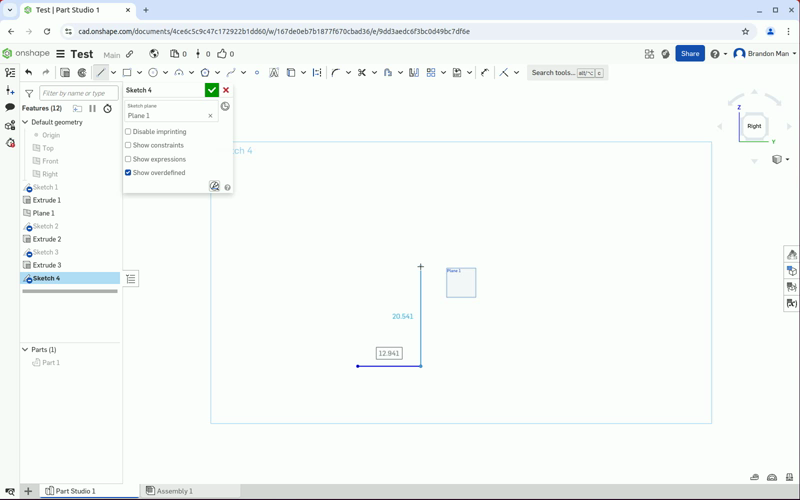
key_down(shift)
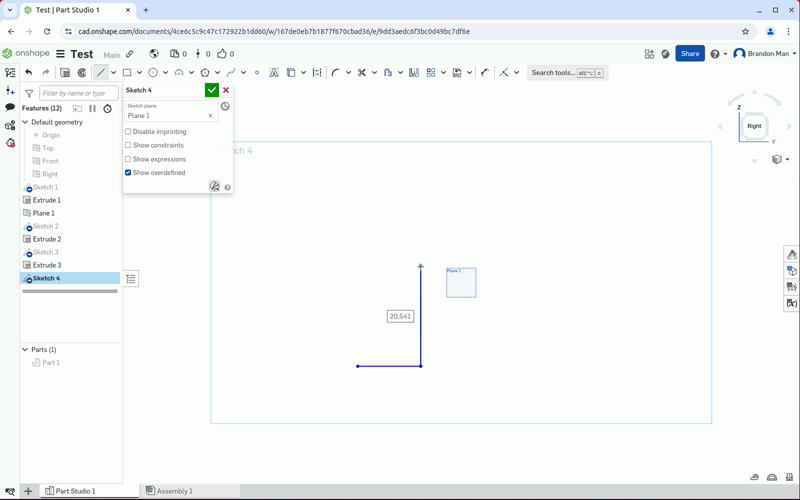
mouse_move(357, 266)
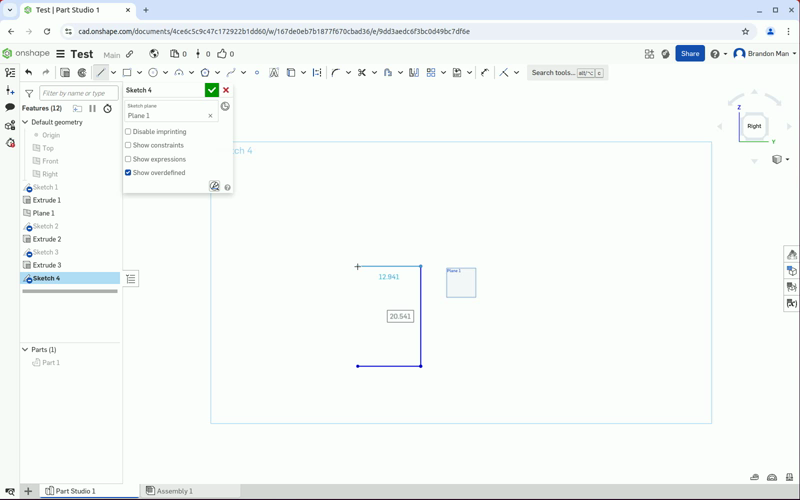
click(357, 266)
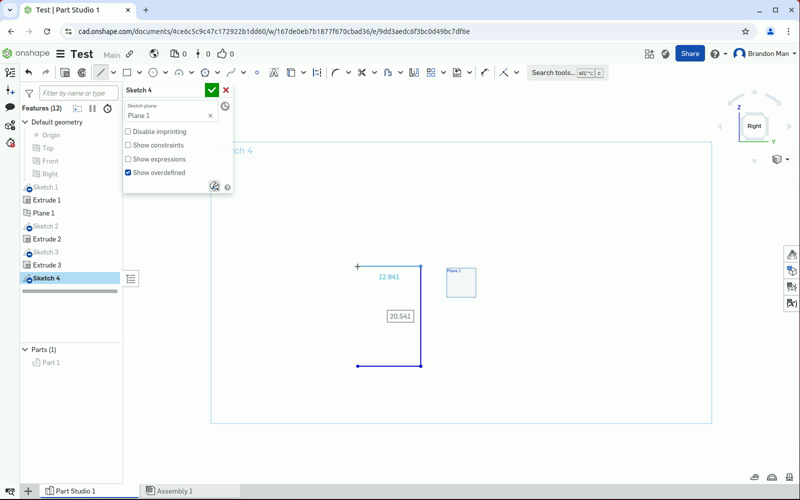
key_up(shift)
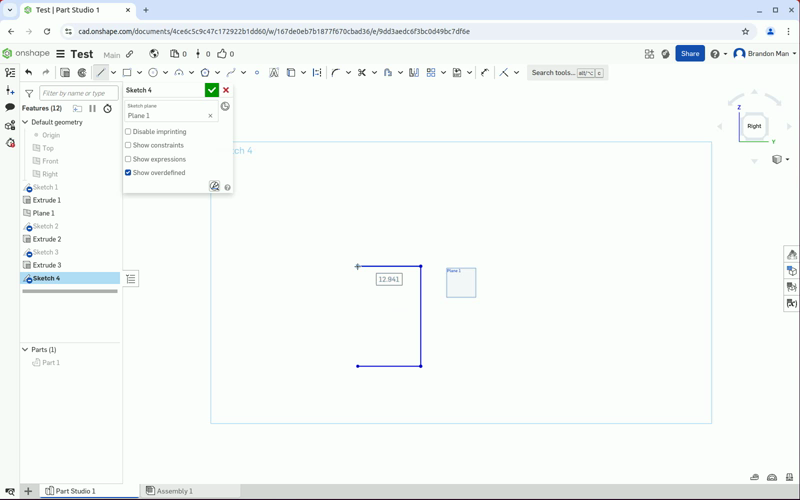
key_down(shift)
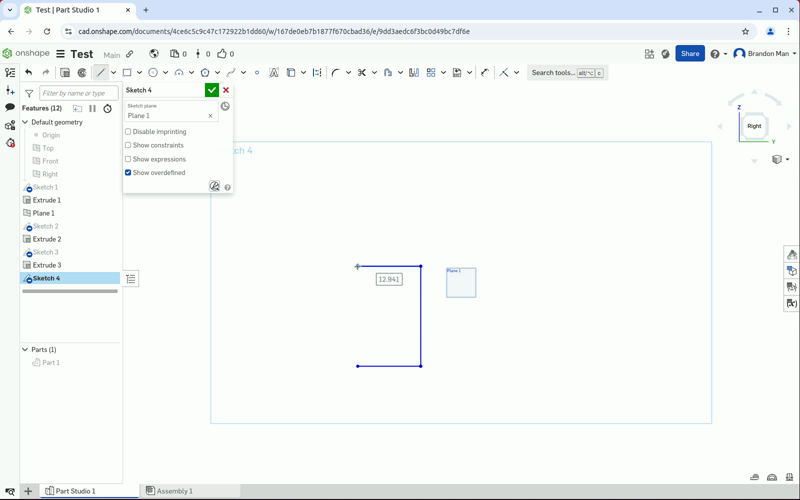
mouse_move(357, 366)
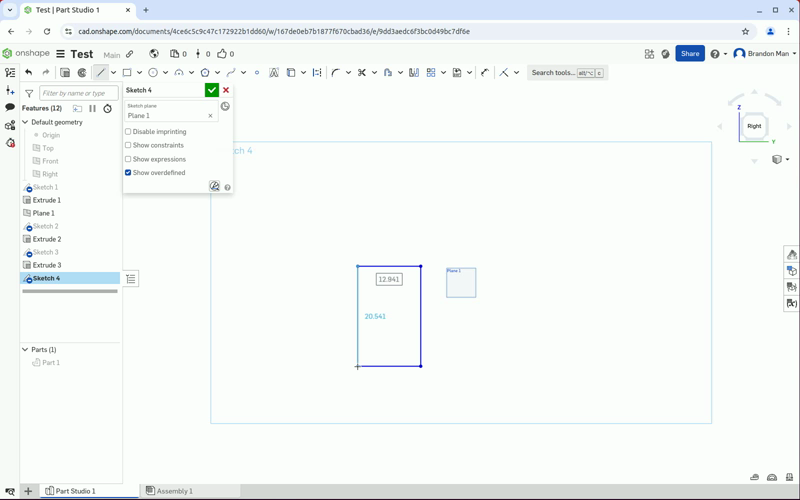
key_up(shift)
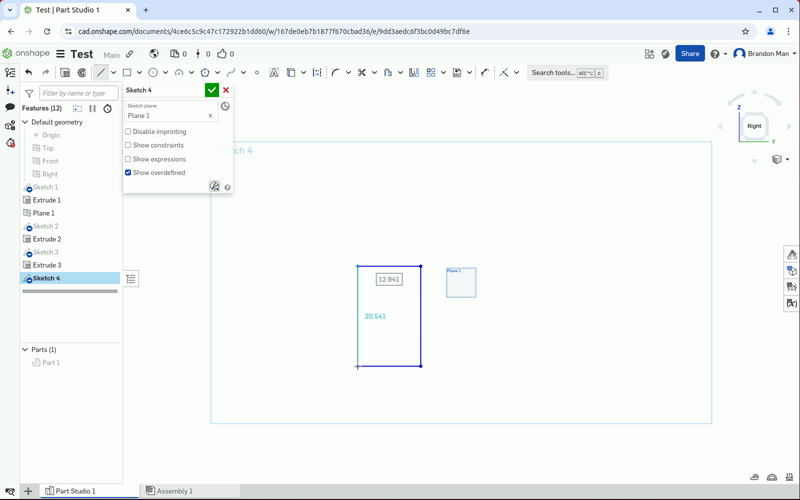
click(357, 366)
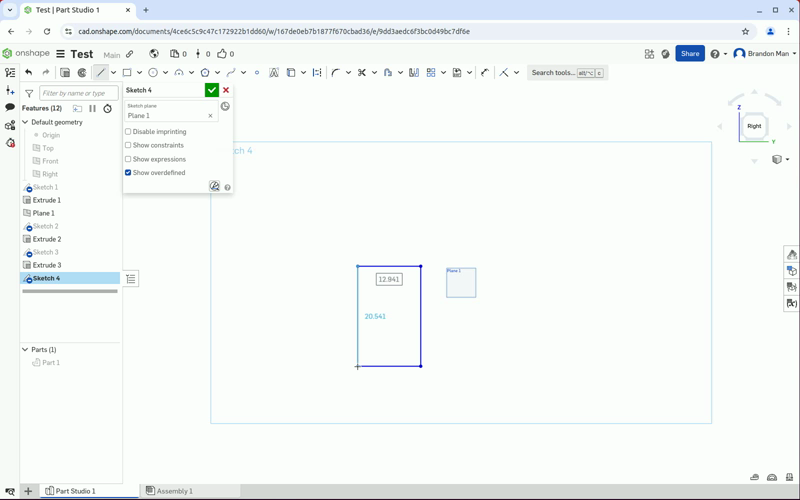
key(esc)
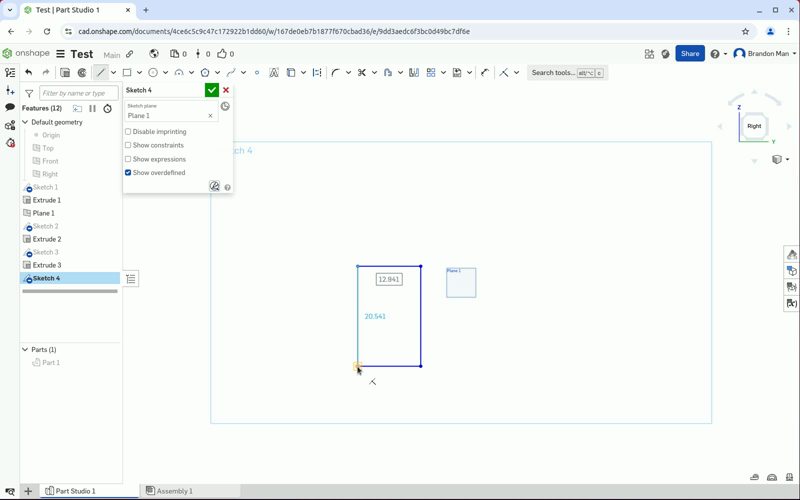
mouse_move(362, 335)
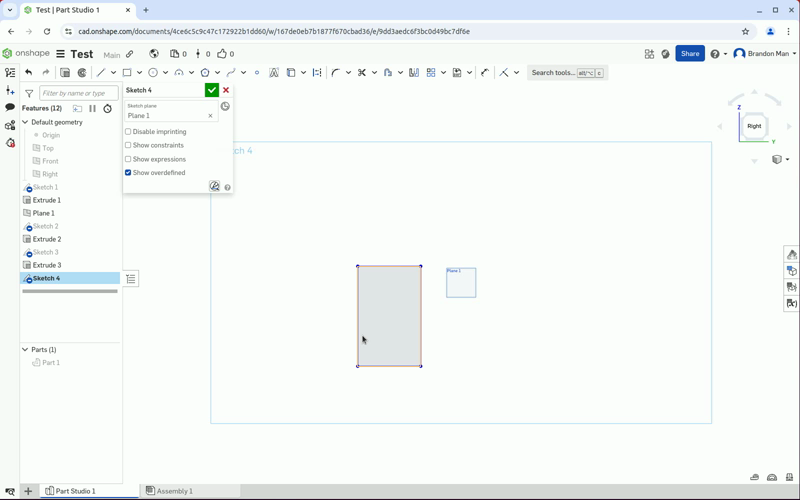
click(362, 335)
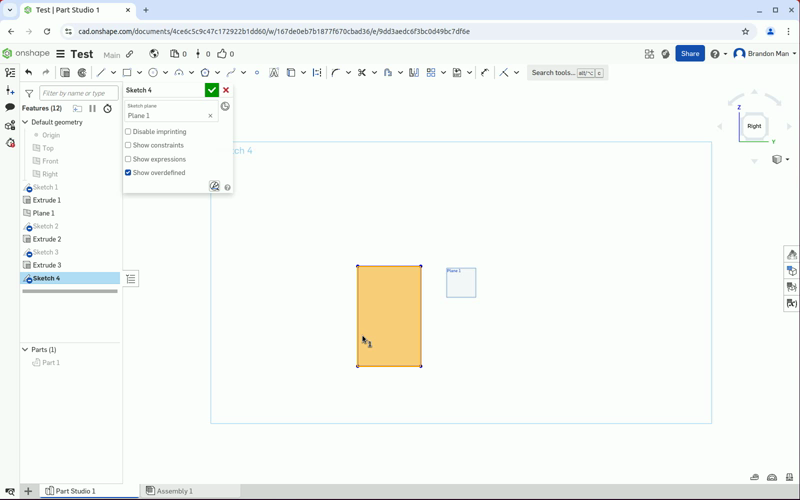
mouse_move(73, 352)
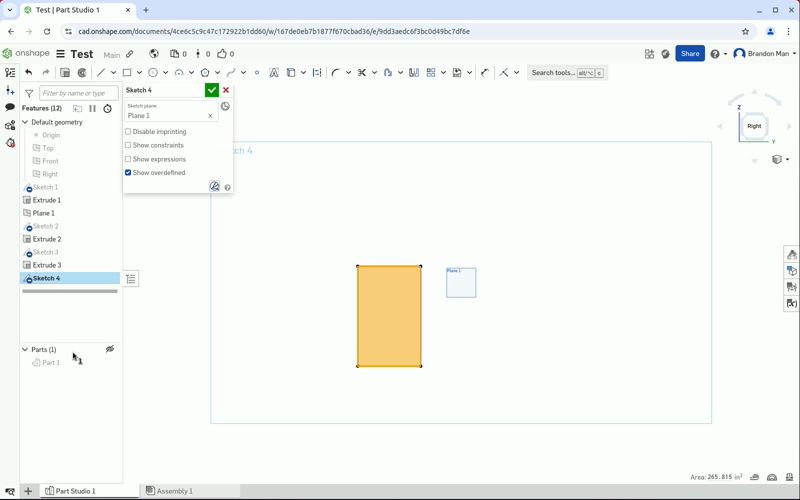
key(shift+y)
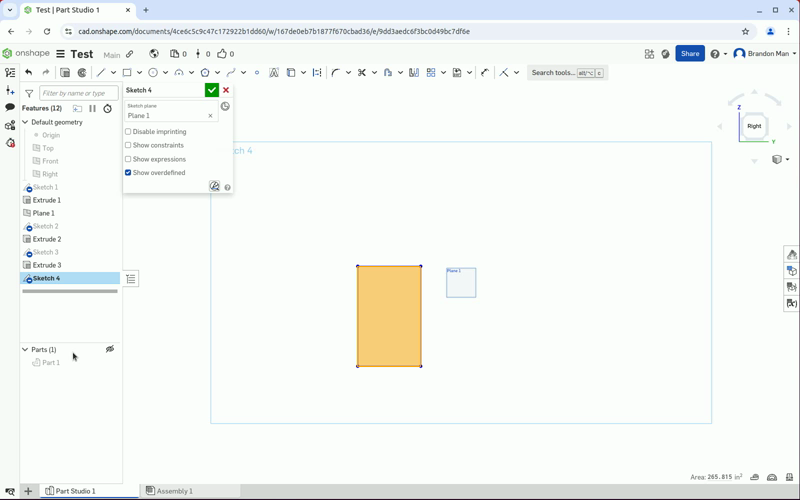
key(shift+e)
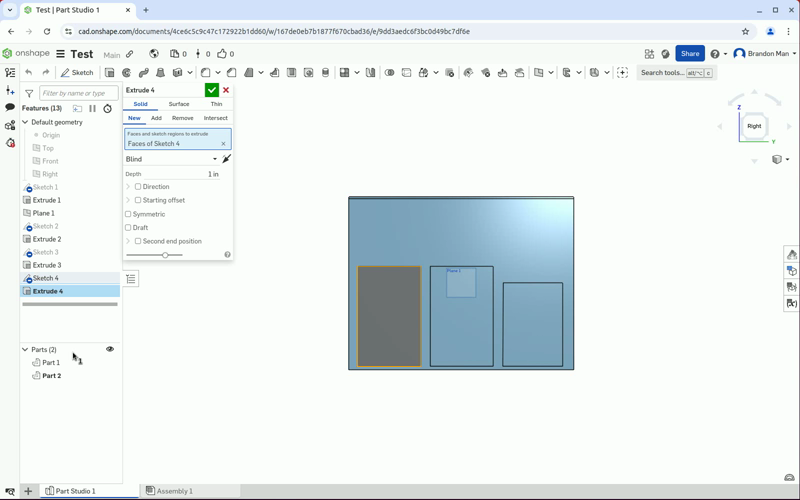
mouse_move(143, 106)
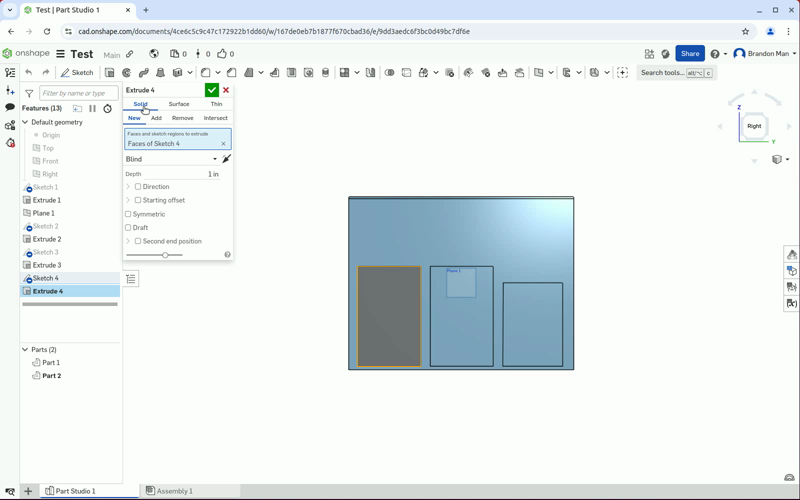
click(143, 106)
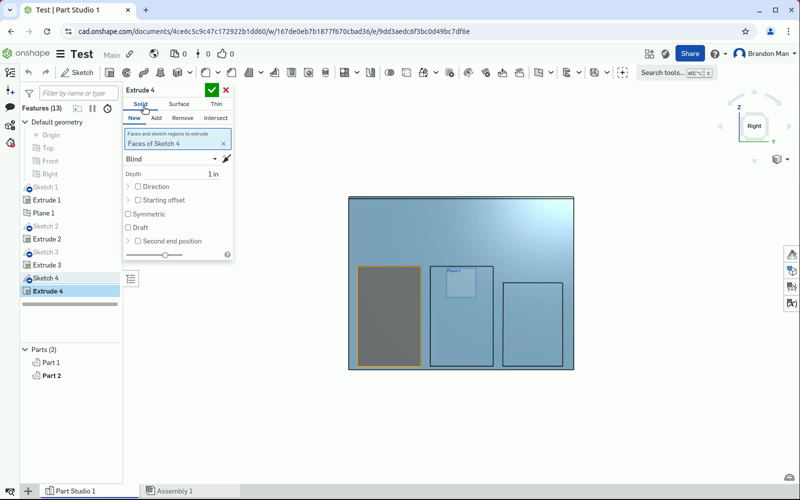
mouse_move(186, 120)
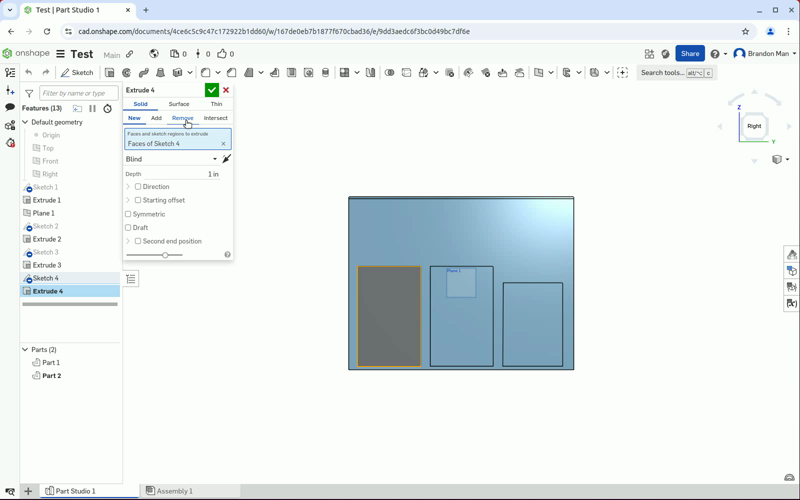
click(186, 120)
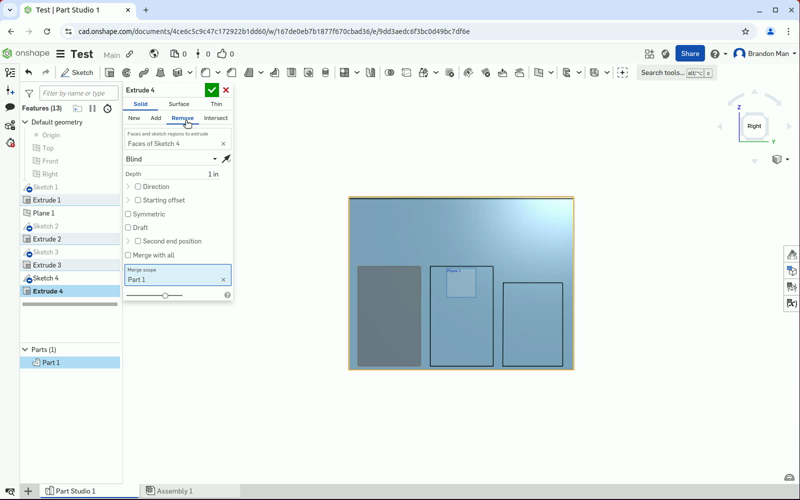
key(tab, 4)
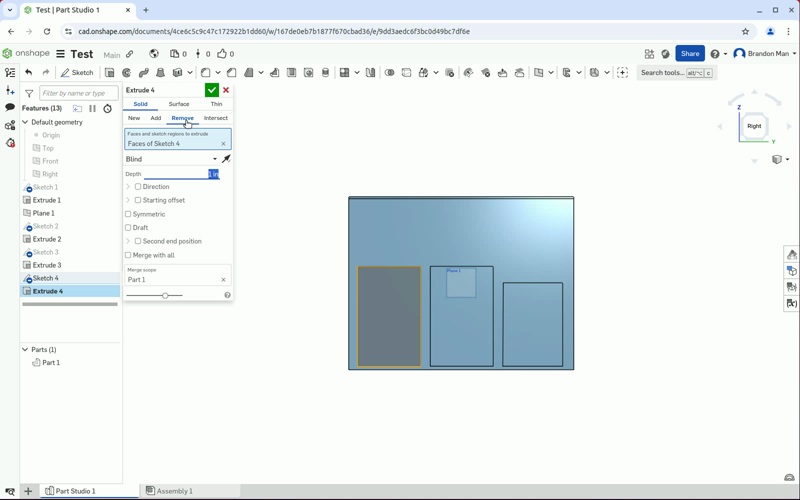
text(0.722)
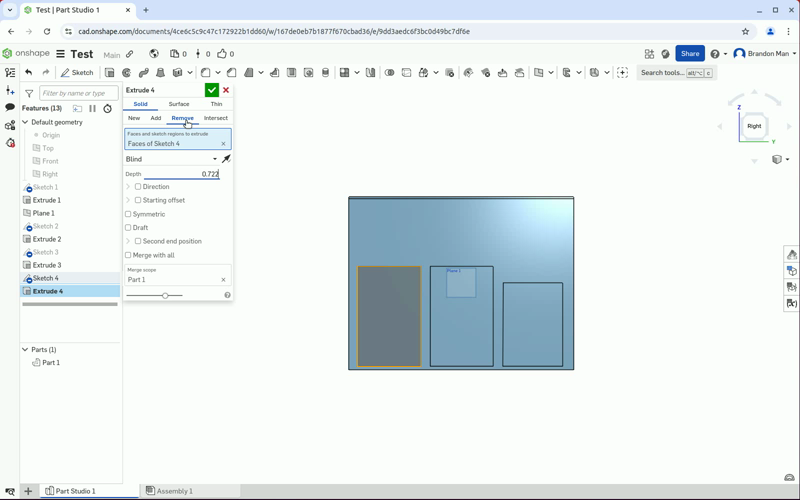
key(tab, 6)
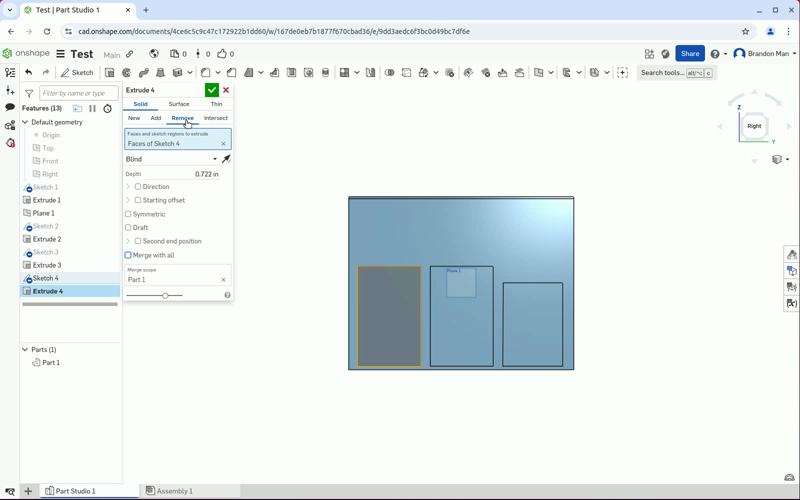
key(space)
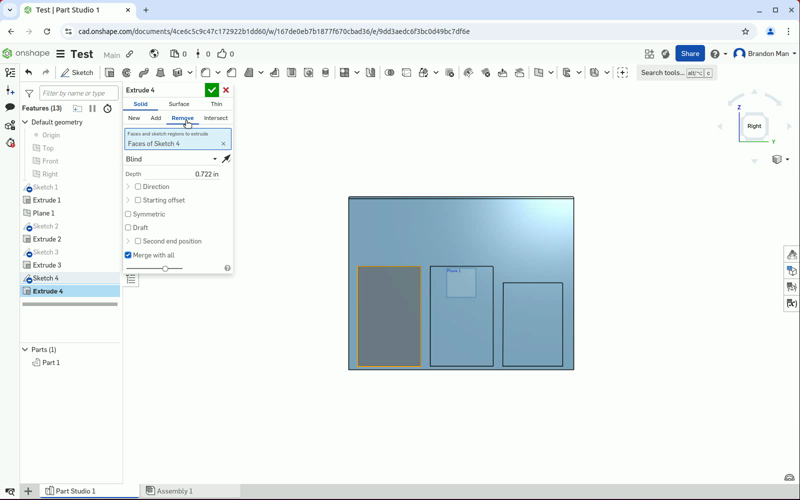
key(enter)
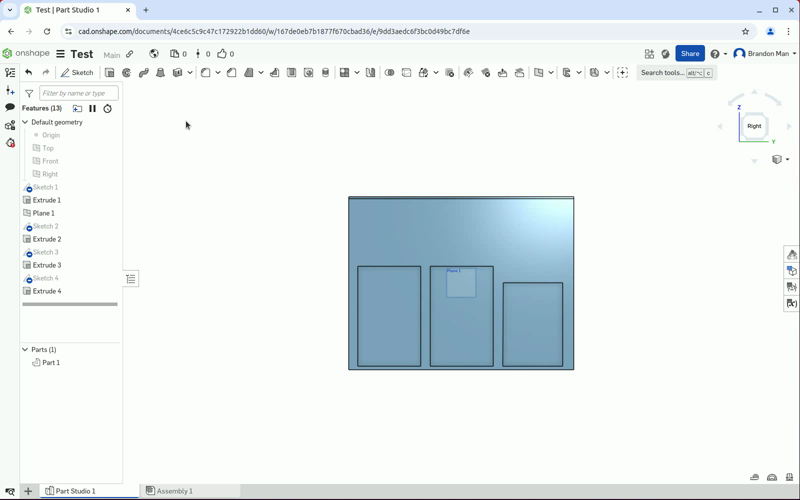
key(shift+h)
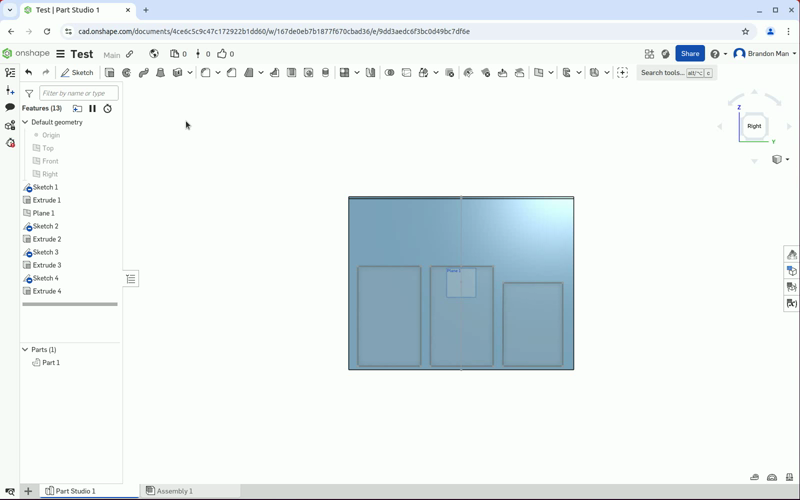
key(shift+h)
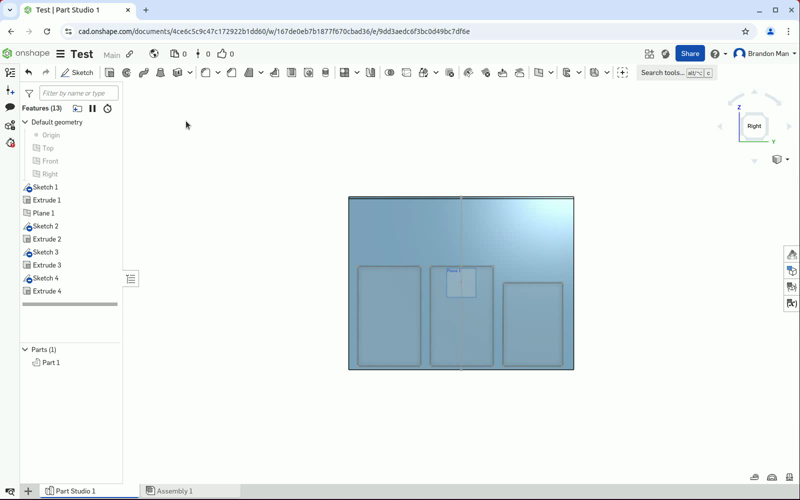
key(shift+7)
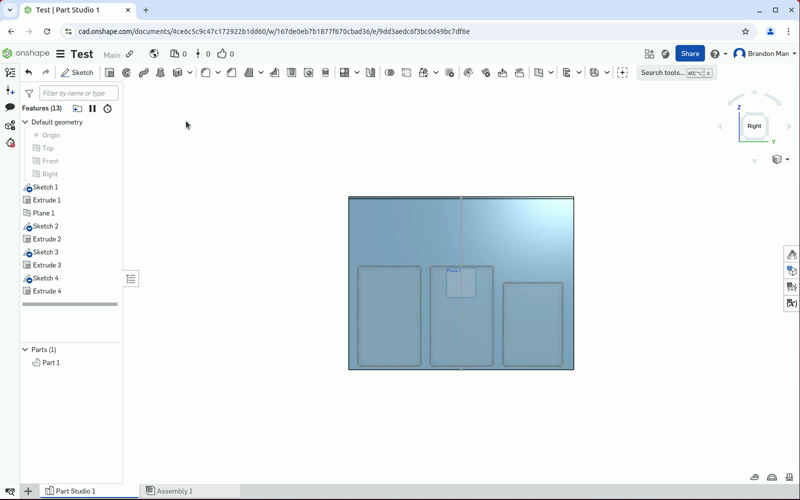
key(right, 2)
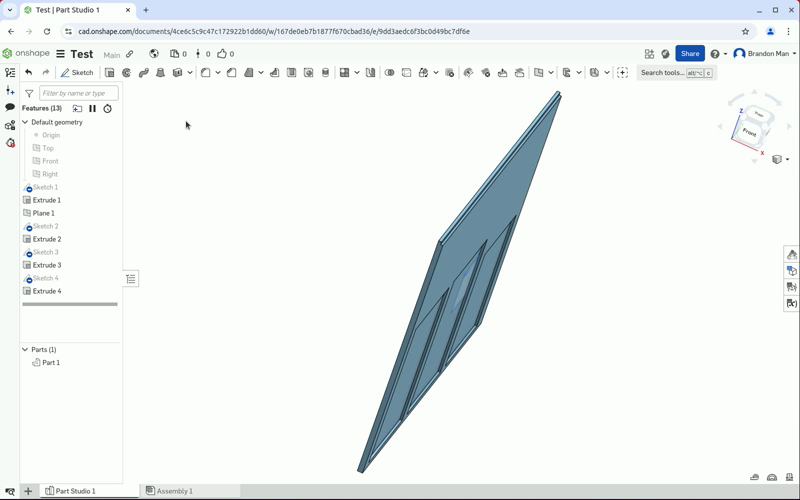
key(down, 2)
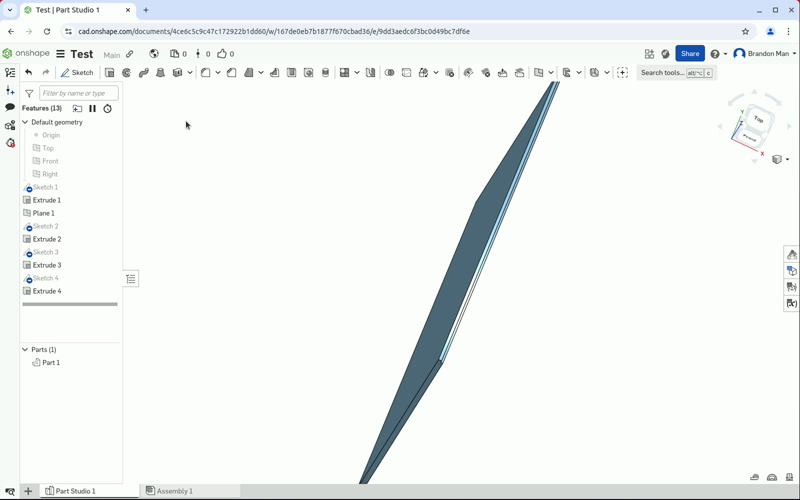
key(up, 2)
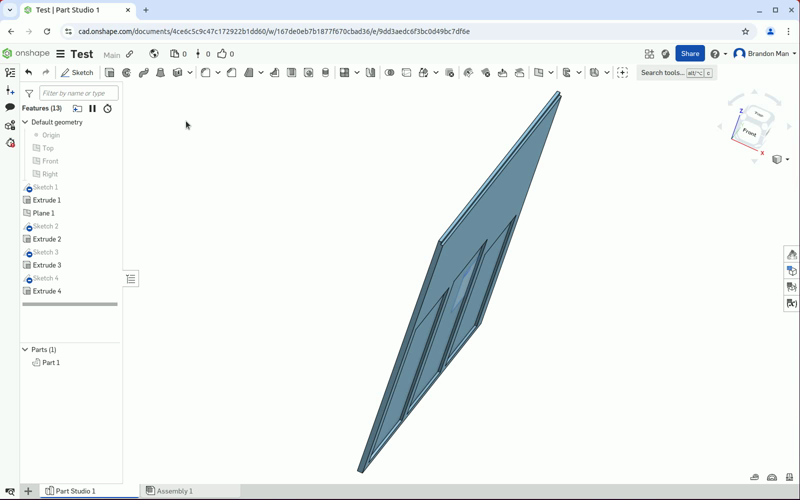
key(left, 2)
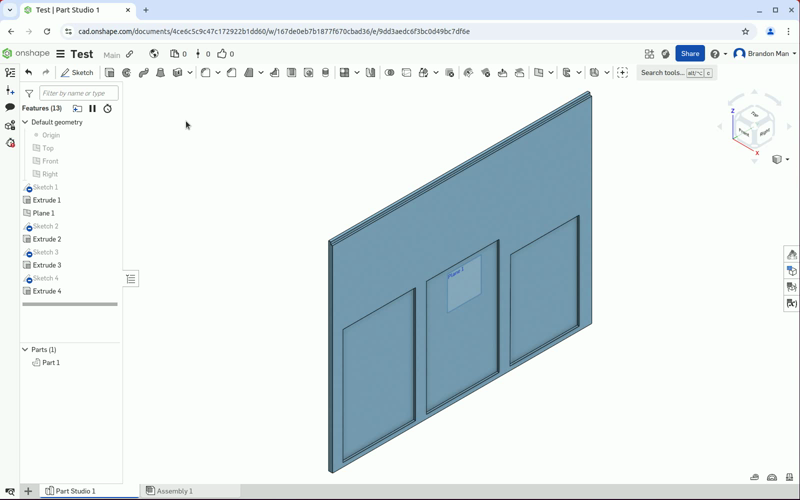
mouse_move(73, 189)
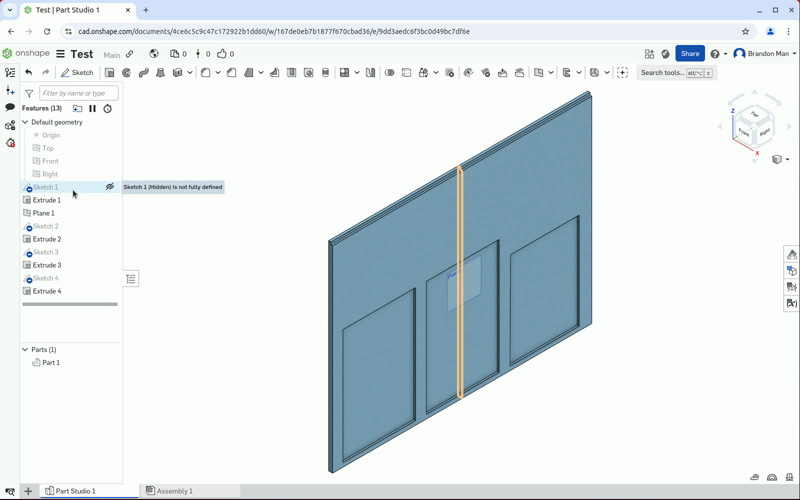
click(73, 189)